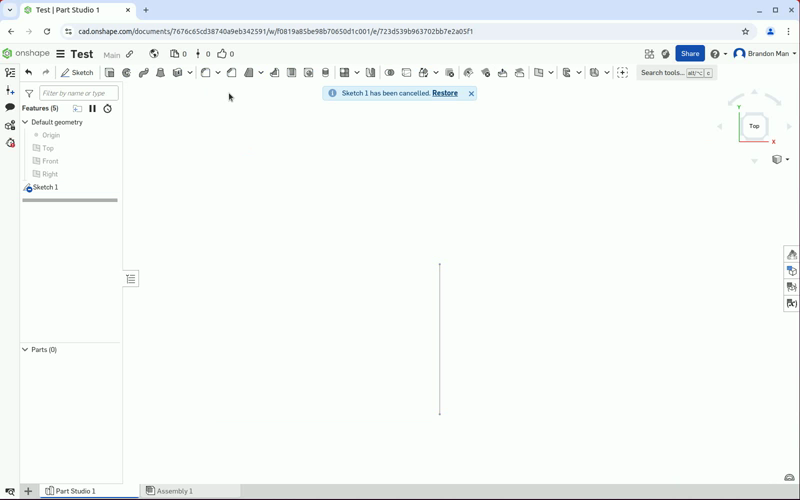
key(shift+h)
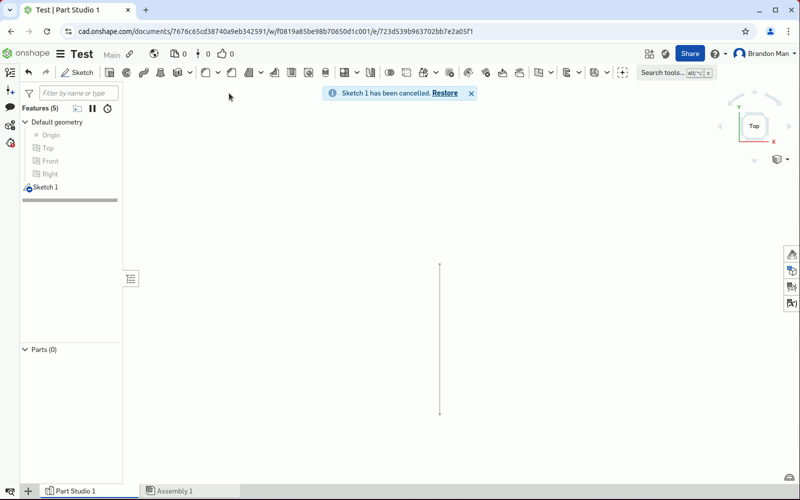
key(shift+s)
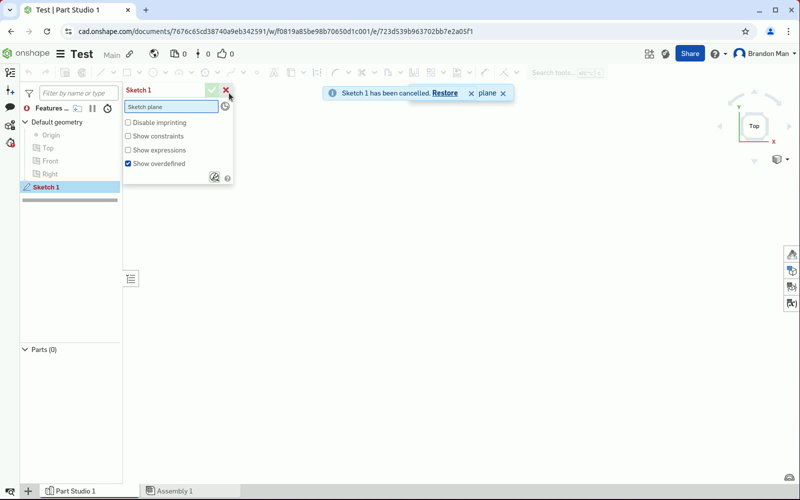
mouse_move(73, 150)
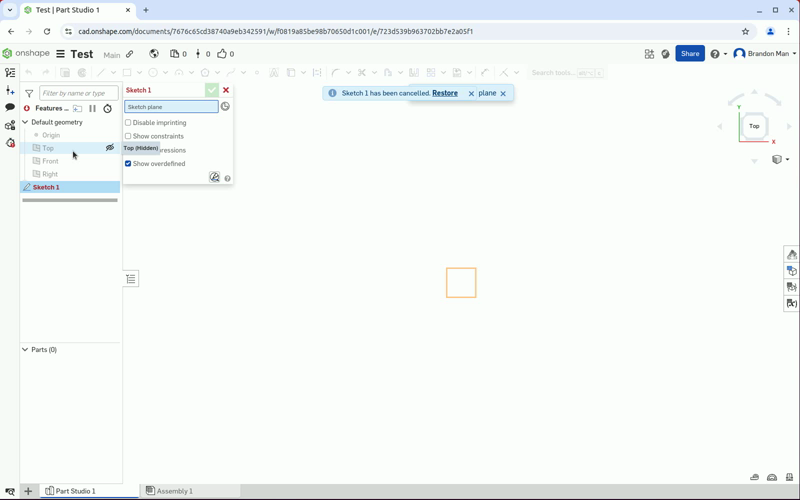
click(73, 150)
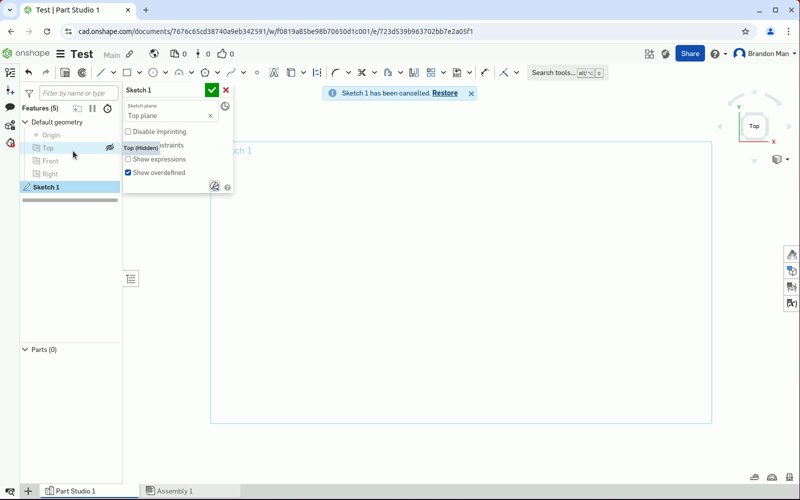
mouse_move(73, 352)
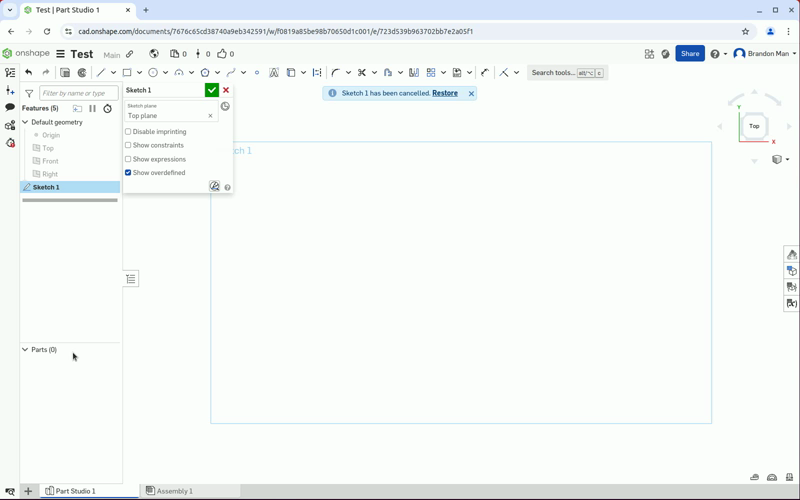
key(y)
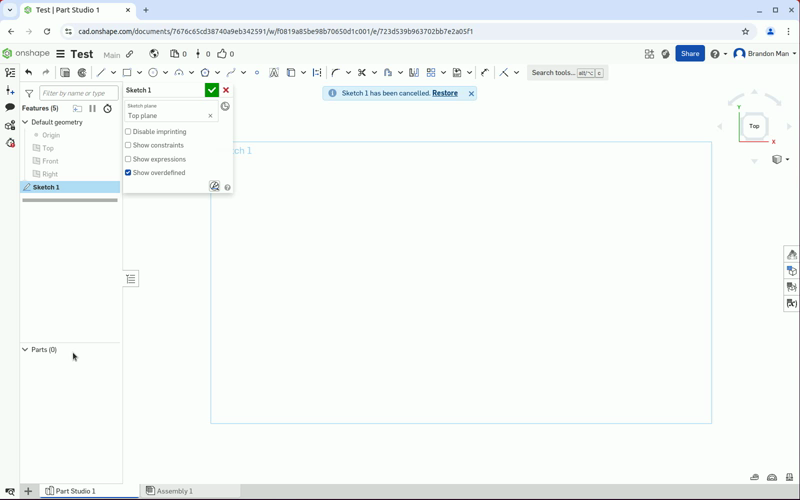
key(l)
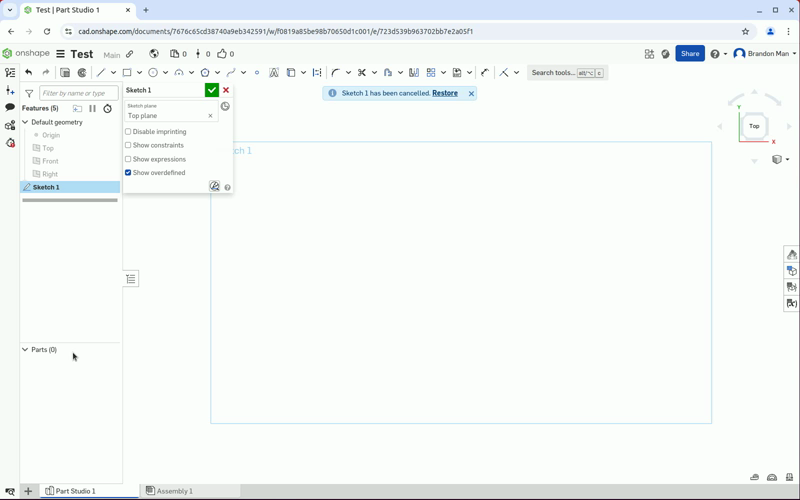
key_down(shift)
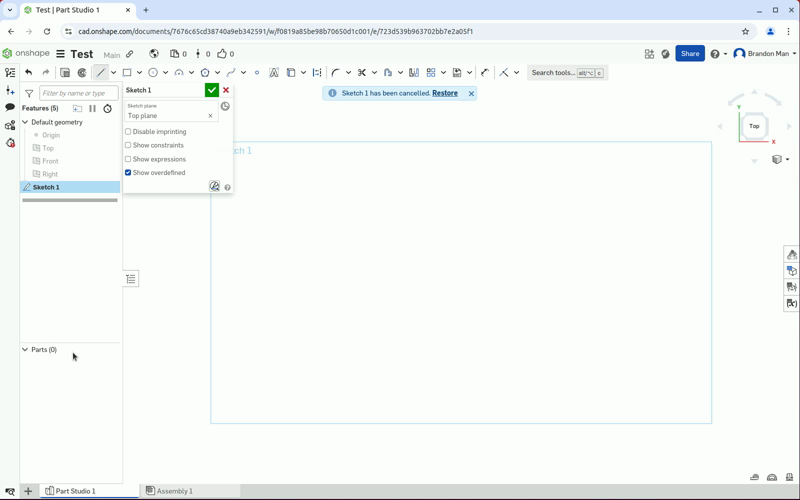
mouse_move(388, 312)
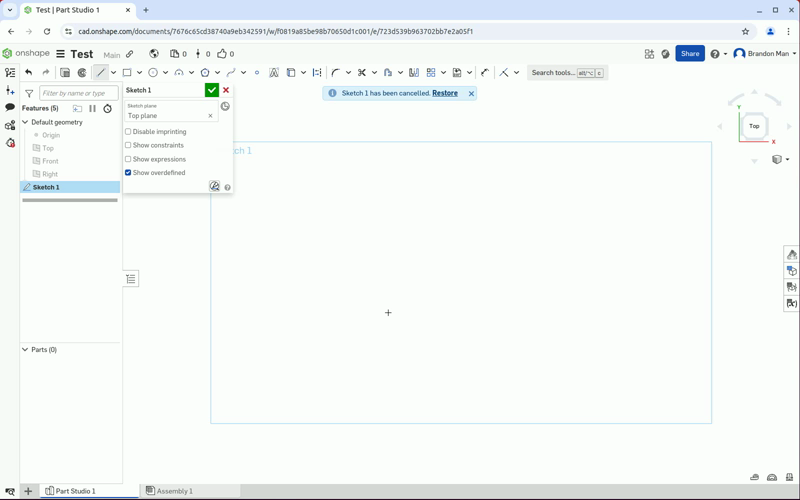
click(388, 312)
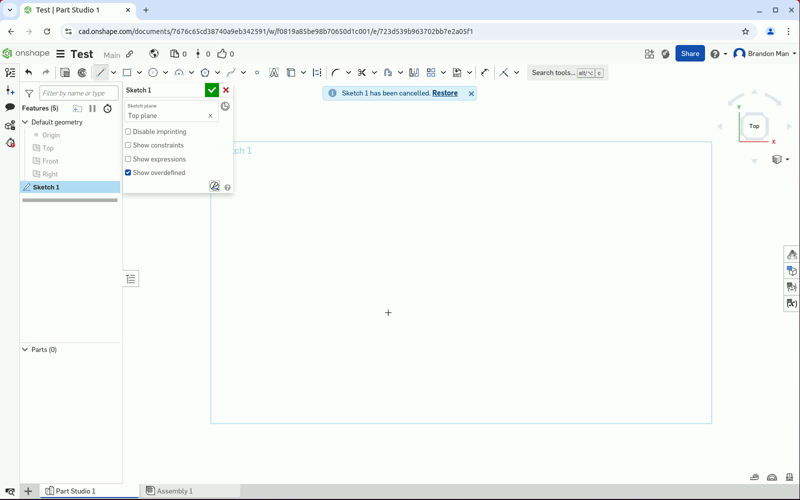
key_up(shift)
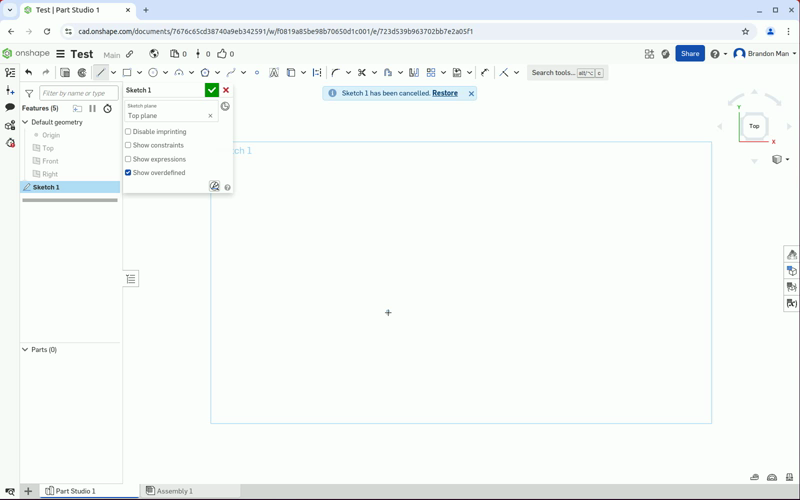
key_down(shift)
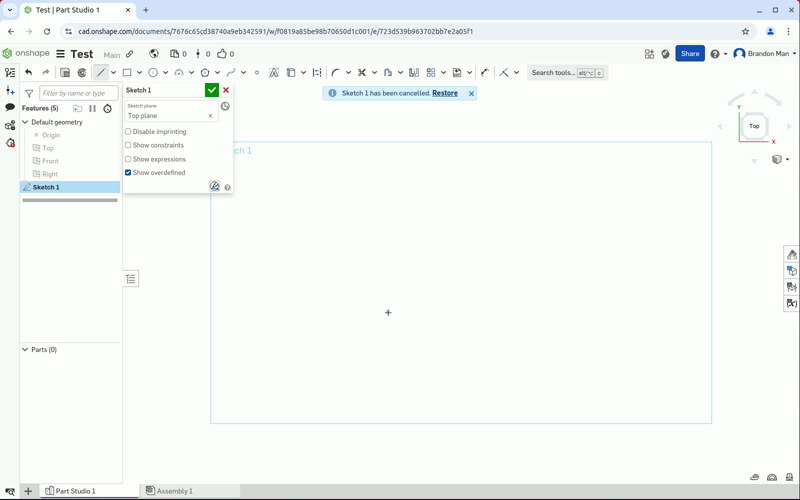
mouse_move(476, 312)
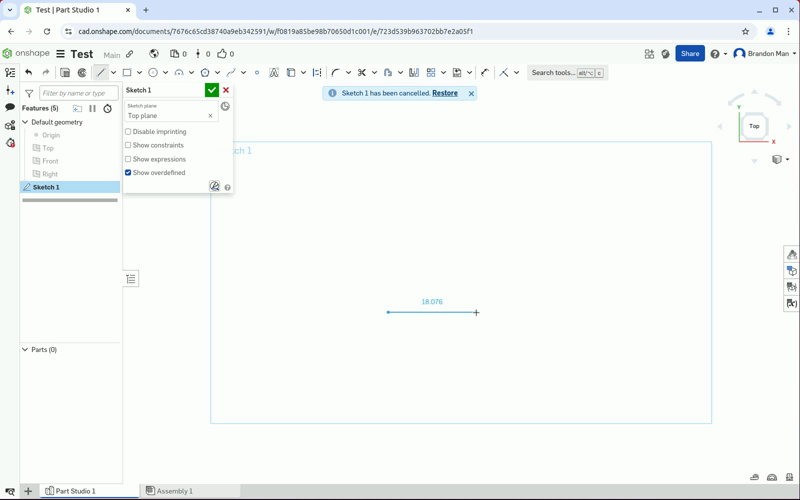
click(476, 312)
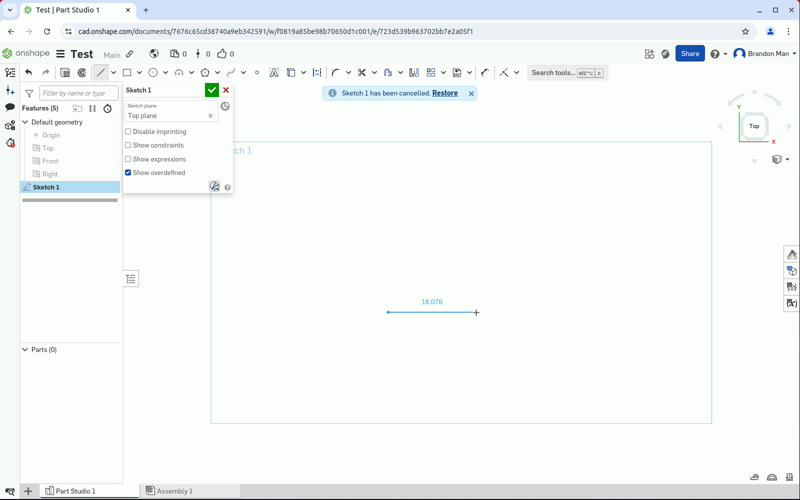
key_up(shift)
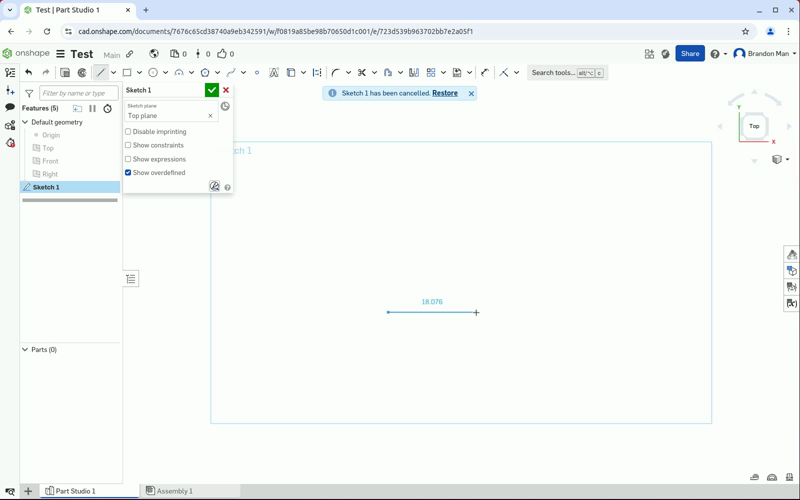
key_down(shift)
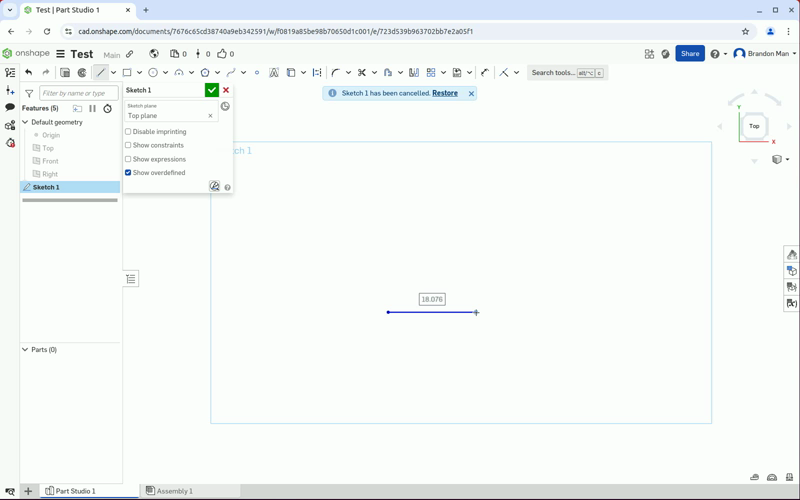
mouse_move(506, 312)
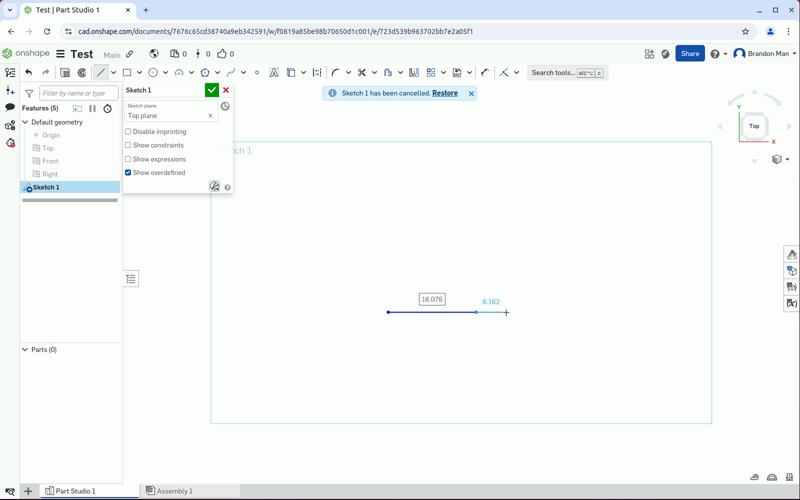
mouse_move(476, 348)
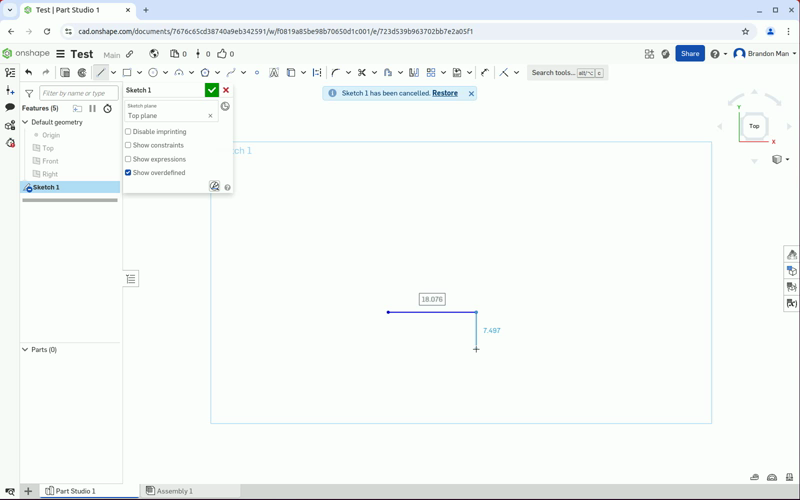
click(476, 348)
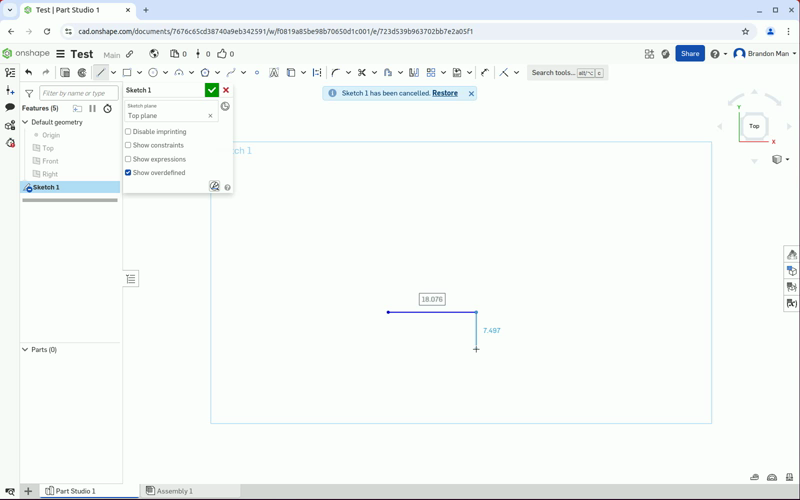
key_up(shift)
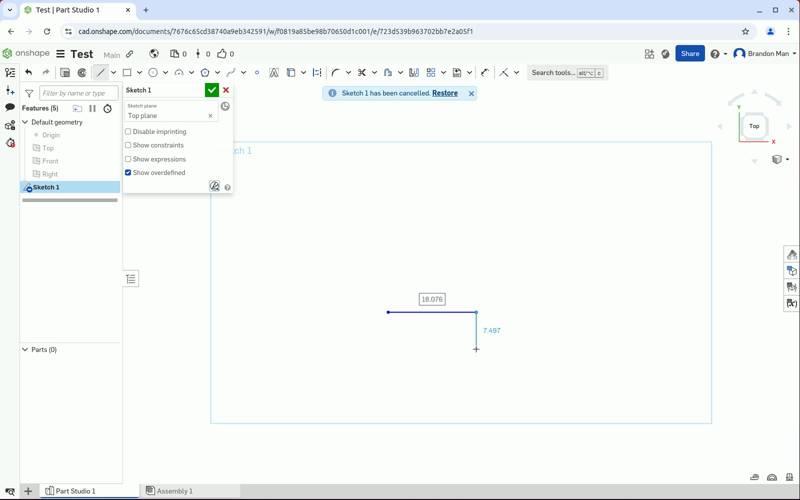
key_down(shift)
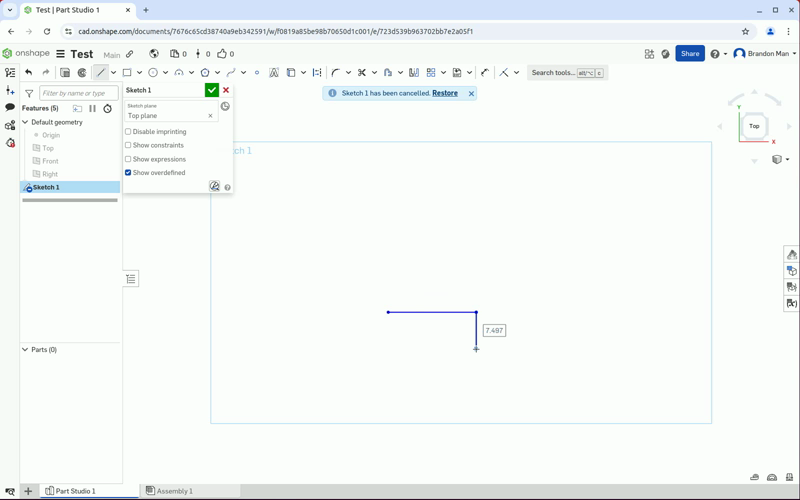
mouse_move(562, 348)
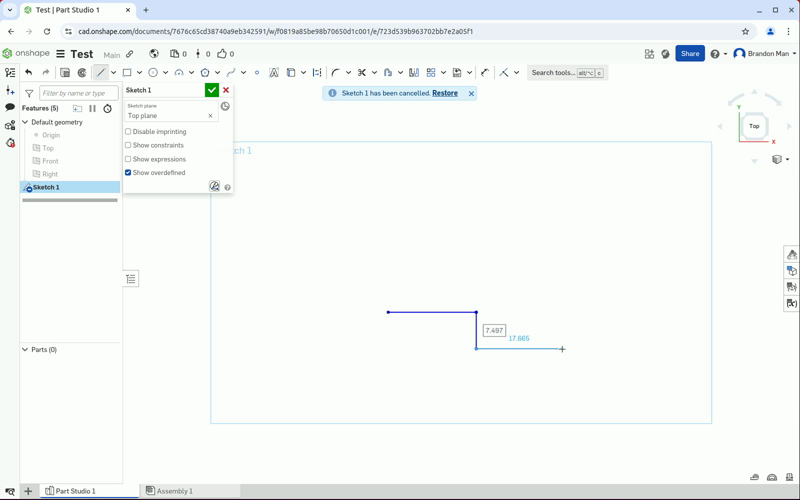
click(562, 348)
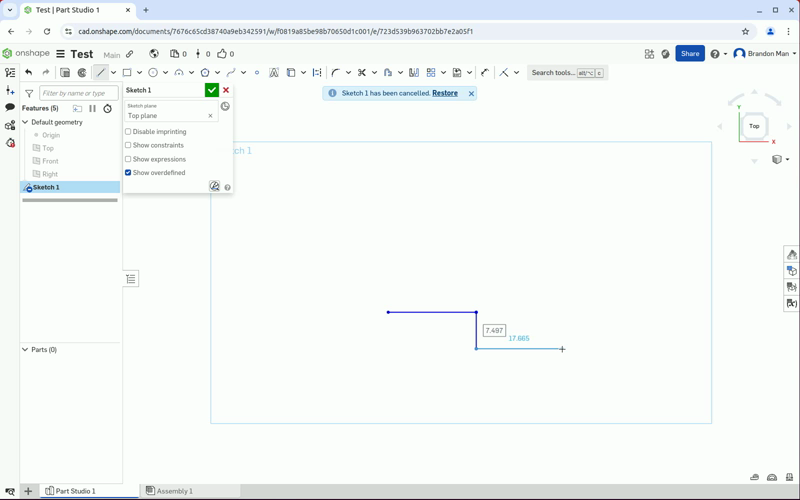
key_up(shift)
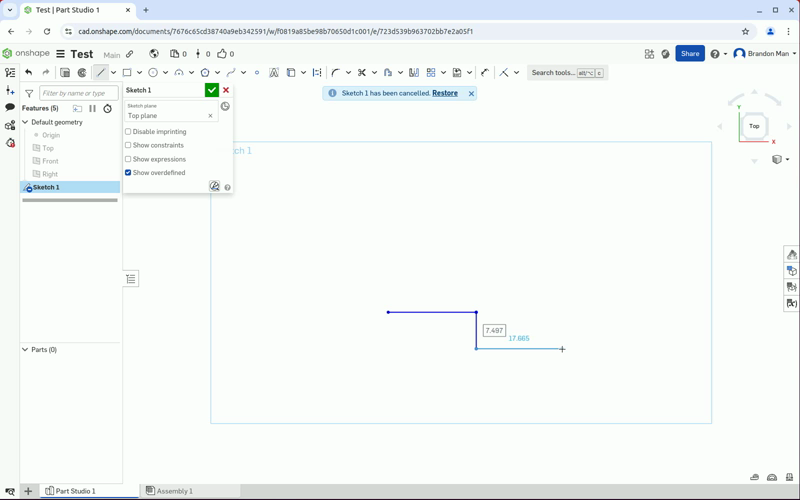
key_down(shift)
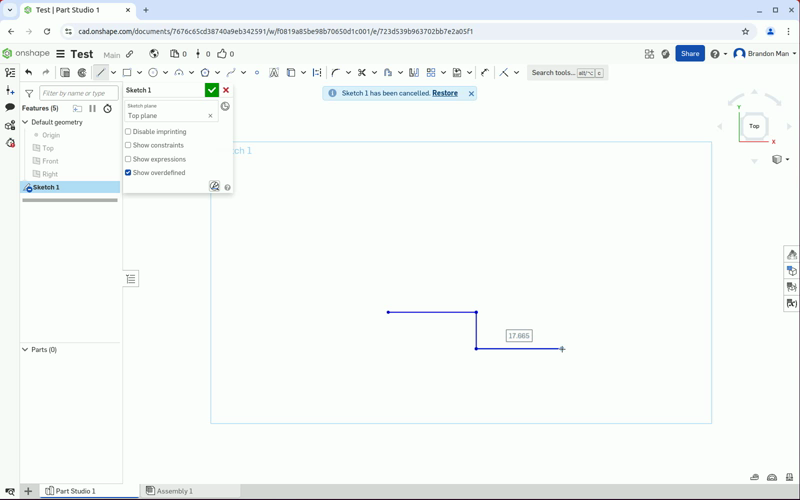
mouse_move(562, 224)
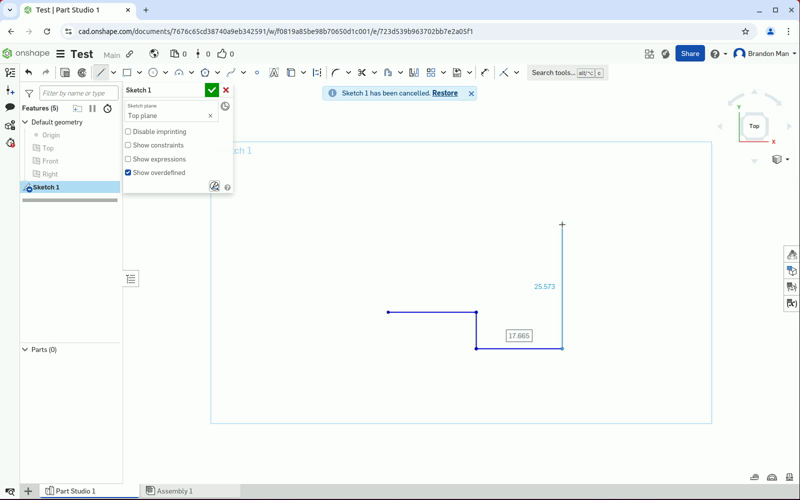
click(562, 224)
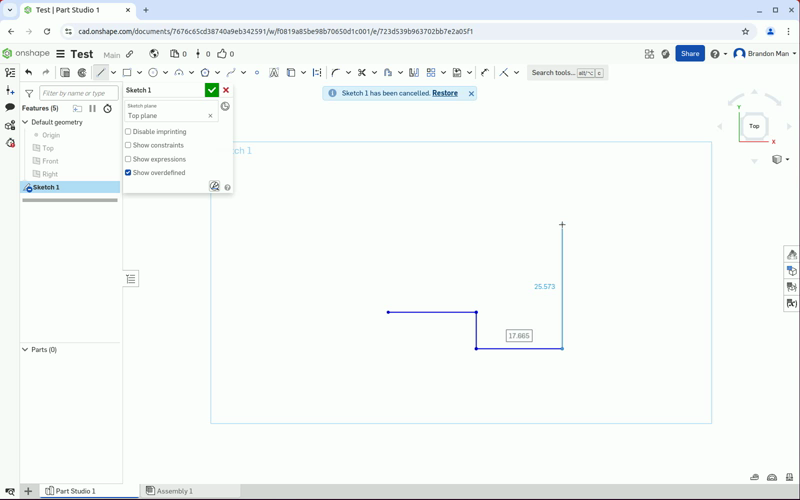
key_up(shift)
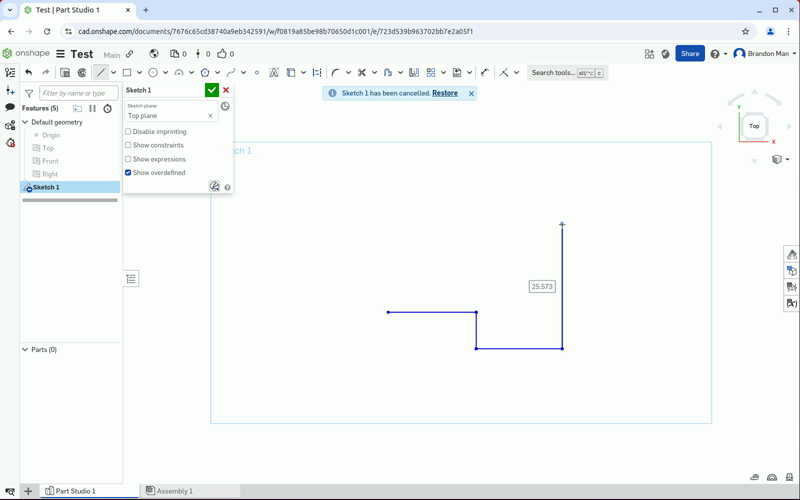
key_down(shift)
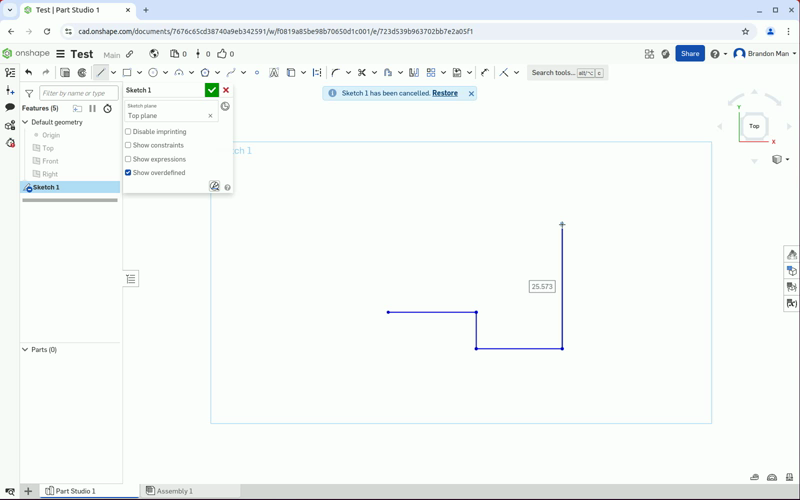
mouse_move(388, 224)
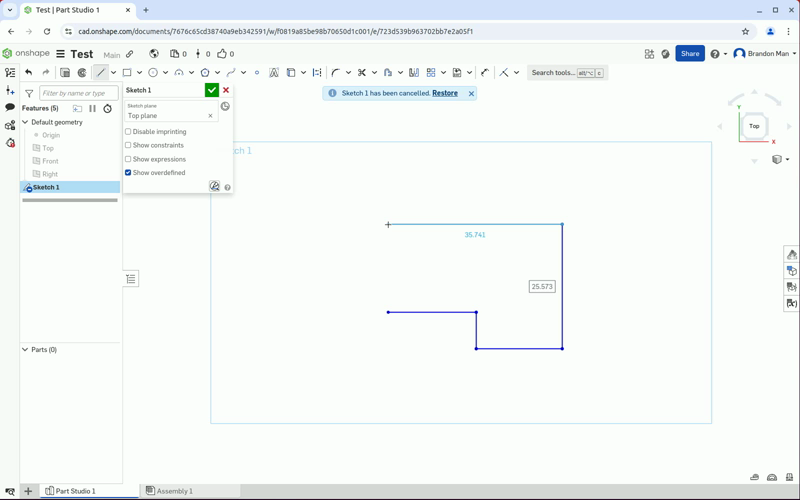
click(388, 224)
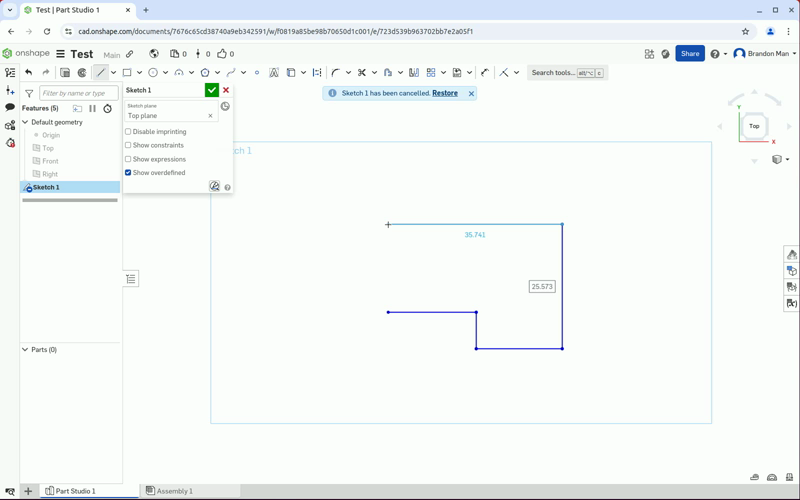
key_up(shift)
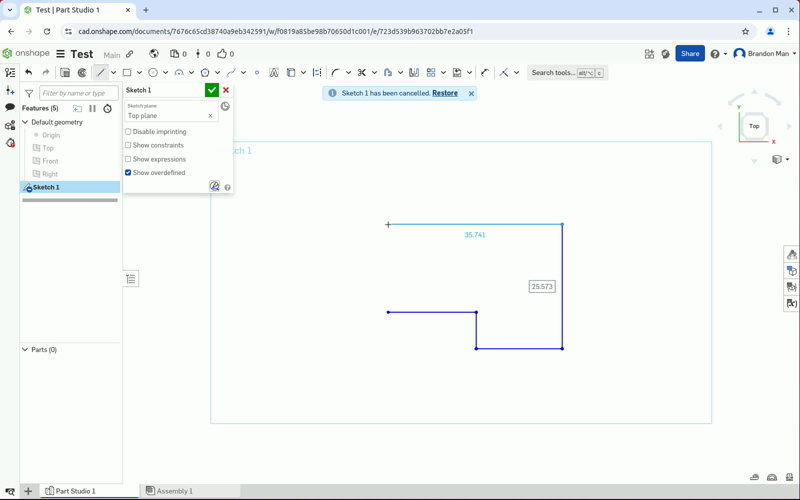
key_down(shift)
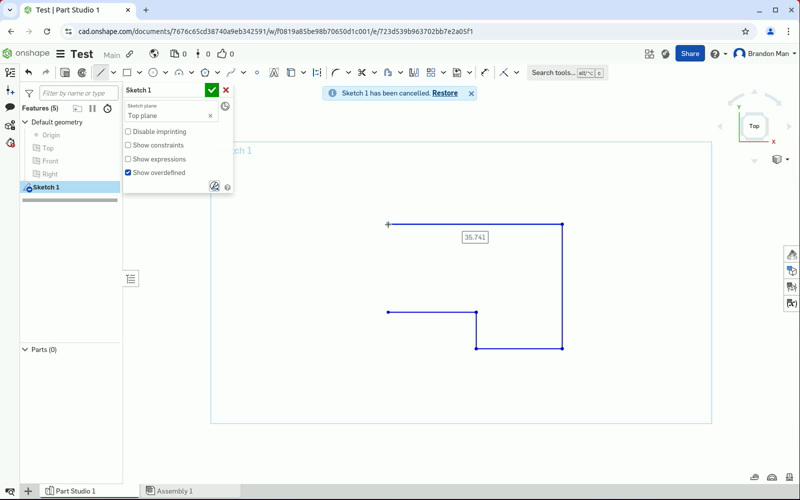
mouse_move(388, 312)
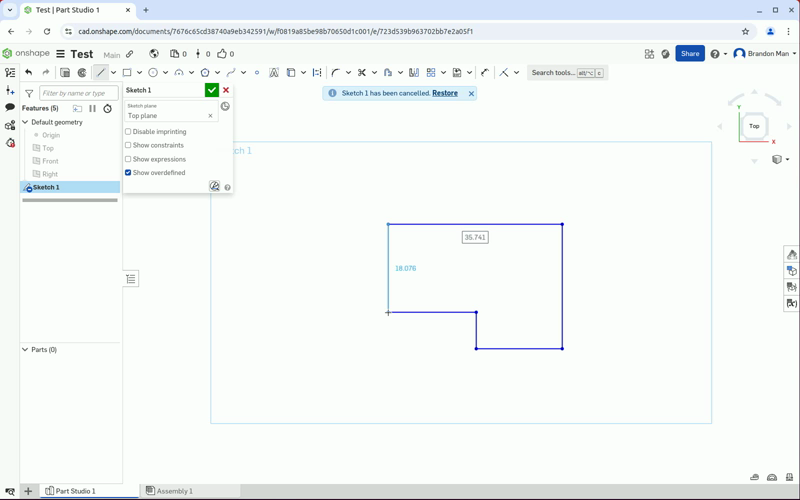
key_up(shift)
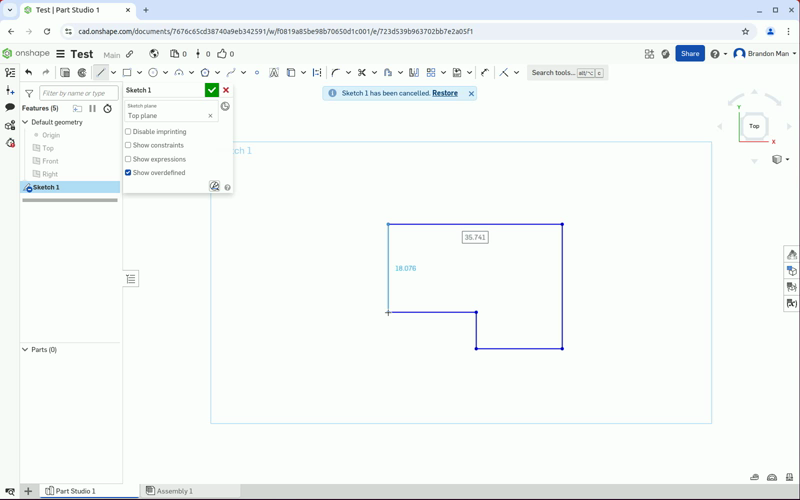
click(388, 312)
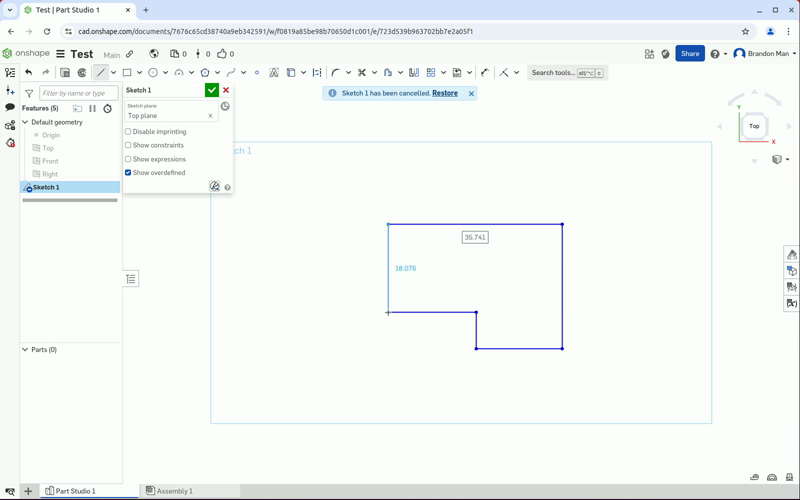
key(esc)
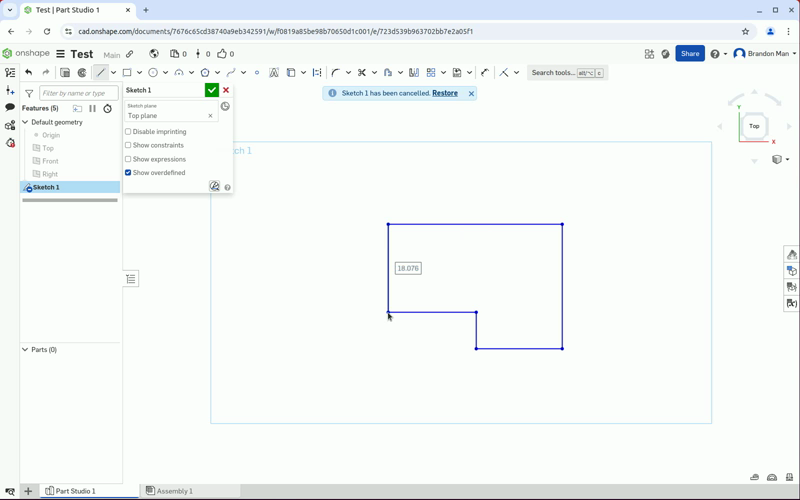
mouse_move(452, 250)
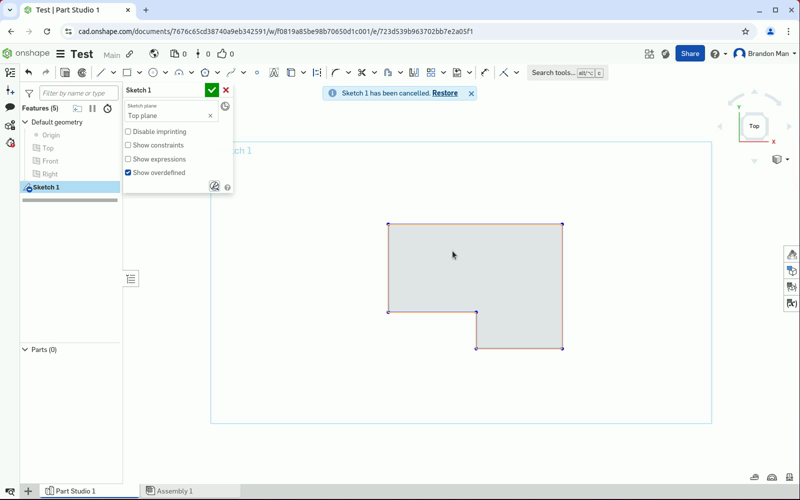
click(452, 250)
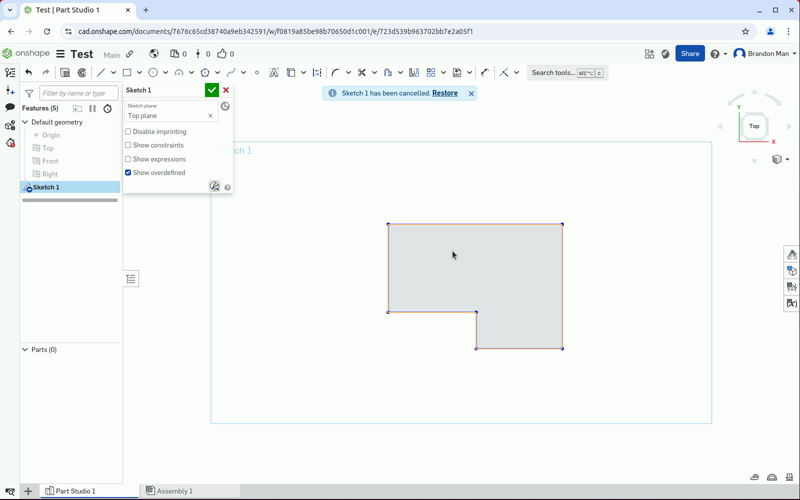
mouse_move(73, 352)
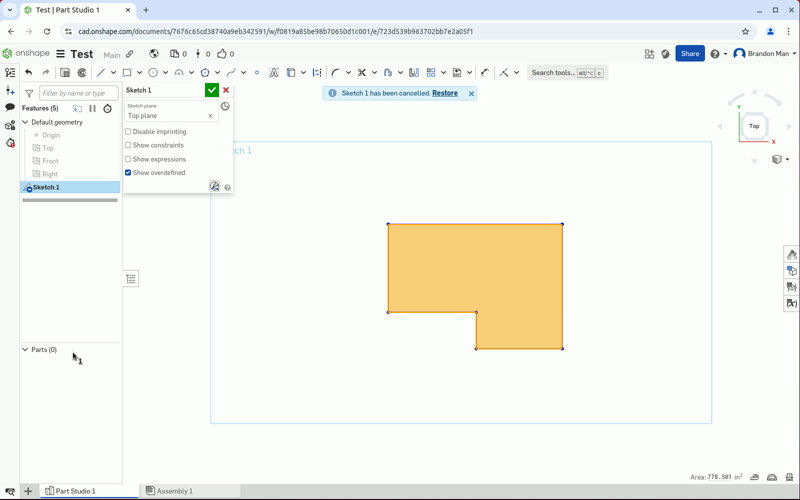
key(shift+y)
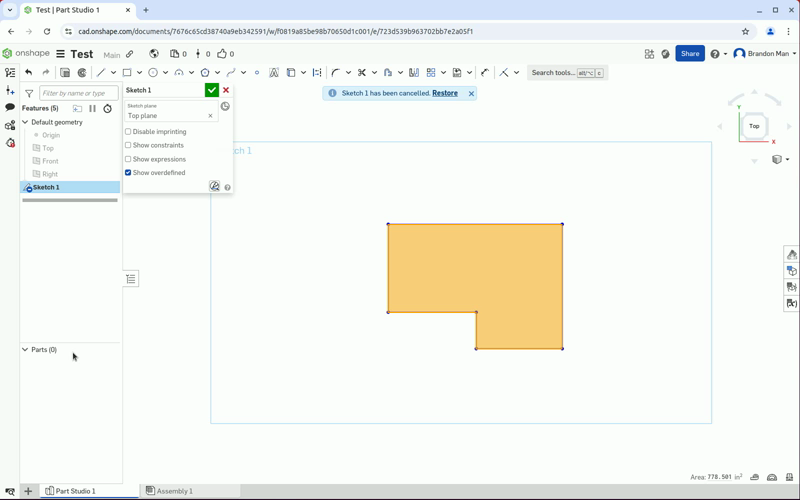
key(shift+e)
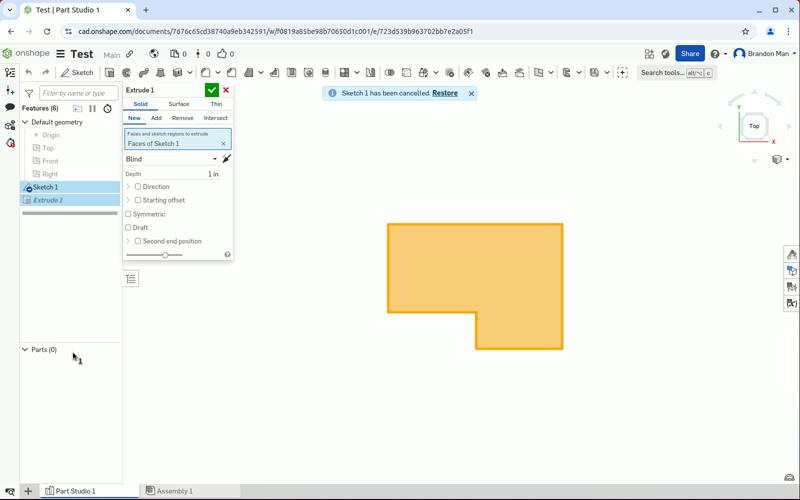
mouse_move(143, 106)
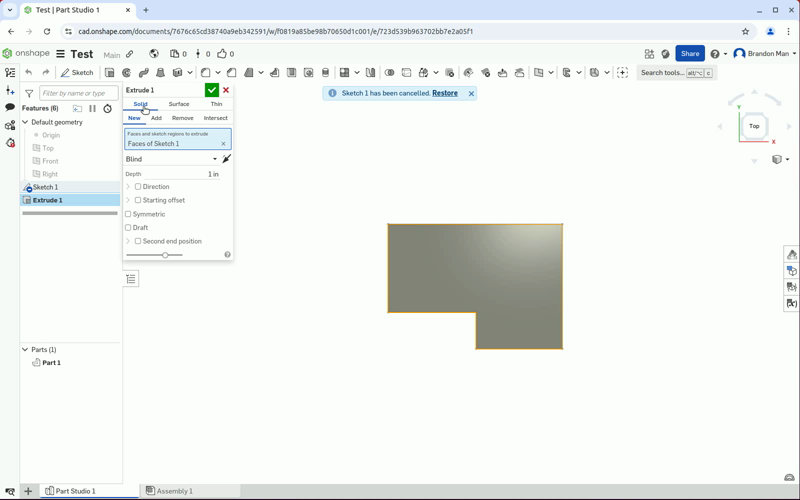
click(143, 106)
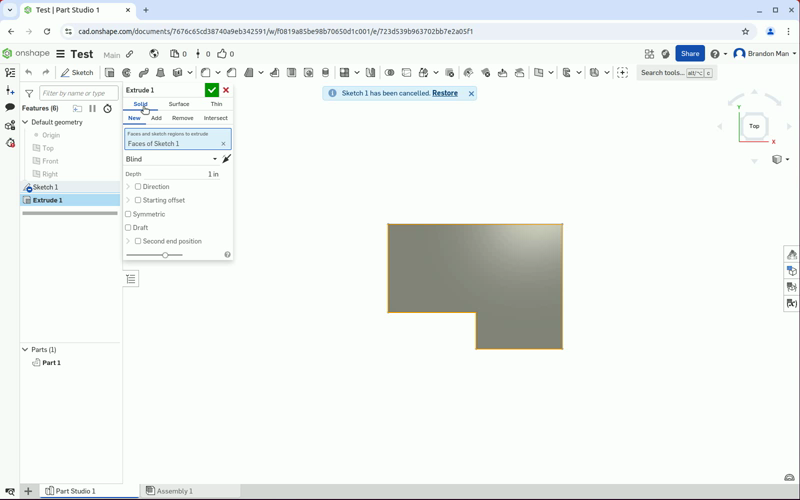
mouse_move(137, 120)
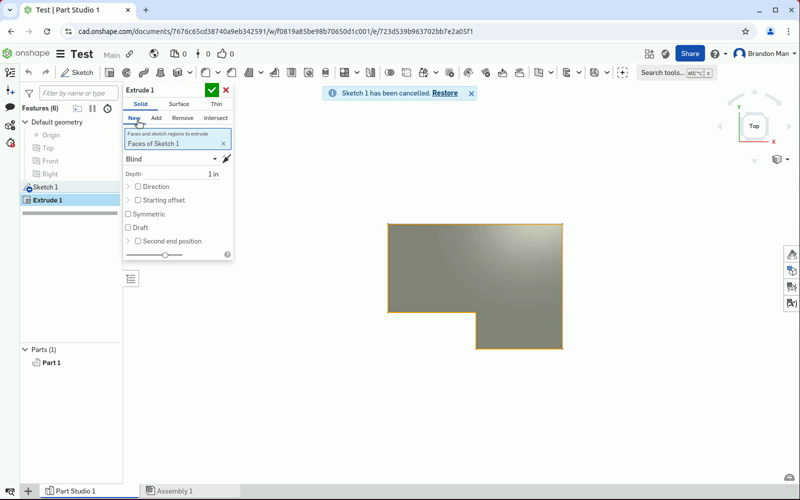
click(137, 120)
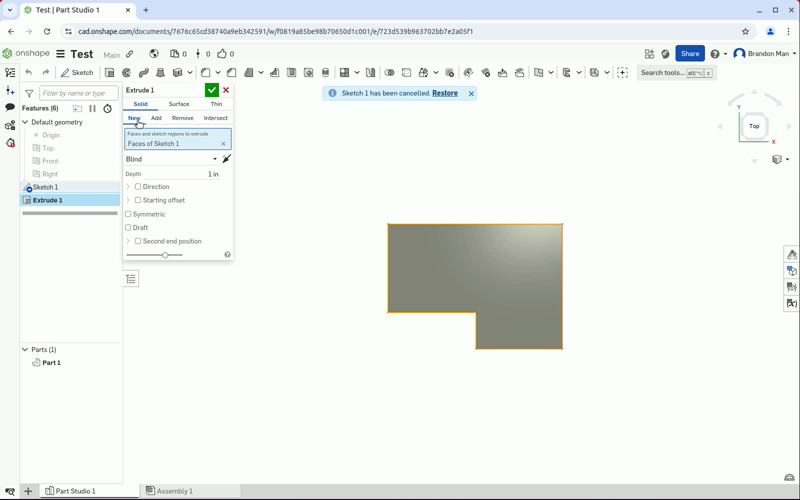
key(tab, 4)
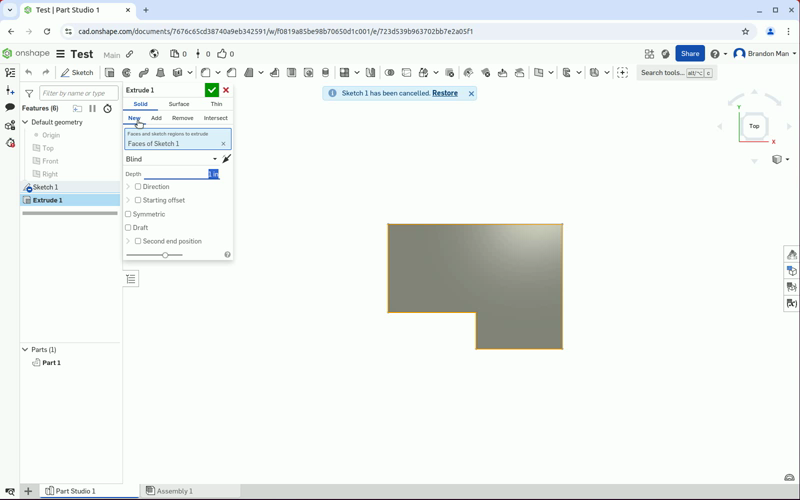
text(2.648)
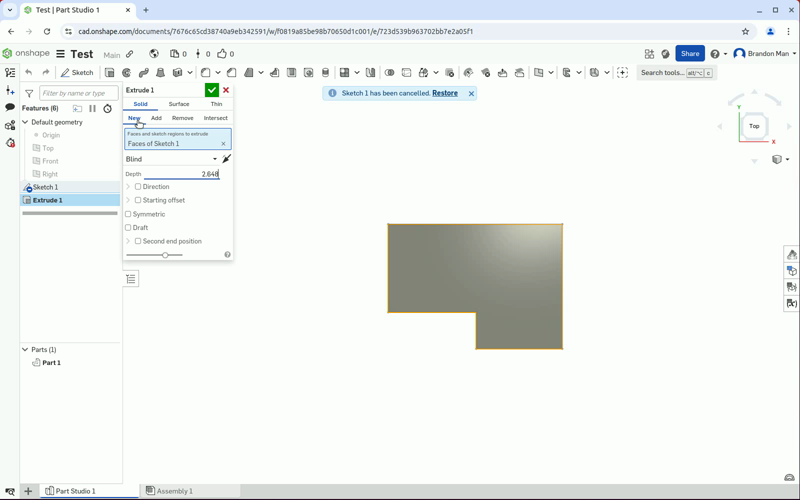
key(enter)
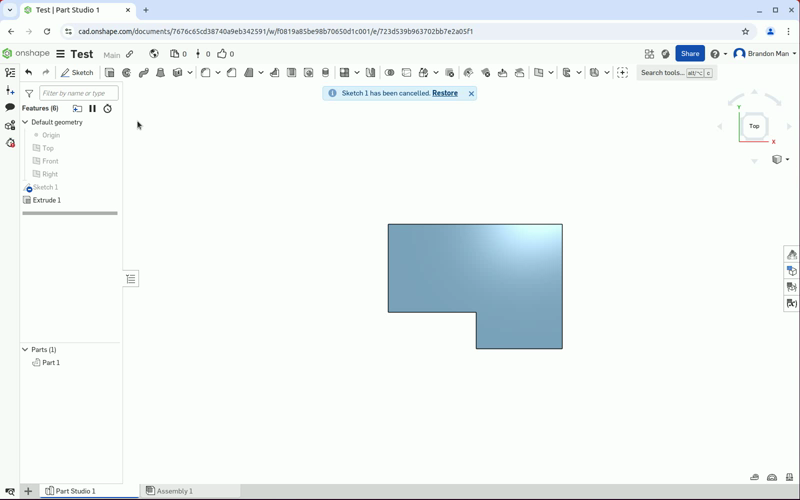
key(shift+h)
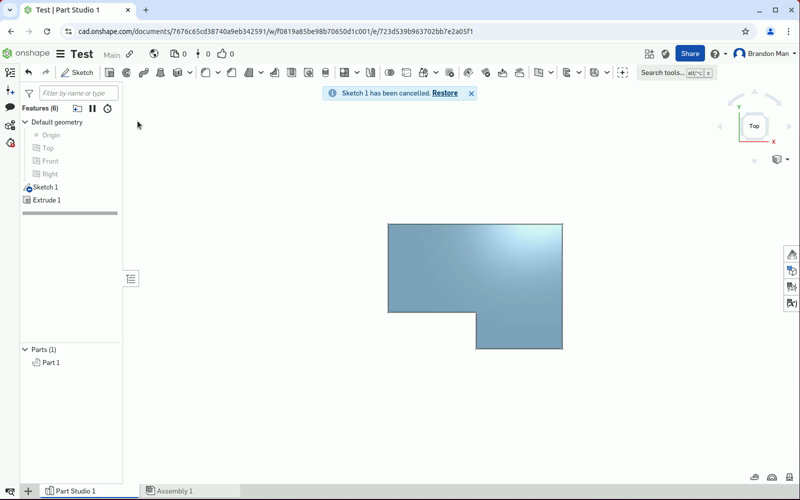
key(shift+h)
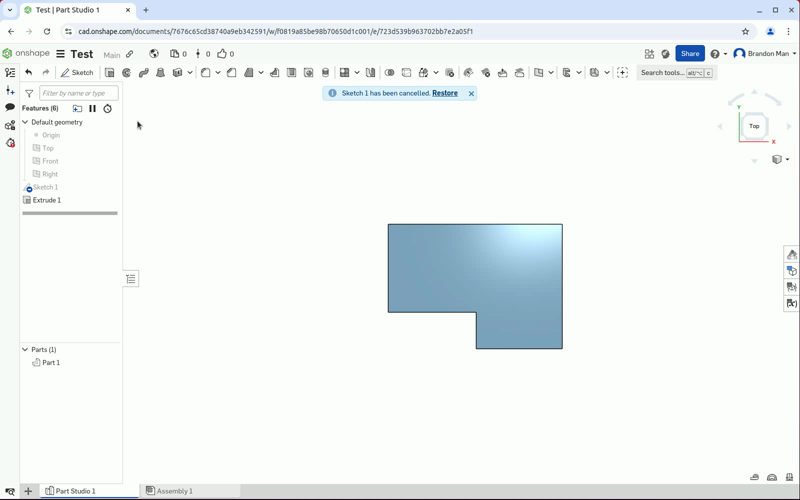
mouse_move(73, 189)
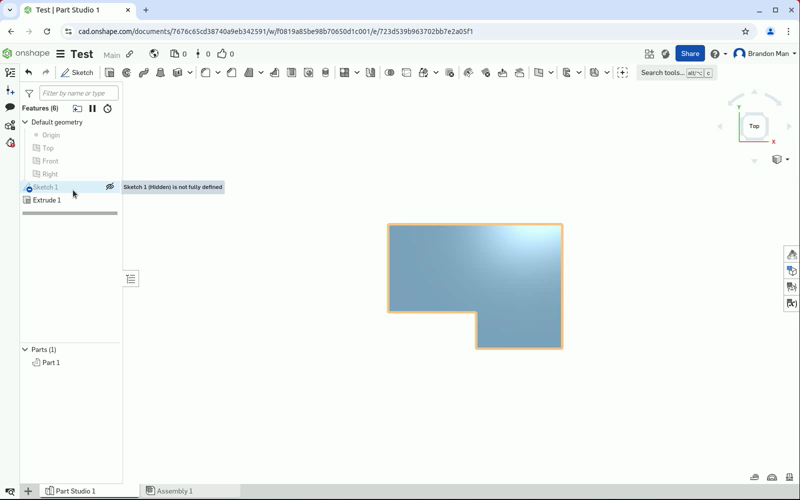
click(73, 189)
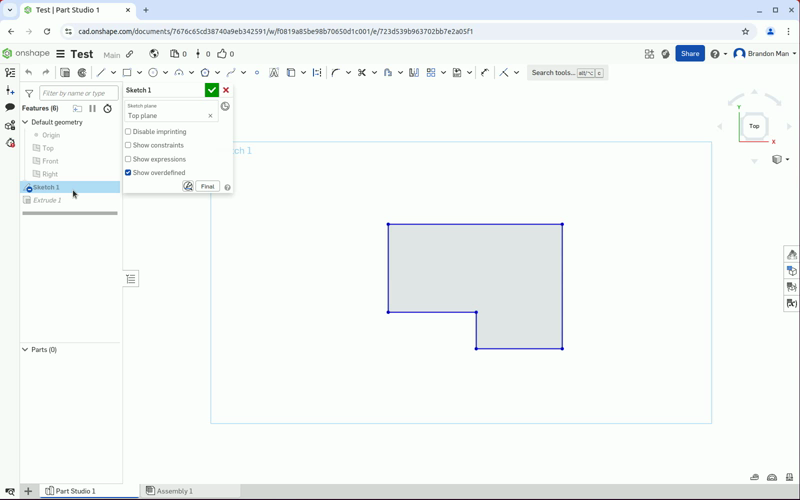
mouse_move(229, 92)
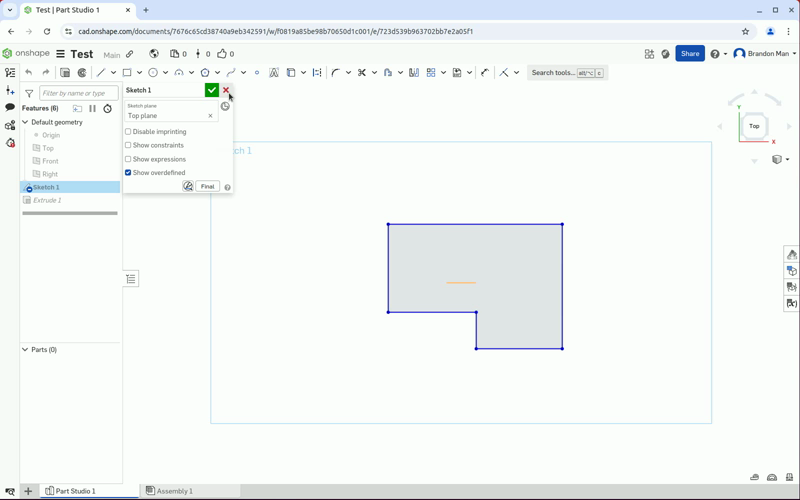
click(229, 92)
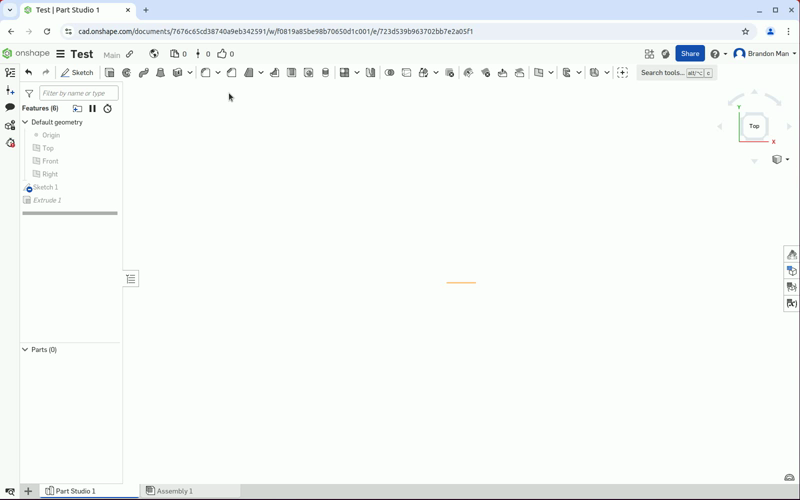
mouse_move(541, 75)
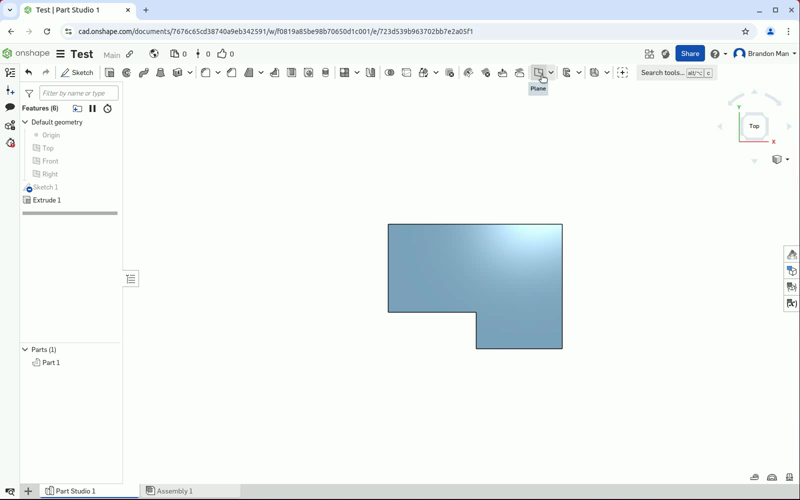
click(541, 75)
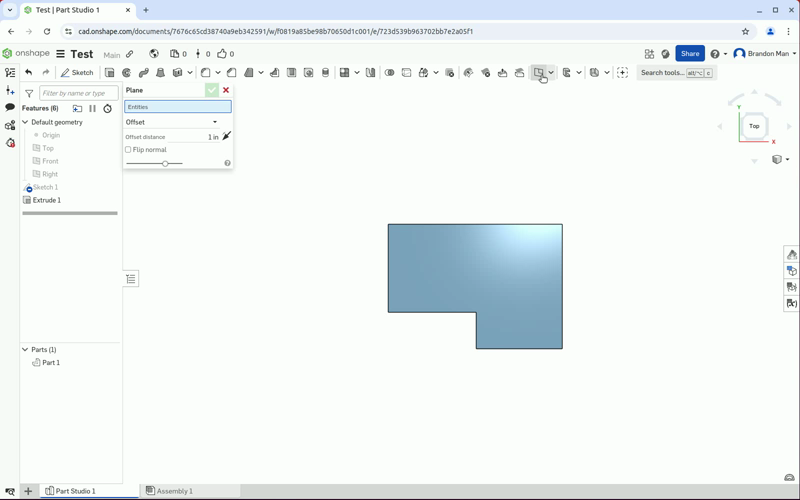
mouse_move(73, 150)
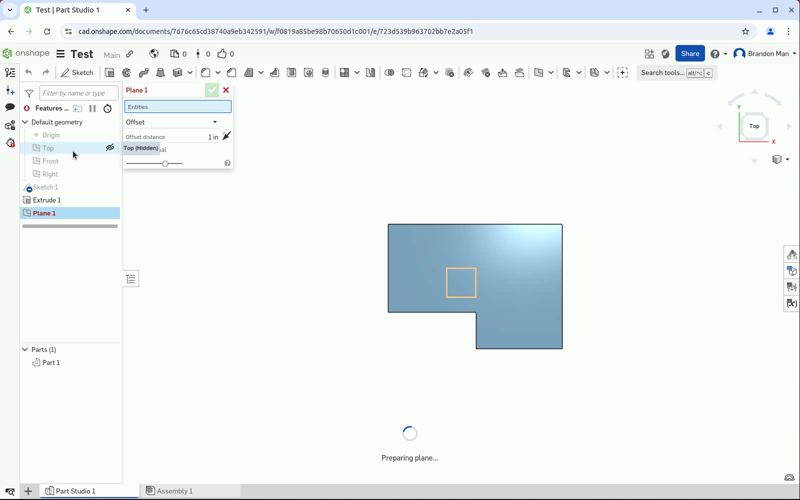
click(73, 150)
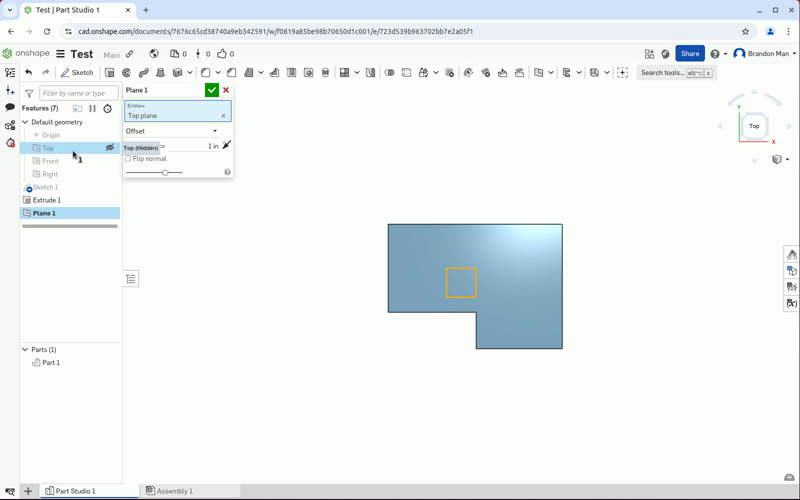
key(tab, 2)
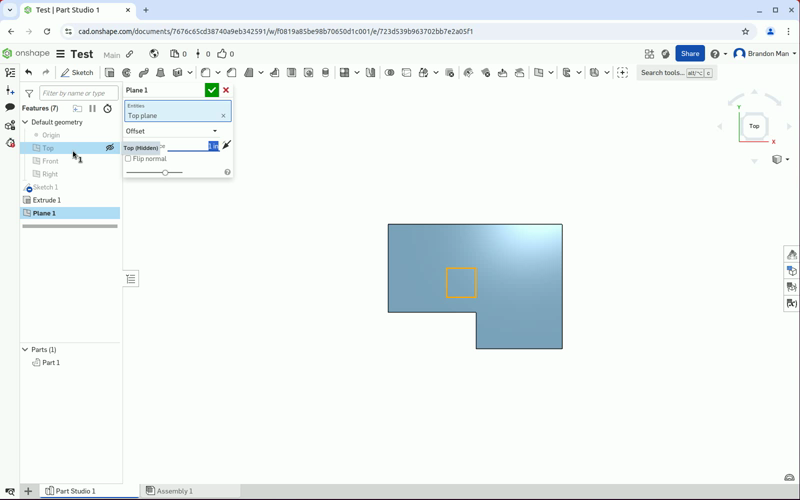
text(2.65)
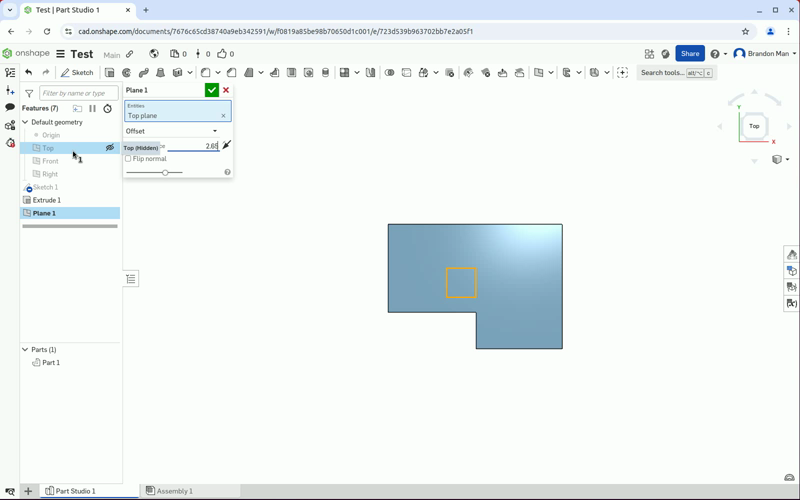
key(enter, 2)
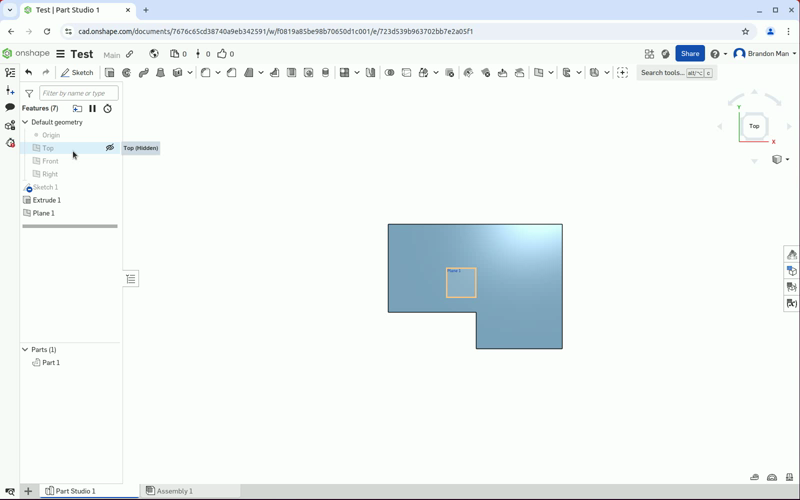
key(shift+s)
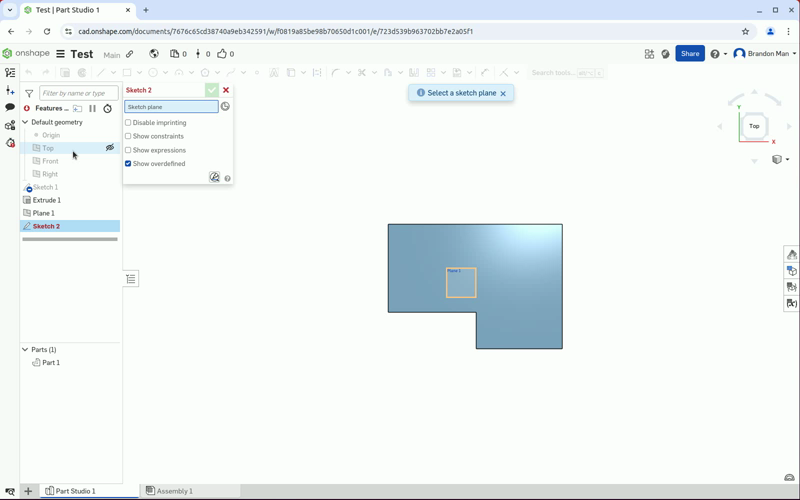
mouse_move(73, 215)
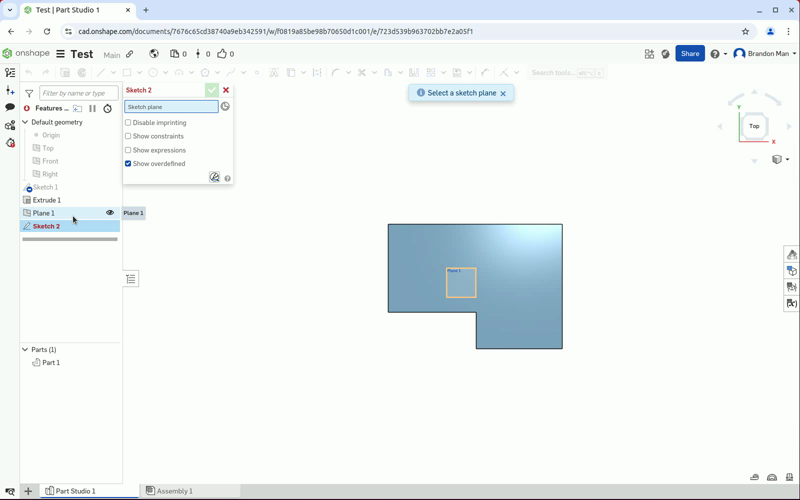
click(73, 215)
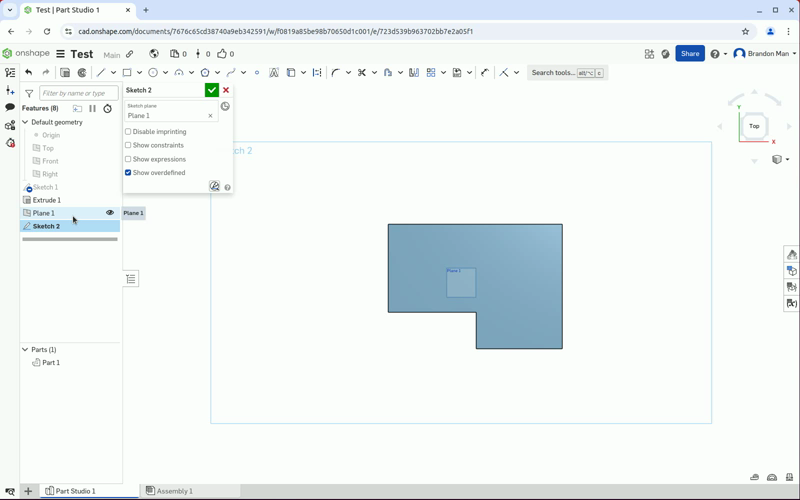
mouse_move(73, 352)
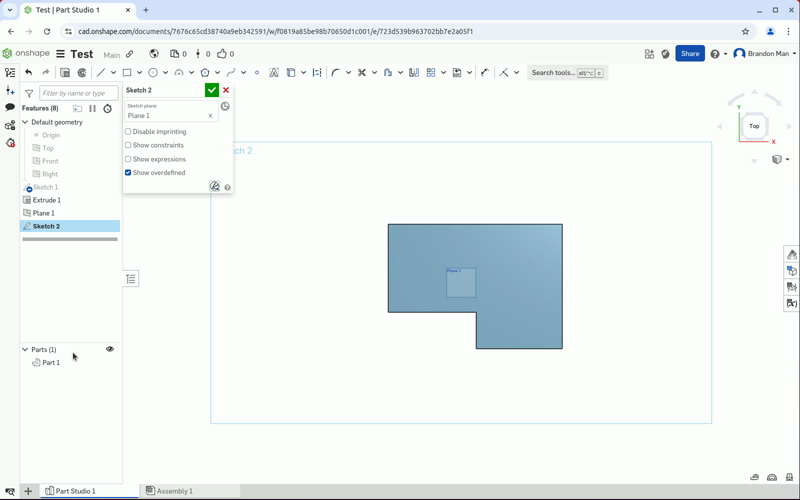
key(y)
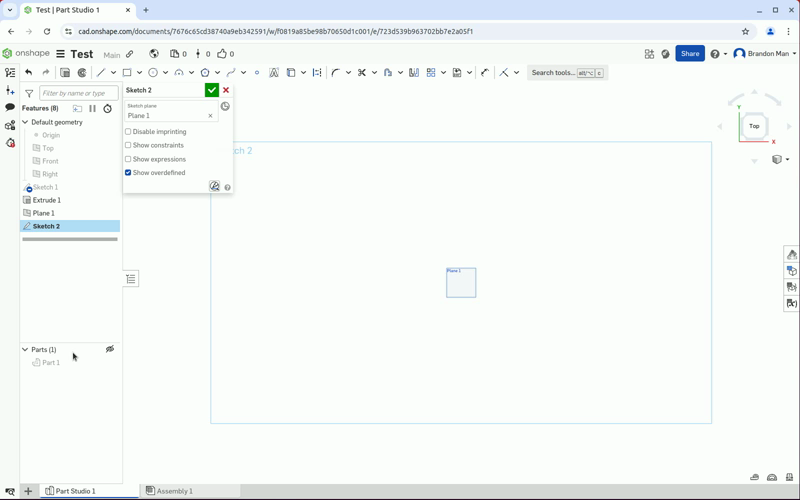
key(l)
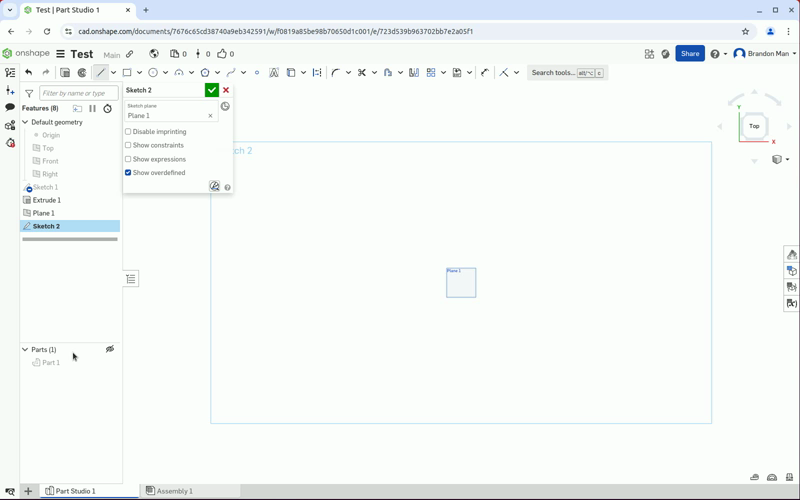
key_down(shift)
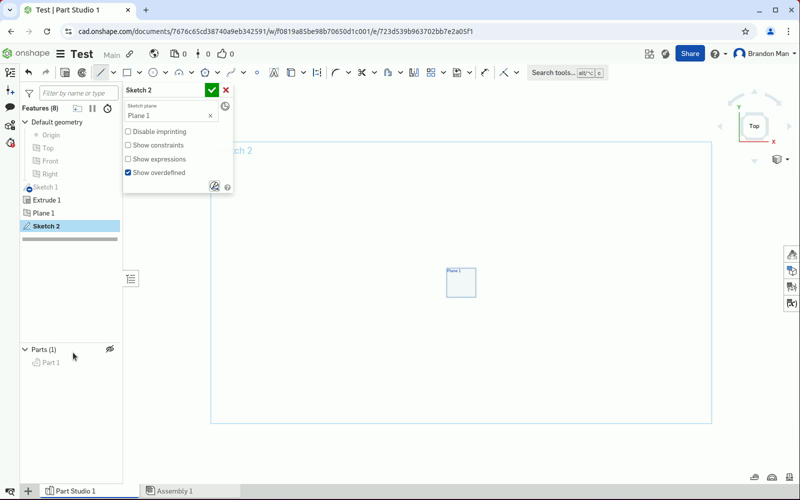
mouse_move(388, 281)
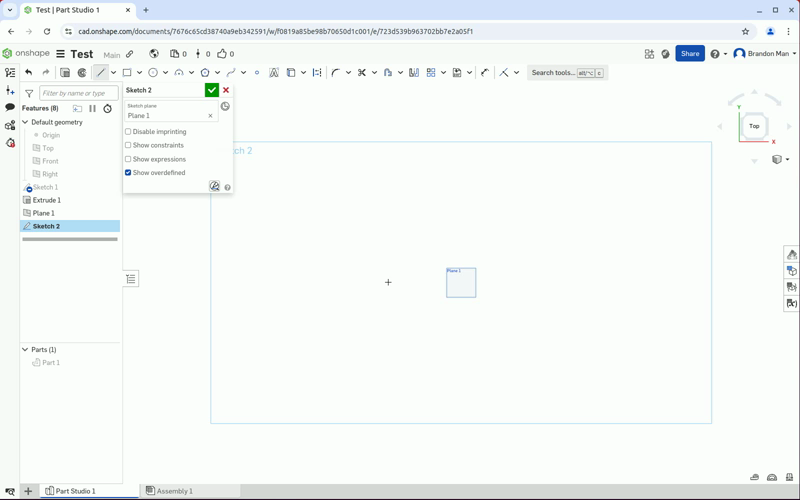
click(388, 281)
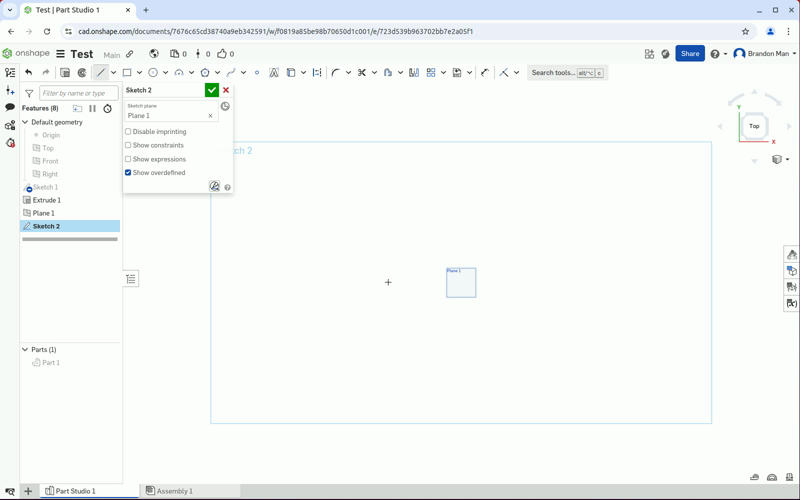
key_up(shift)
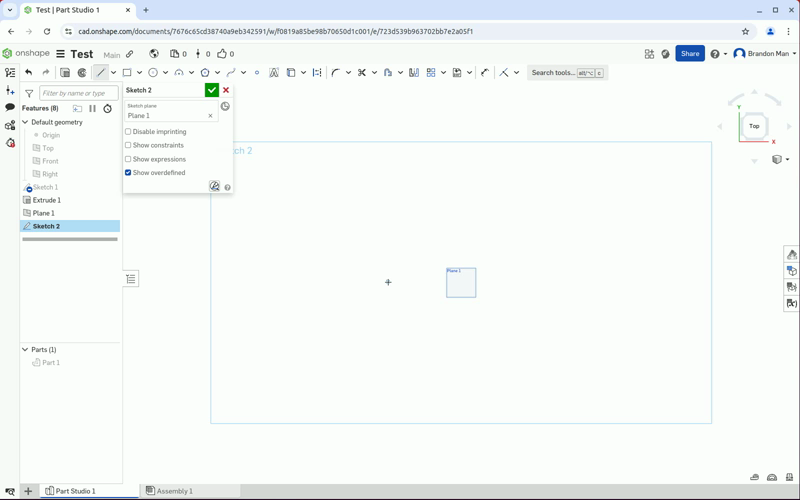
key_down(shift)
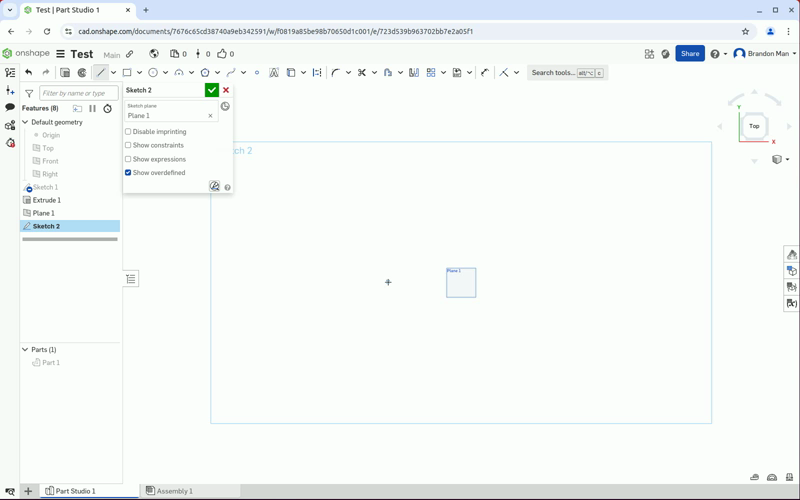
mouse_move(418, 281)
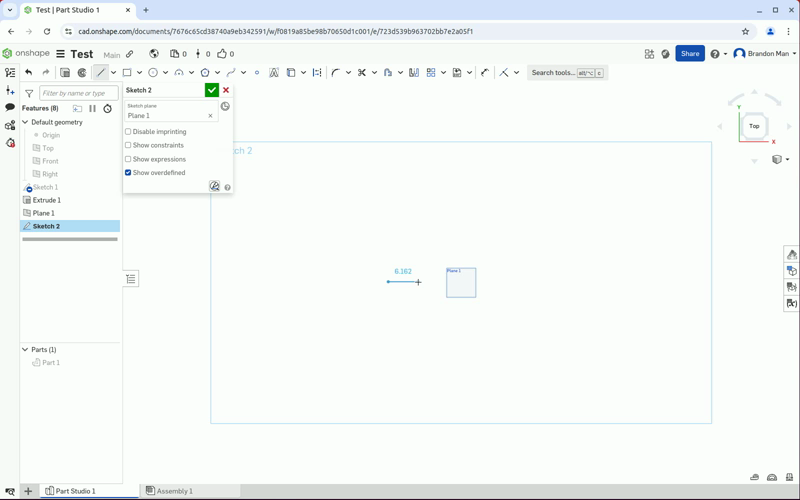
mouse_move(400, 281)
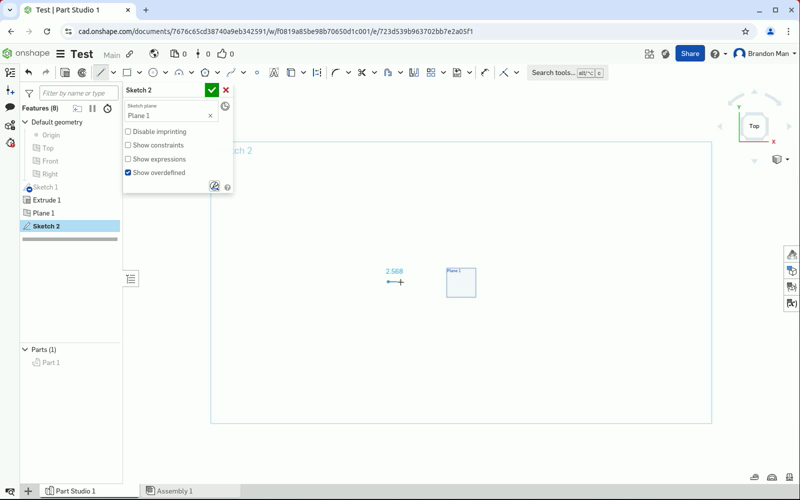
click(400, 281)
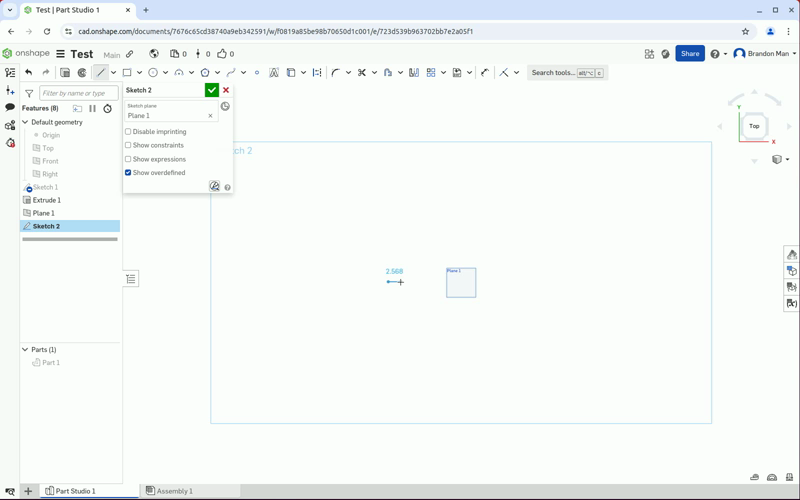
key_up(shift)
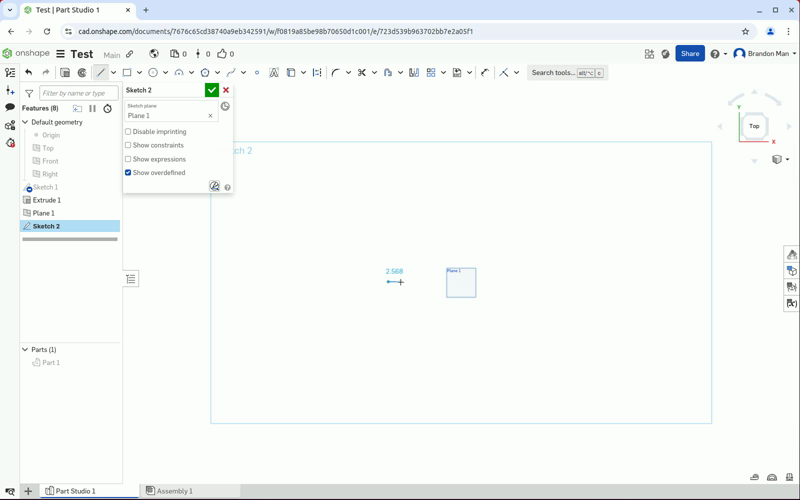
key_down(shift)
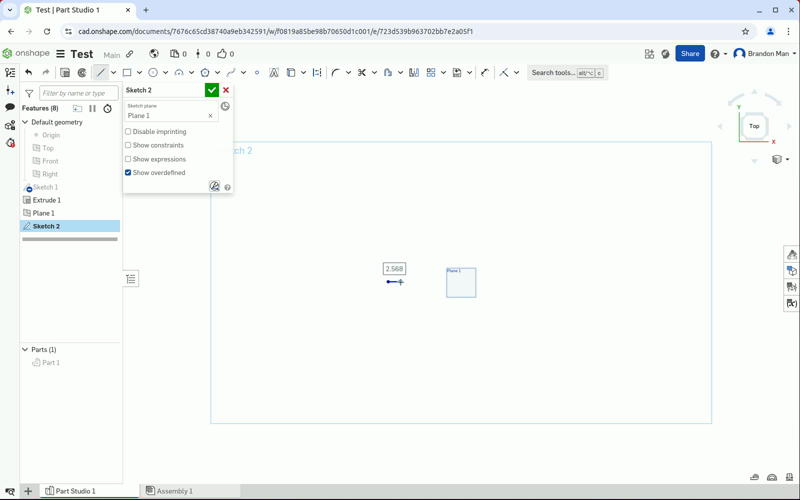
mouse_move(430, 281)
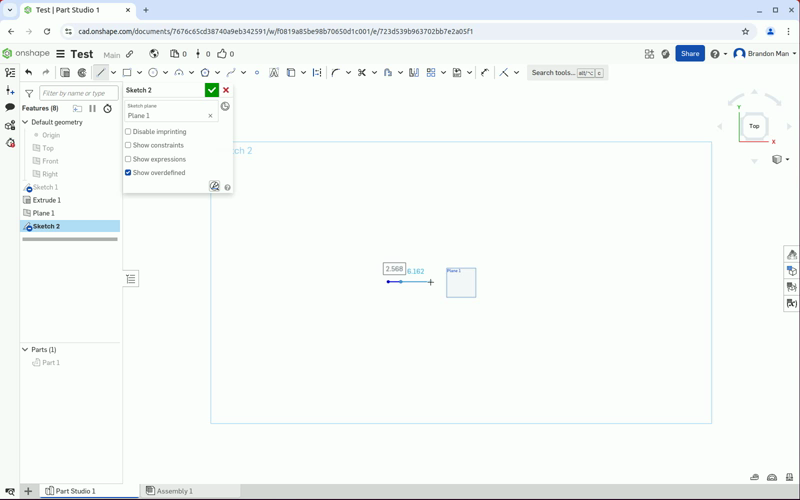
mouse_move(400, 237)
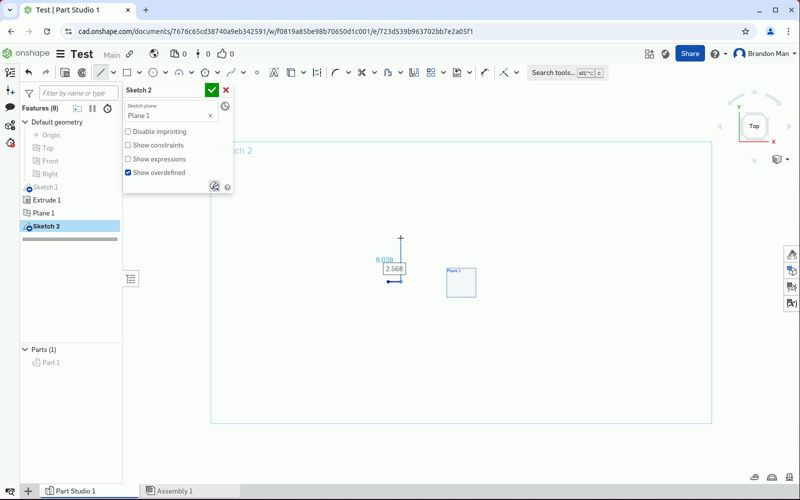
click(400, 237)
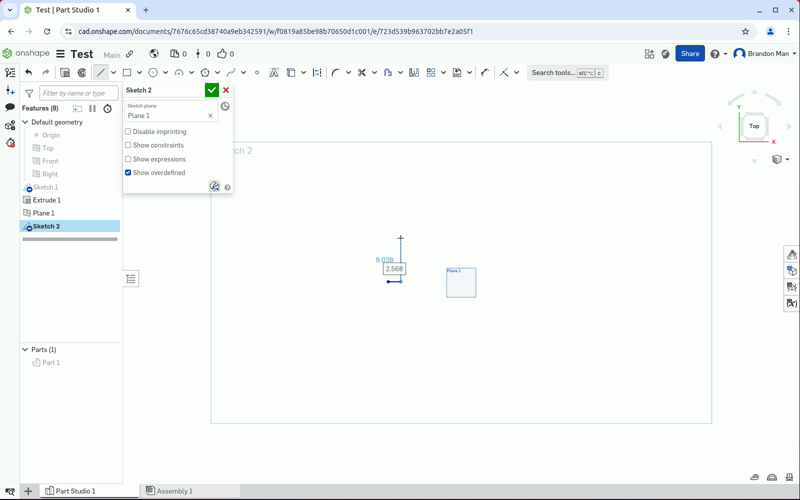
key_up(shift)
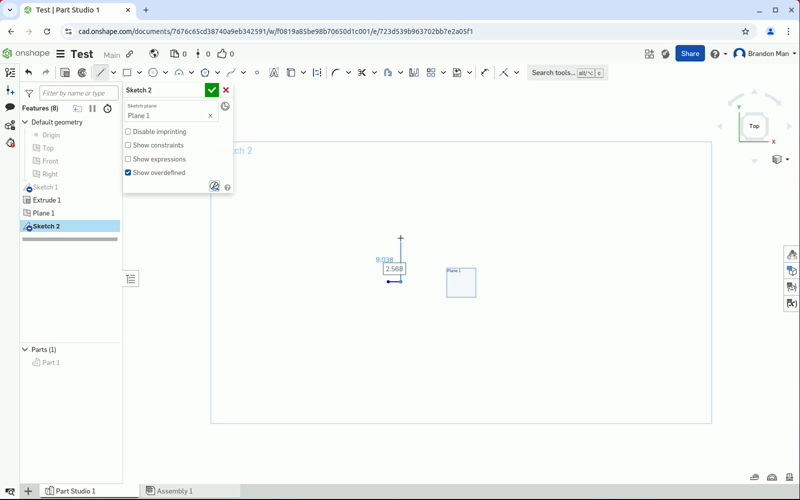
key_down(shift)
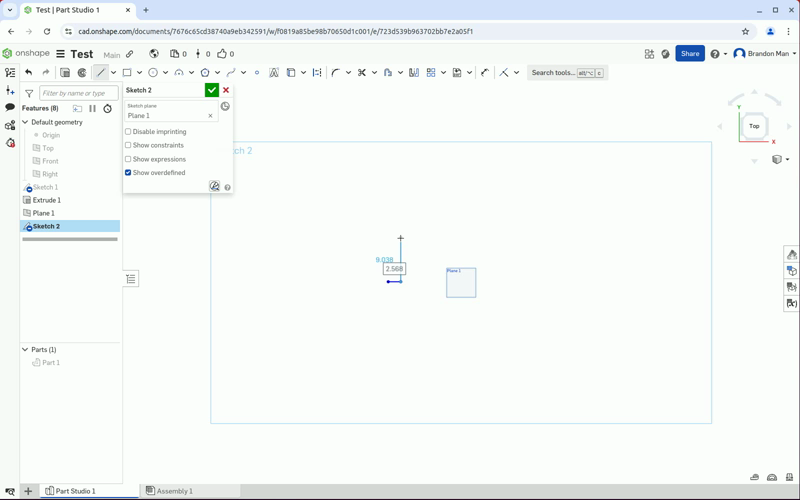
mouse_move(430, 237)
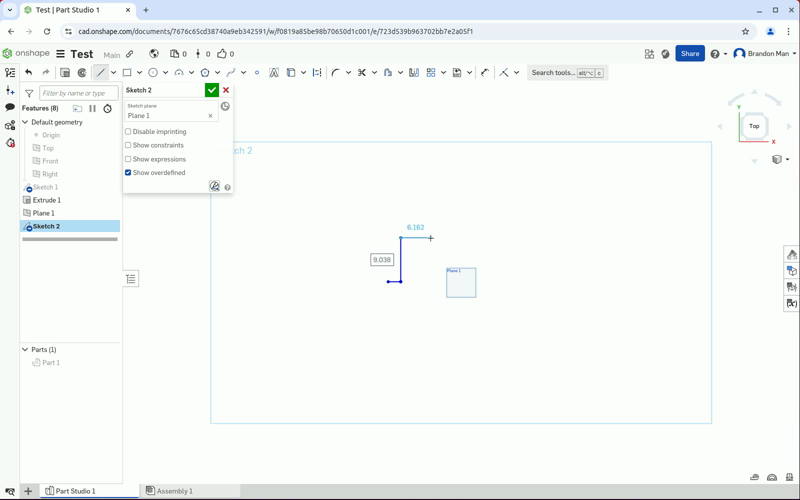
mouse_move(457, 237)
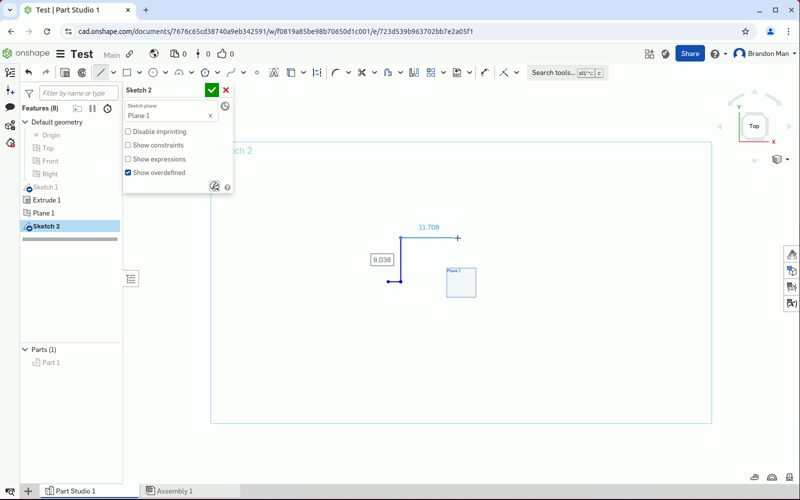
click(457, 237)
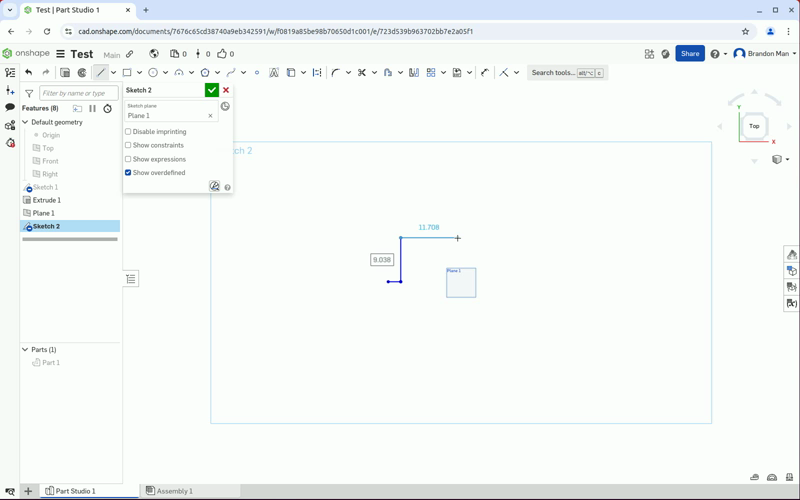
key_up(shift)
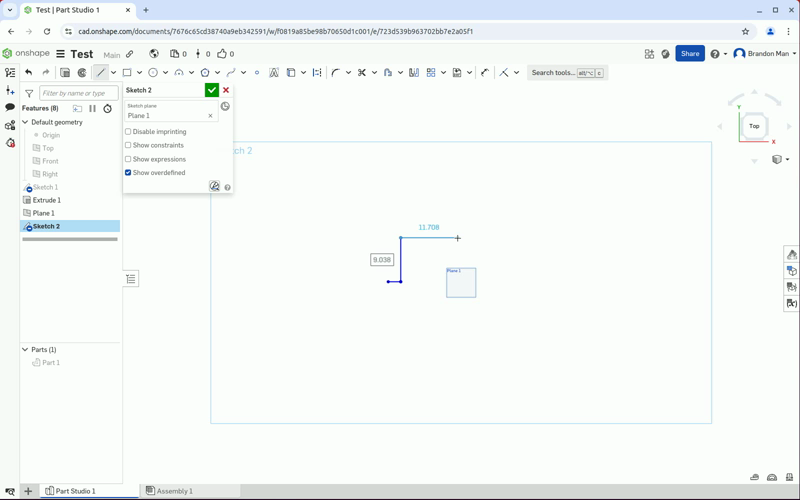
key_down(shift)
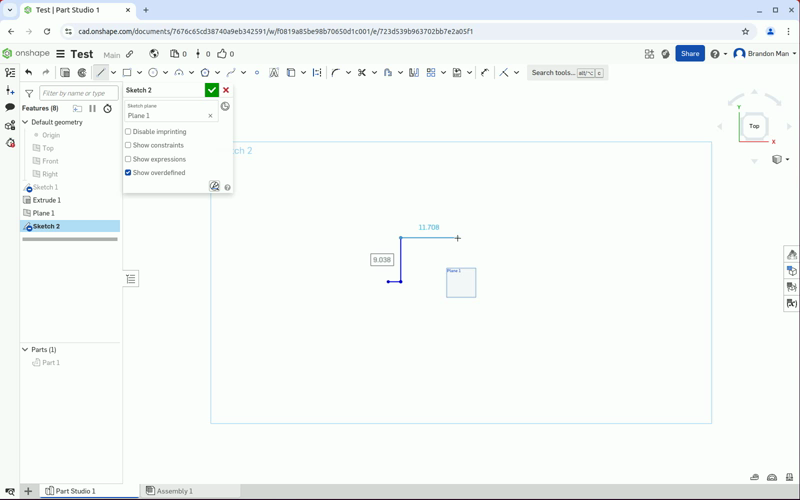
mouse_move(487, 237)
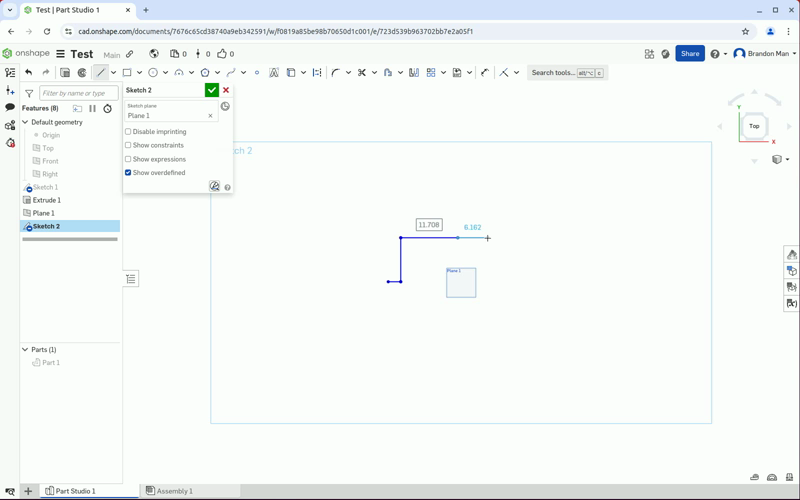
mouse_move(457, 224)
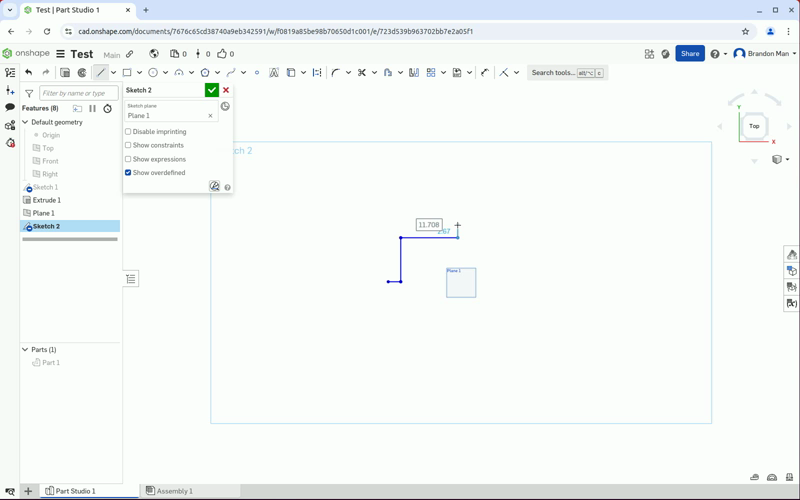
click(457, 224)
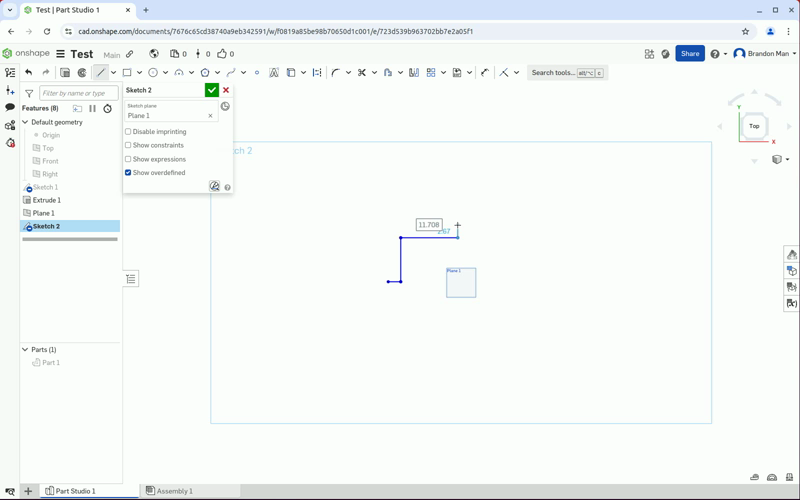
key_up(shift)
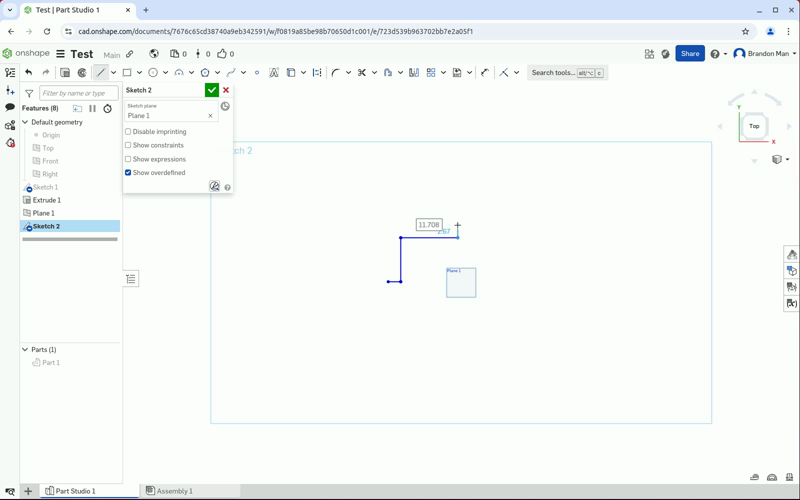
key_down(shift)
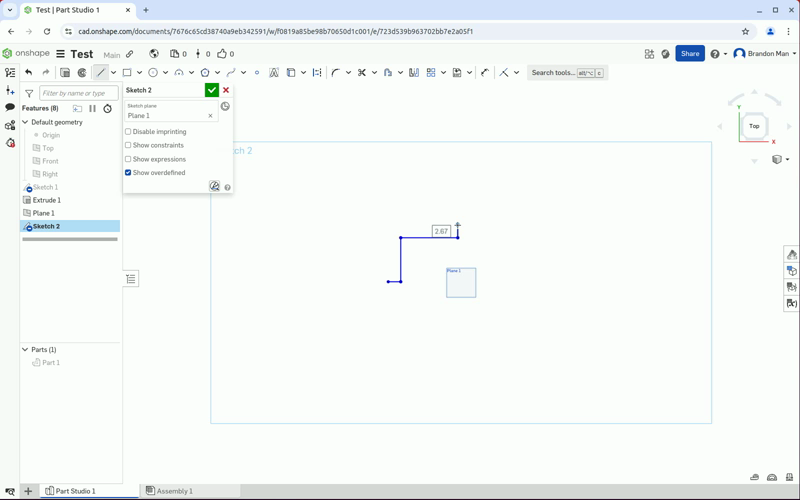
mouse_move(487, 224)
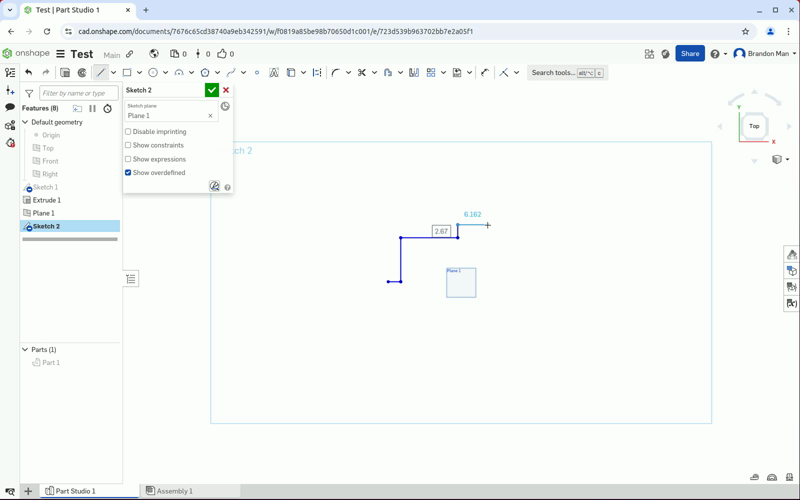
mouse_move(400, 224)
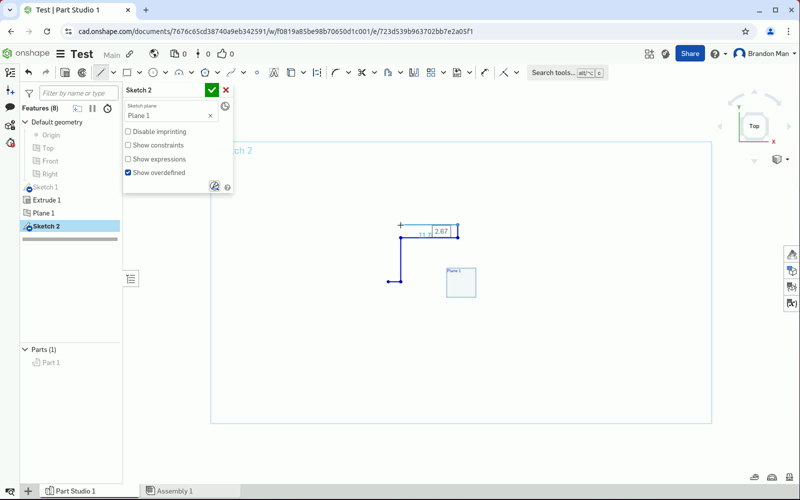
click(400, 224)
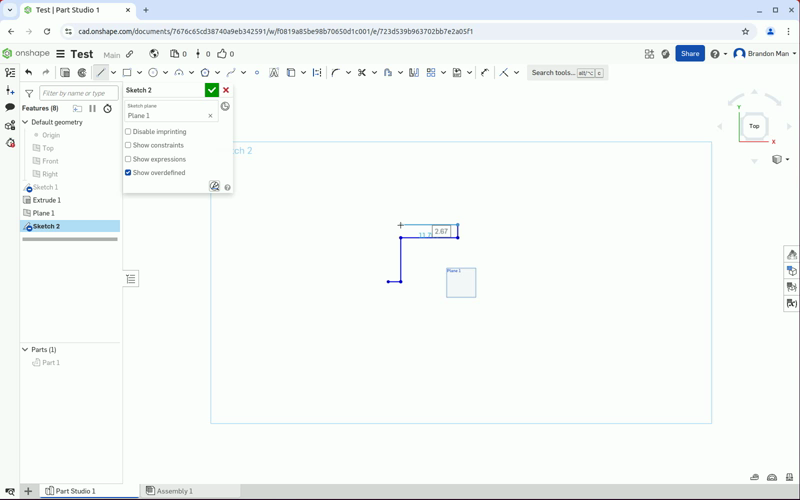
key_up(shift)
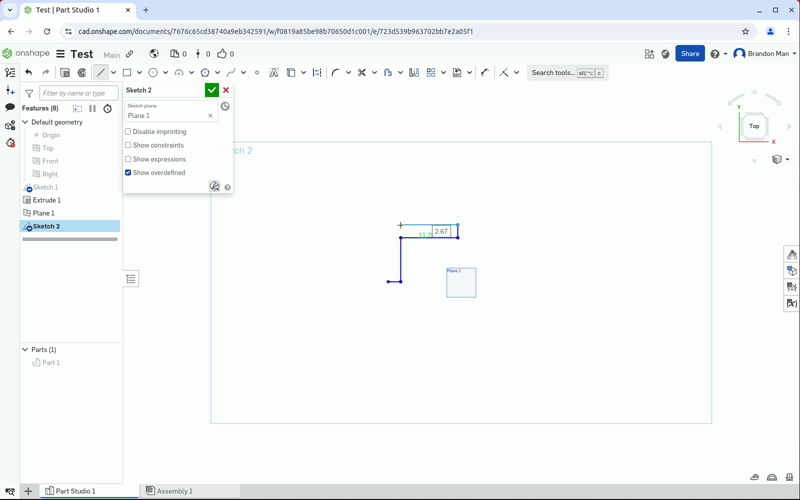
key_down(shift)
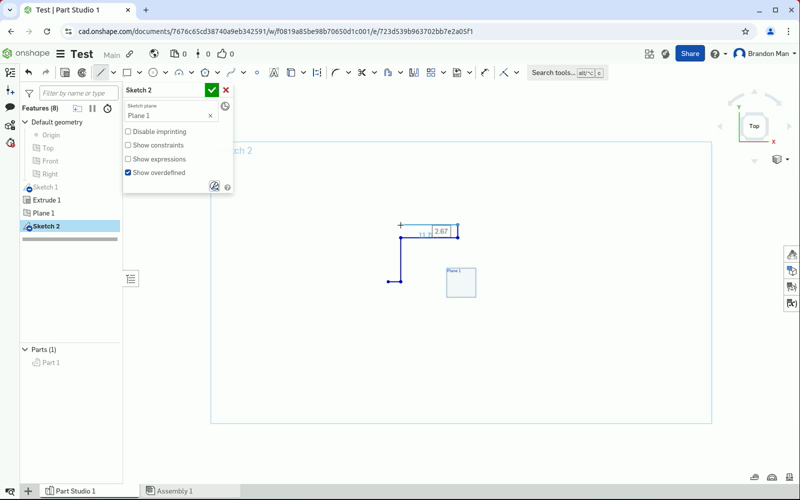
mouse_move(430, 224)
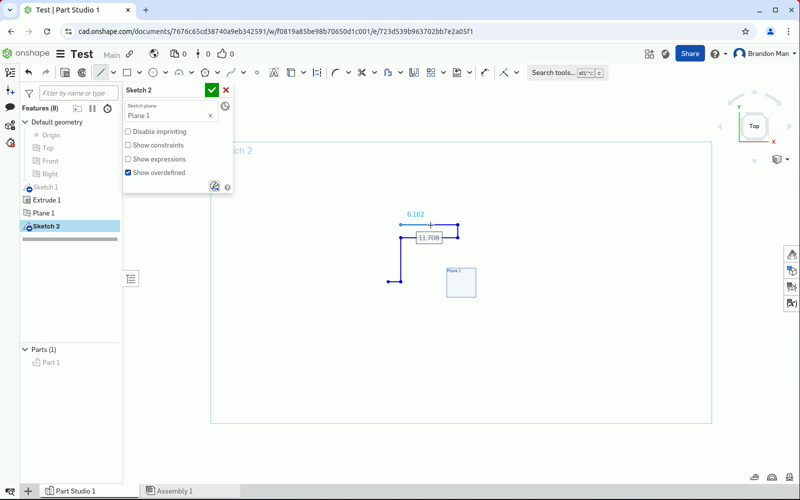
mouse_move(388, 224)
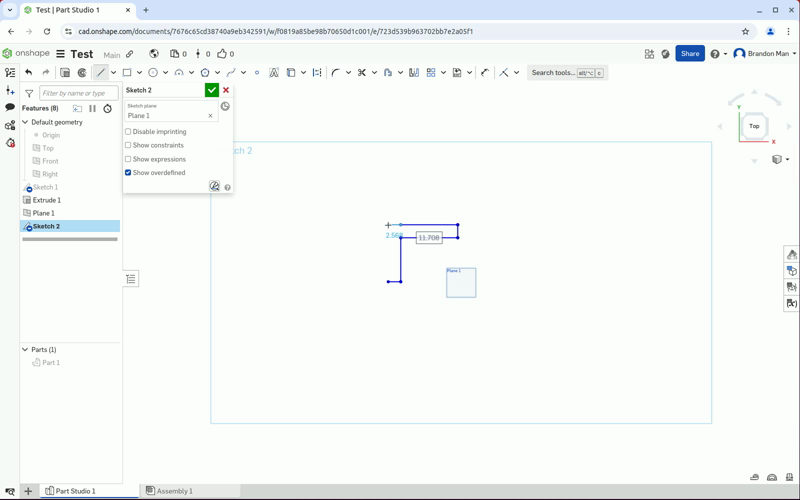
click(388, 224)
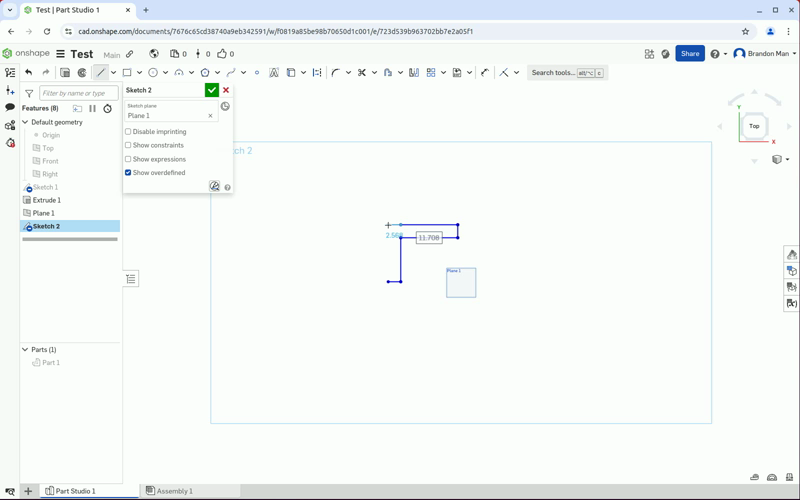
key_up(shift)
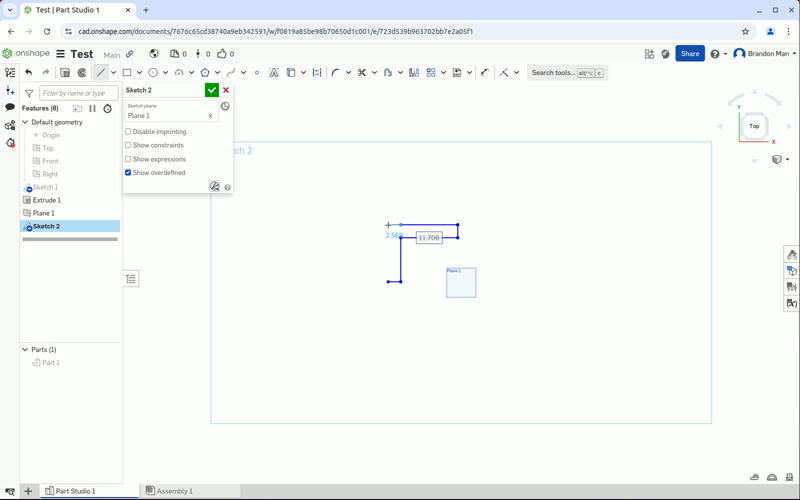
mouse_move(418, 224)
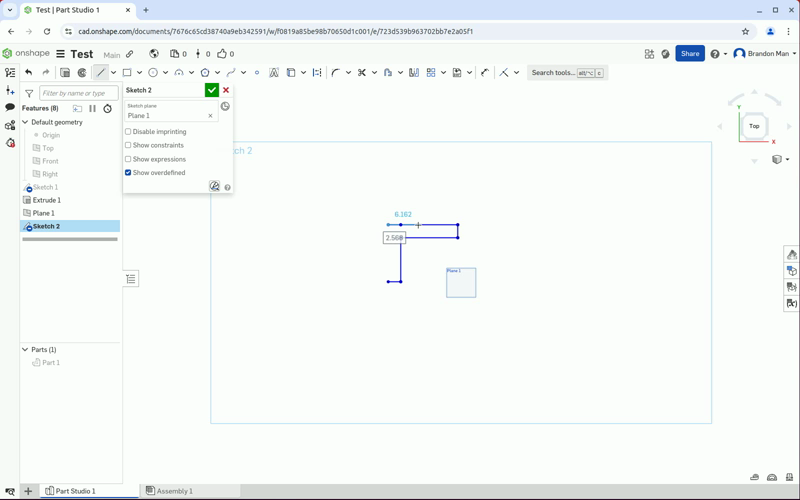
key_down(shift)
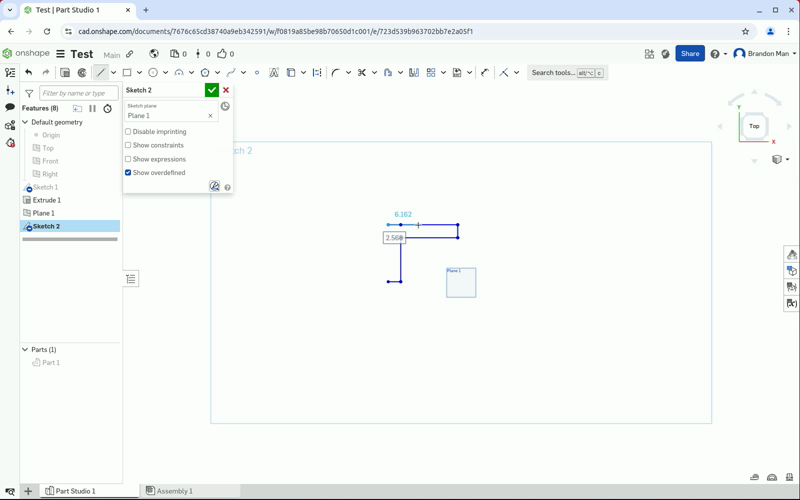
mouse_move(388, 281)
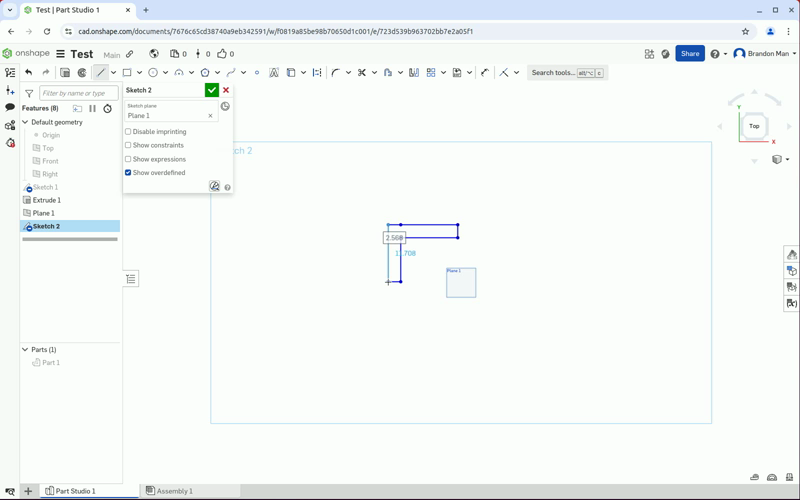
key_up(shift)
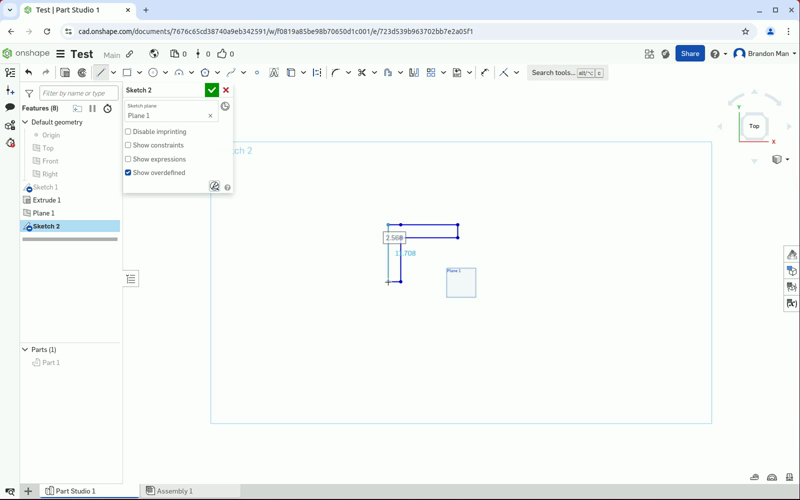
click(388, 281)
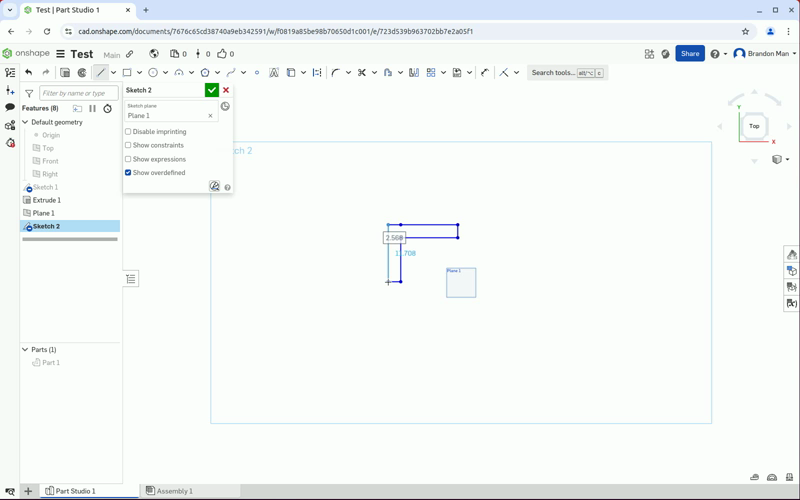
key(esc)
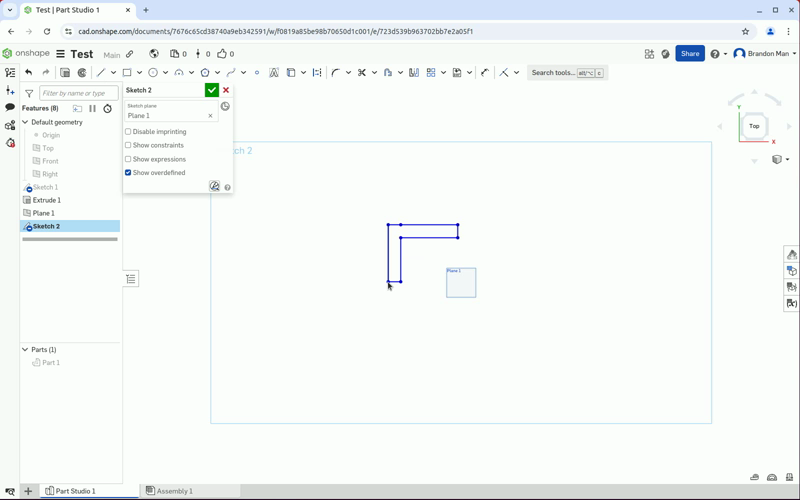
mouse_move(389, 250)
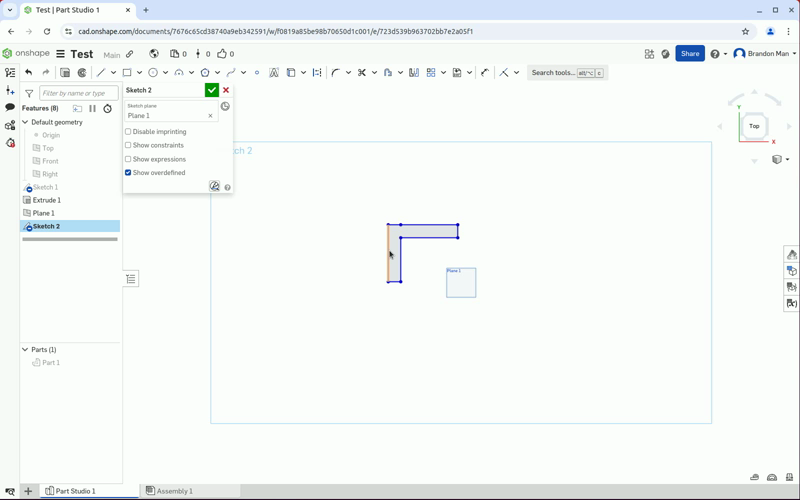
scroll(6)
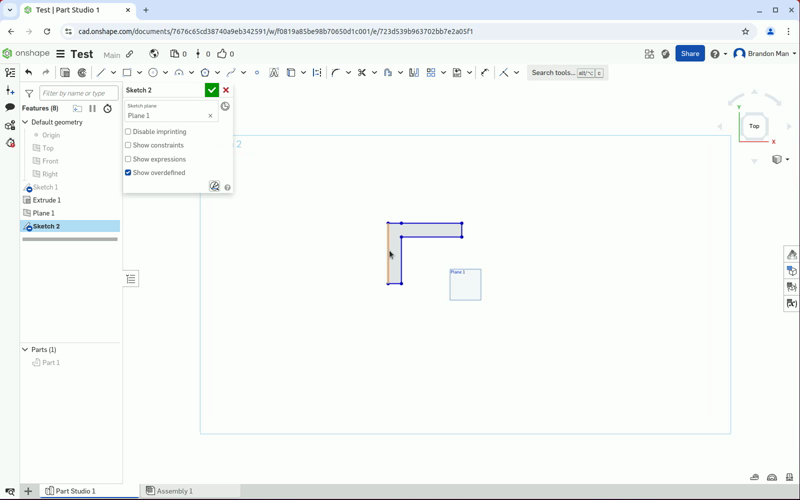
scroll(6)
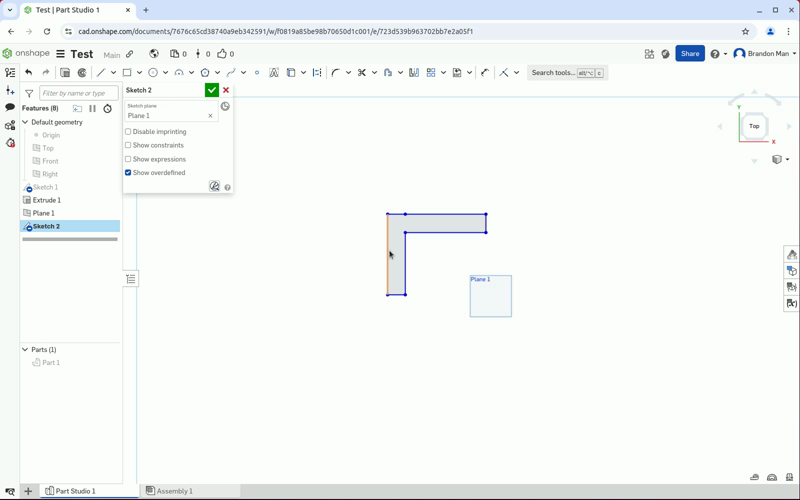
scroll(6)
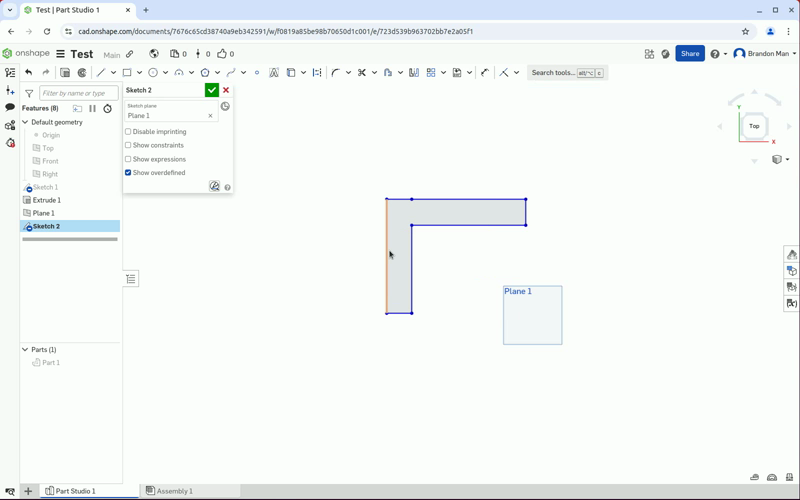
scroll(6)
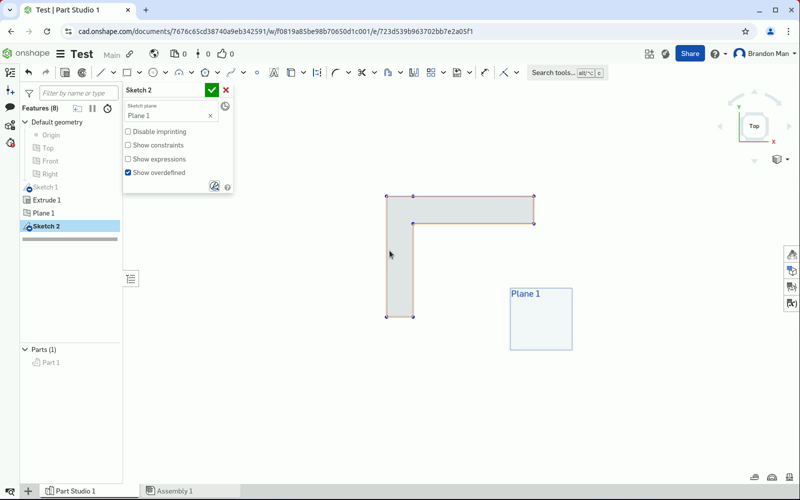
scroll(6)
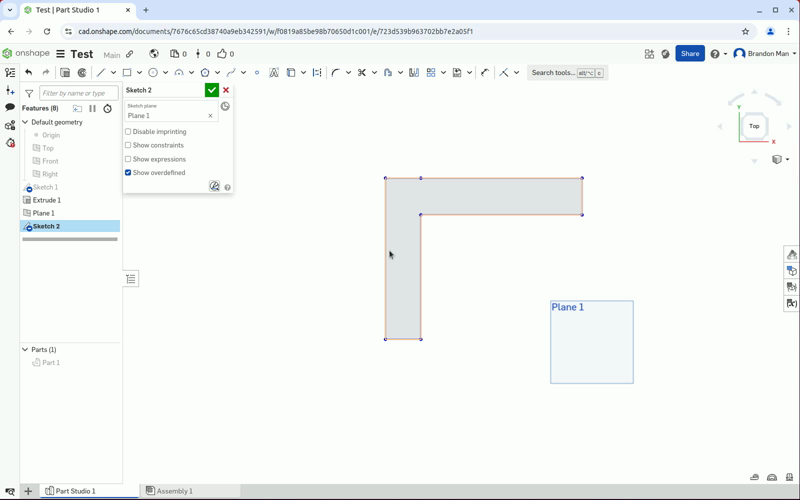
scroll(6)
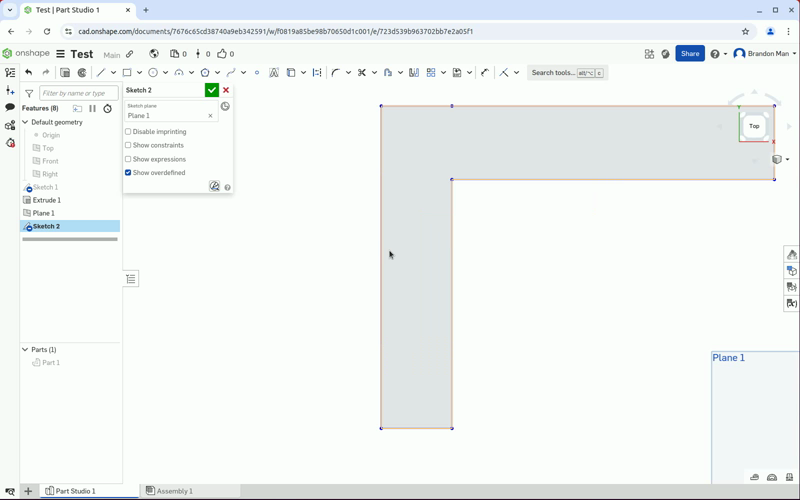
scroll(6)
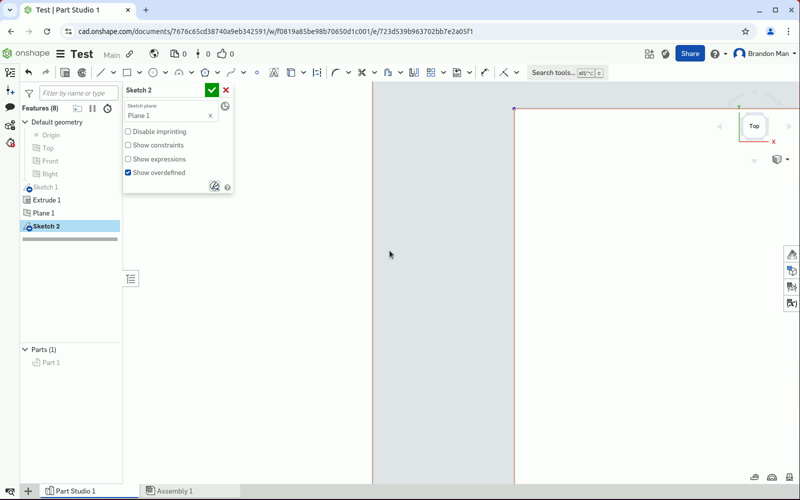
click(389, 250)
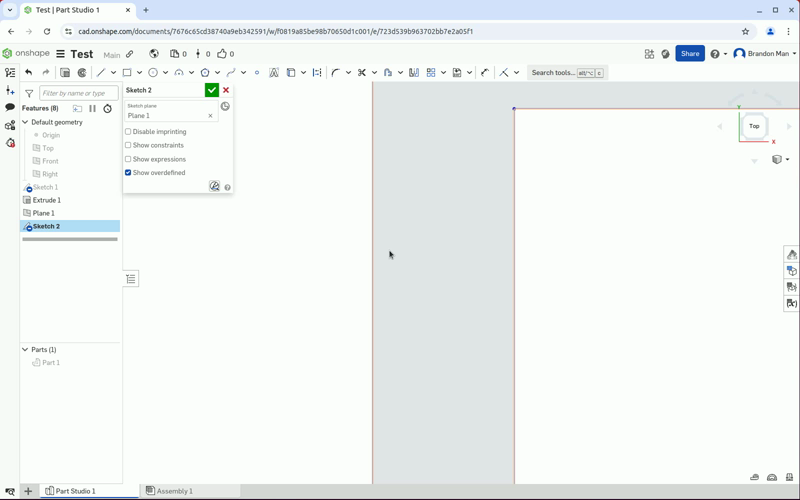
scroll(-6)
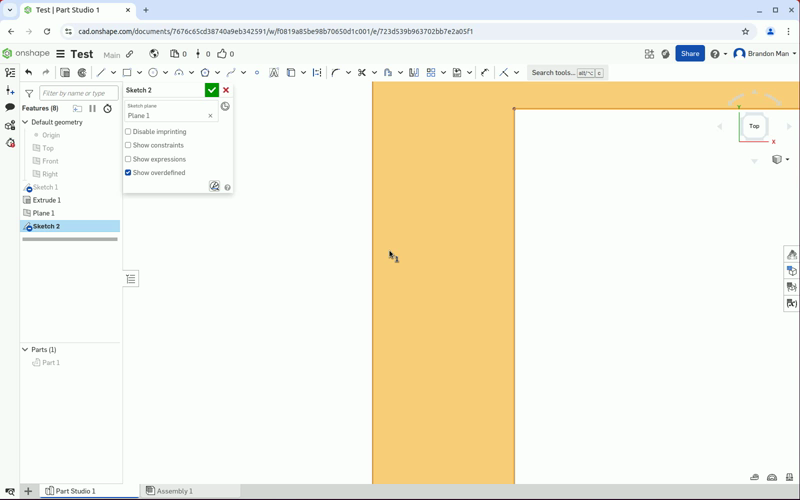
scroll(-6)
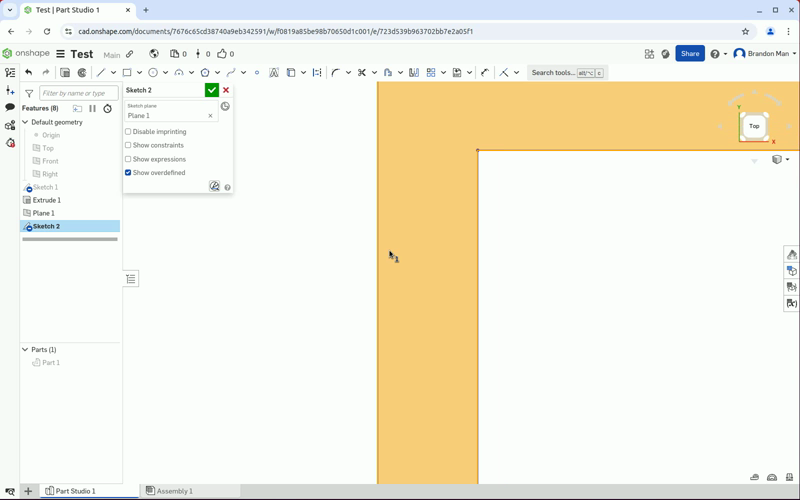
scroll(-6)
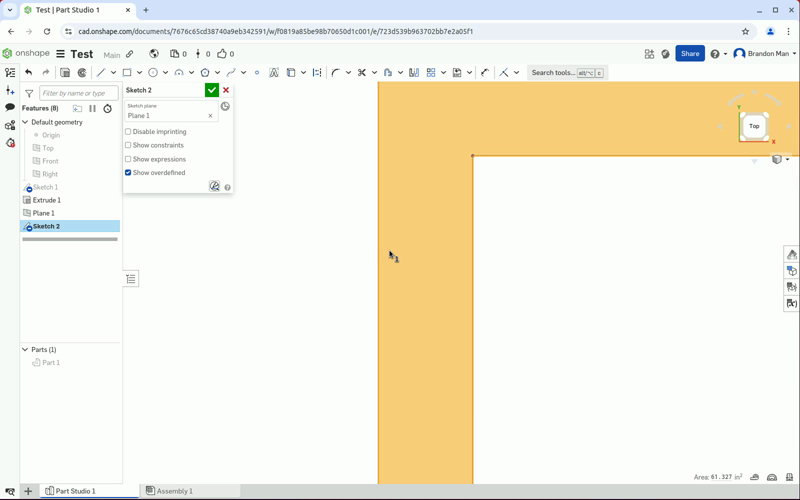
scroll(-6)
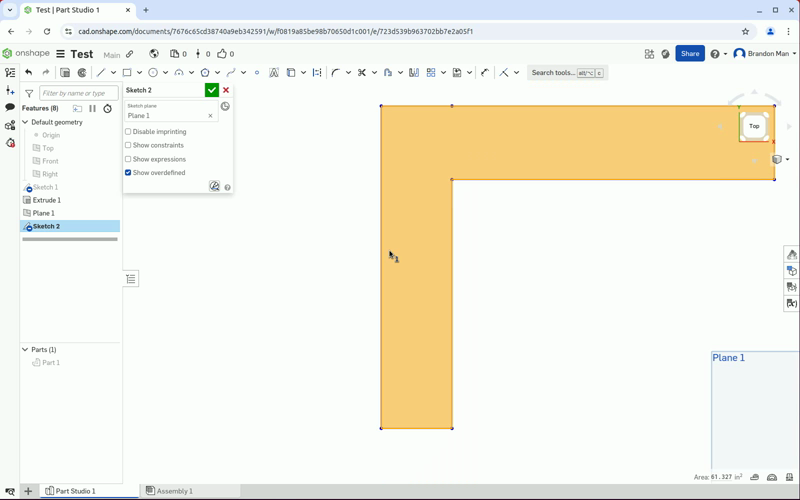
scroll(-6)
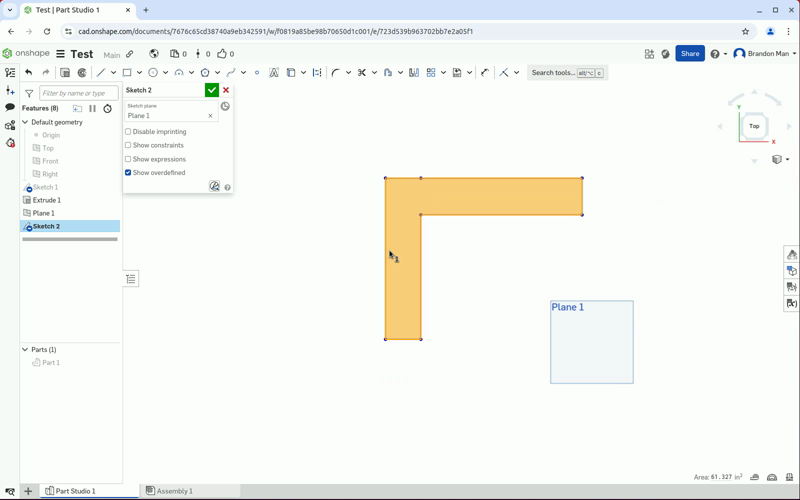
scroll(-6)
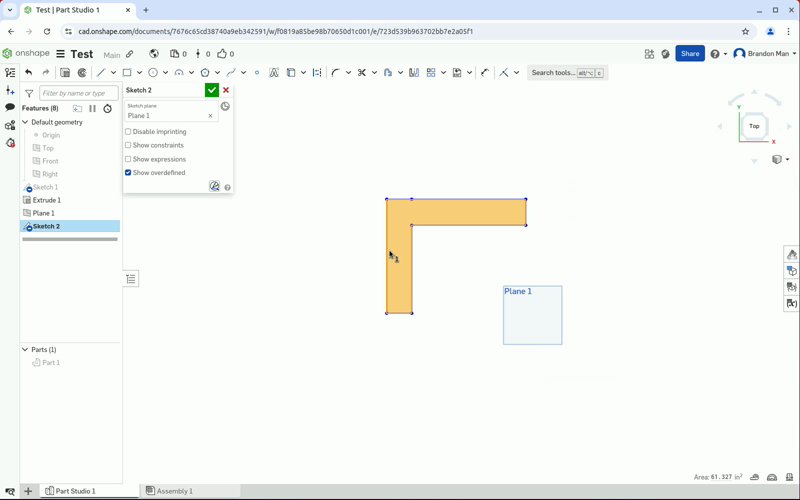
scroll(-6)
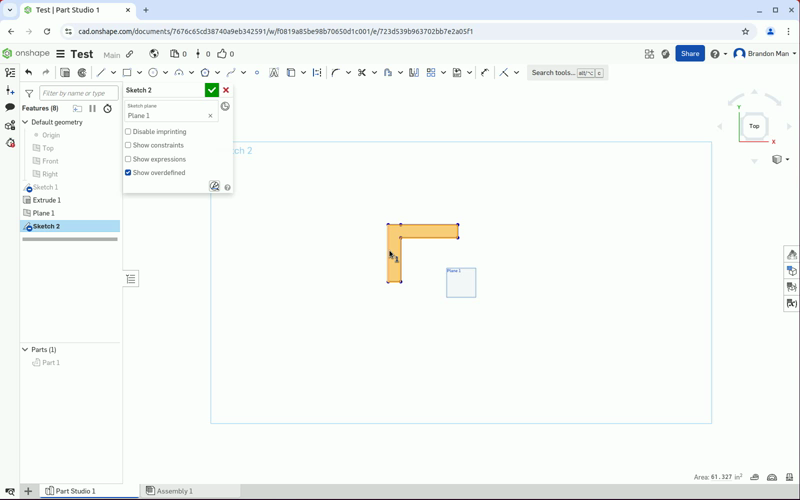
mouse_move(73, 352)
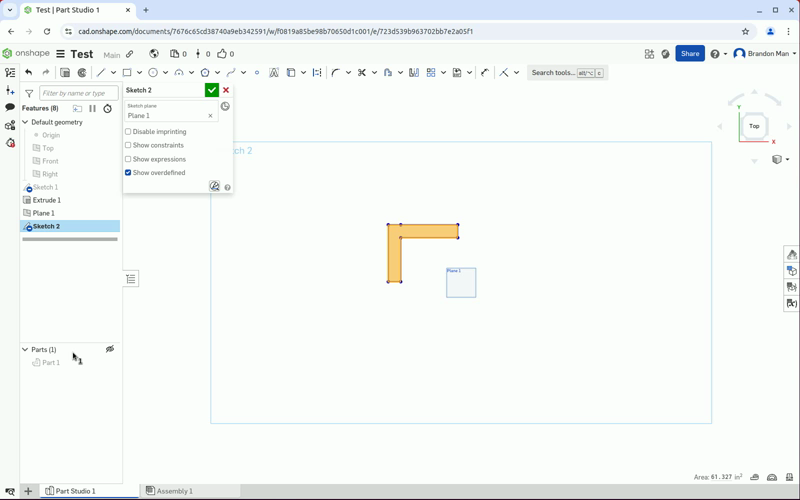
key(shift+y)
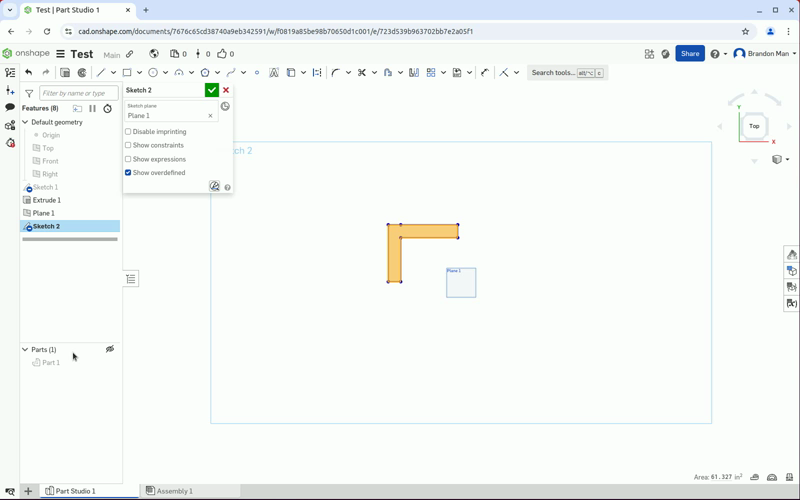
key(shift+e)
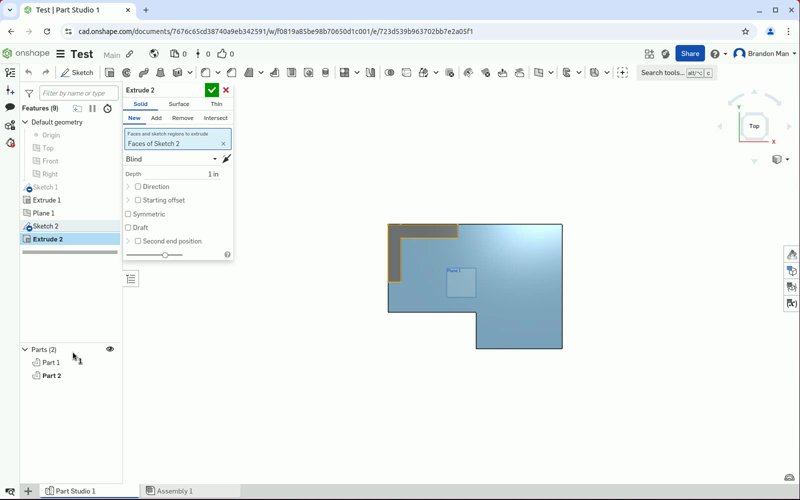
mouse_move(143, 106)
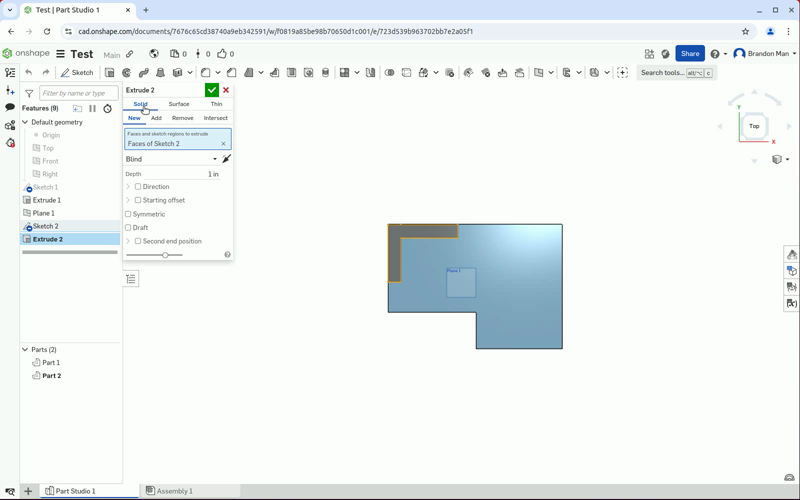
click(143, 106)
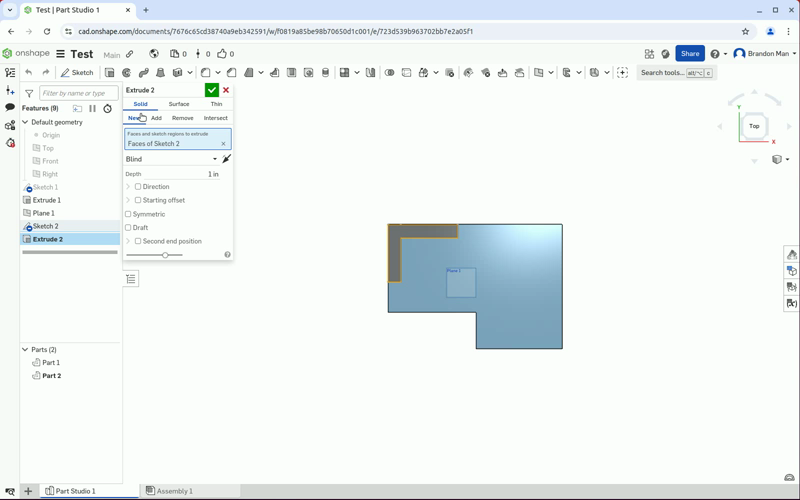
mouse_move(137, 120)
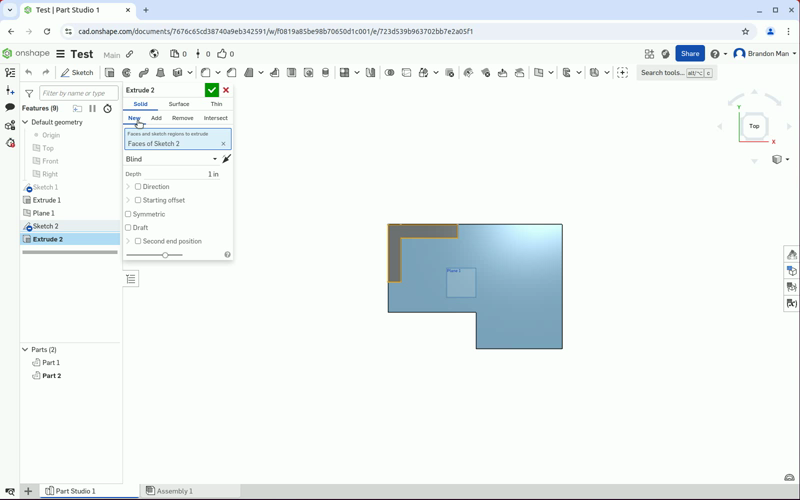
click(137, 120)
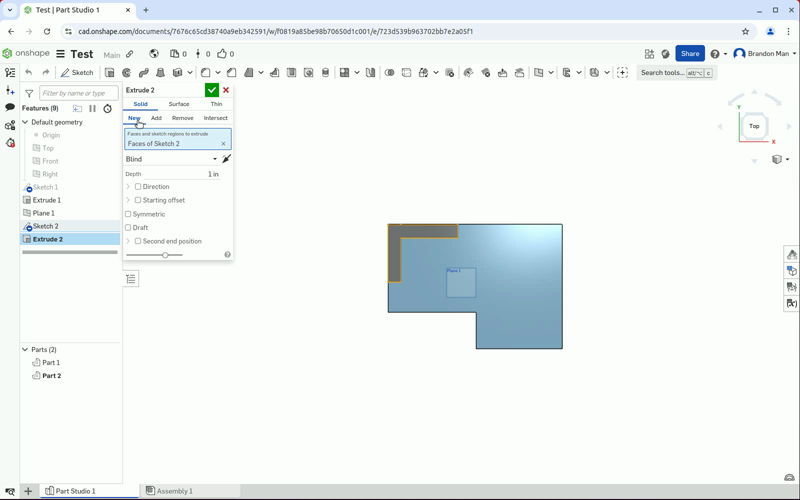
key(tab, 4)
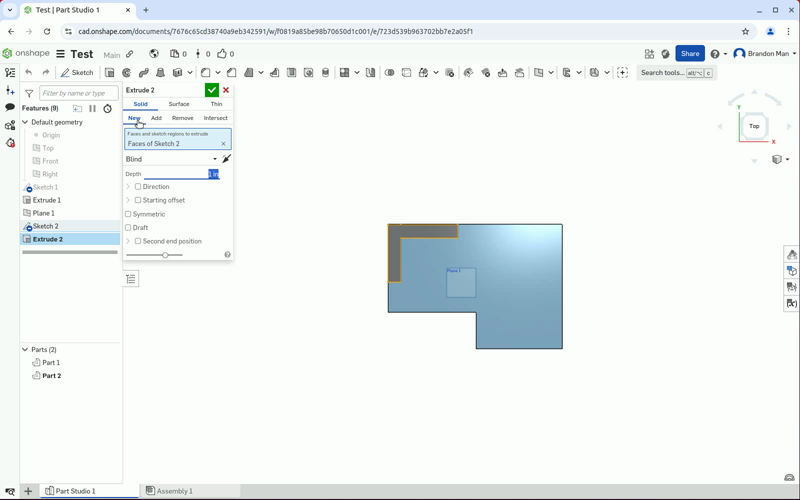
text(20.46)
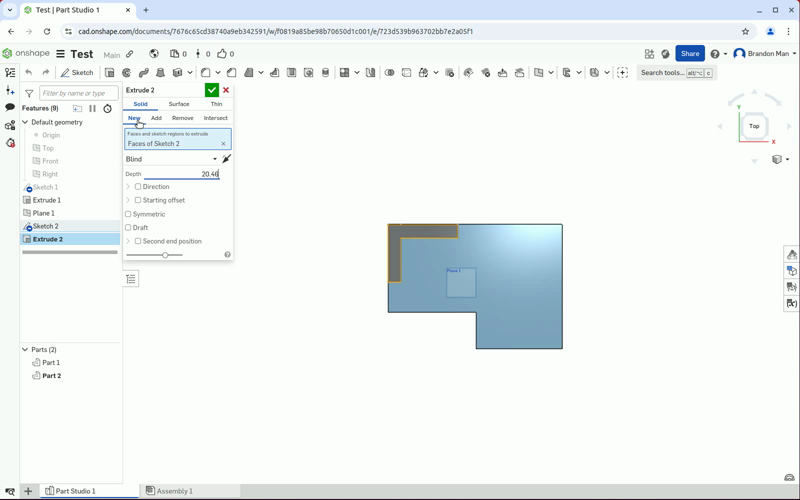
key(enter)
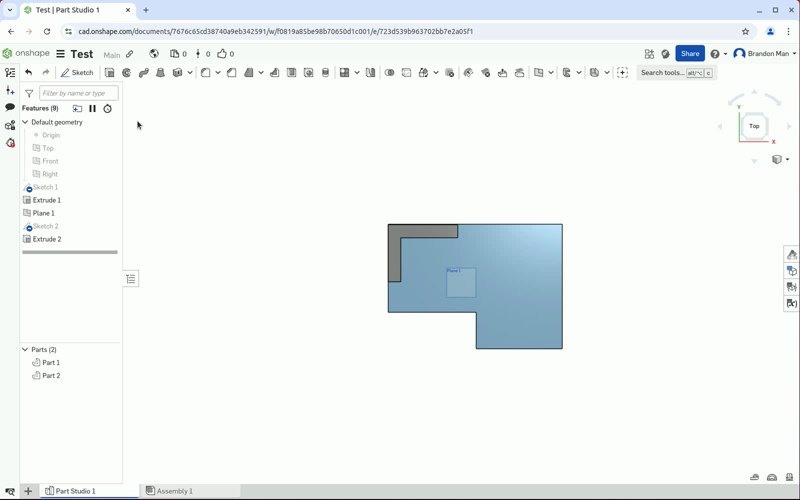
key(shift+h)
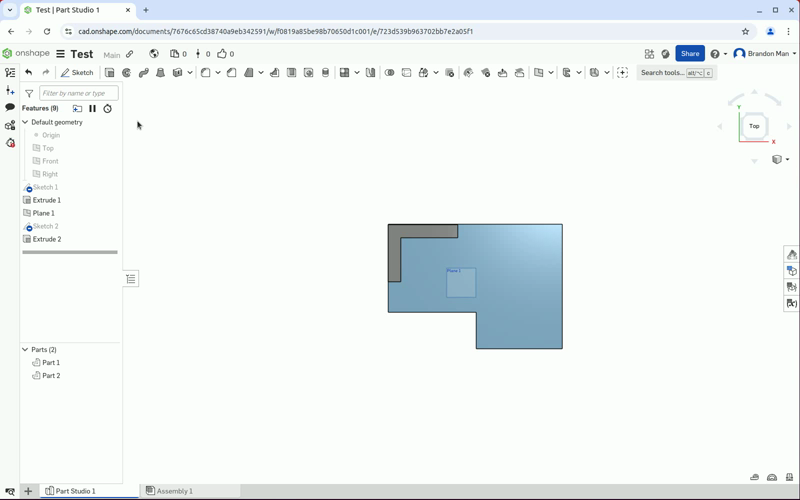
key(shift+h)
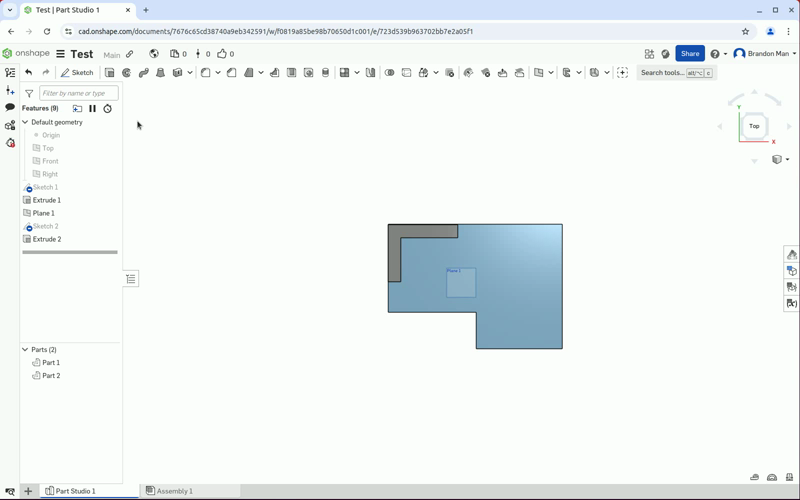
mouse_move(73, 189)
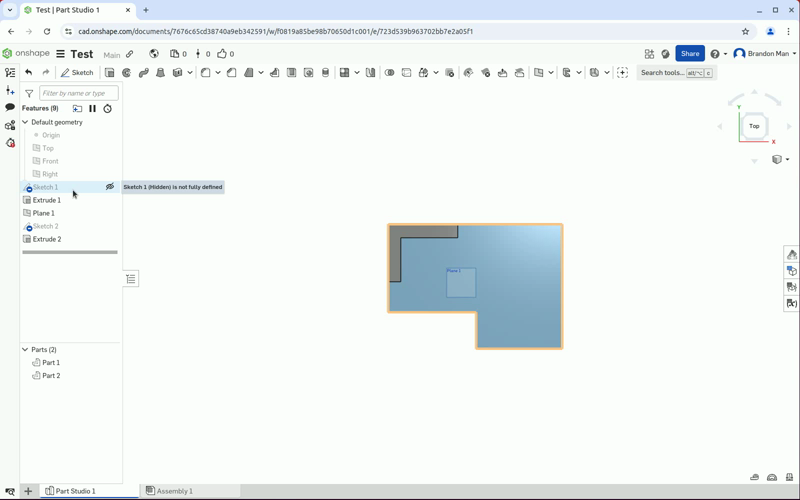
click(73, 189)
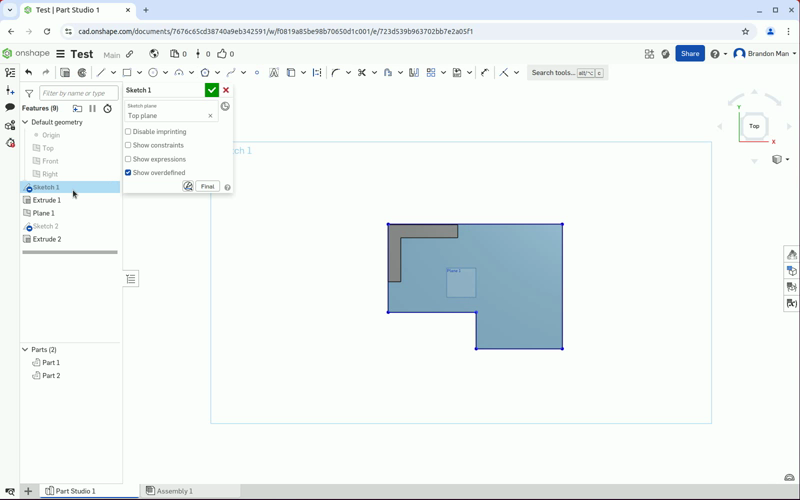
mouse_move(229, 92)
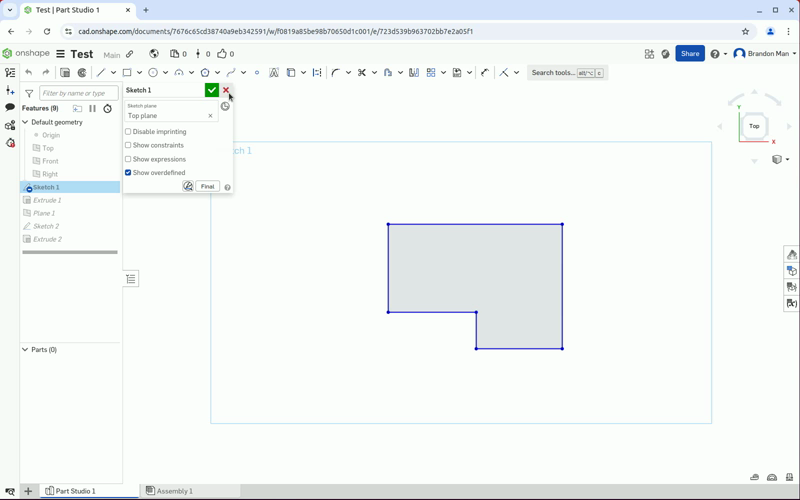
click(229, 92)
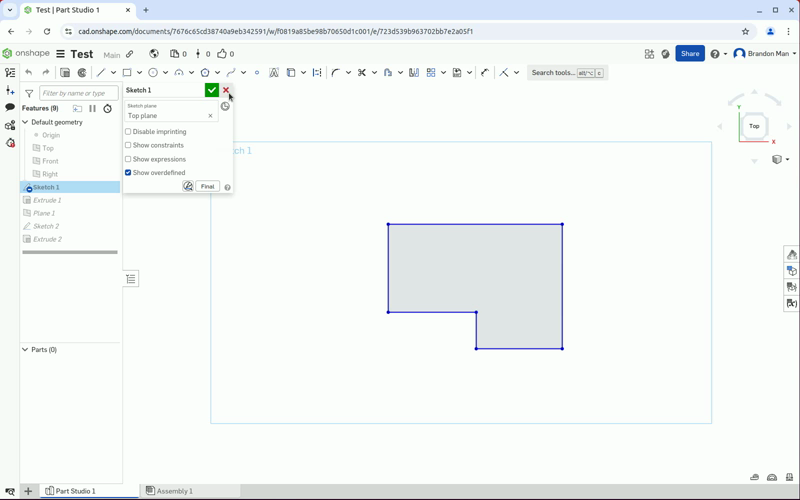
key(shift+s)
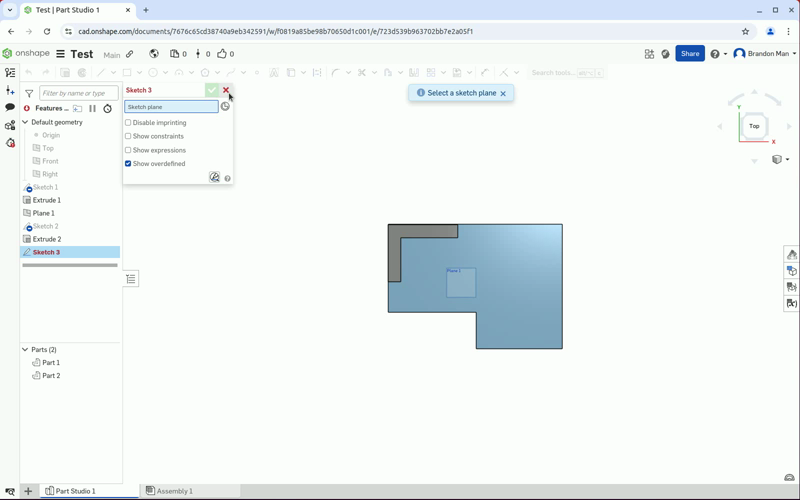
mouse_move(73, 215)
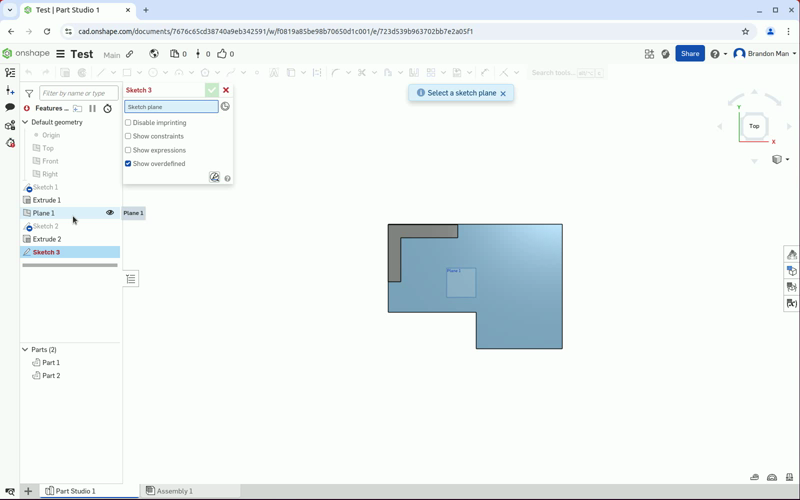
click(73, 215)
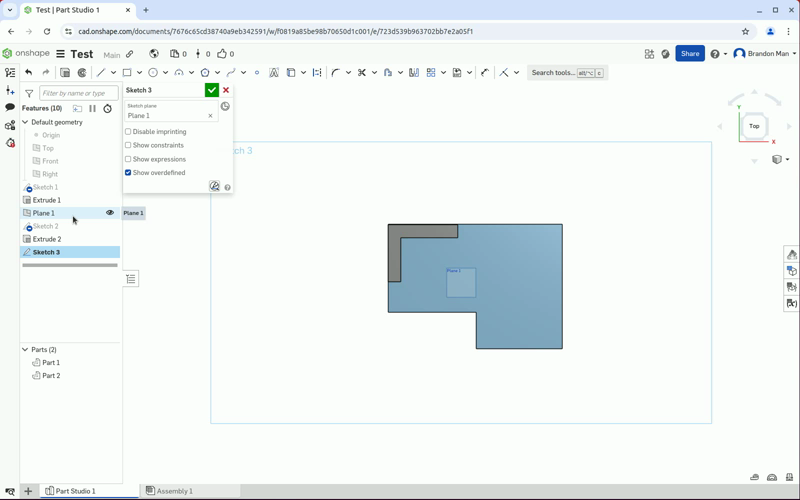
mouse_move(73, 352)
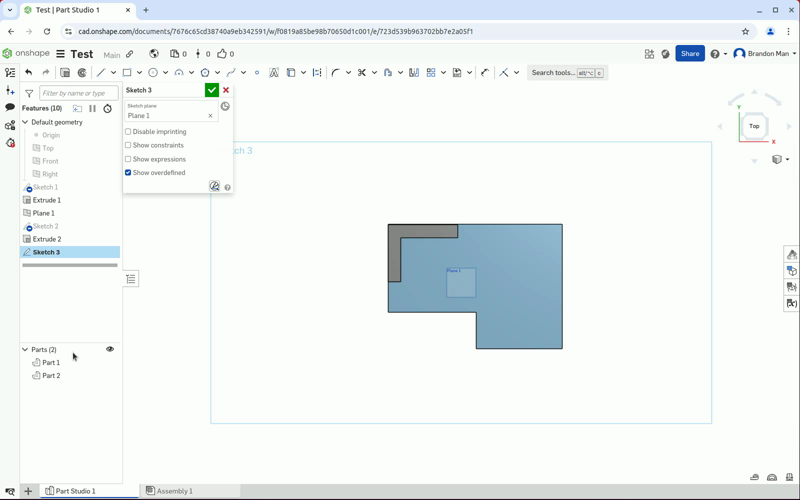
key(y)
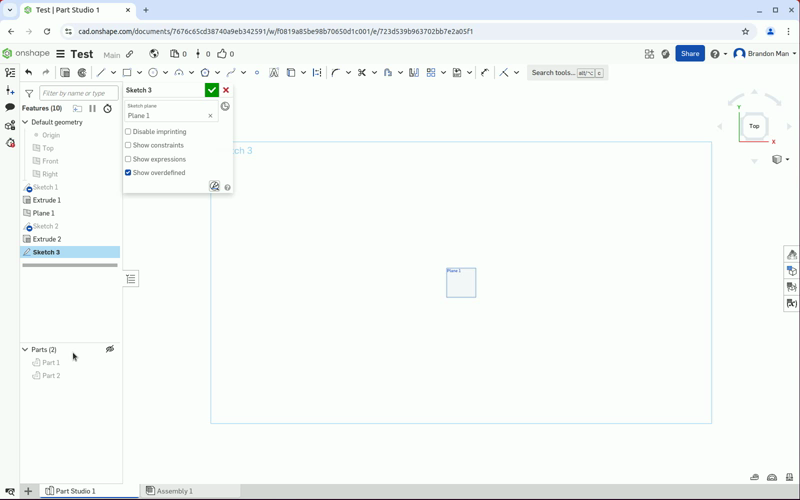
key(l)
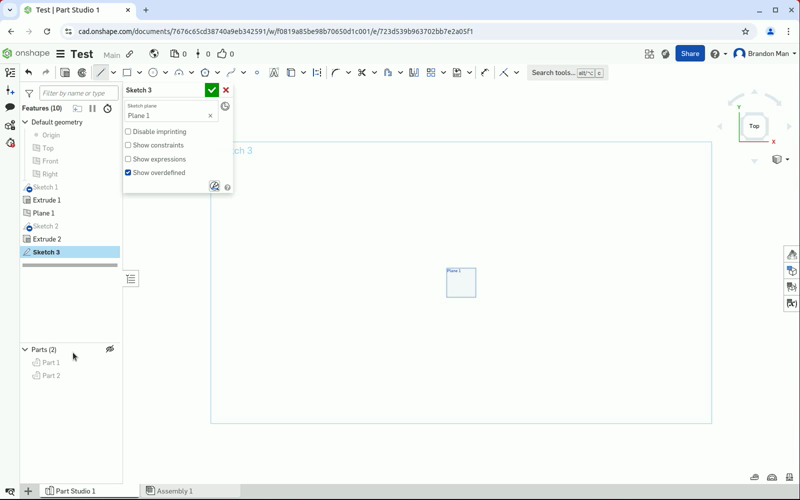
key_down(shift)
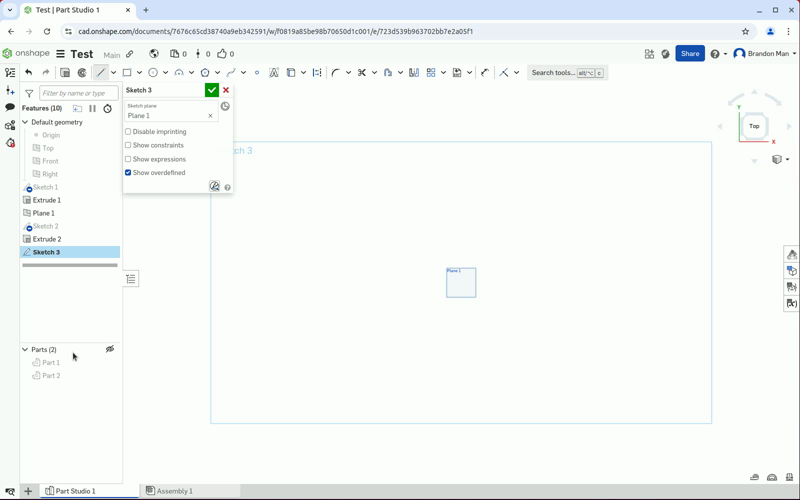
mouse_move(388, 281)
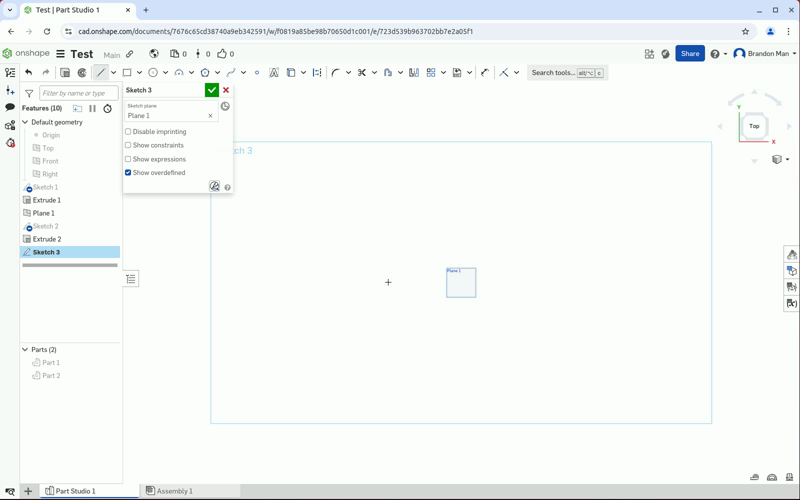
click(388, 281)
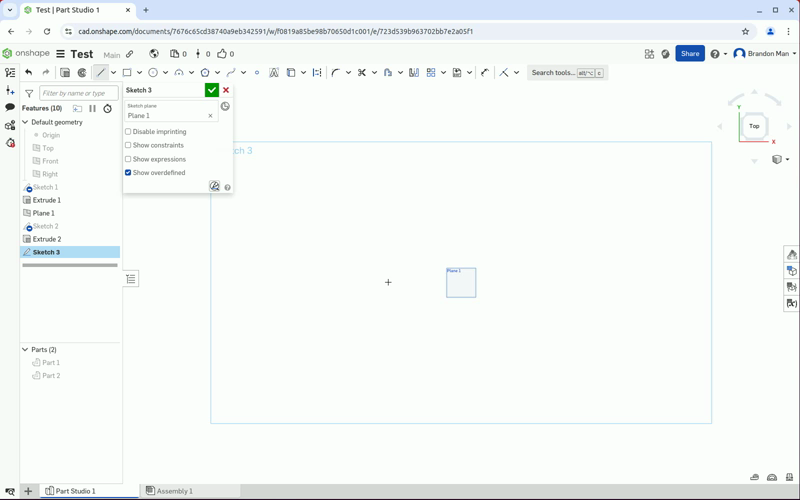
key_up(shift)
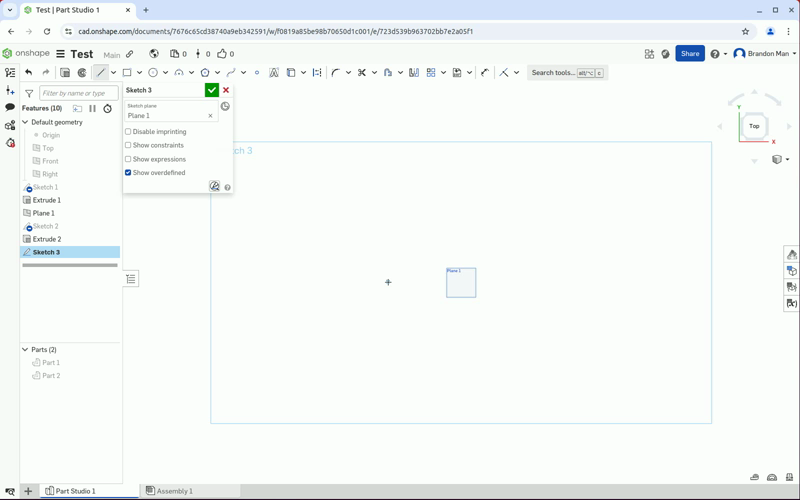
key_down(shift)
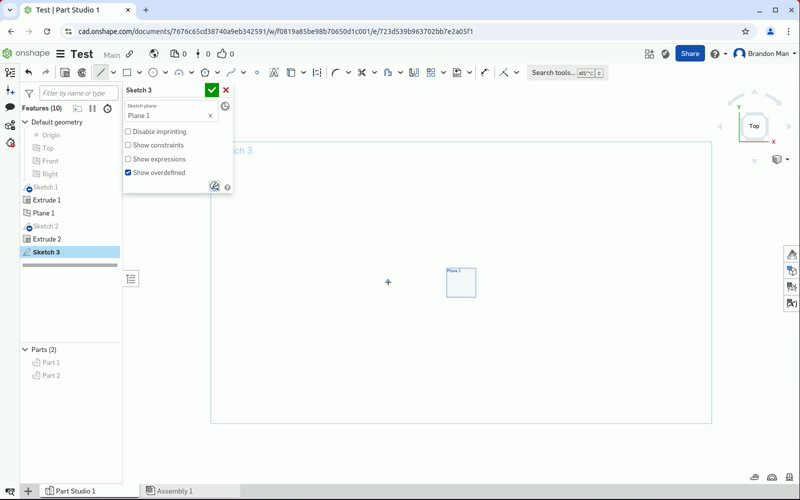
mouse_move(418, 281)
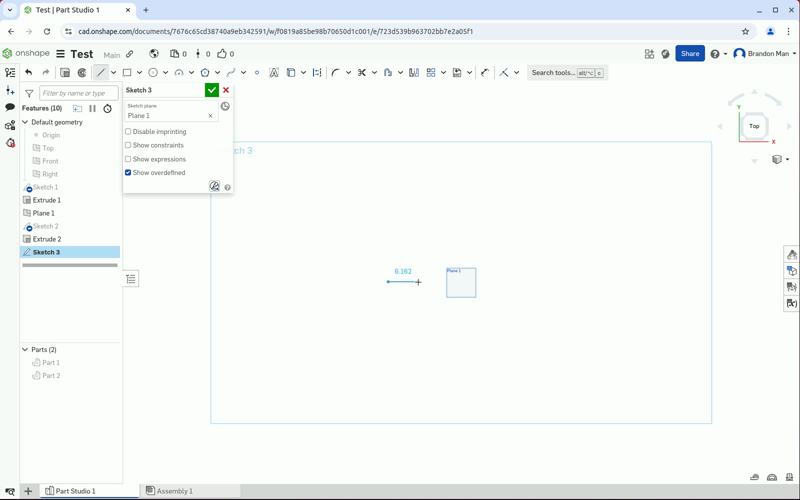
mouse_move(401, 281)
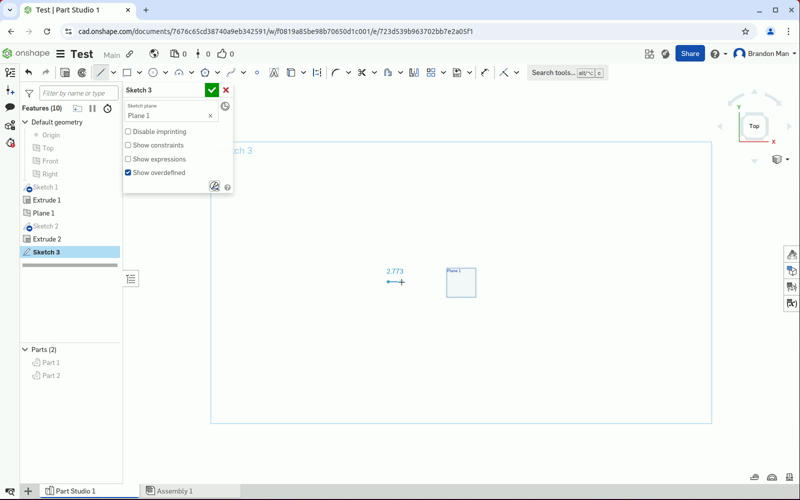
click(401, 281)
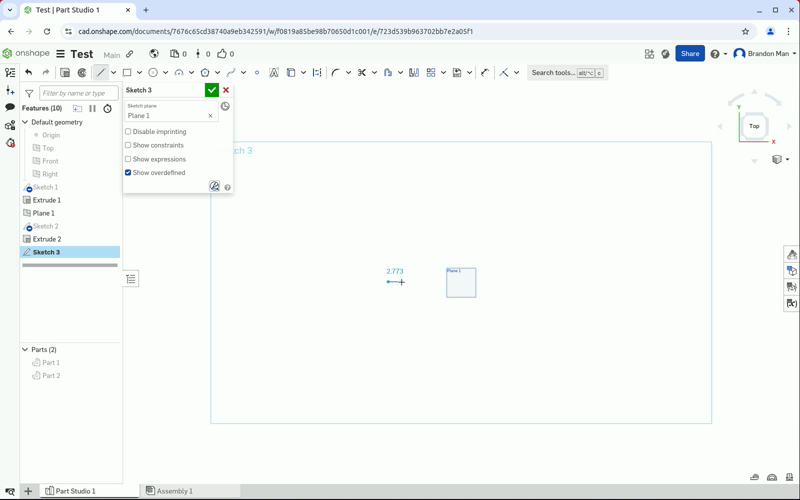
key_up(shift)
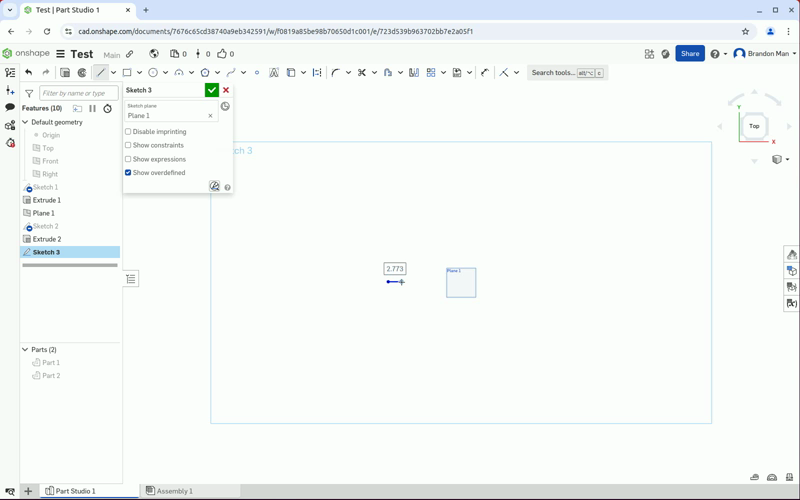
key_down(shift)
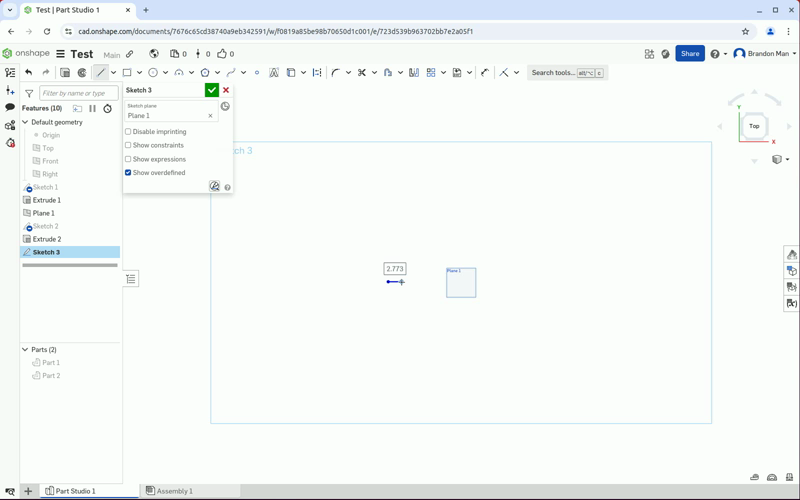
mouse_move(431, 281)
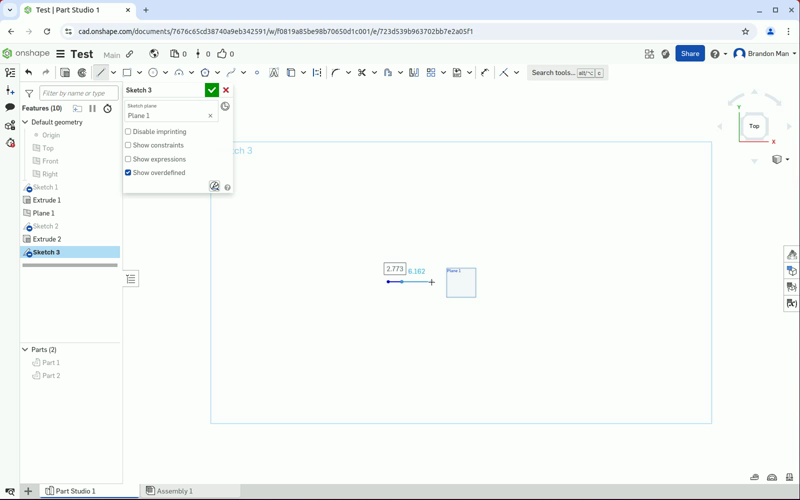
mouse_move(401, 267)
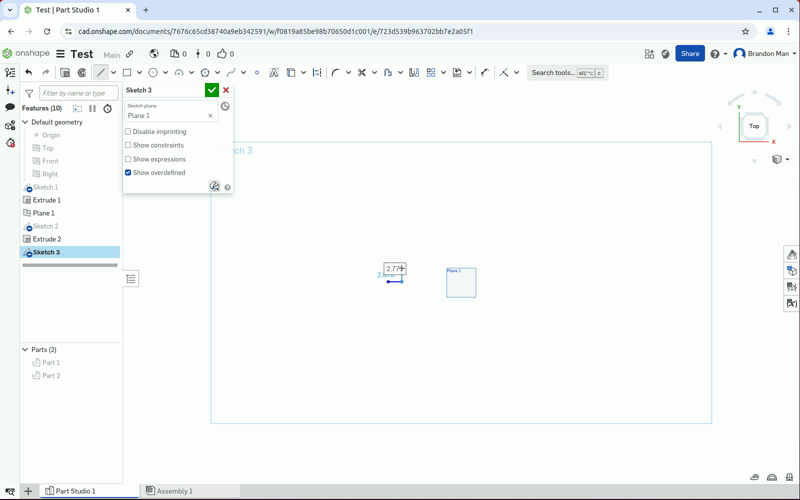
click(401, 267)
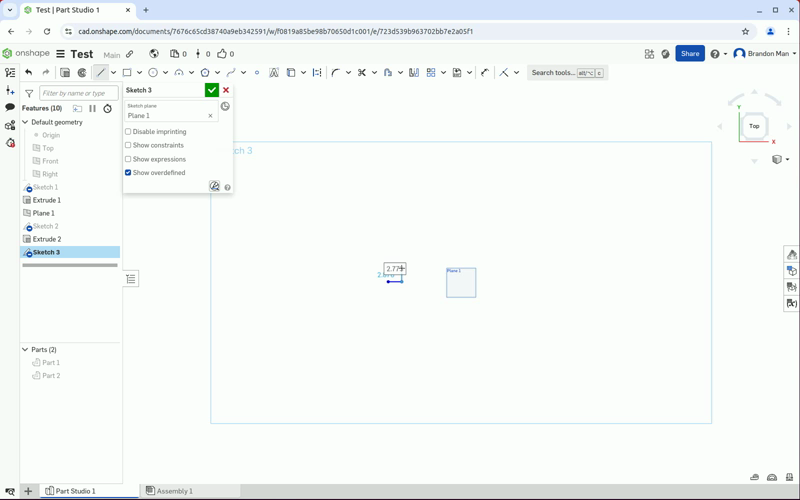
key_up(shift)
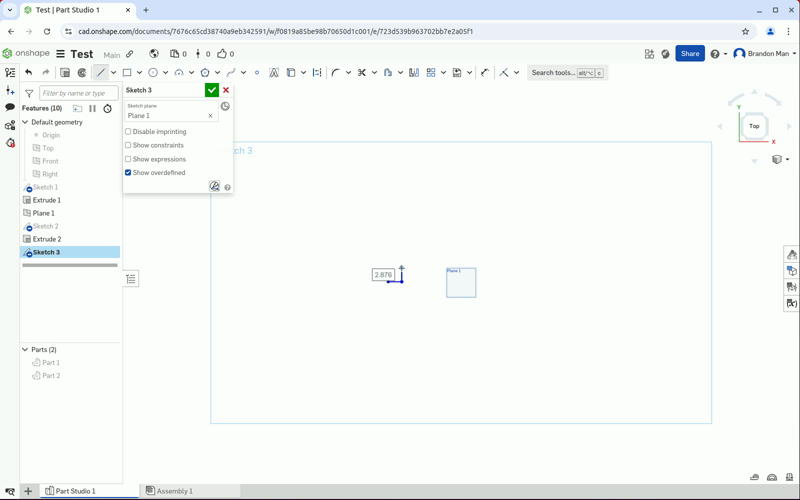
key_down(shift)
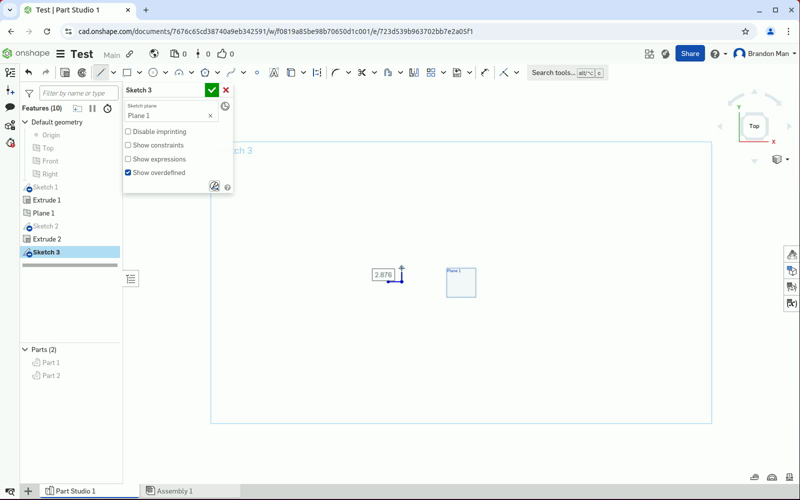
mouse_move(431, 267)
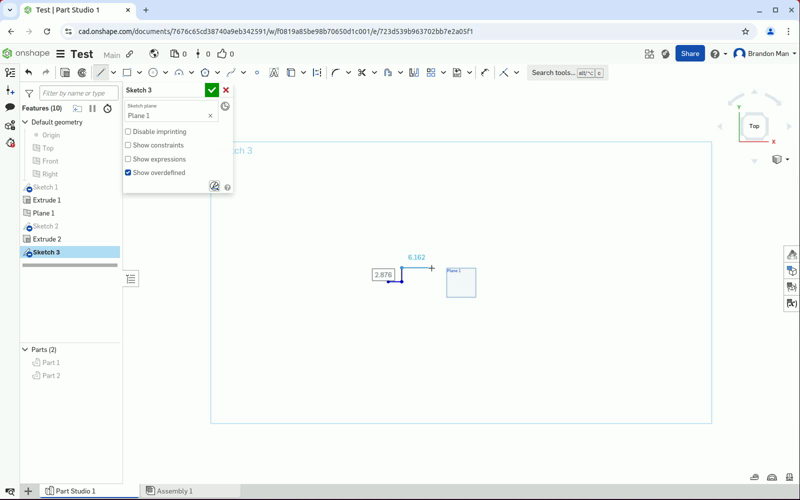
mouse_move(388, 267)
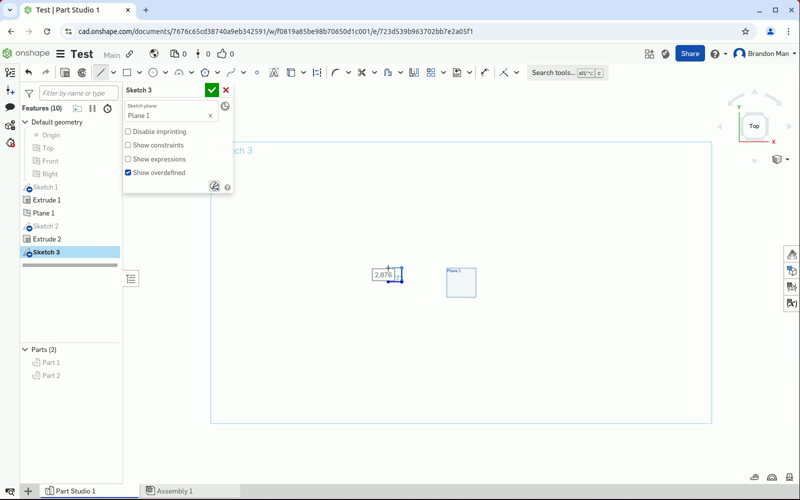
click(388, 267)
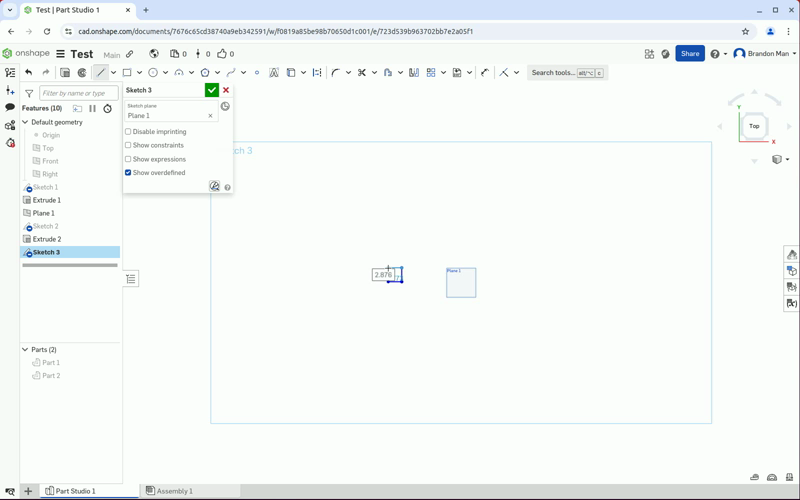
key_up(shift)
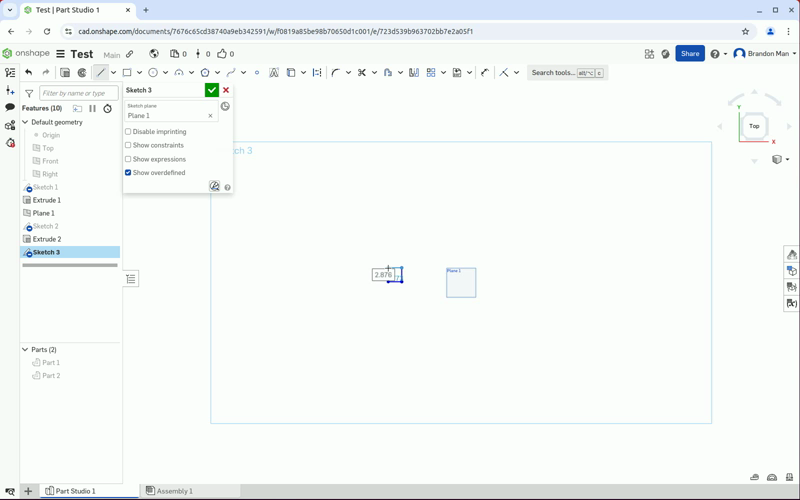
mouse_move(418, 267)
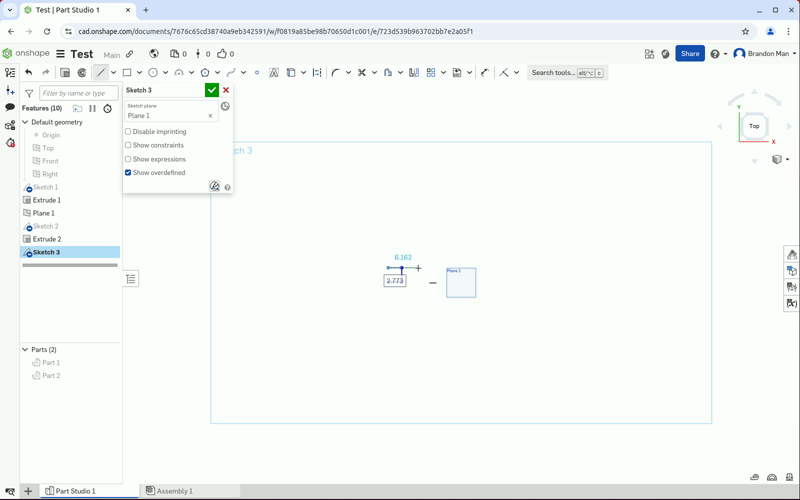
key_down(shift)
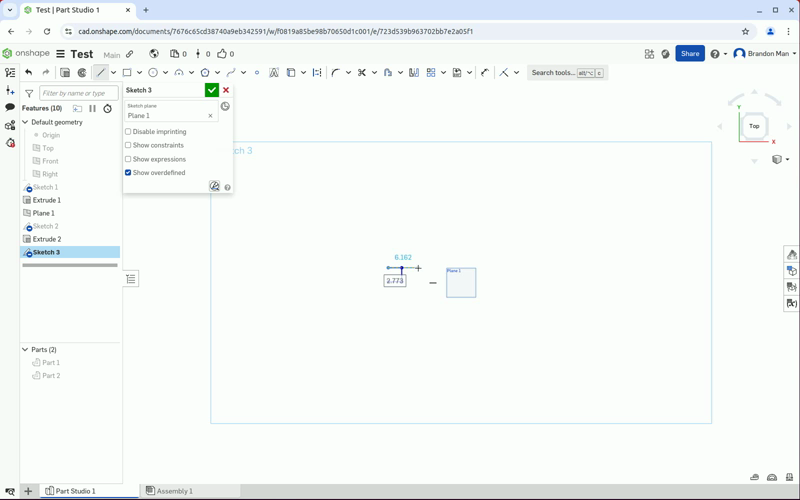
mouse_move(388, 281)
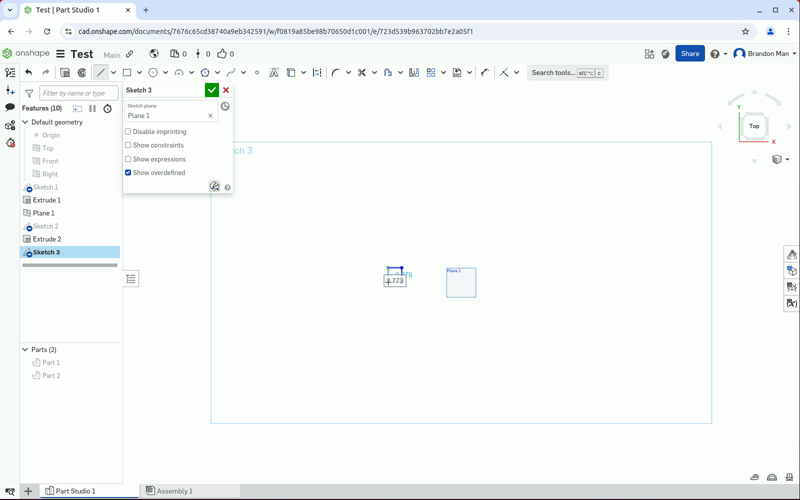
key_up(shift)
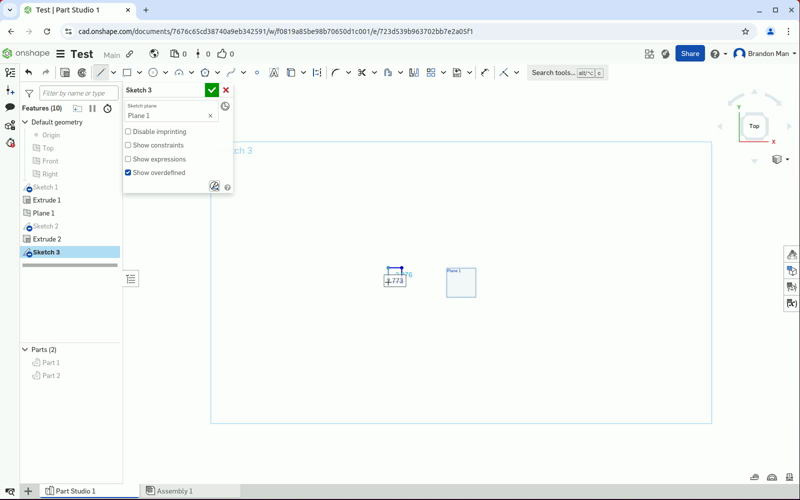
click(388, 281)
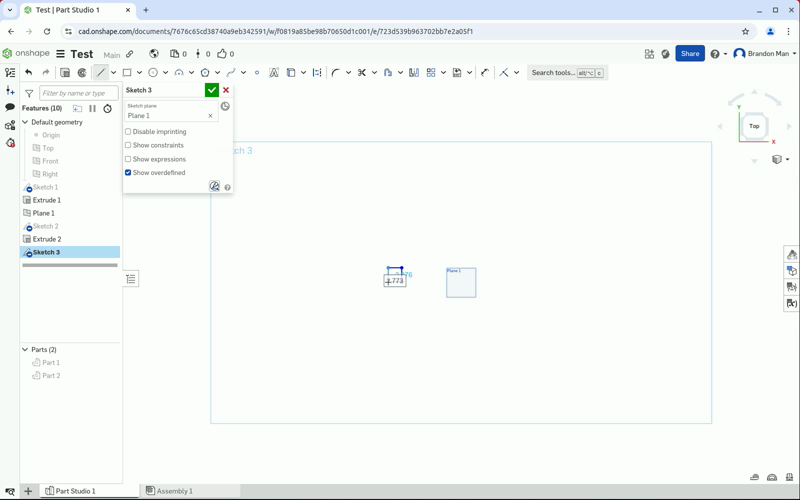
key(esc)
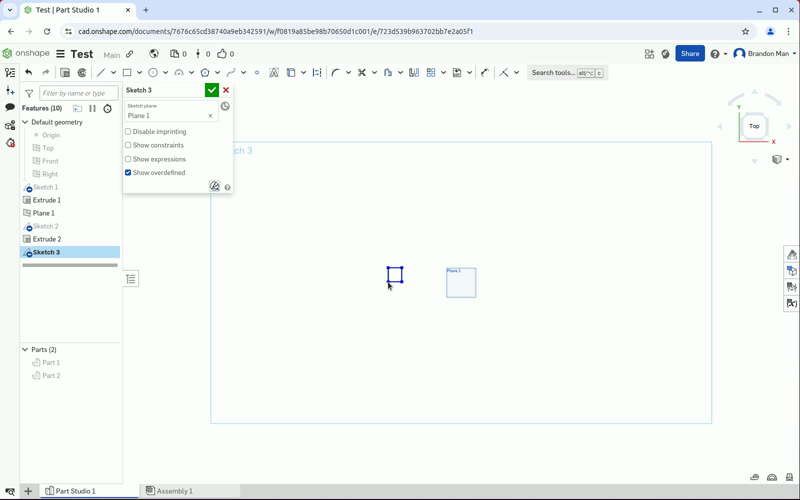
mouse_move(389, 269)
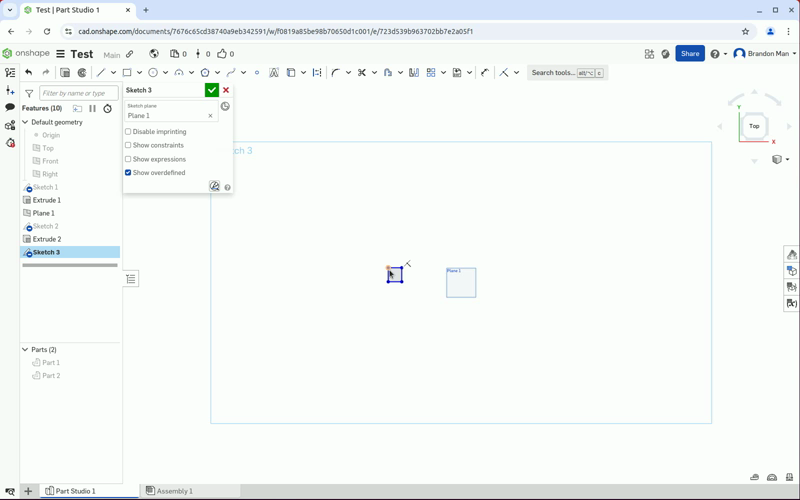
scroll(6)
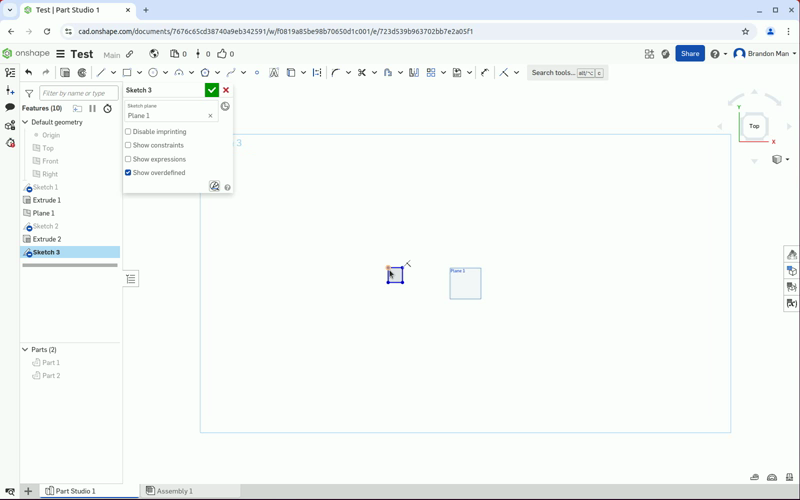
scroll(6)
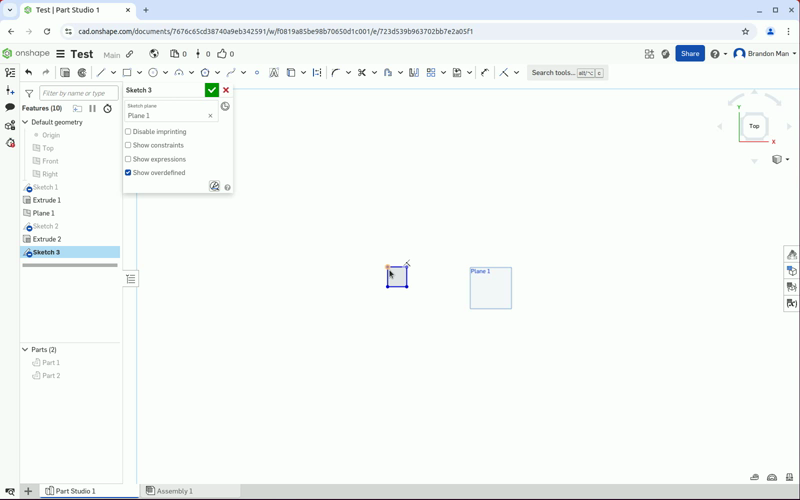
scroll(6)
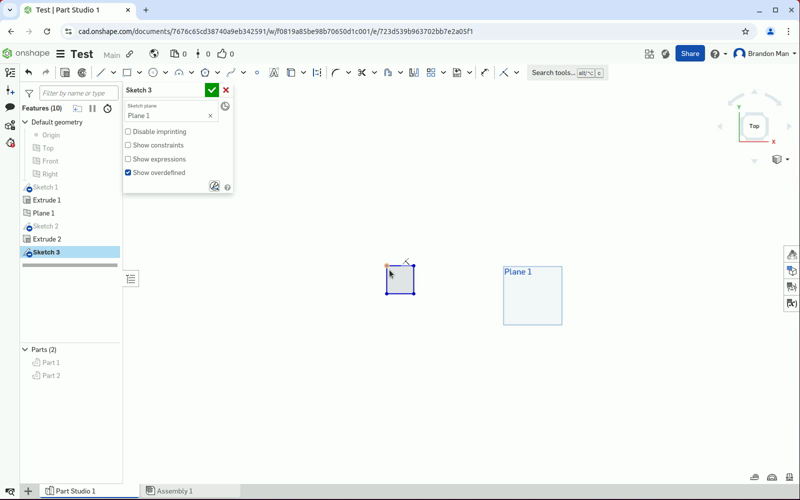
scroll(6)
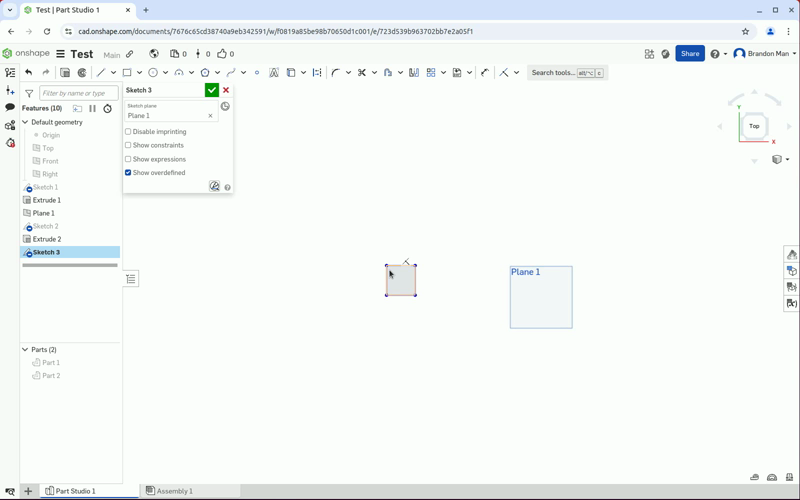
scroll(6)
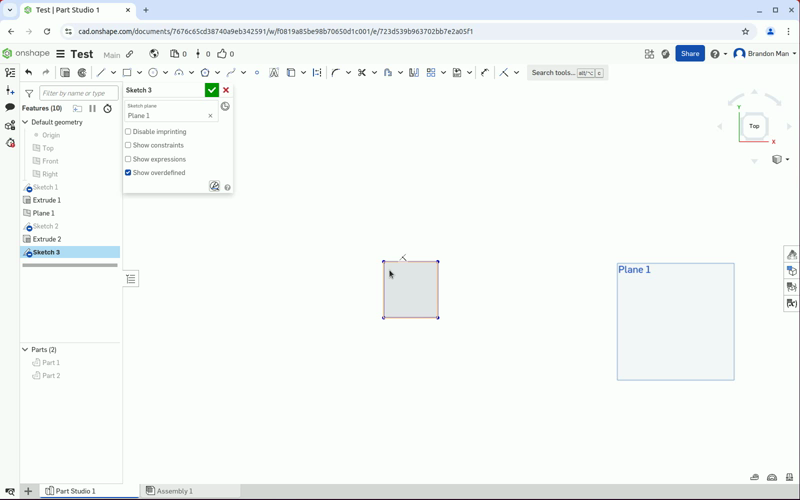
scroll(6)
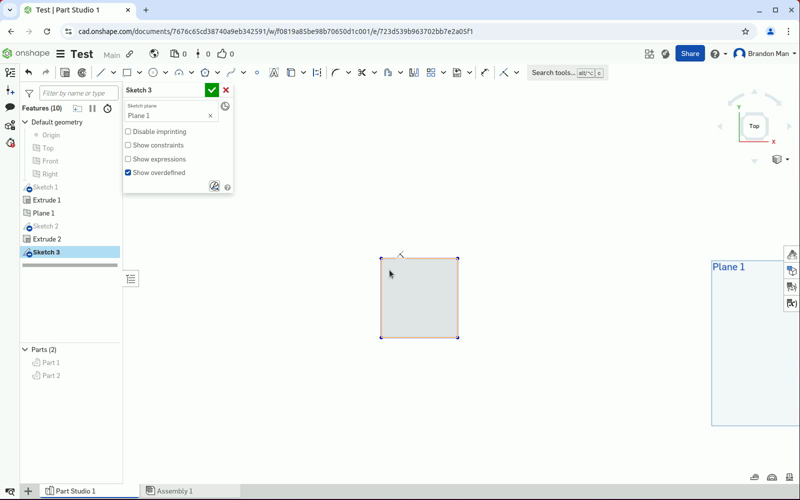
scroll(6)
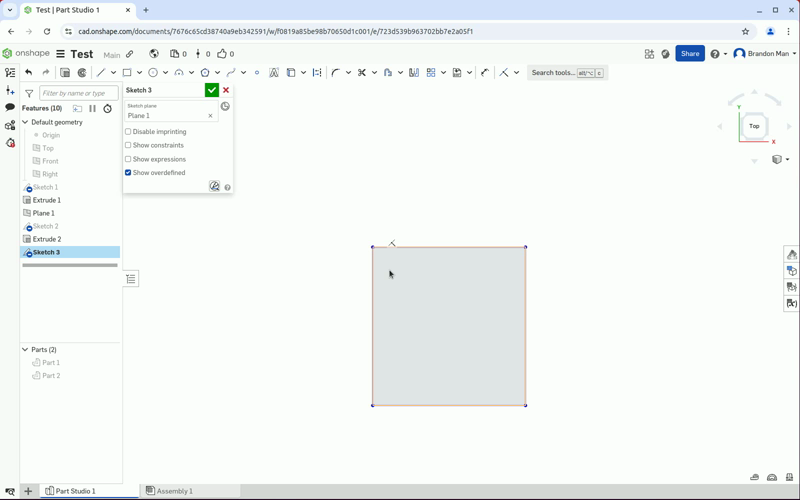
click(389, 269)
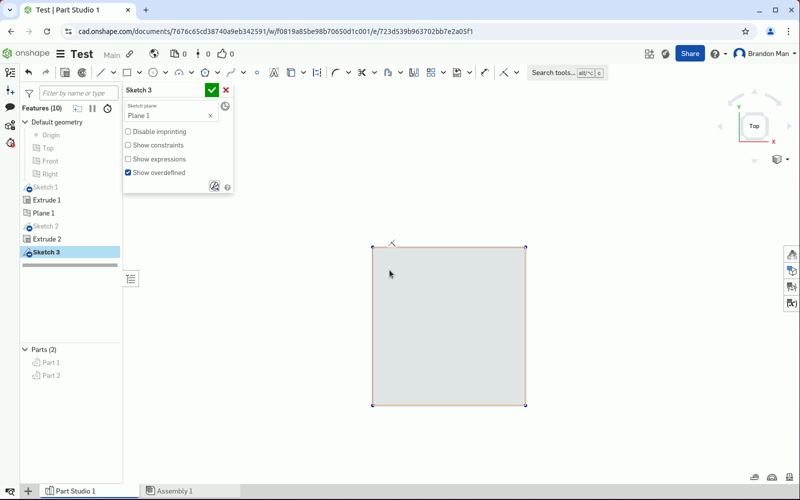
scroll(-6)
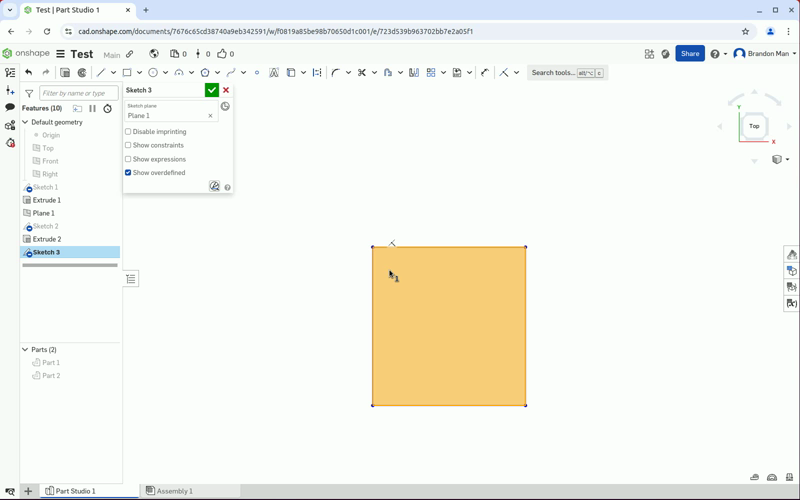
scroll(-6)
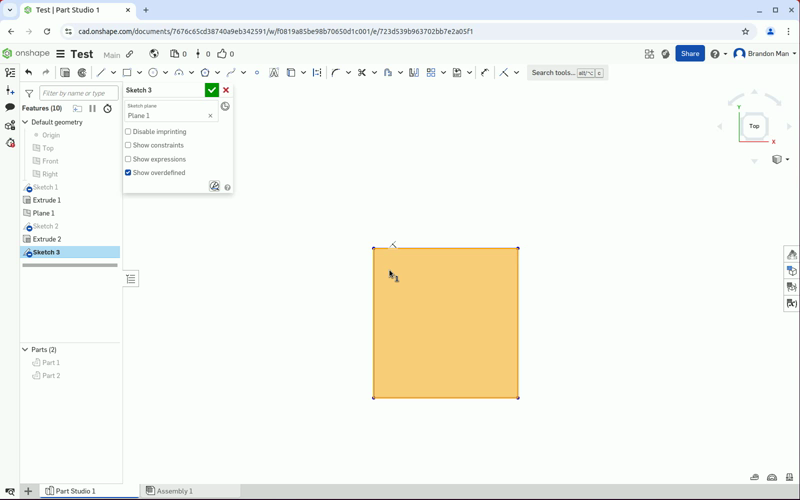
scroll(-6)
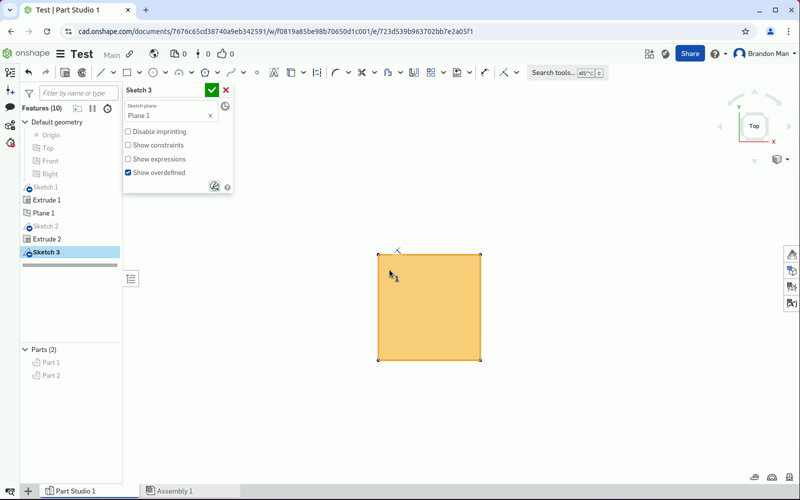
scroll(-6)
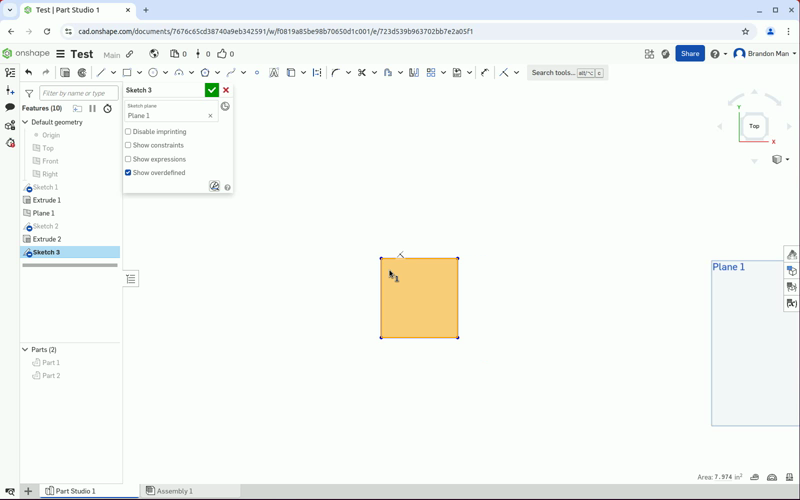
scroll(-6)
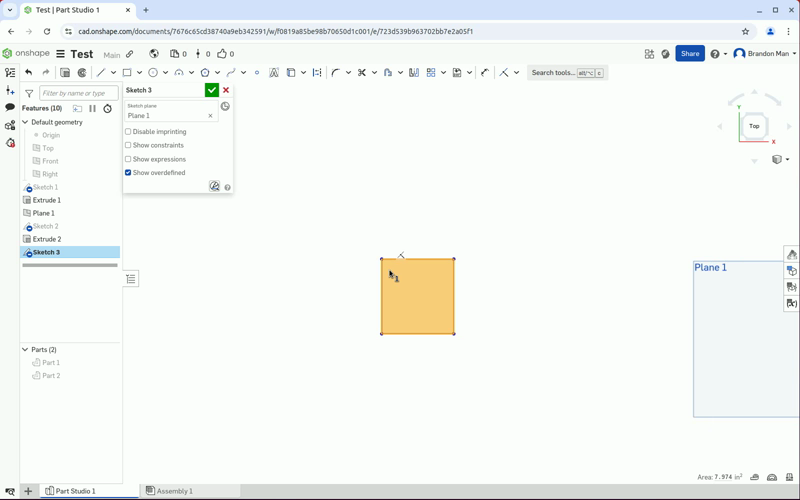
scroll(-6)
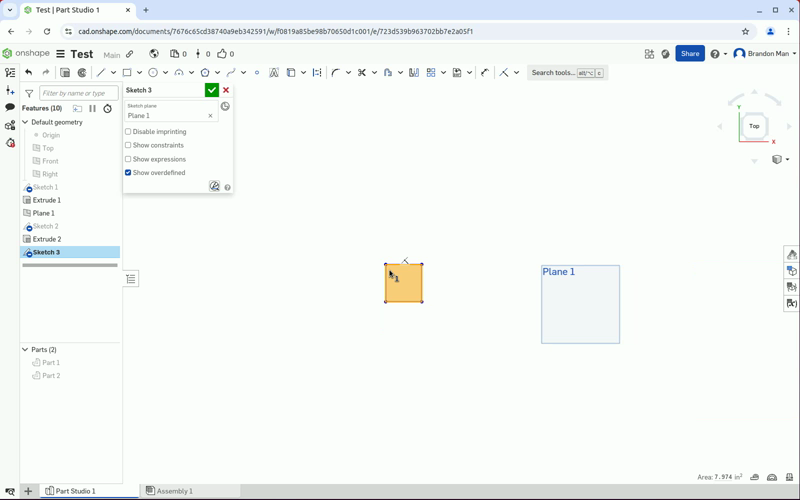
scroll(-6)
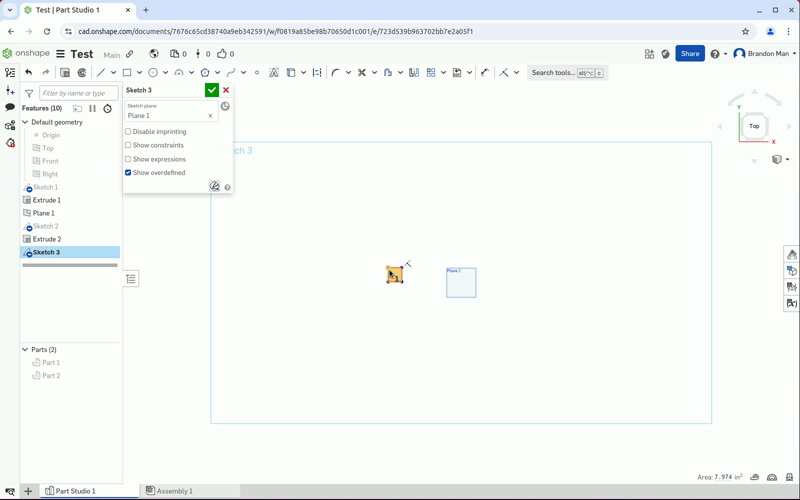
mouse_move(73, 352)
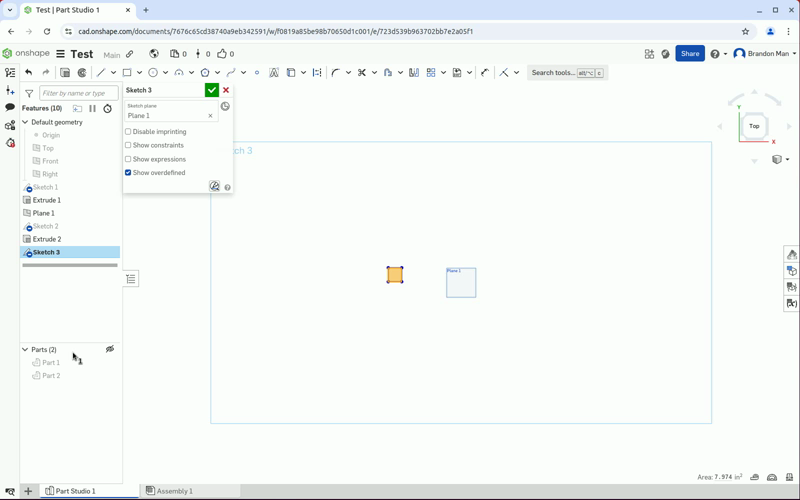
key(shift+y)
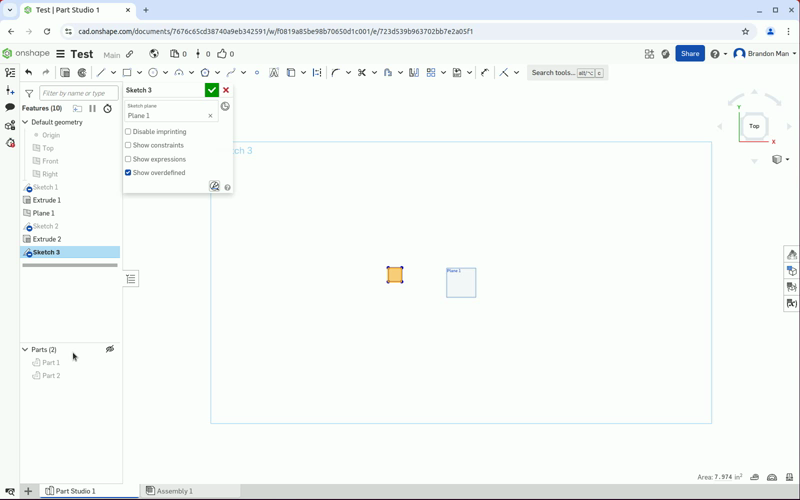
key(shift+e)
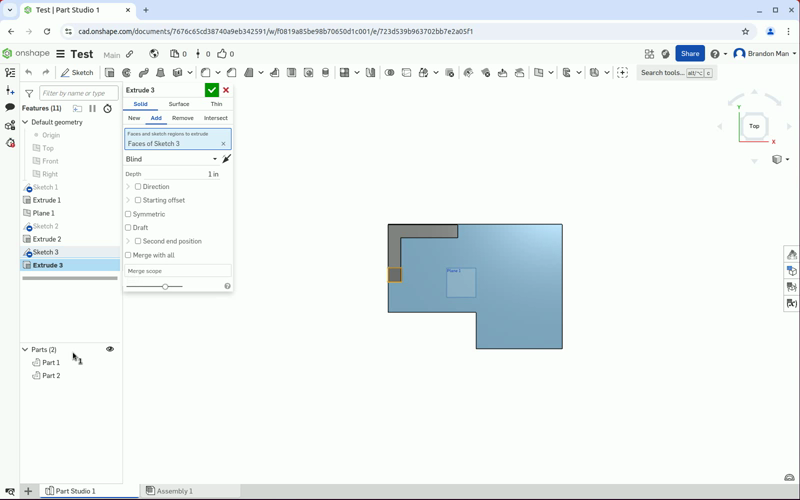
mouse_move(143, 106)
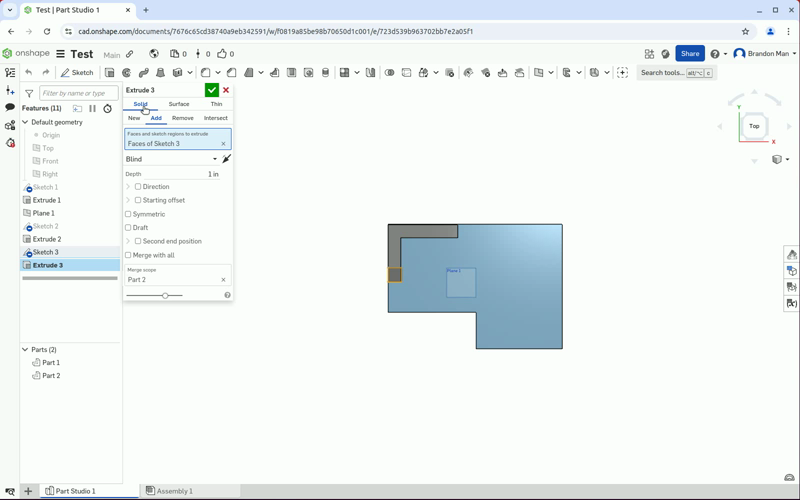
click(143, 106)
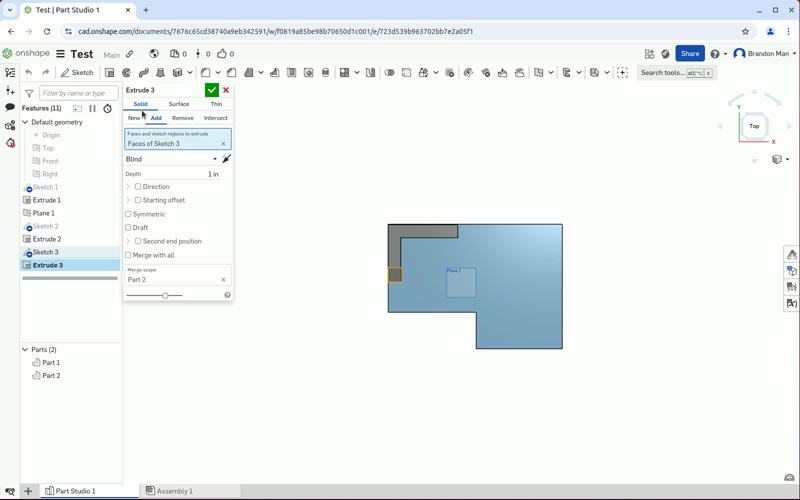
mouse_move(137, 120)
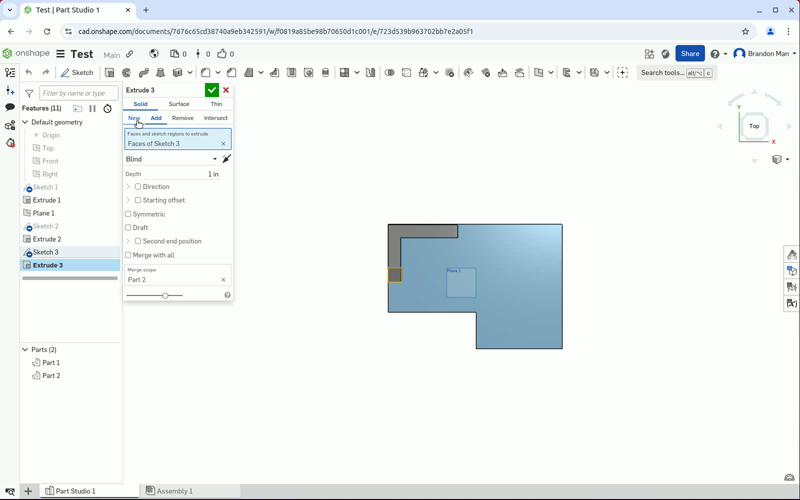
click(137, 120)
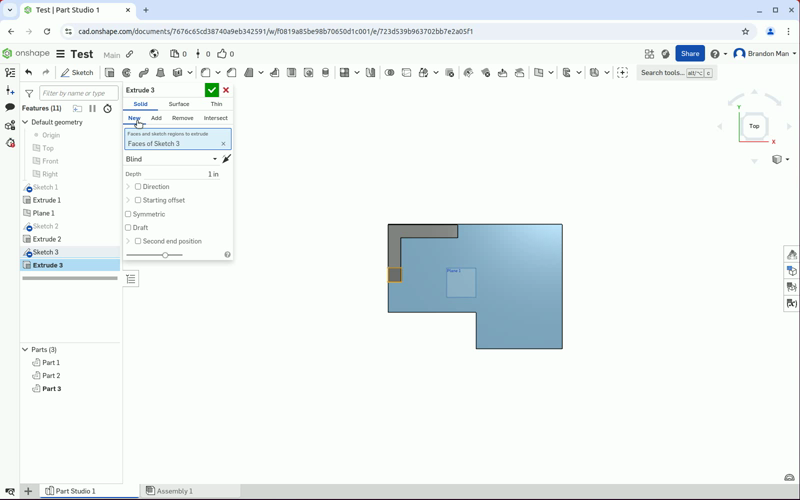
key(tab, 4)
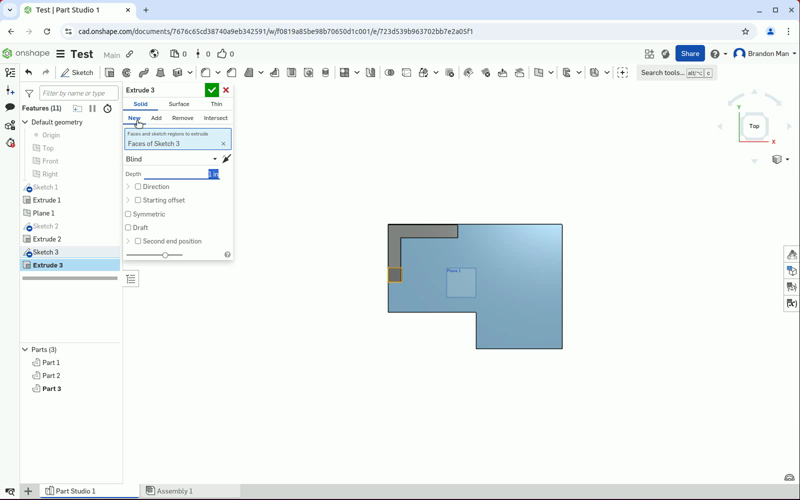
text(10.351)
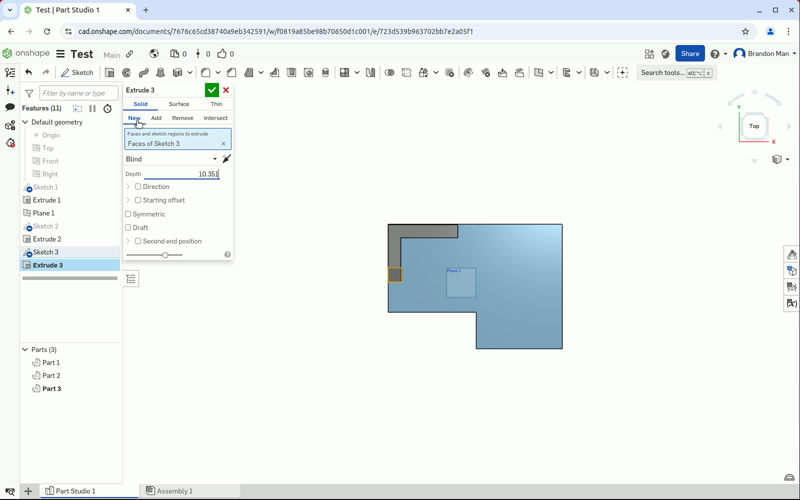
key(enter)
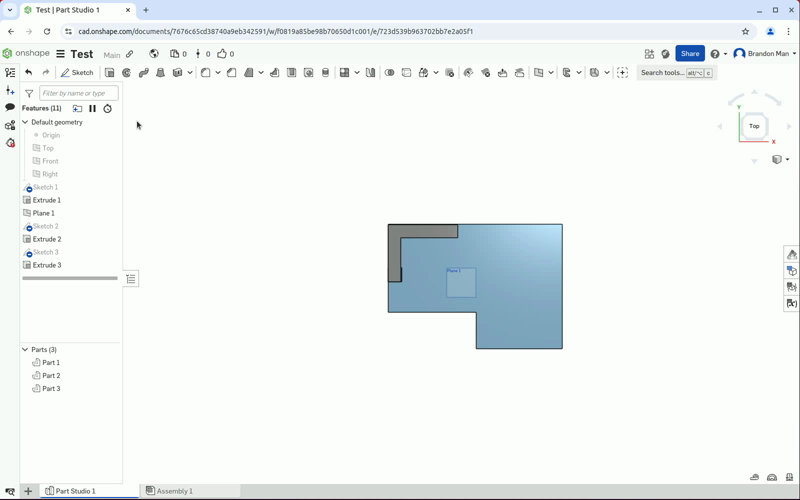
key(shift+h)
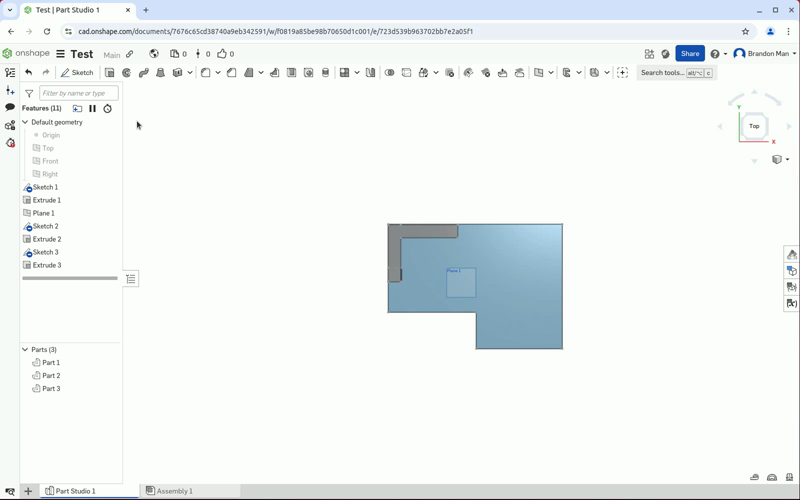
key(shift+h)
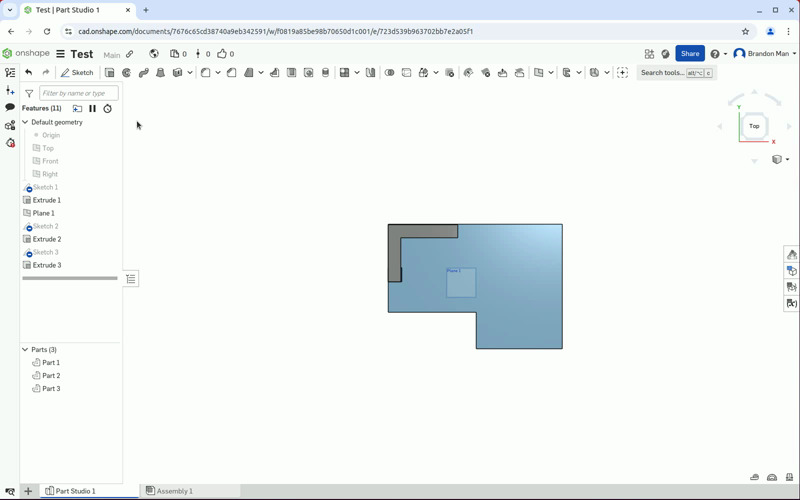
mouse_move(73, 189)
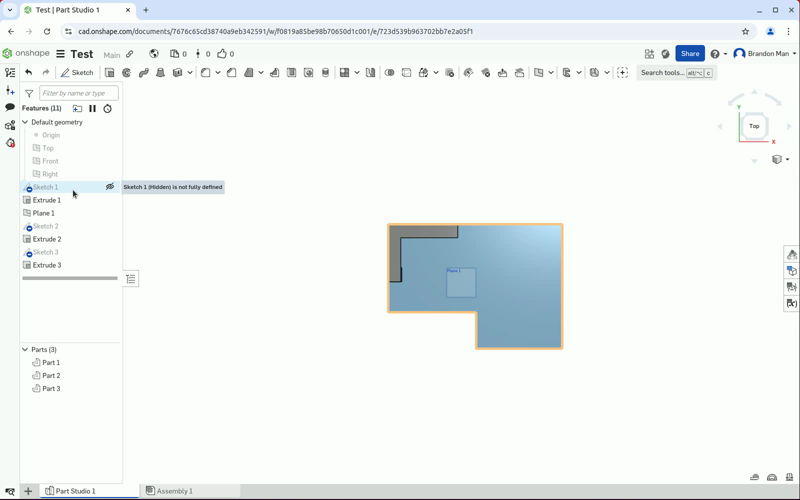
click(73, 189)
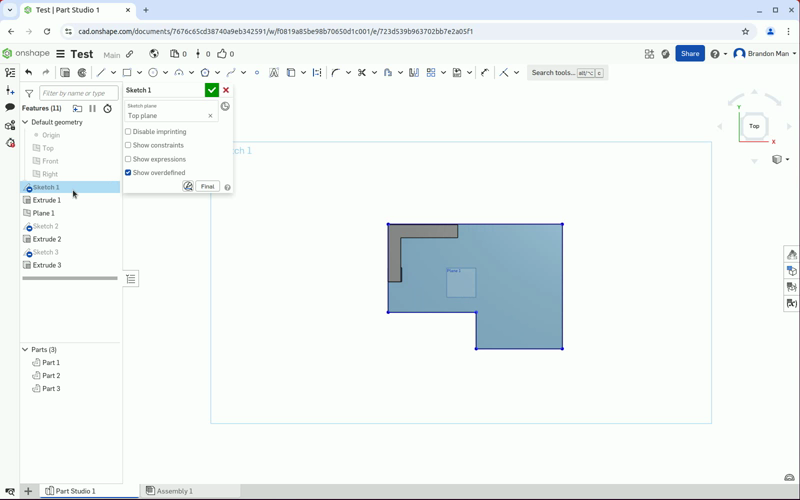
mouse_move(229, 92)
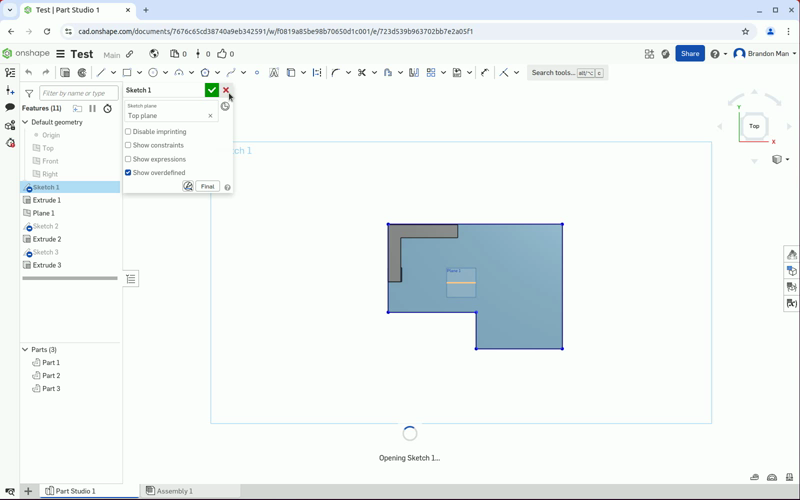
click(229, 92)
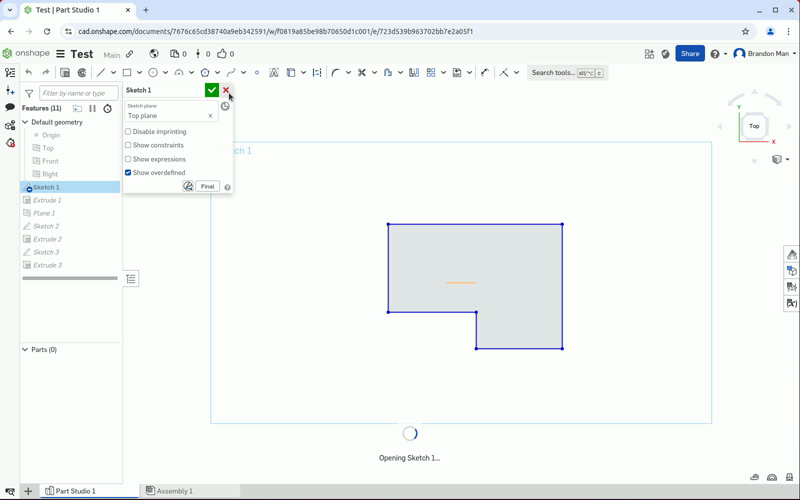
key(shift+s)
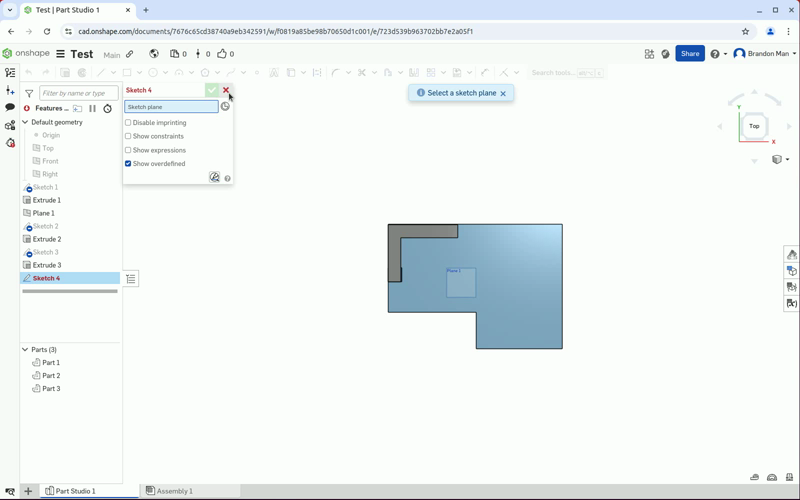
mouse_move(73, 215)
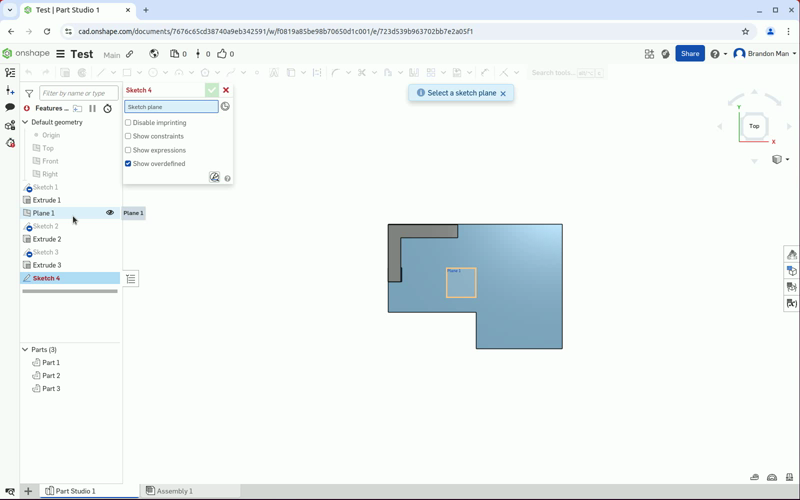
click(73, 215)
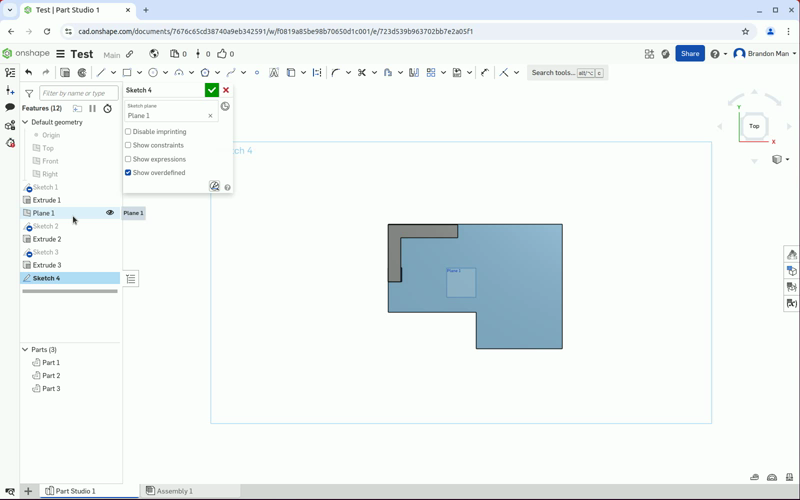
mouse_move(73, 352)
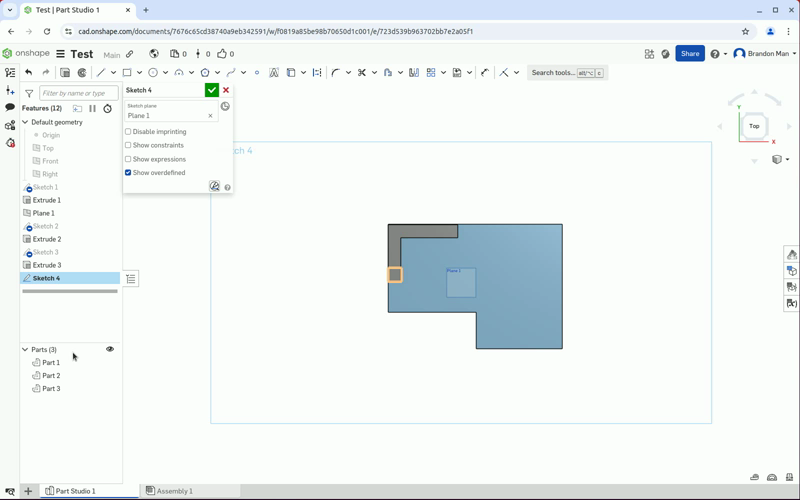
key(y)
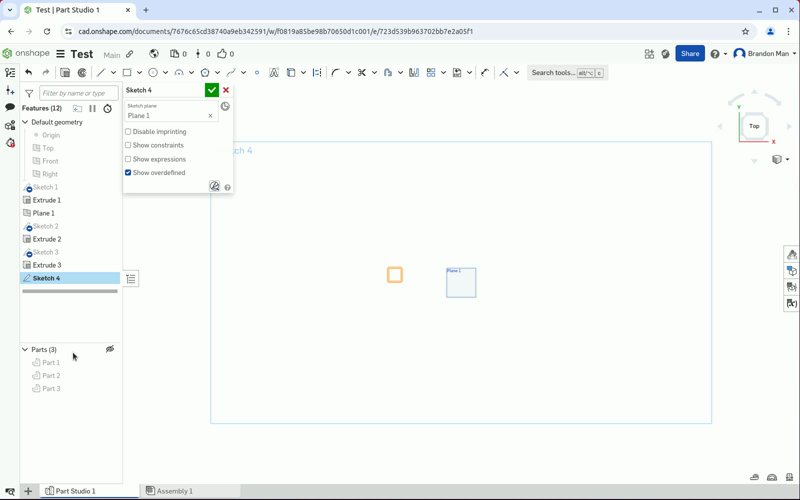
key(l)
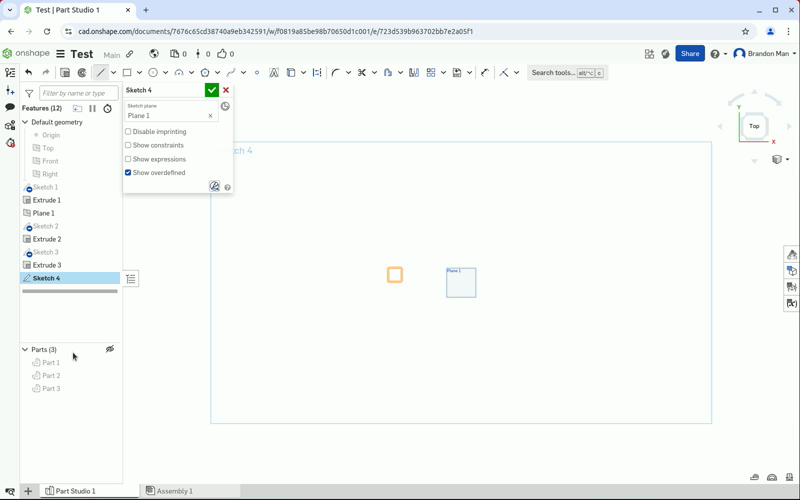
key_down(shift)
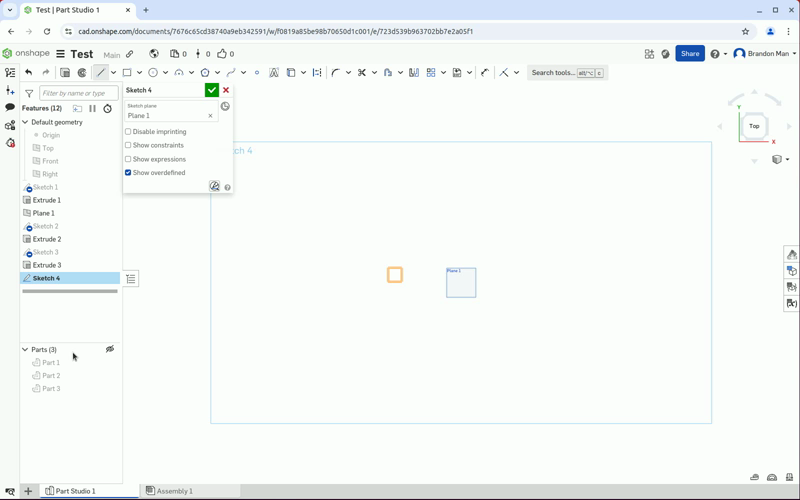
mouse_move(388, 312)
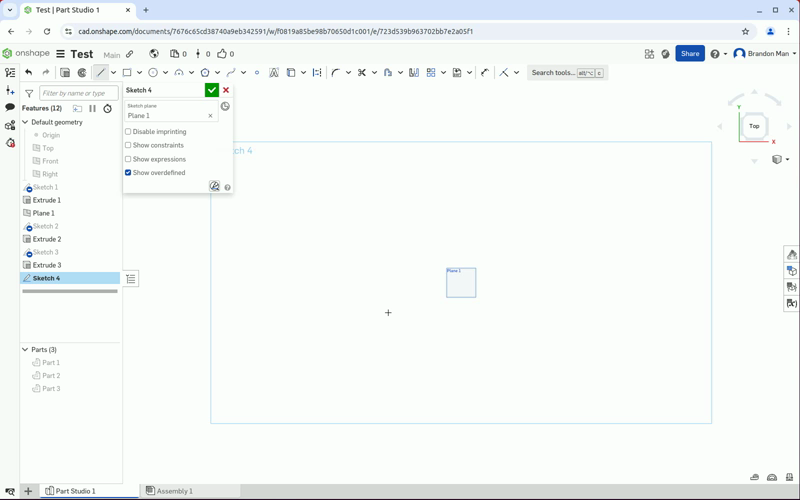
click(388, 312)
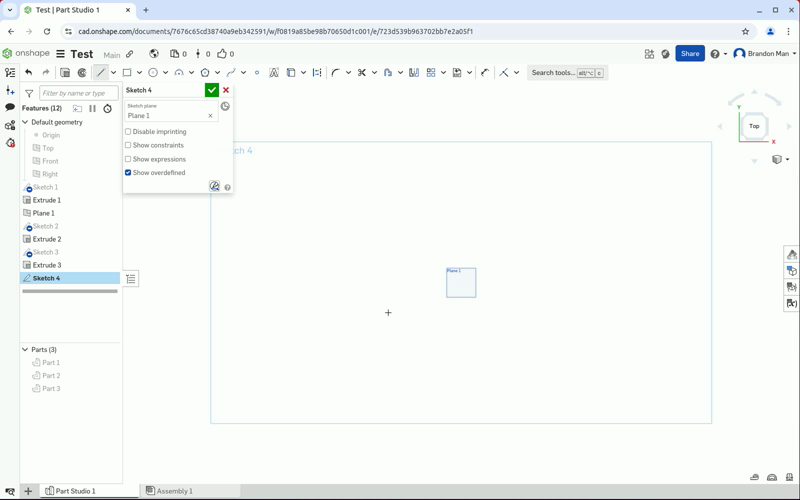
key_up(shift)
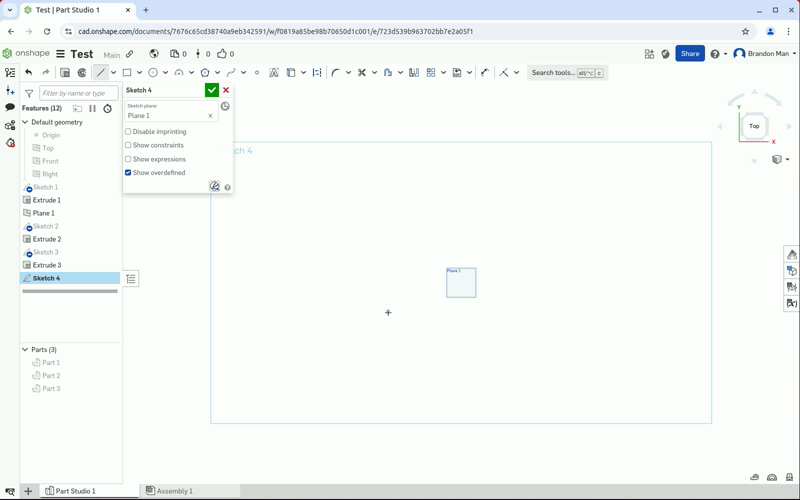
key_down(shift)
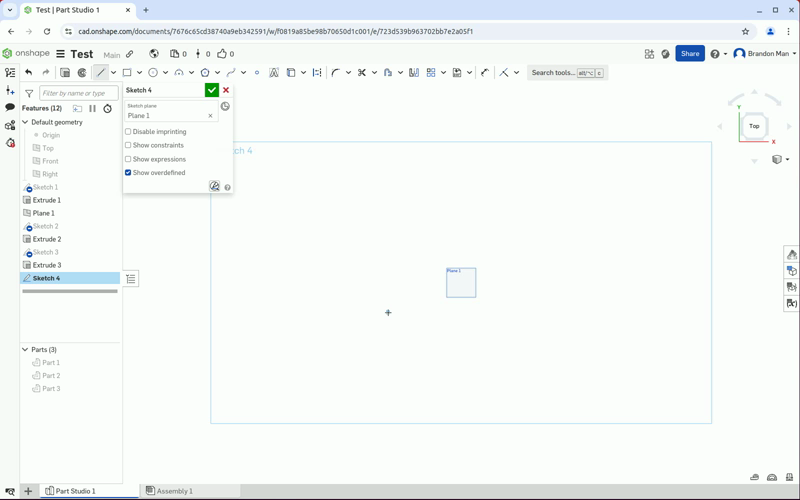
mouse_move(476, 312)
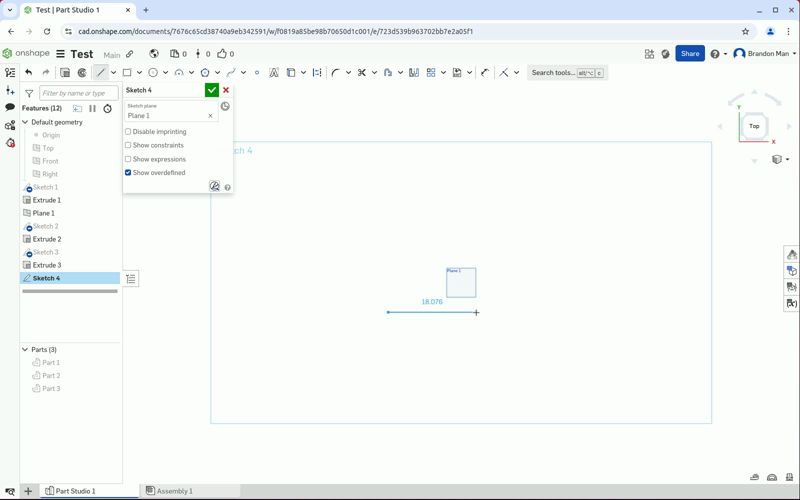
click(476, 312)
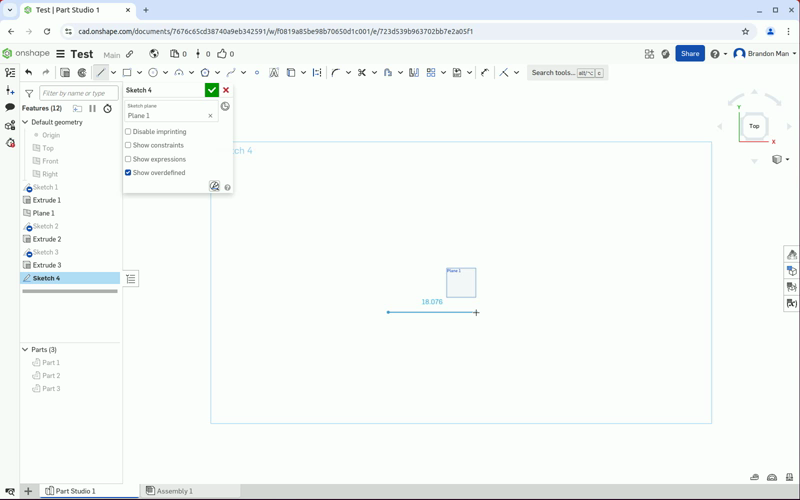
key_up(shift)
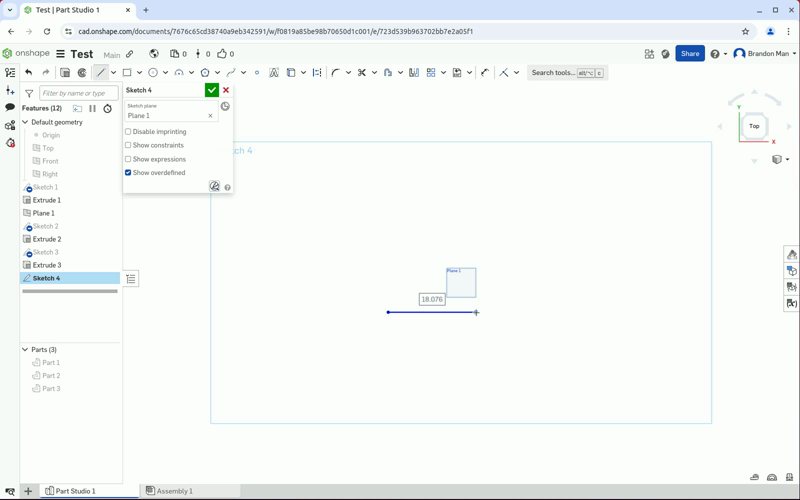
key_down(shift)
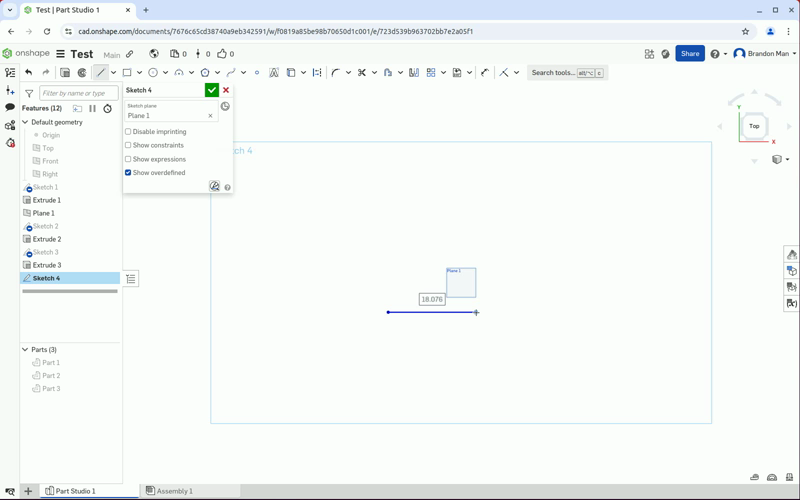
mouse_move(506, 312)
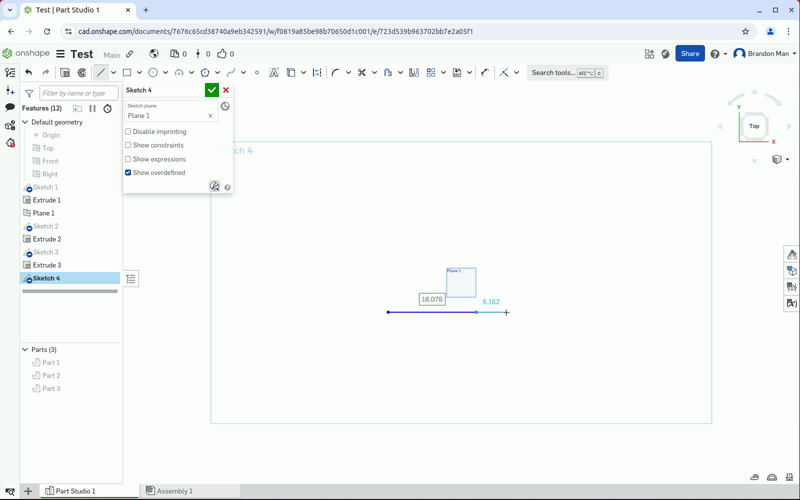
mouse_move(476, 267)
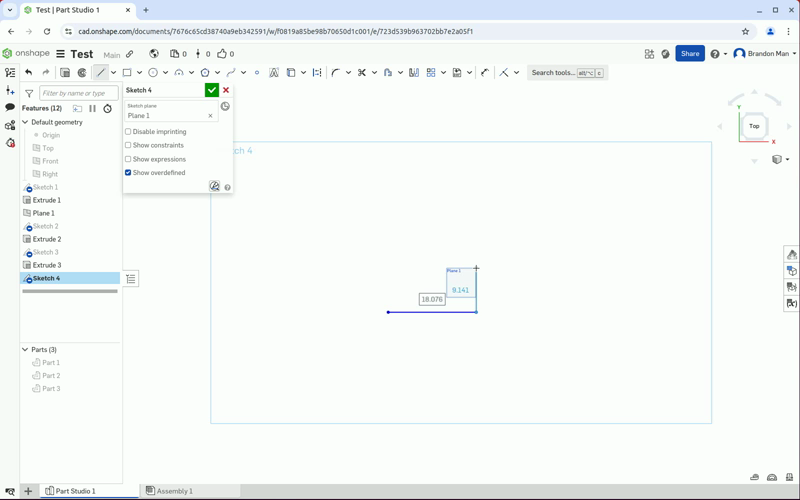
click(476, 267)
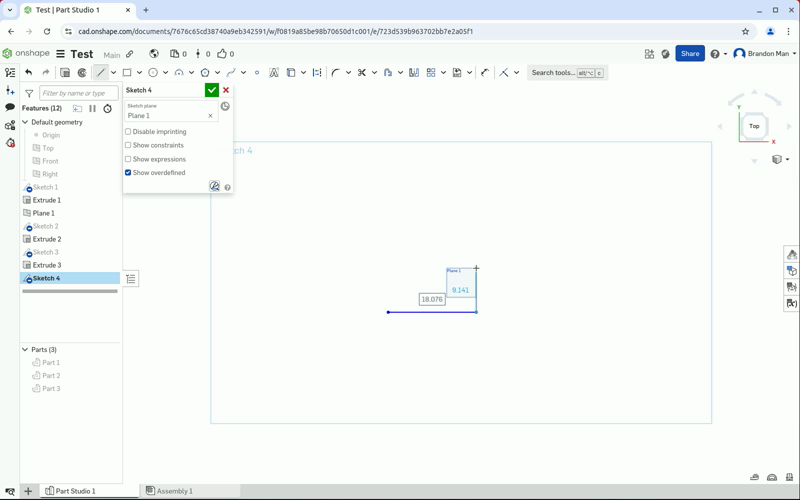
key_up(shift)
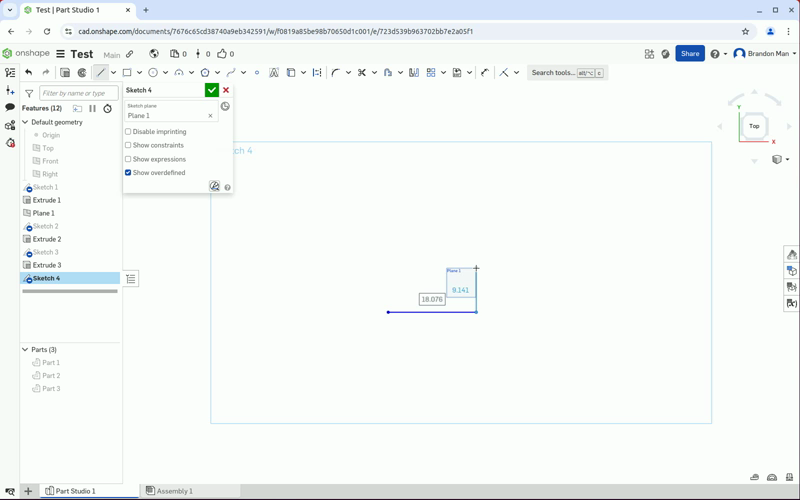
key_down(shift)
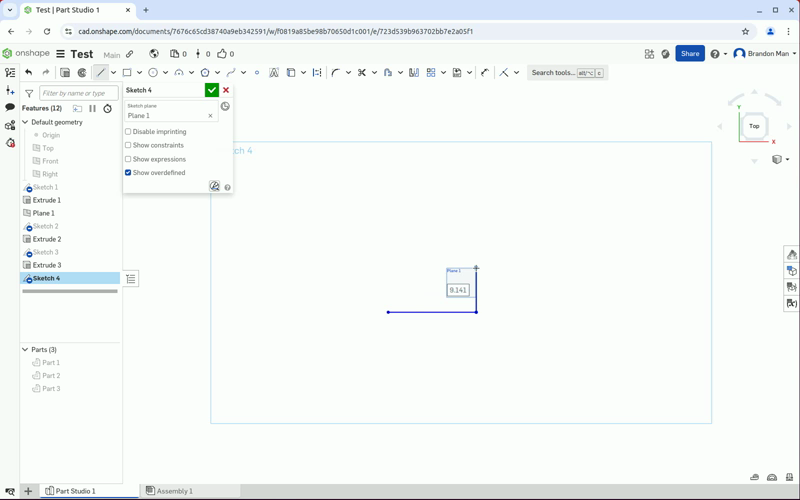
mouse_move(401, 267)
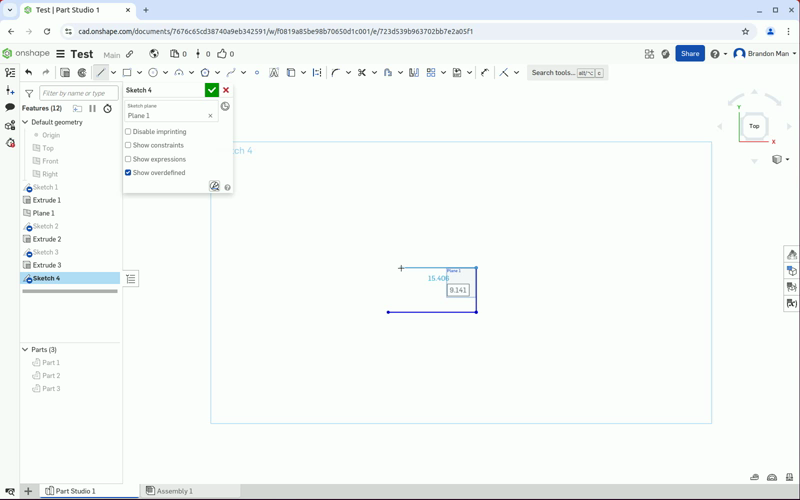
click(401, 267)
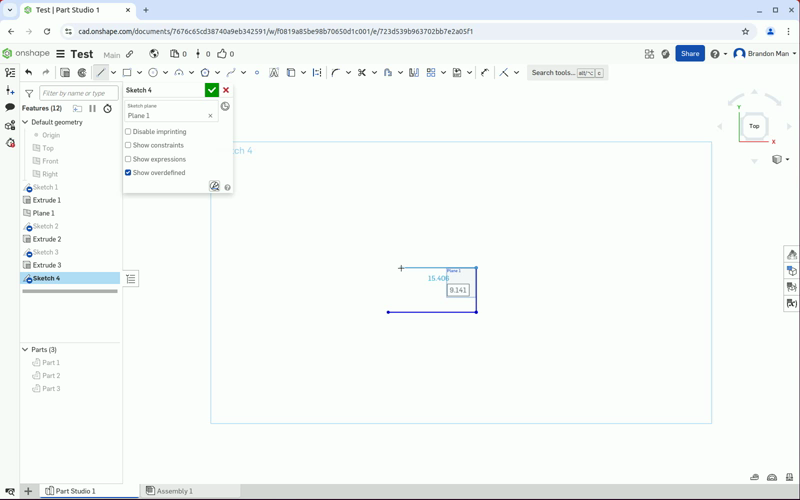
key_up(shift)
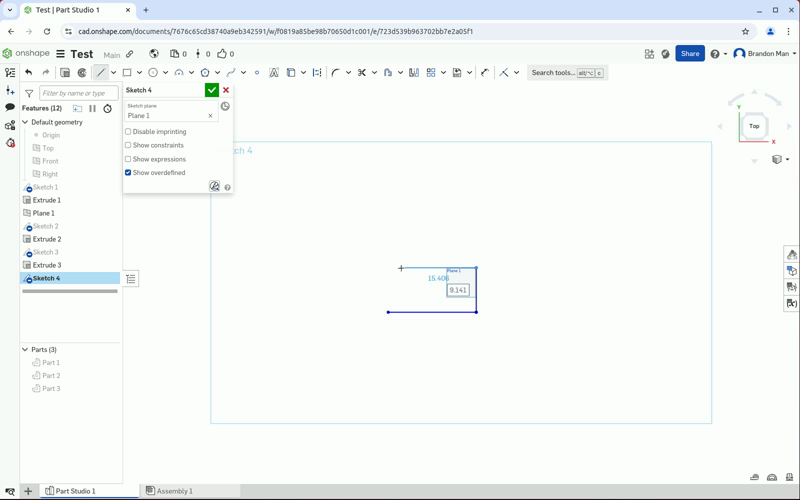
key_down(shift)
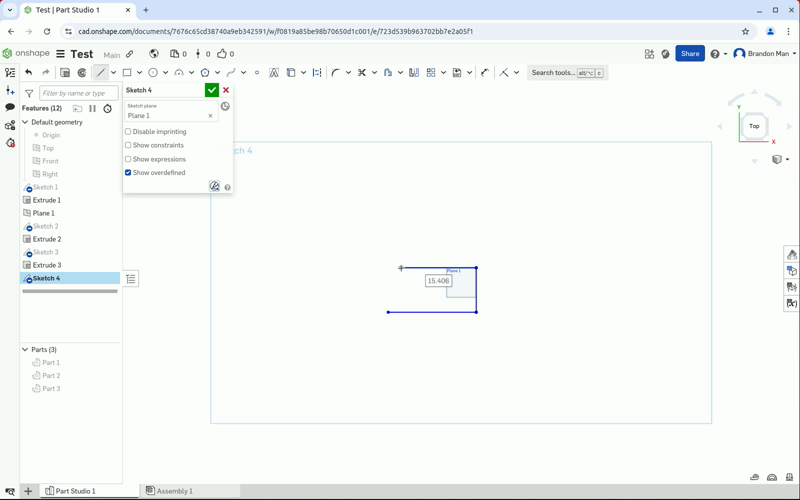
mouse_move(431, 267)
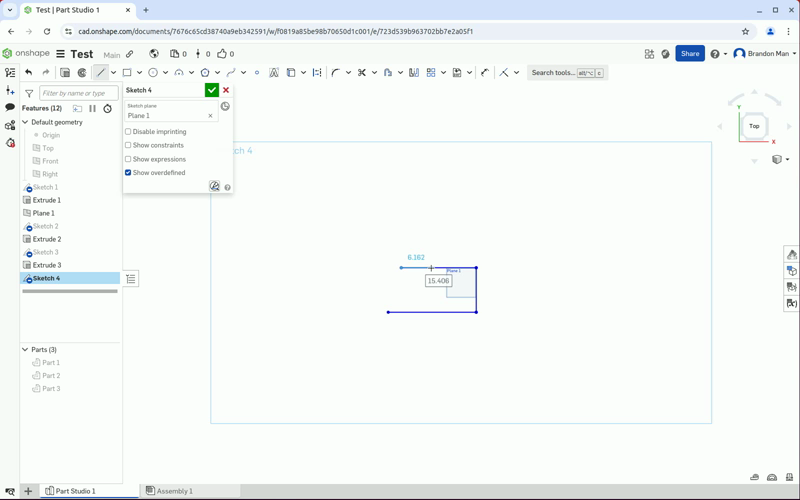
mouse_move(401, 280)
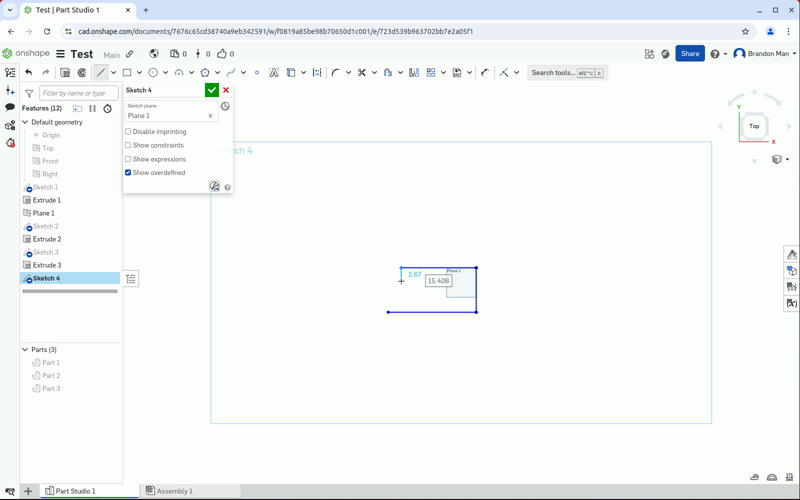
click(401, 280)
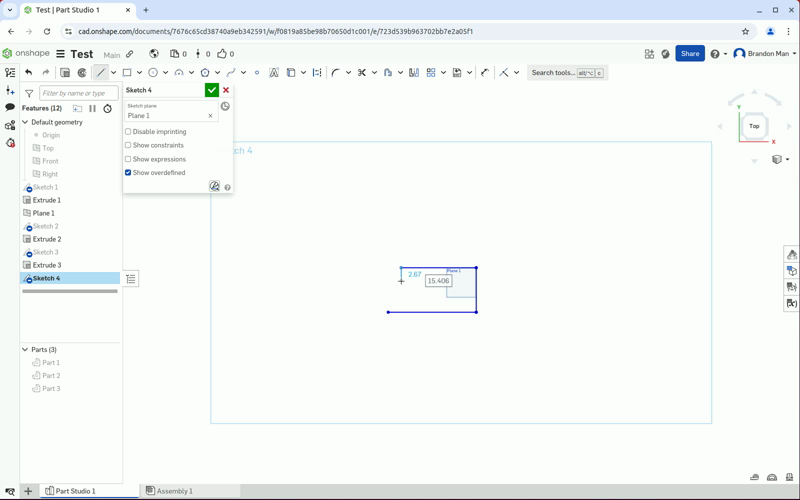
key_up(shift)
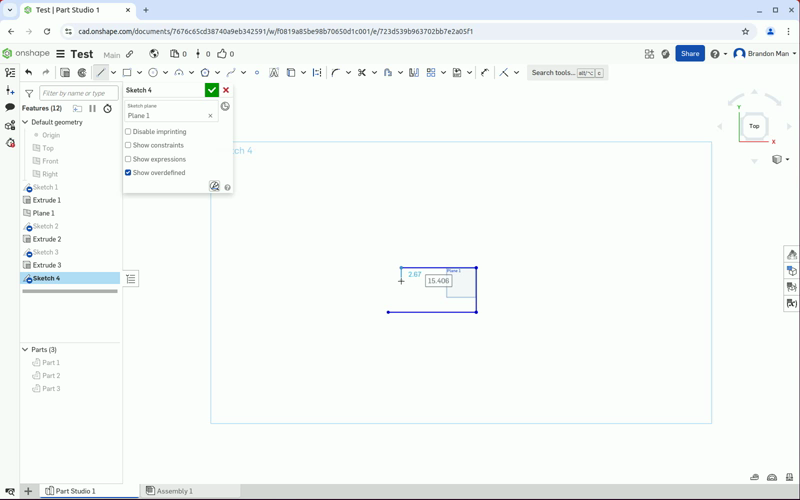
key_down(shift)
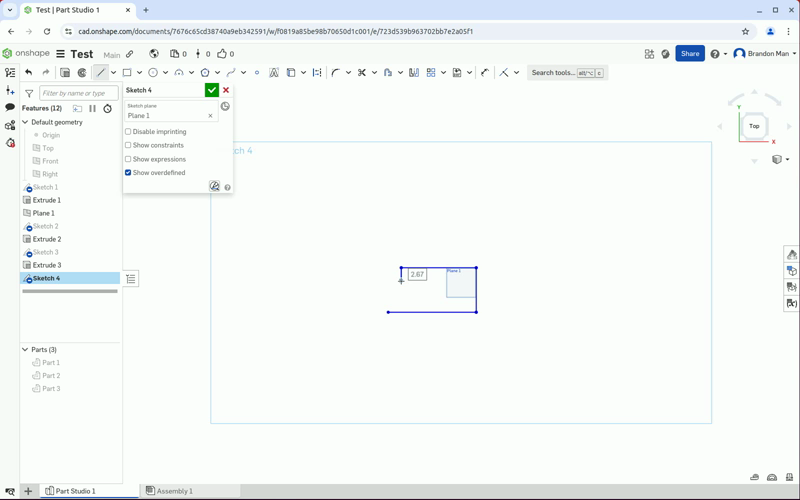
mouse_move(431, 280)
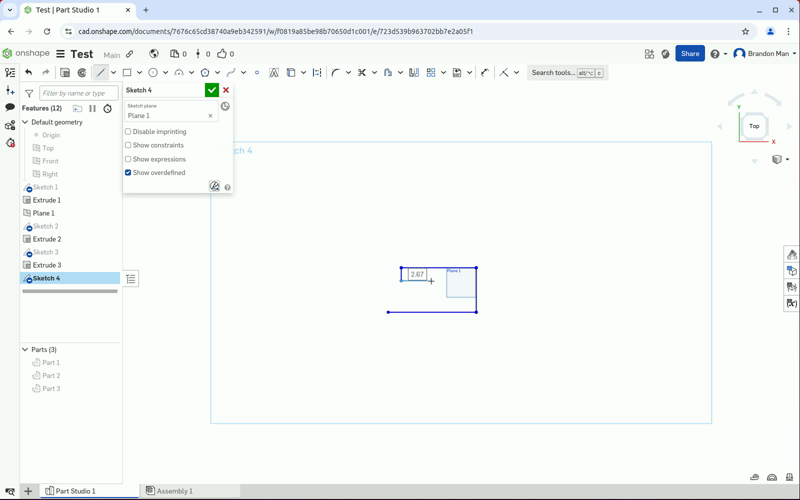
mouse_move(388, 280)
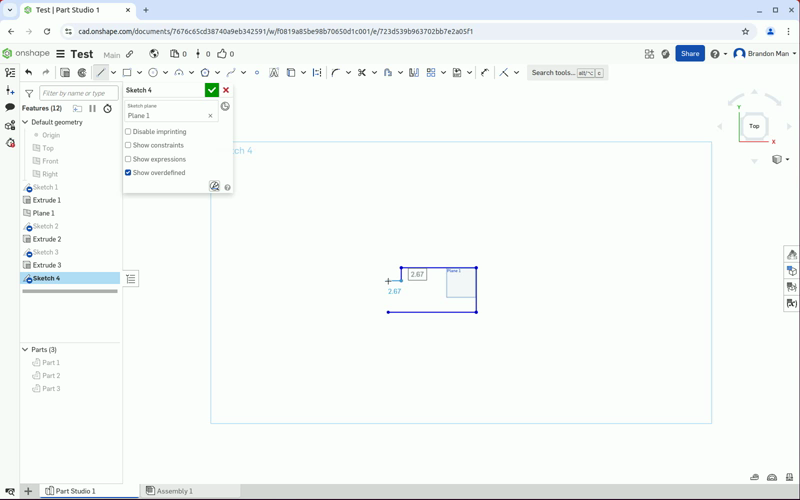
click(388, 280)
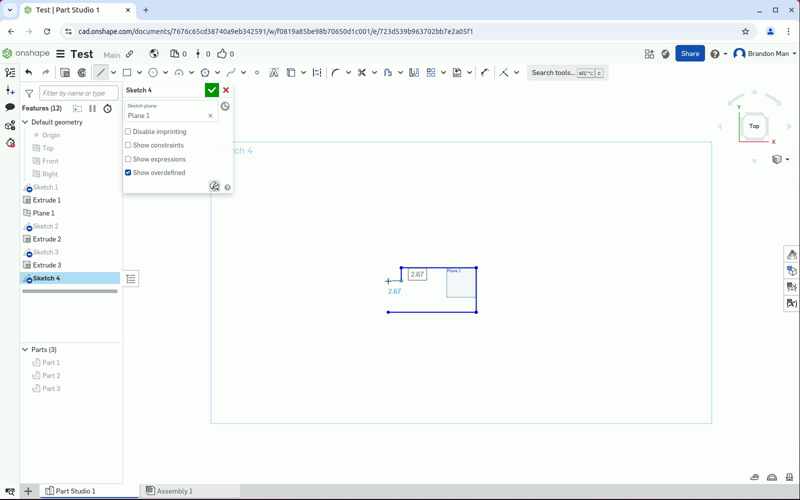
key_up(shift)
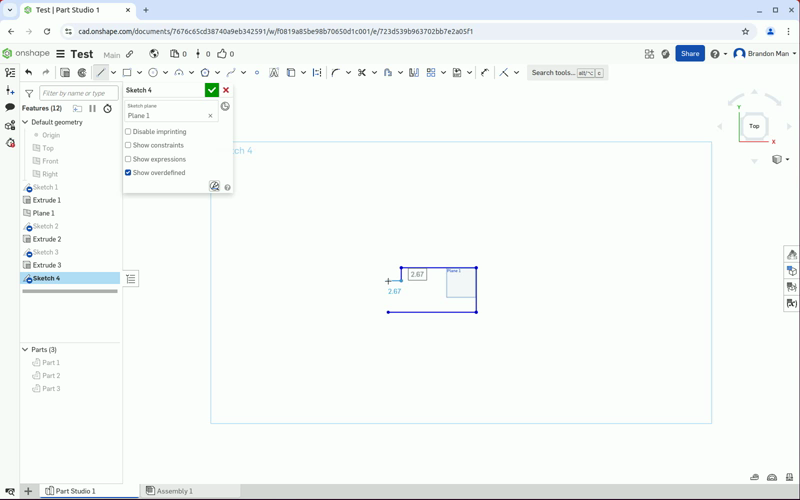
mouse_move(418, 280)
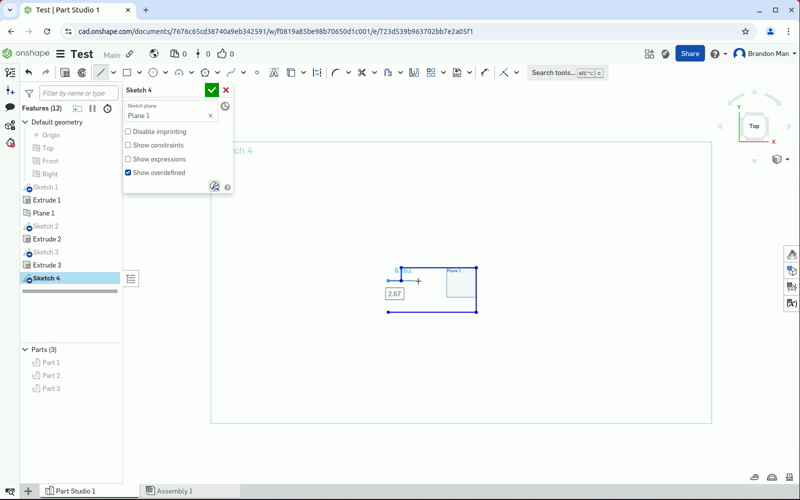
key_down(shift)
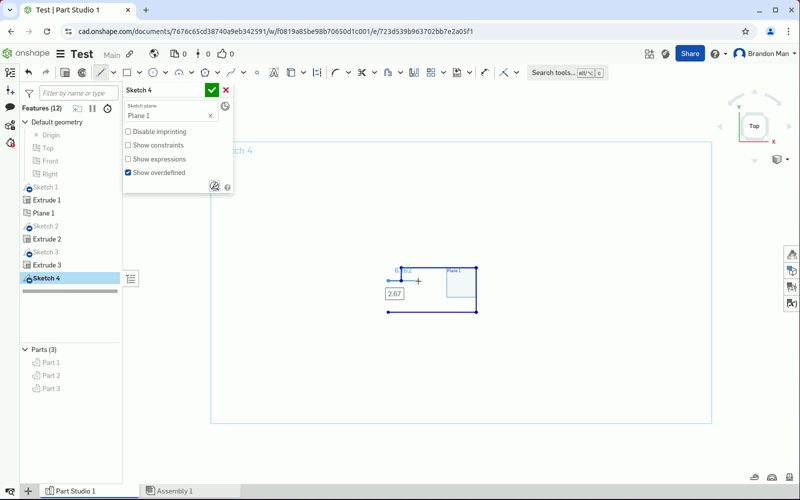
mouse_move(388, 312)
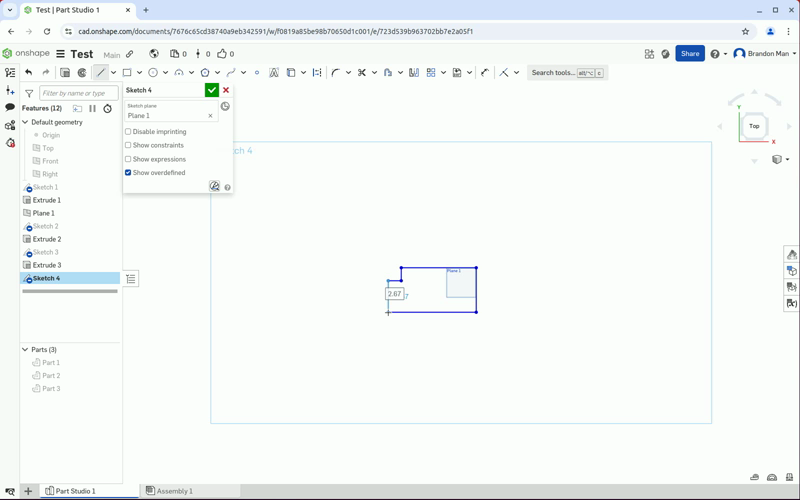
key_up(shift)
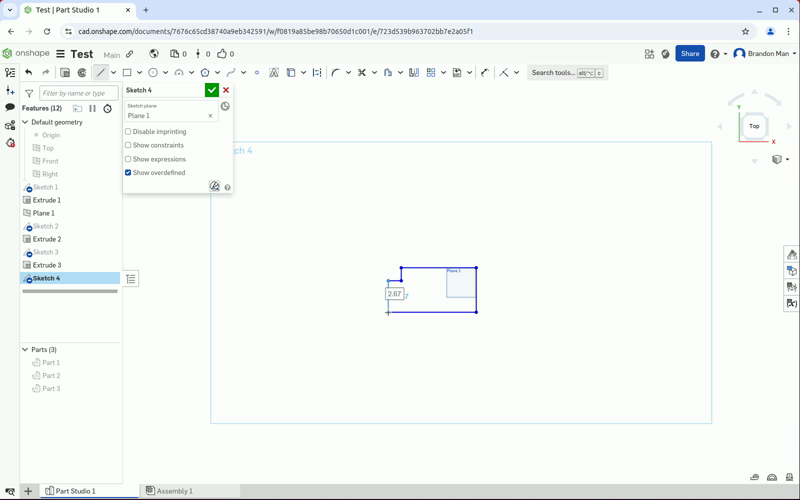
click(388, 312)
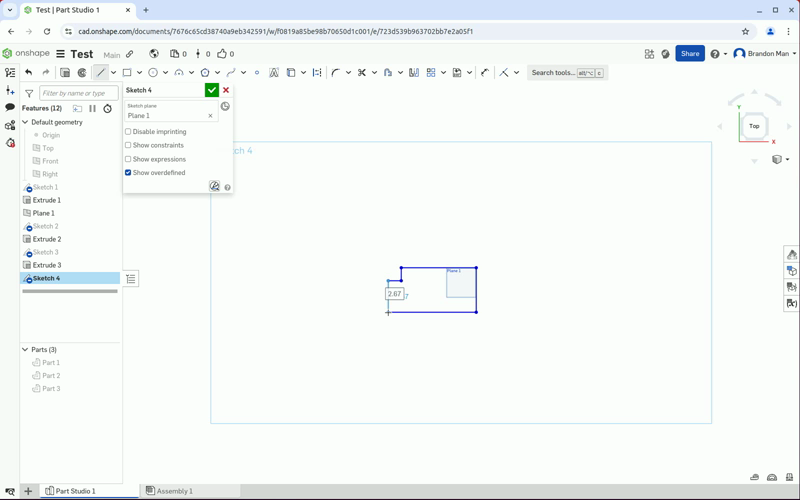
key(esc)
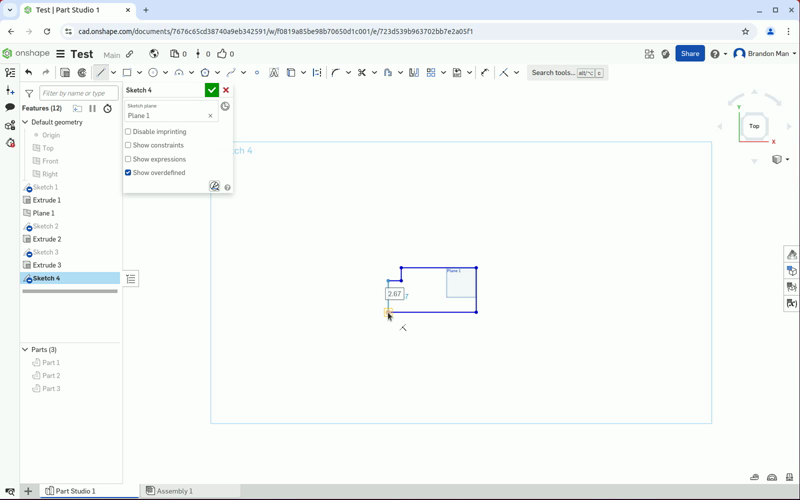
mouse_move(450, 283)
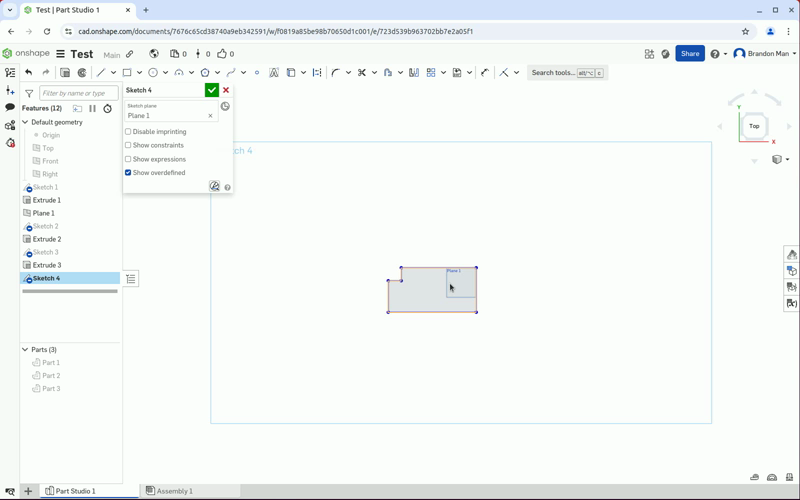
click(450, 283)
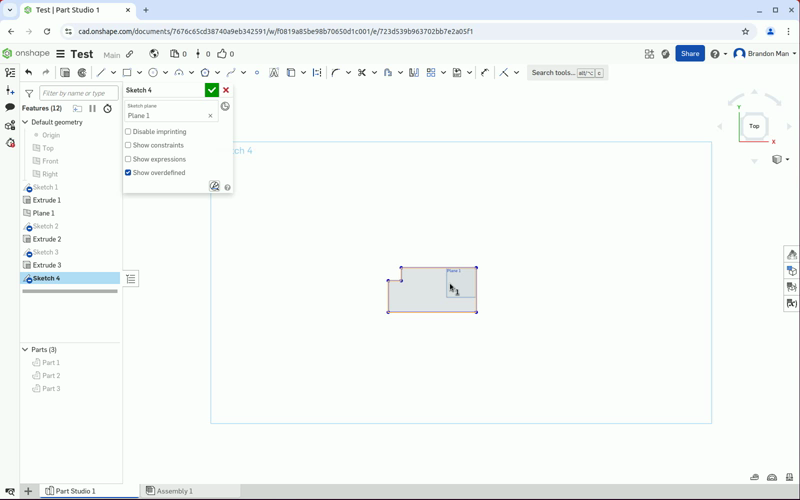
mouse_move(73, 352)
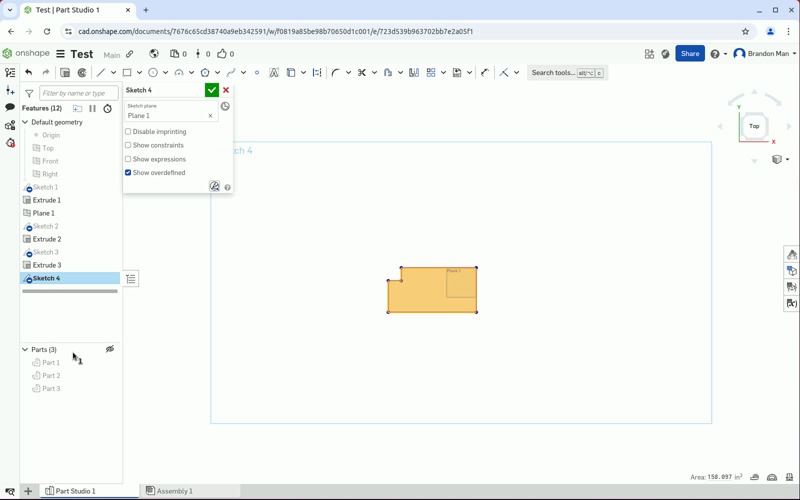
key(shift+y)
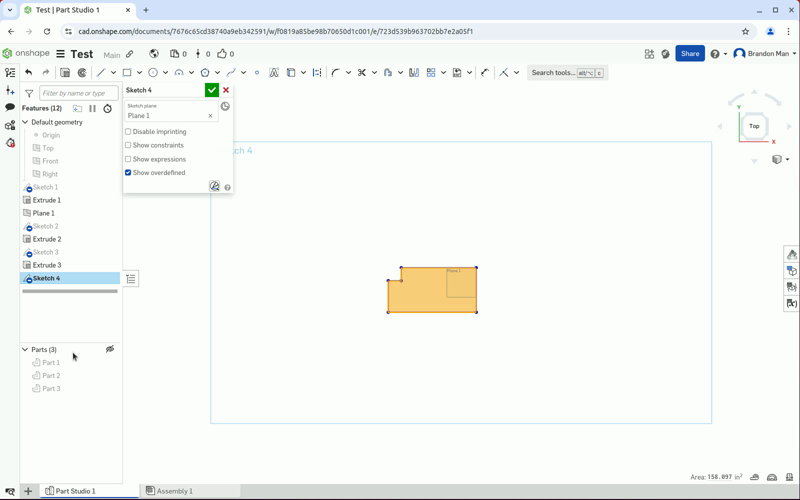
key(shift+e)
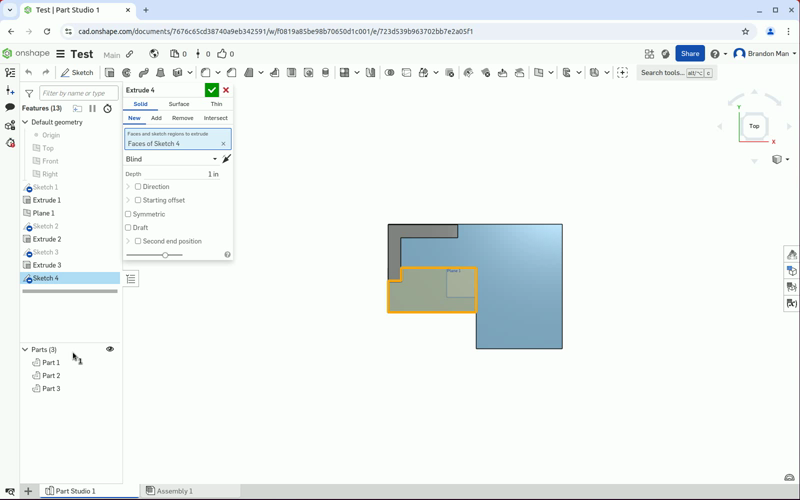
mouse_move(143, 106)
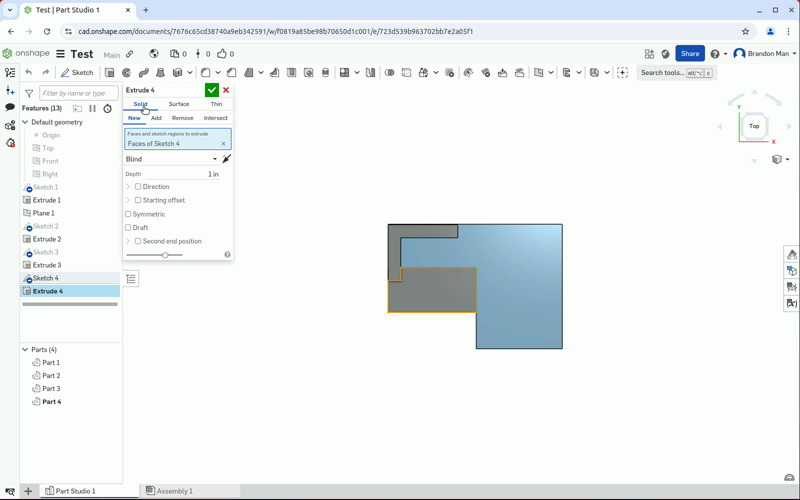
click(143, 106)
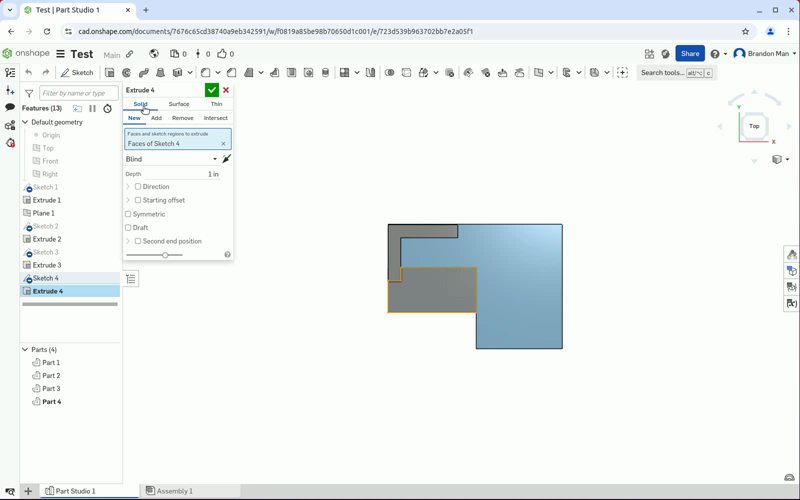
mouse_move(137, 120)
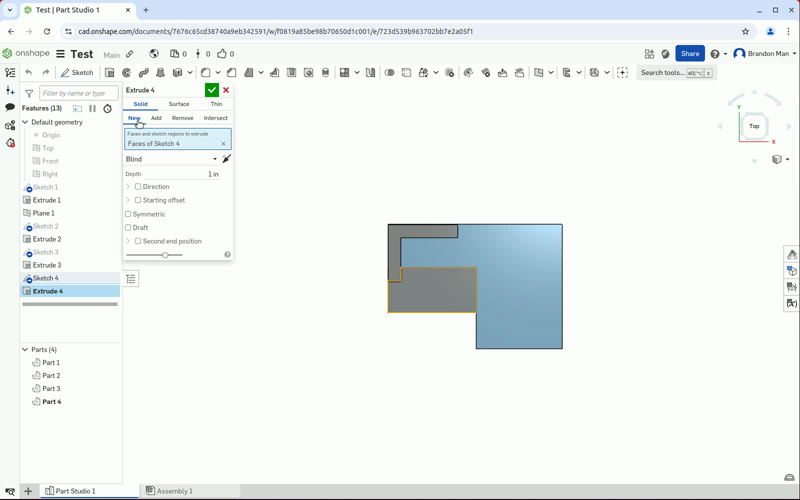
click(137, 120)
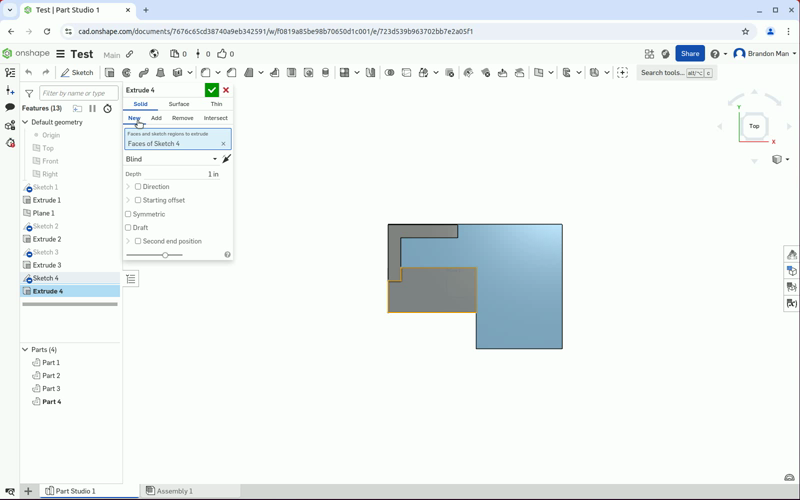
key(tab, 4)
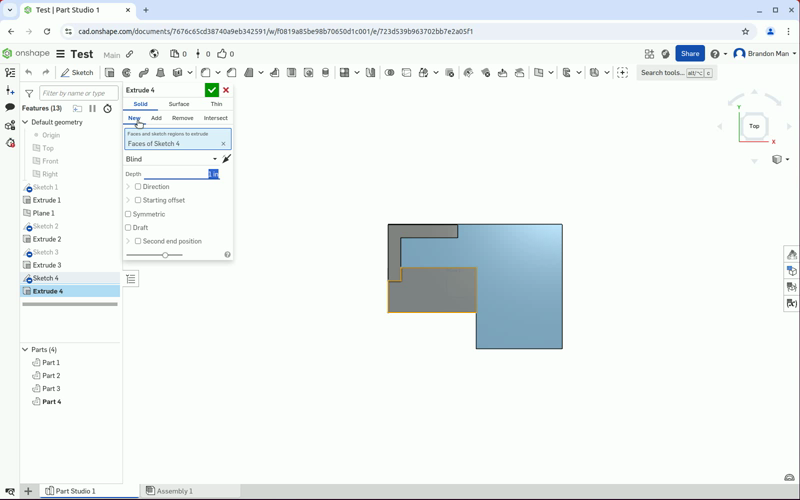
text(10.351)
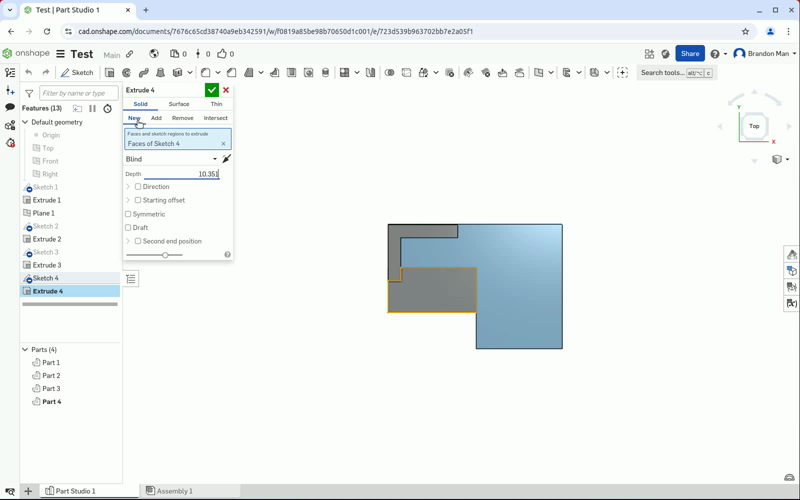
key(enter)
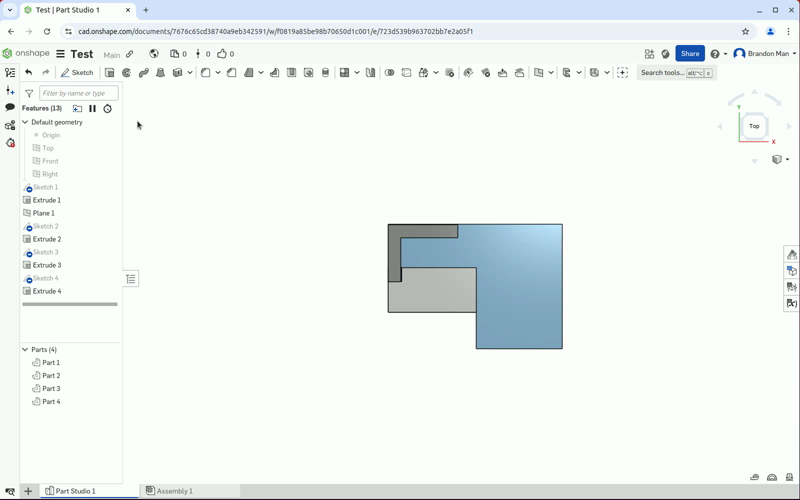
key(shift+h)
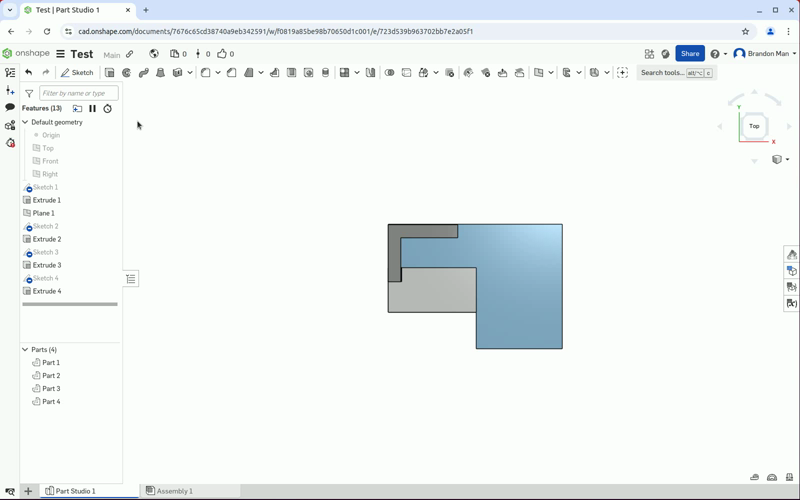
key(shift+h)
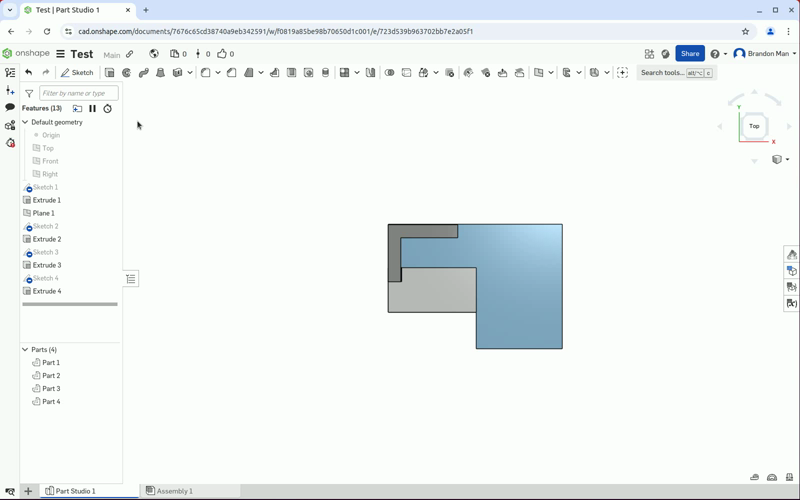
mouse_move(73, 189)
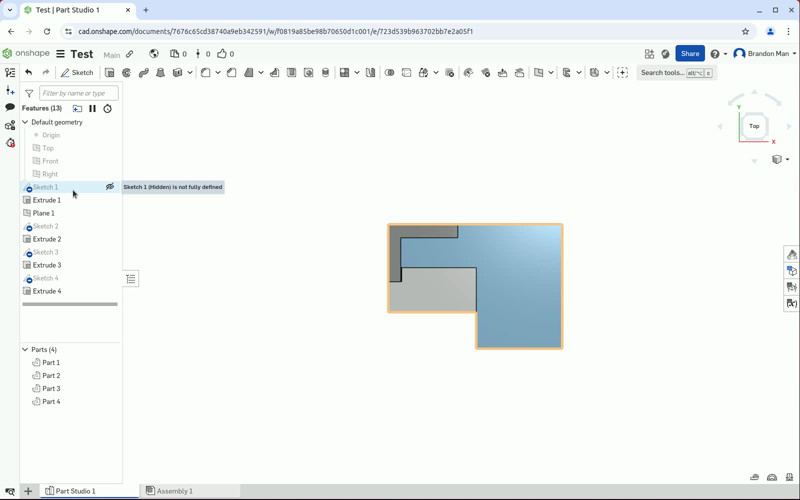
click(73, 189)
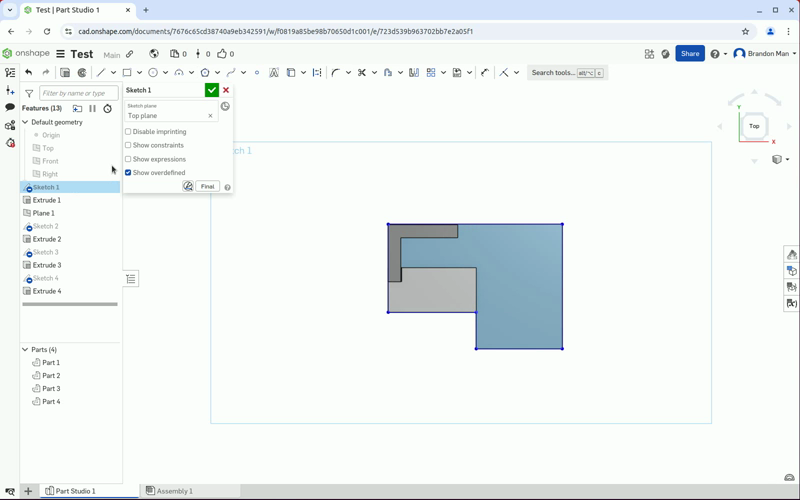
mouse_move(229, 92)
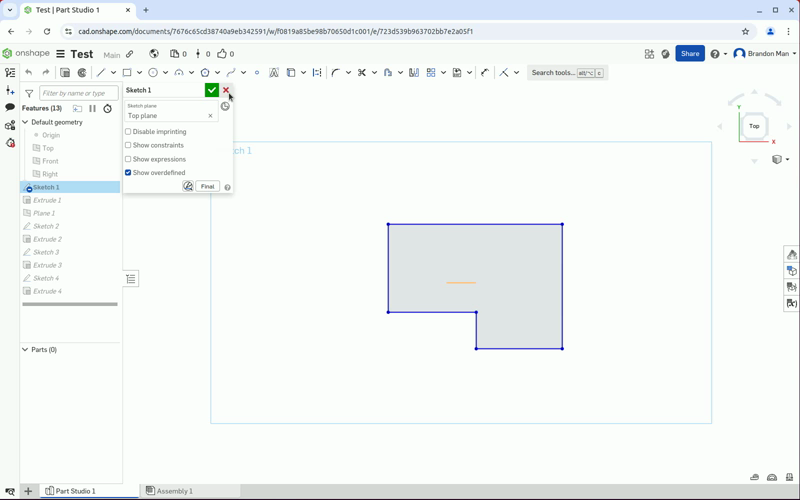
click(229, 92)
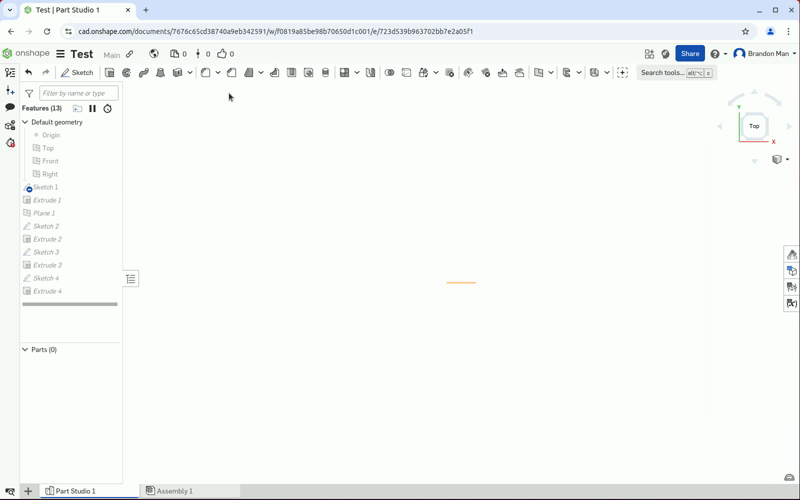
mouse_move(73, 352)
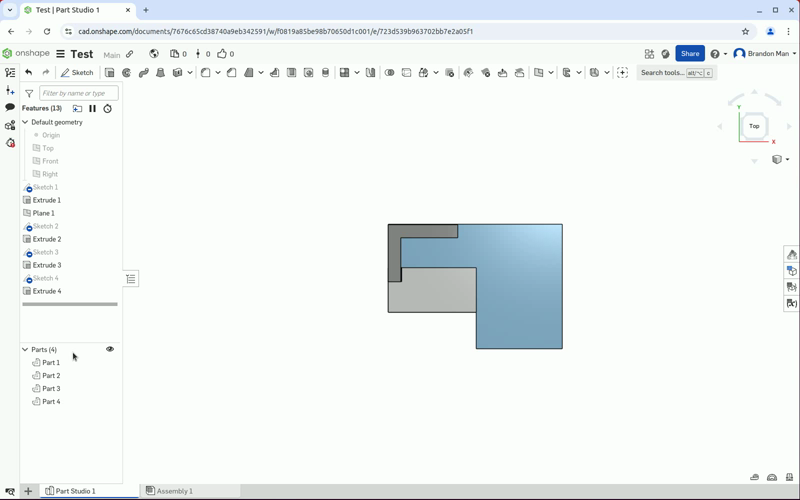
key(y)
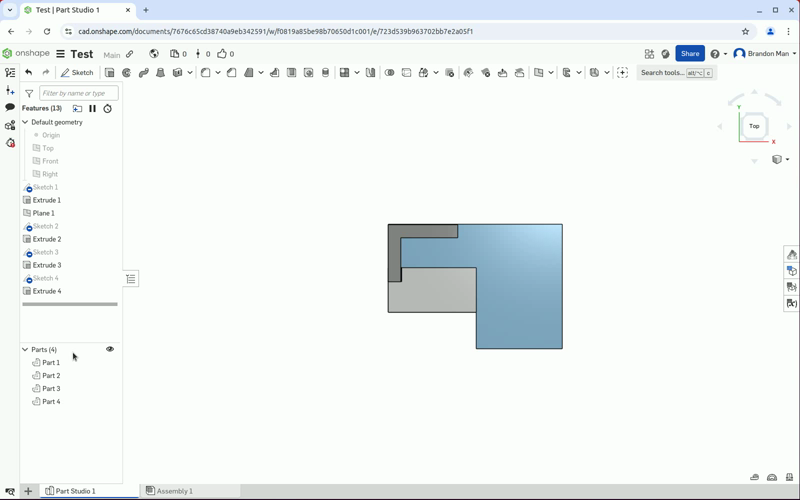
key(shift+p)
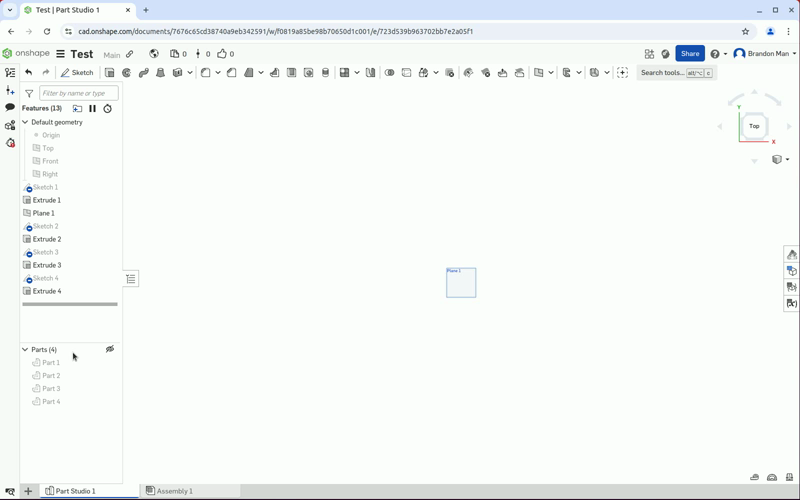
key(space)
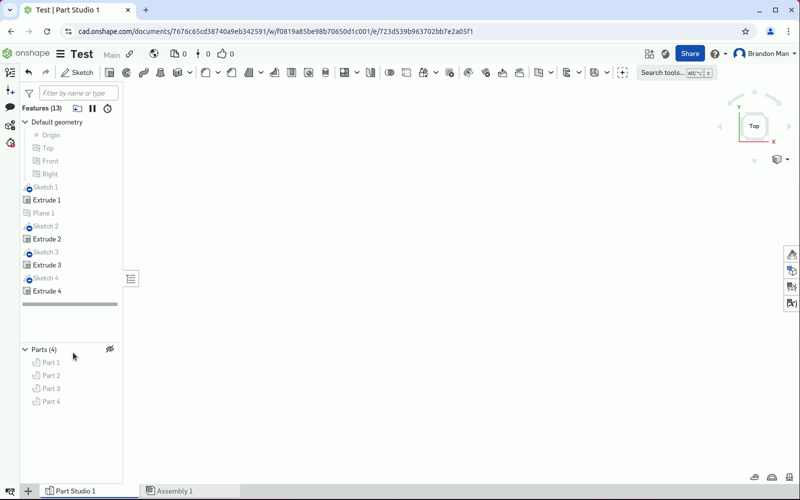
key_down(shift)
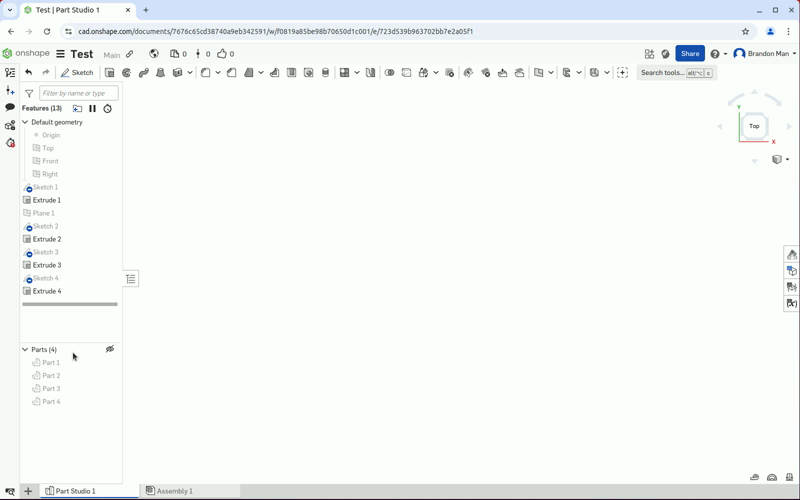
key(up)
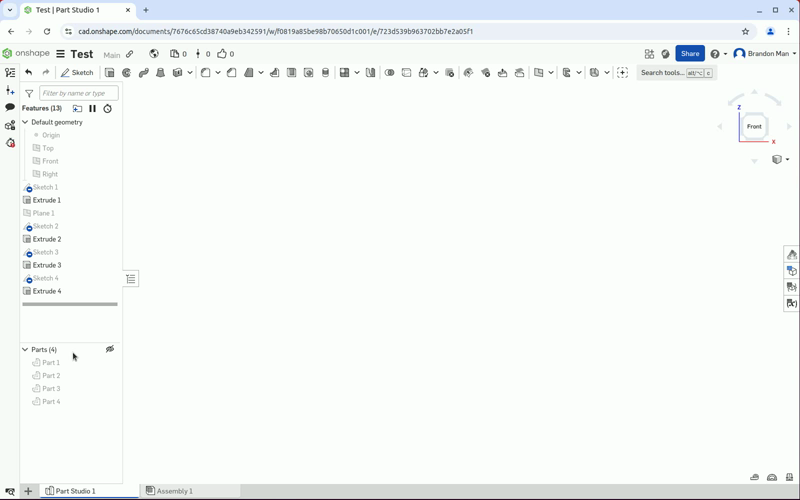
key_up(shift)
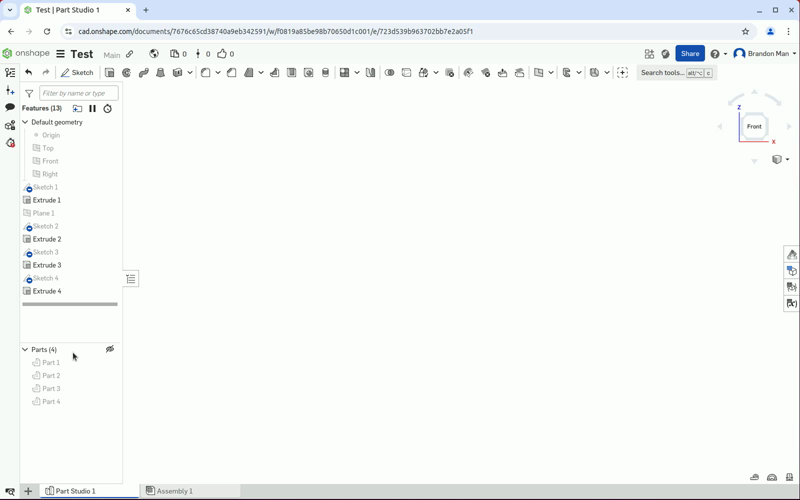
key(space)
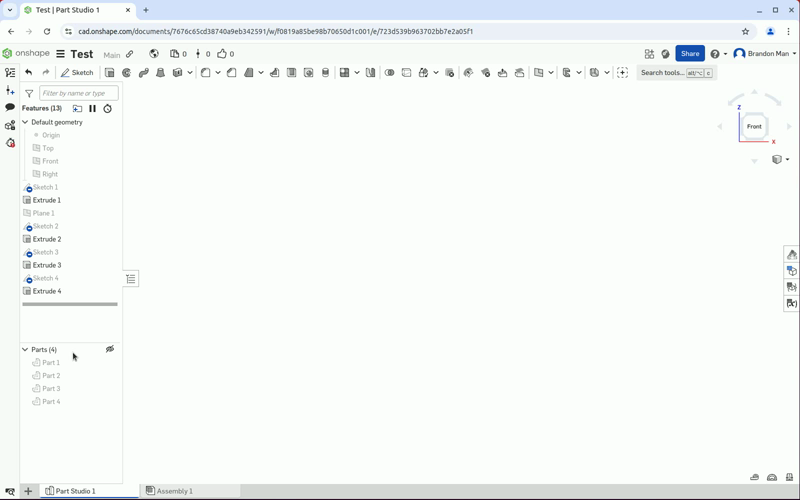
key_down(shift)
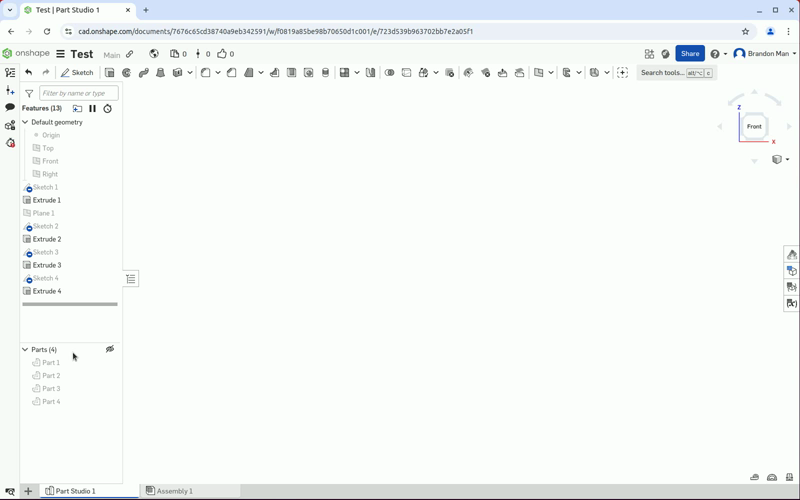
key(left)
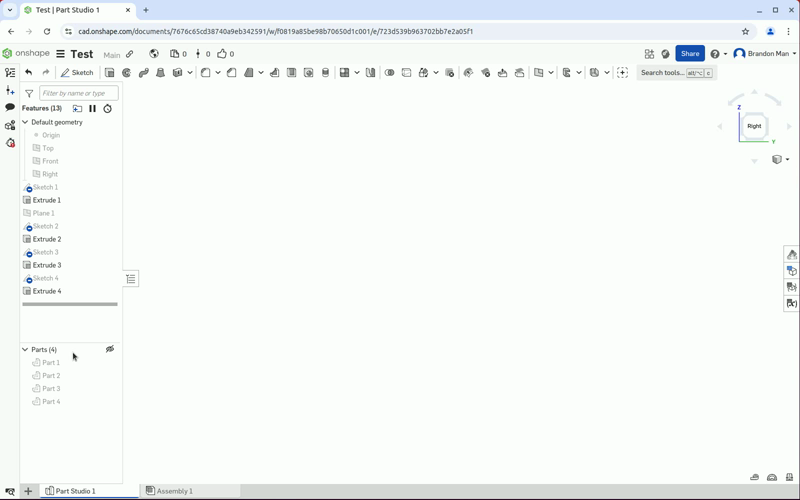
key_up(shift)
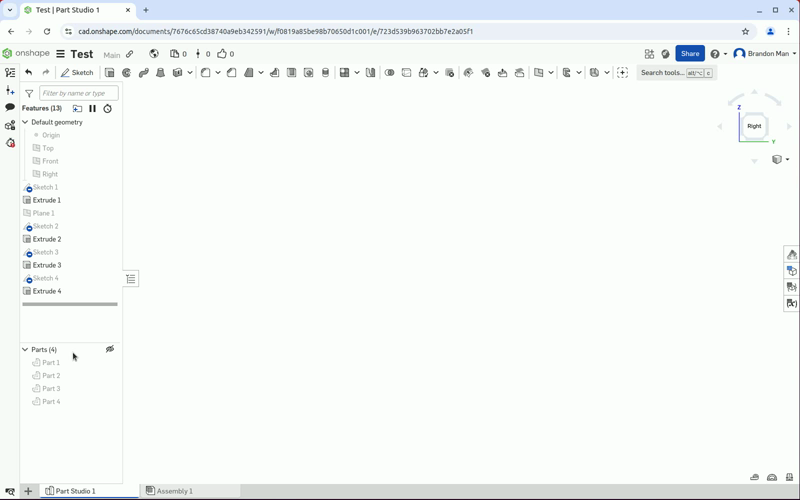
mouse_move(73, 352)
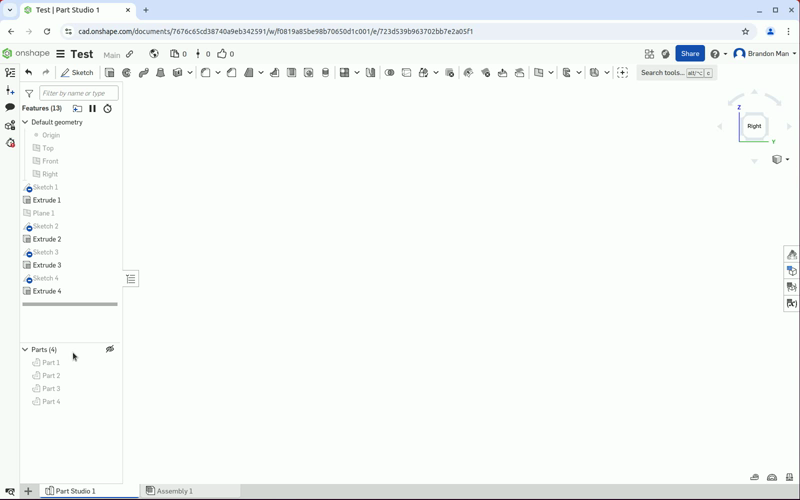
key(shift+y)
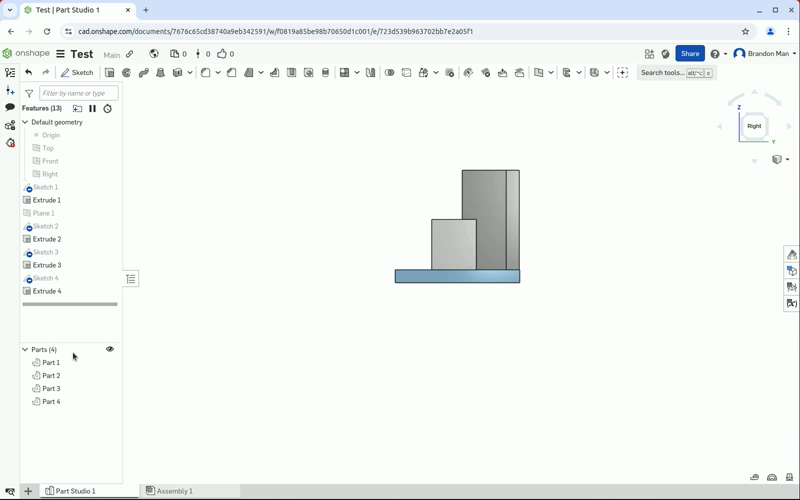
mouse_move(541, 75)
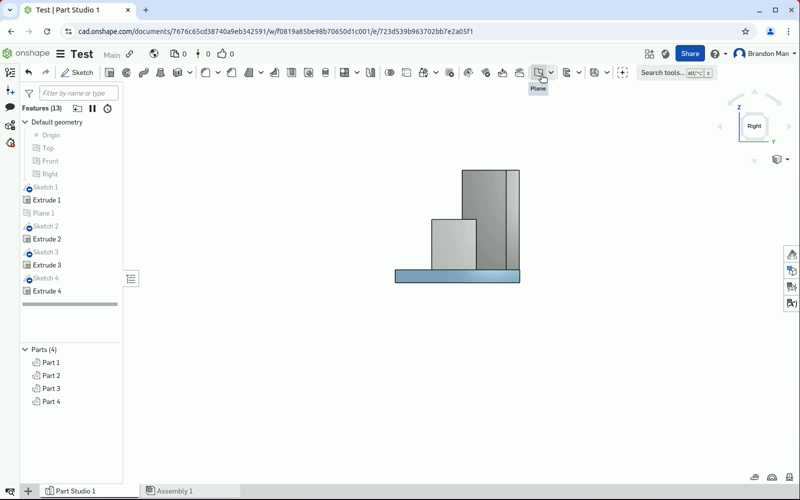
click(541, 75)
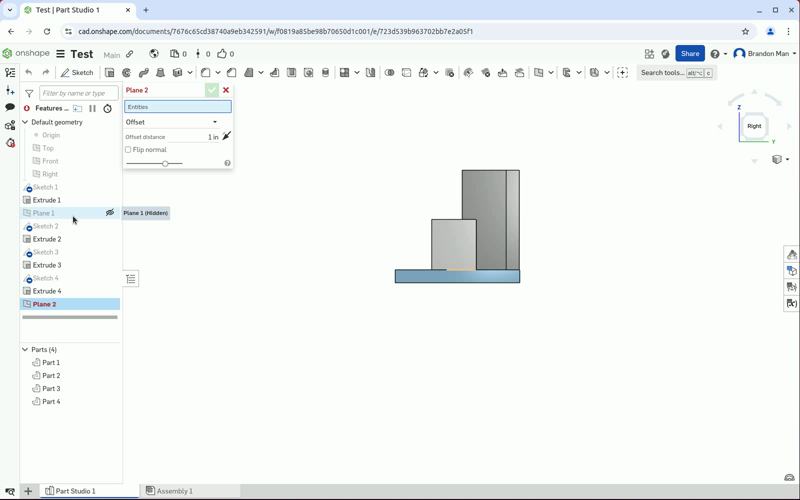
scroll(3)
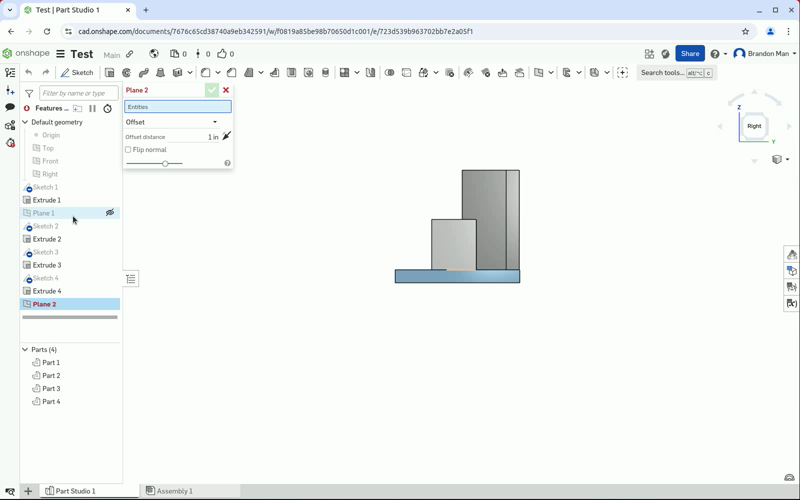
mouse_move(73, 176)
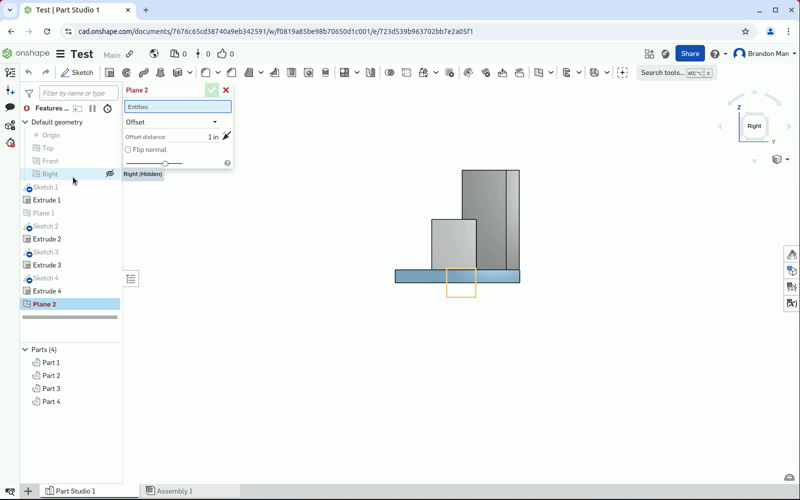
click(73, 176)
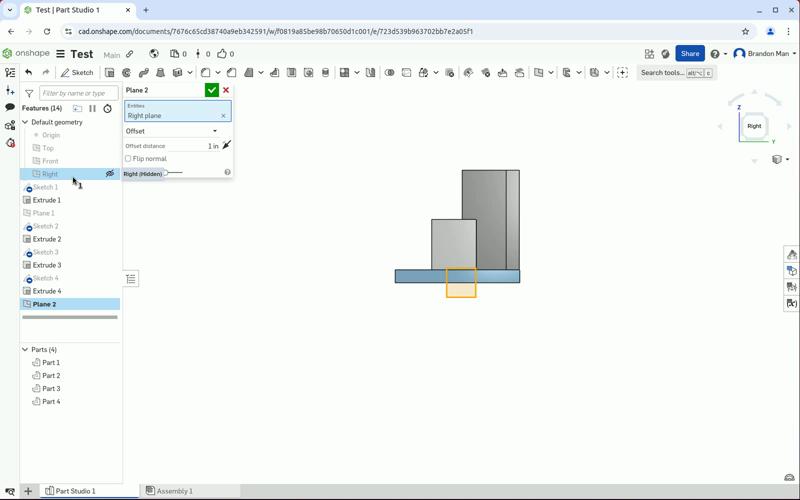
key(tab, 2)
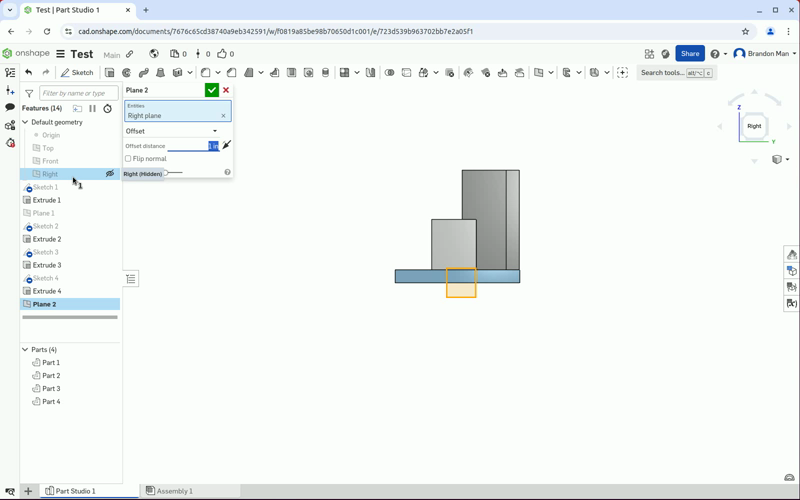
text(12.263)
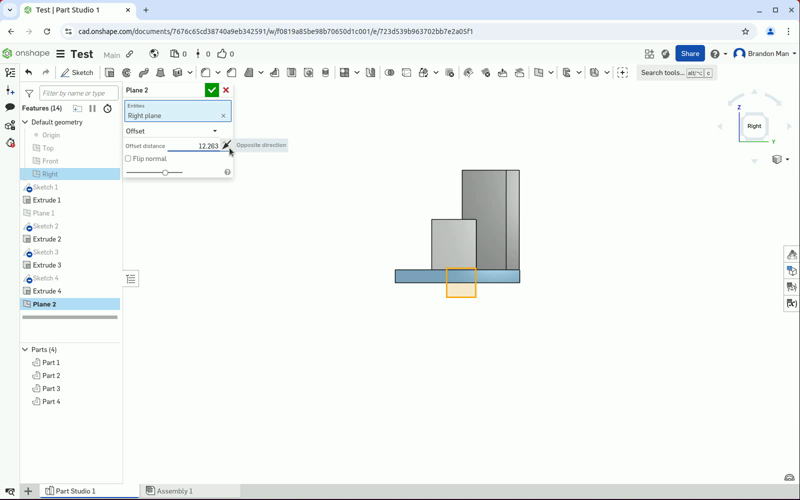
mouse_move(229, 147)
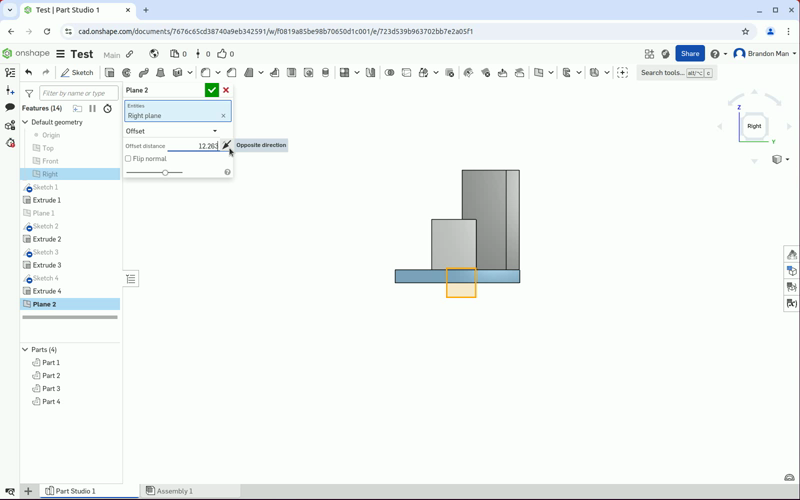
click(229, 147)
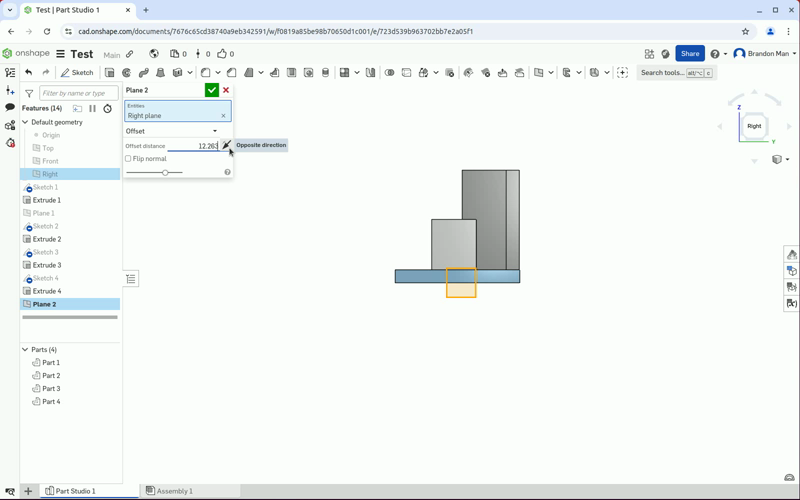
key(enter, 2)
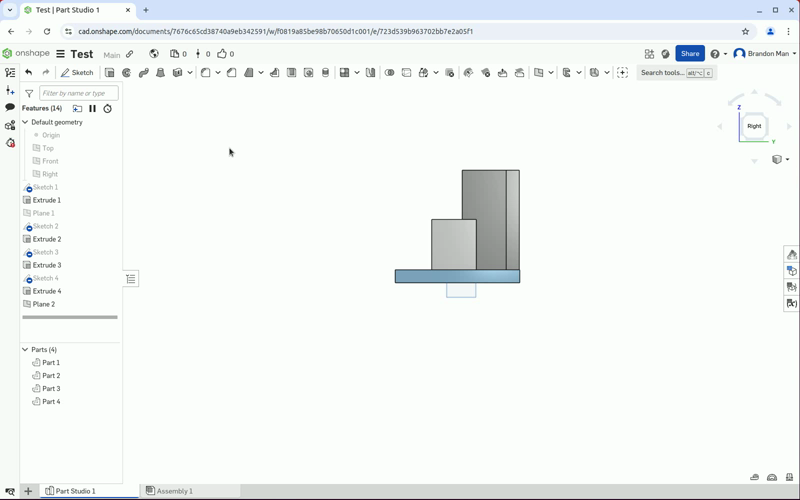
key(shift+s)
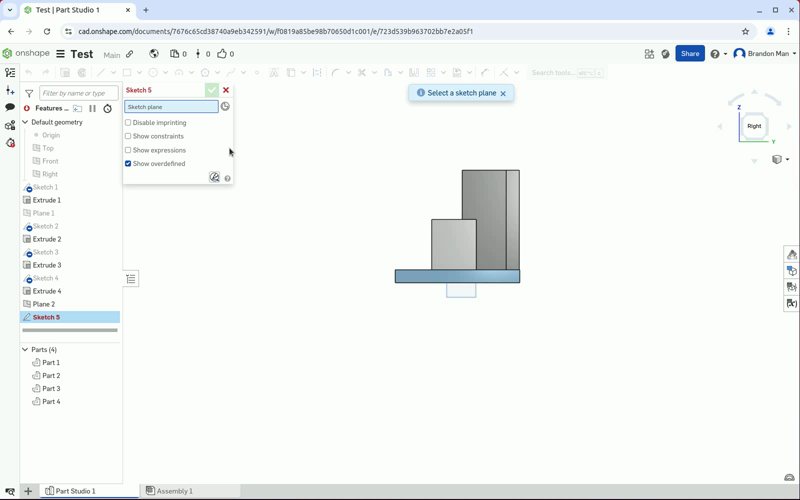
mouse_move(73, 306)
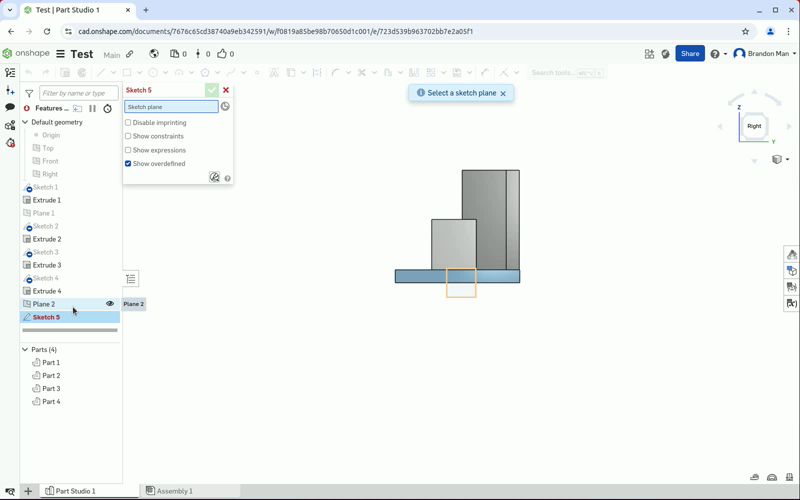
click(73, 306)
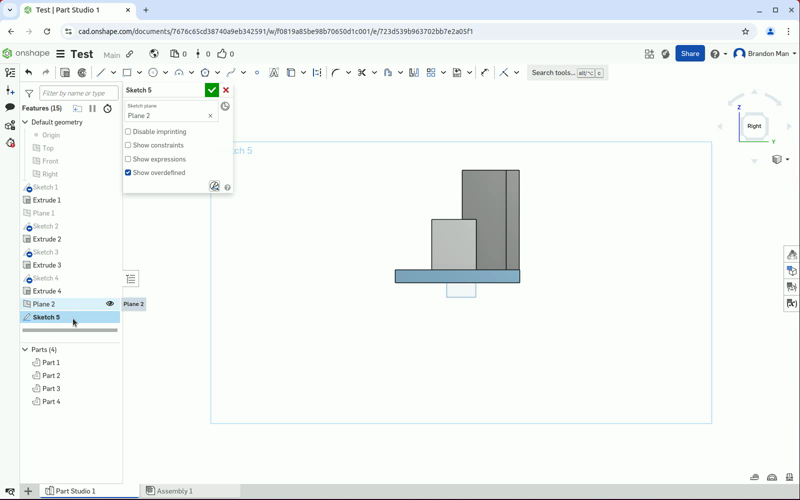
mouse_move(73, 352)
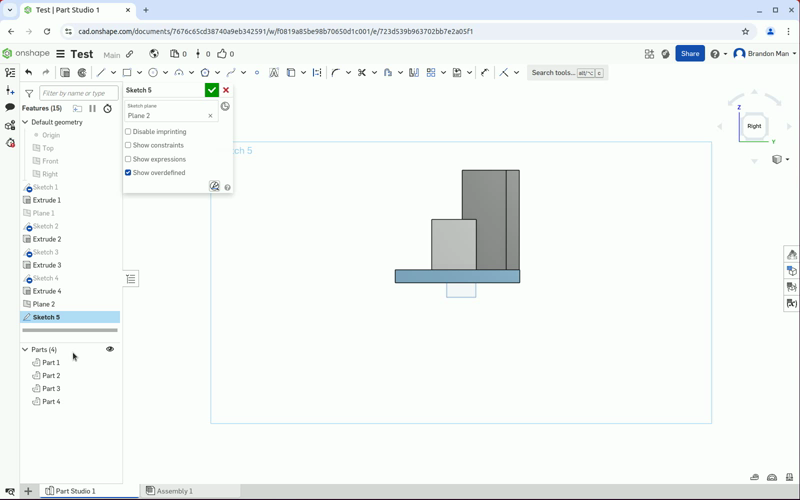
key(y)
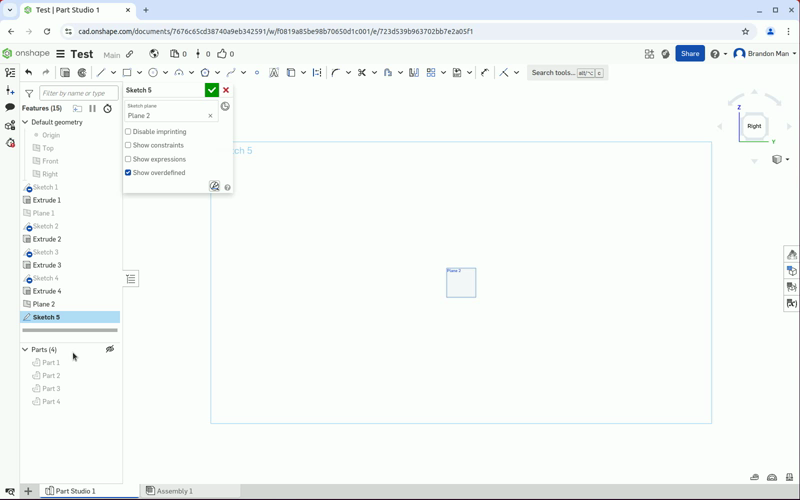
key(l)
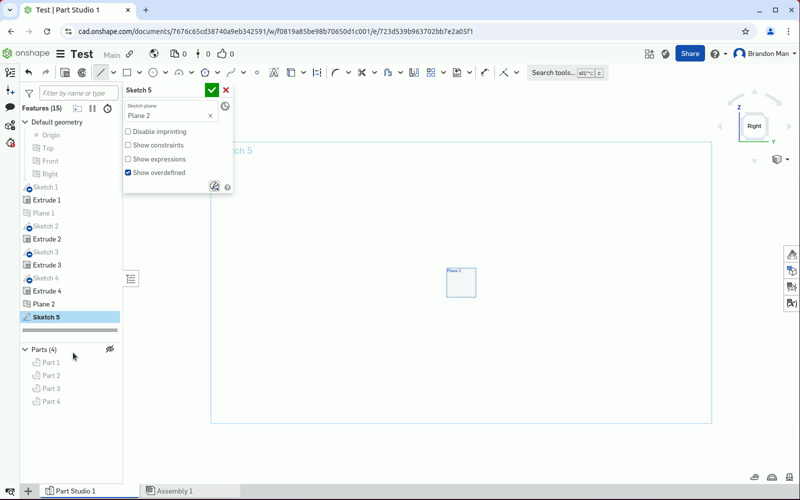
key_down(shift)
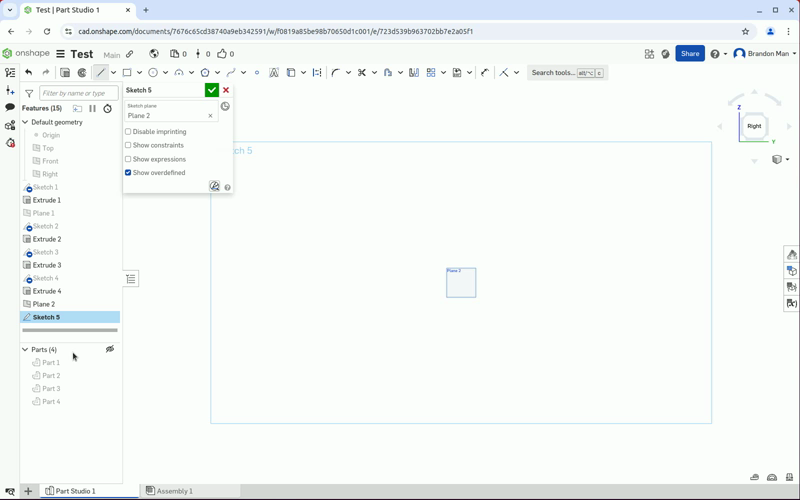
mouse_move(461, 220)
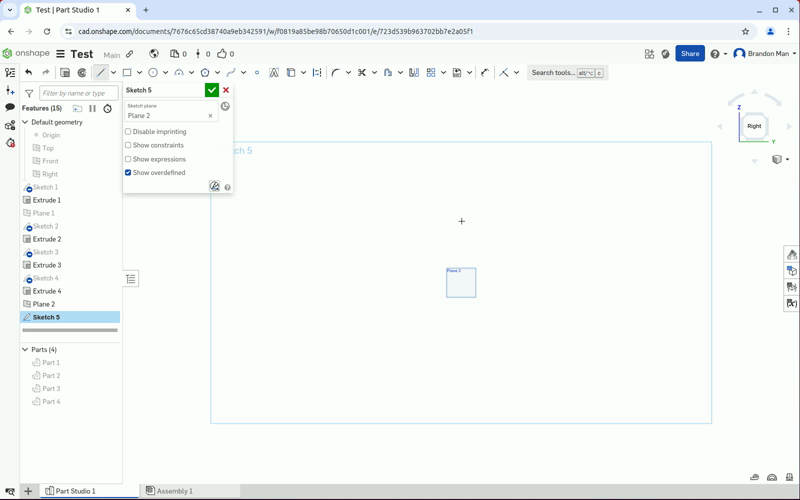
click(461, 220)
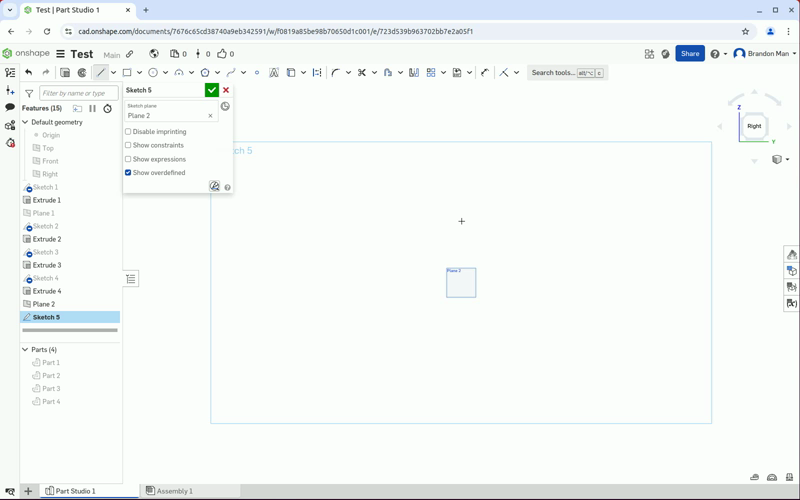
key_up(shift)
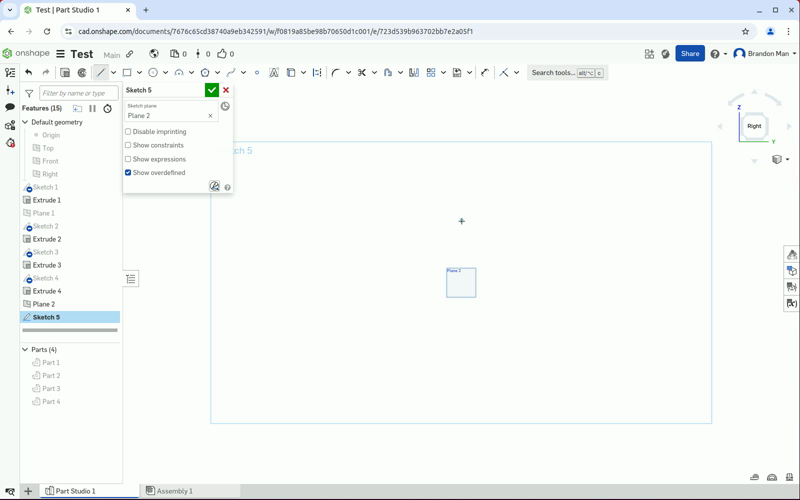
key_down(shift)
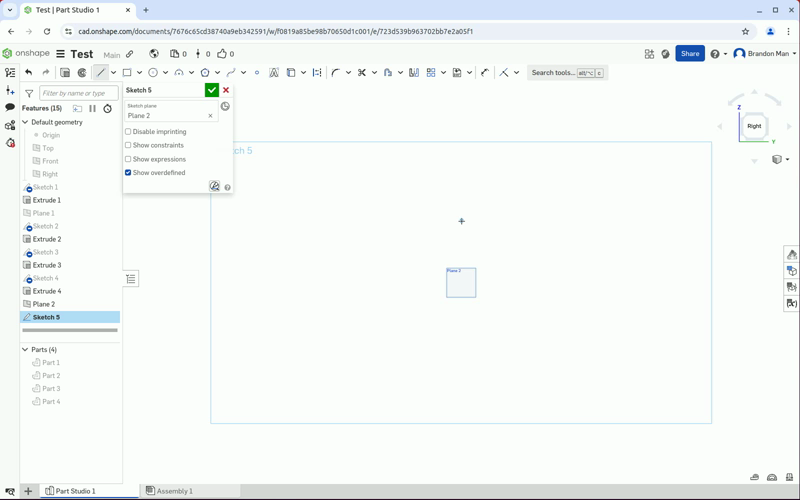
mouse_move(492, 220)
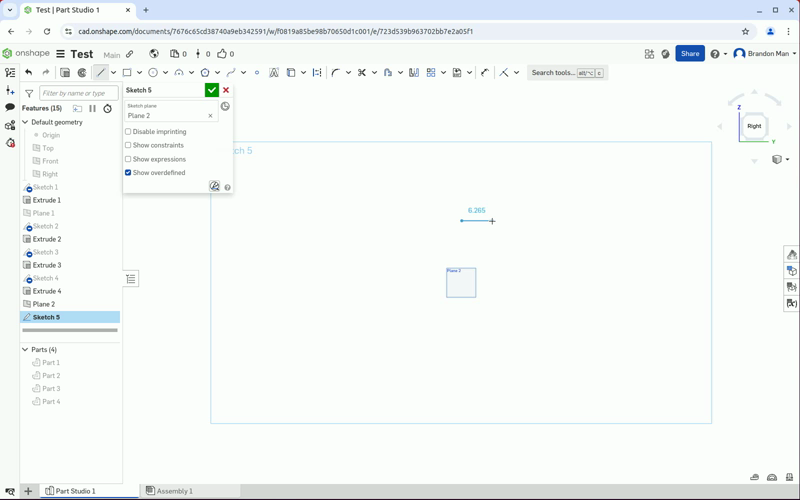
mouse_move(474, 220)
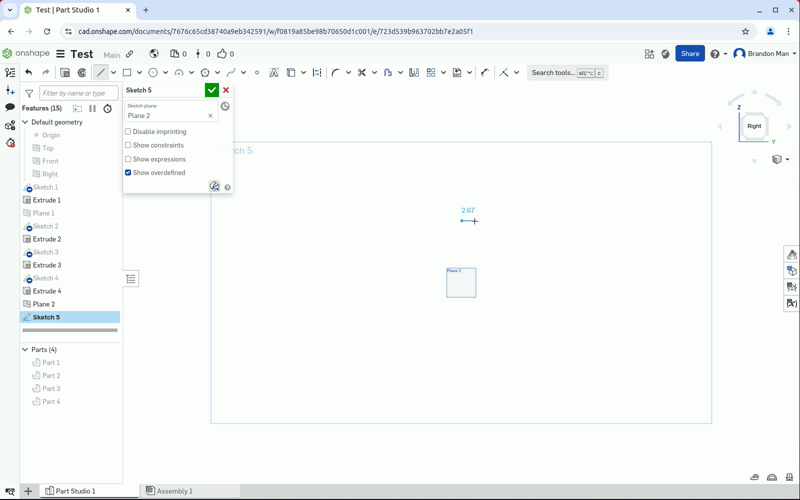
click(474, 220)
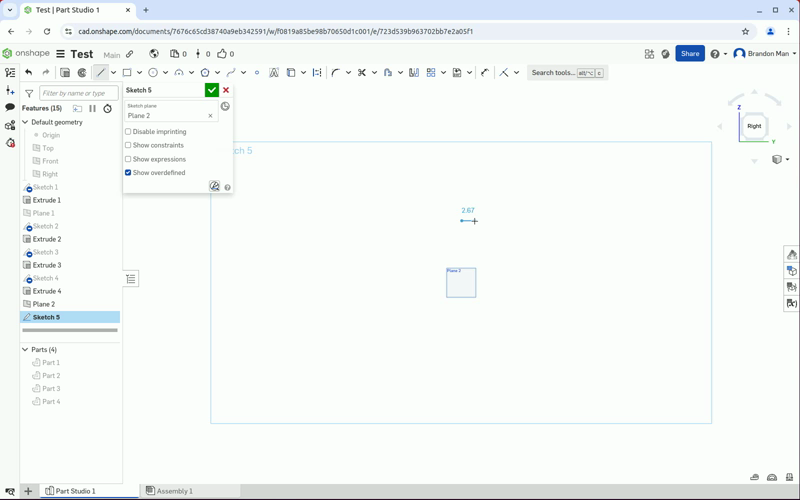
key_up(shift)
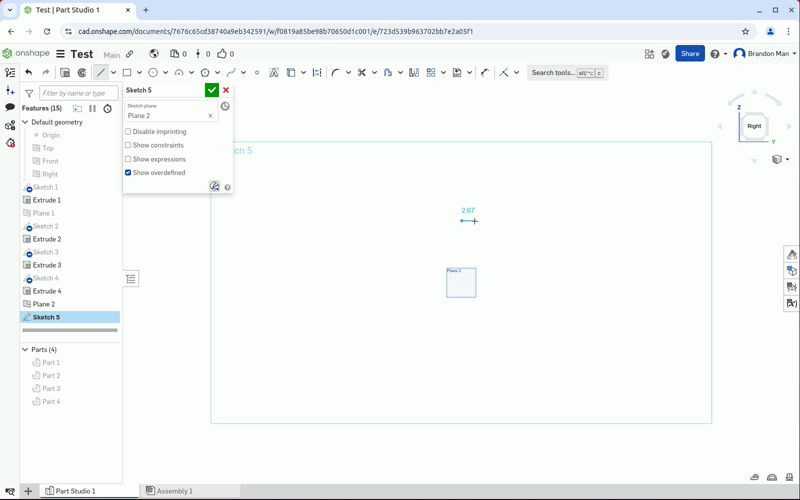
key_down(shift)
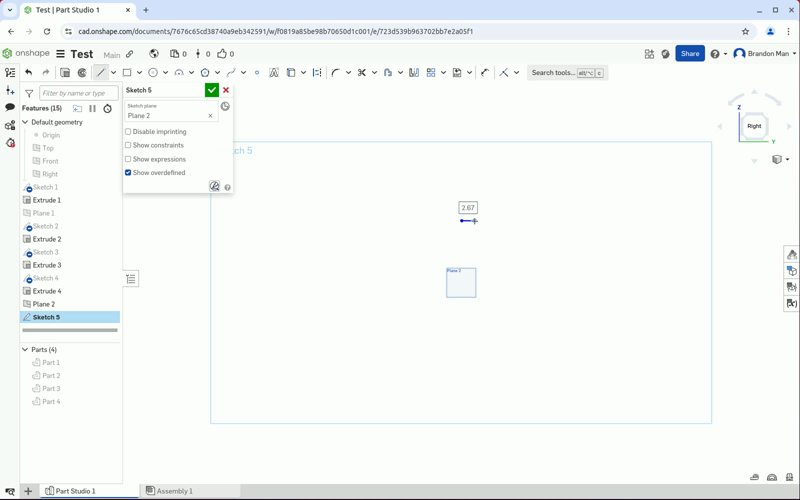
mouse_move(504, 220)
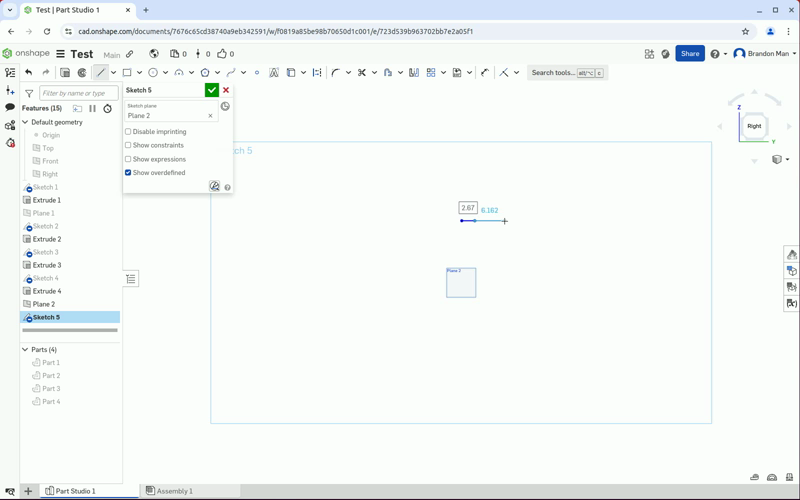
mouse_move(474, 271)
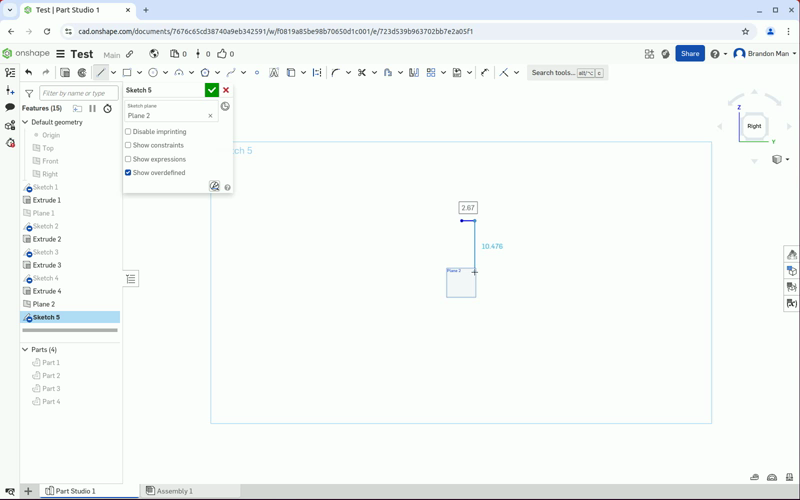
click(474, 271)
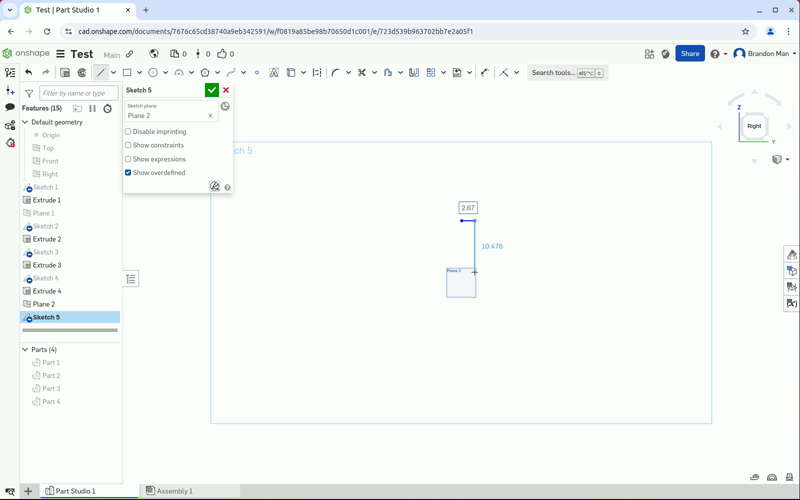
key_up(shift)
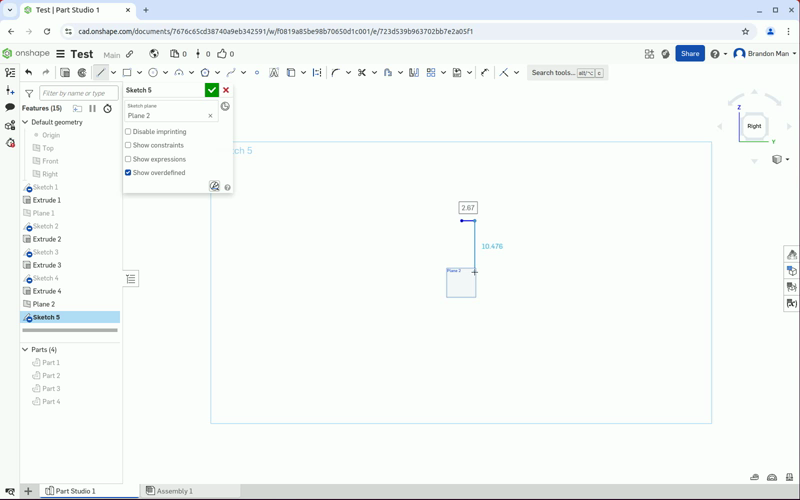
key_down(shift)
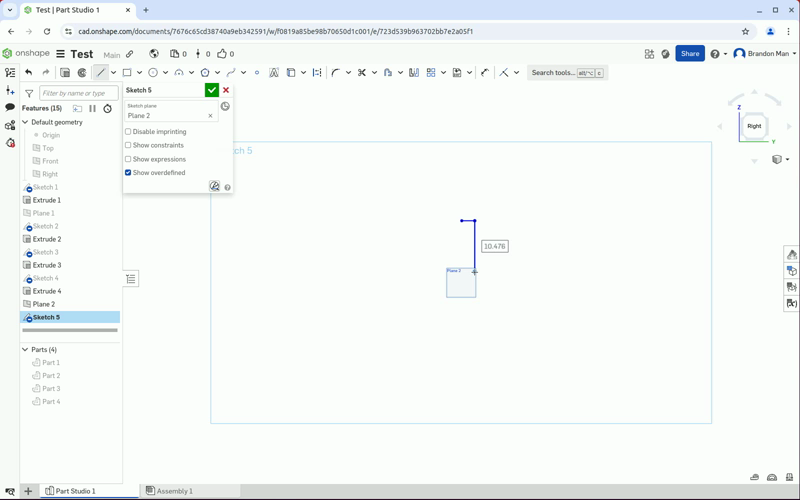
mouse_move(504, 271)
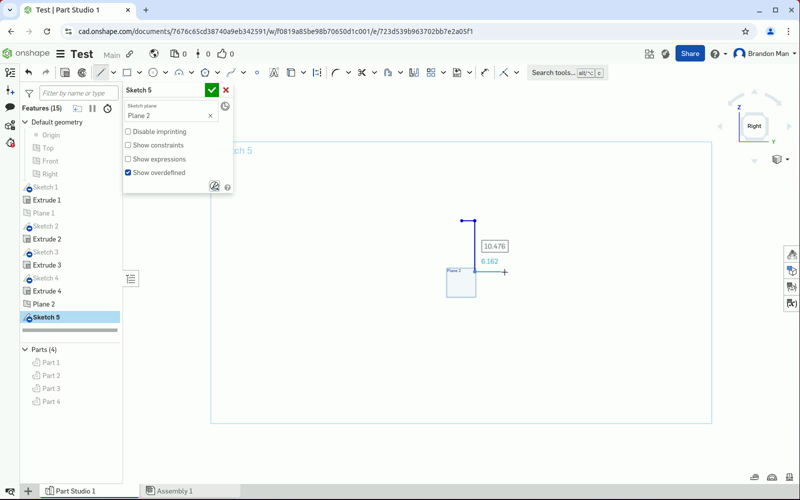
mouse_move(506, 271)
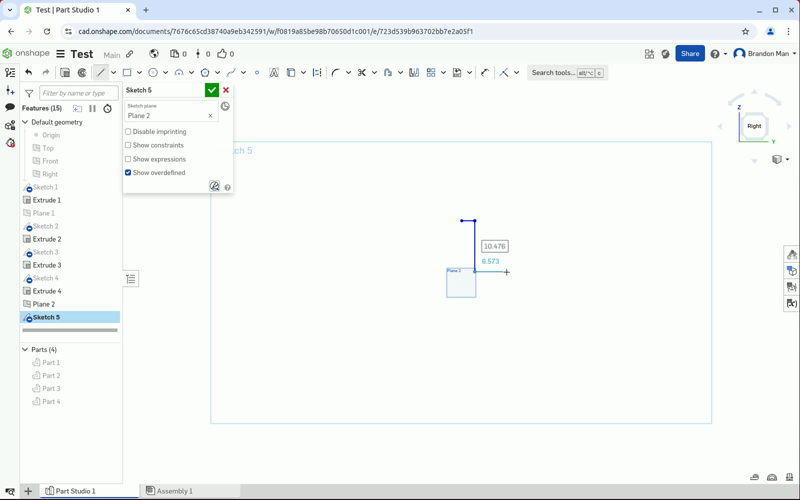
click(506, 271)
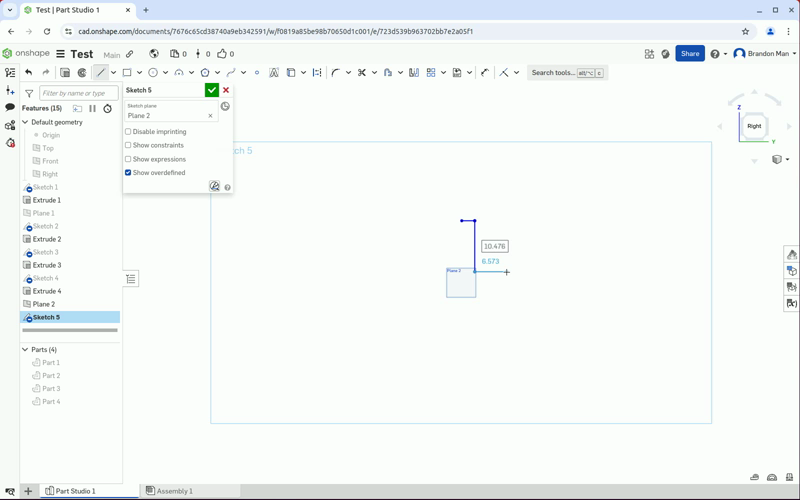
key_up(shift)
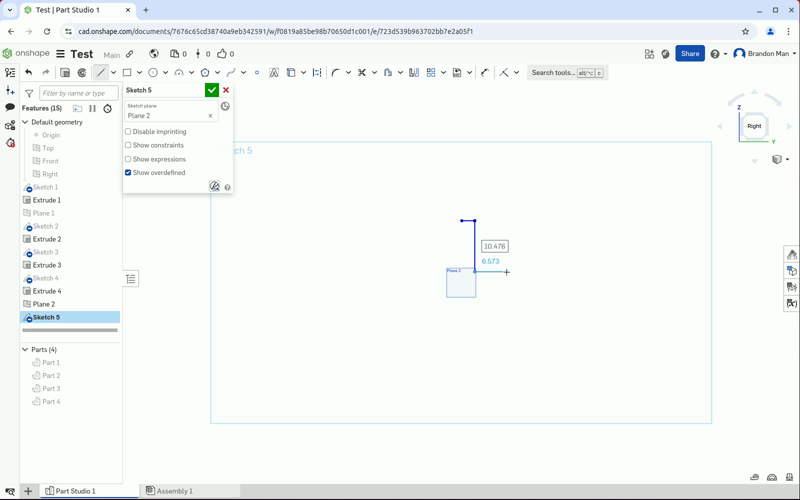
key_down(shift)
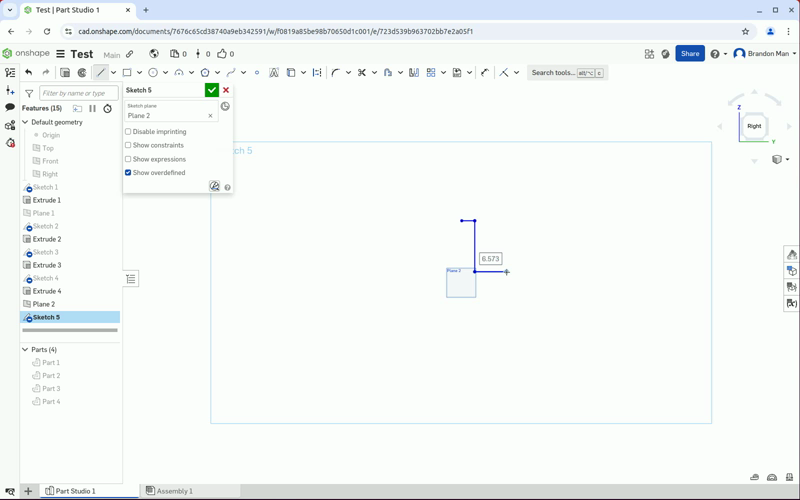
mouse_move(536, 271)
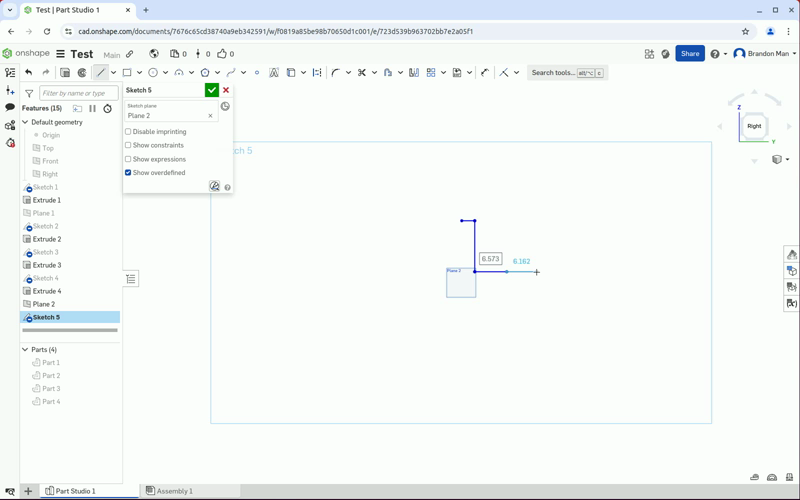
mouse_move(506, 220)
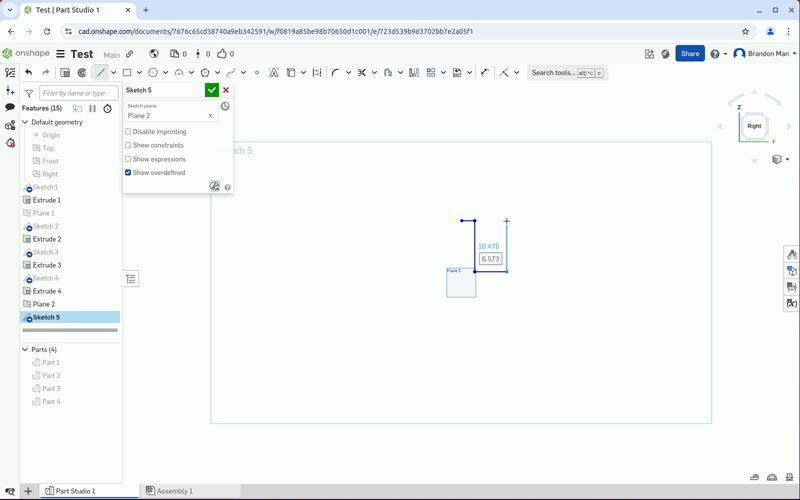
click(506, 220)
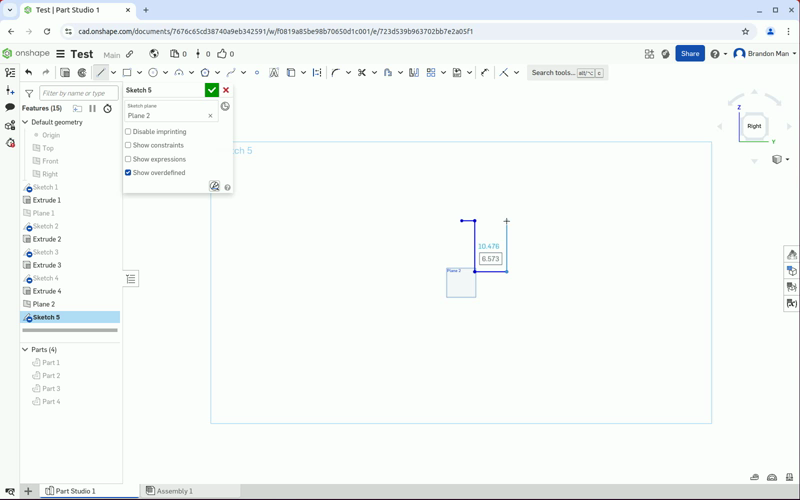
key_up(shift)
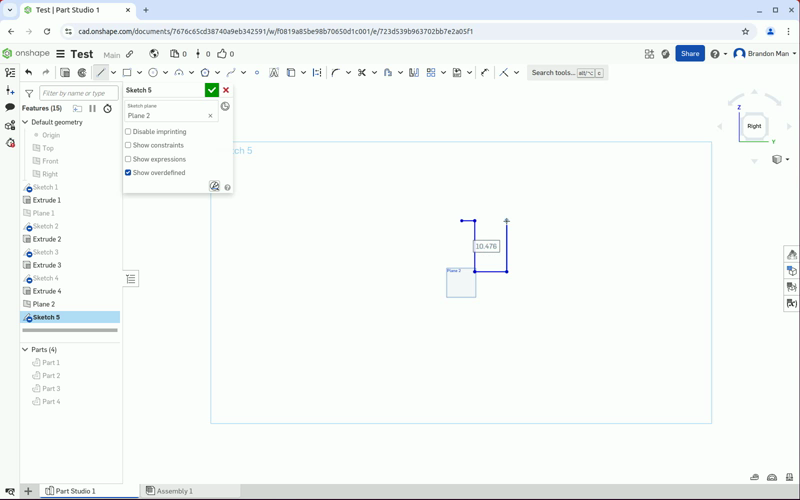
key_down(shift)
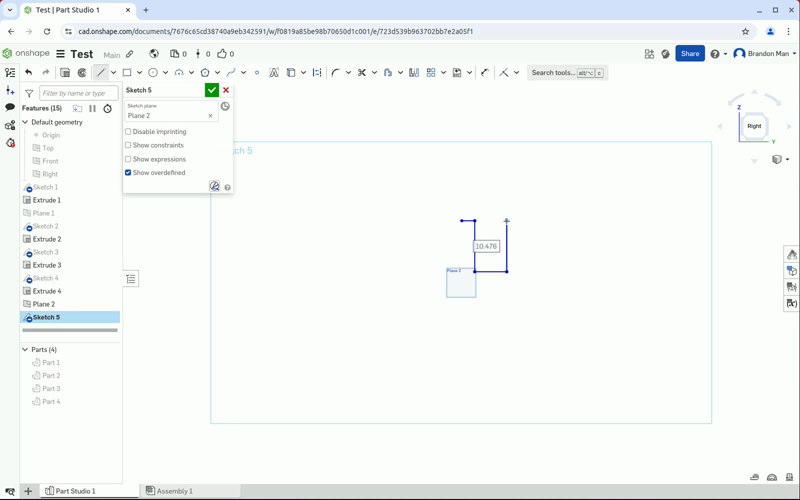
mouse_move(536, 220)
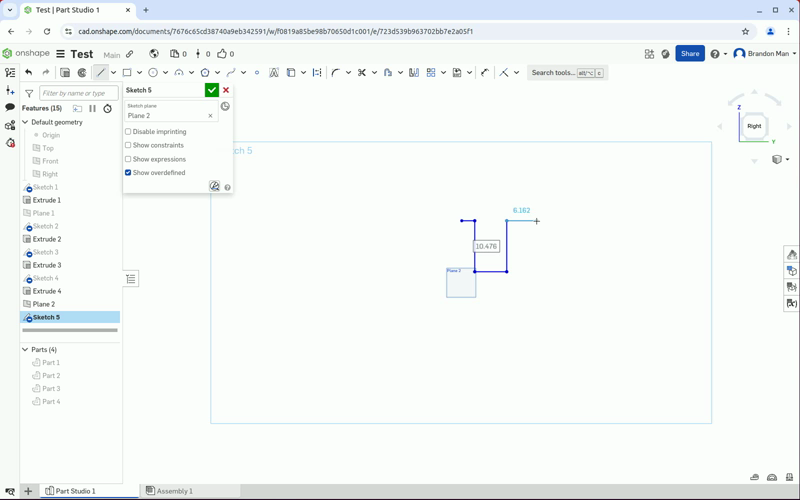
mouse_move(506, 176)
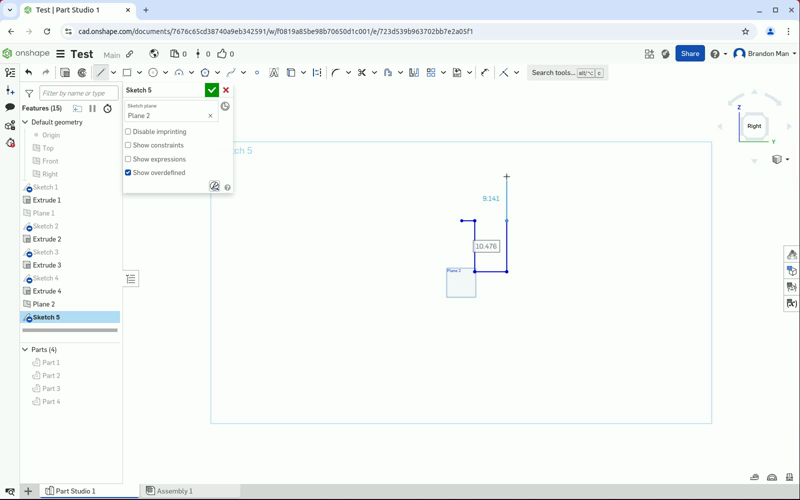
click(506, 176)
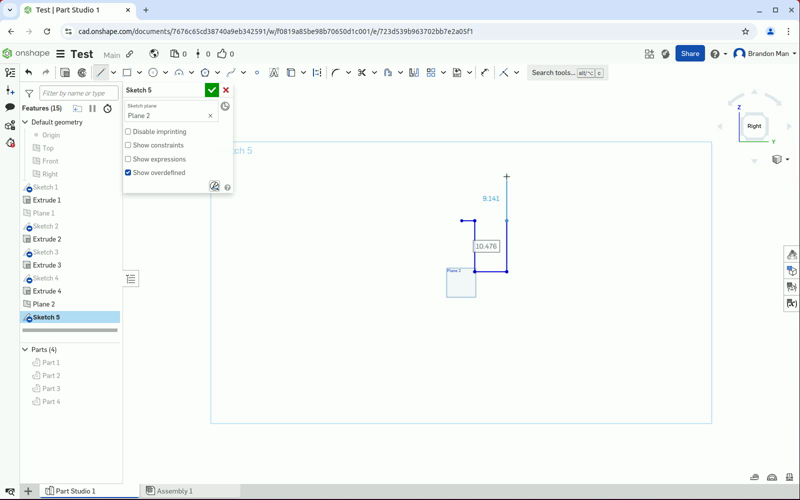
key_up(shift)
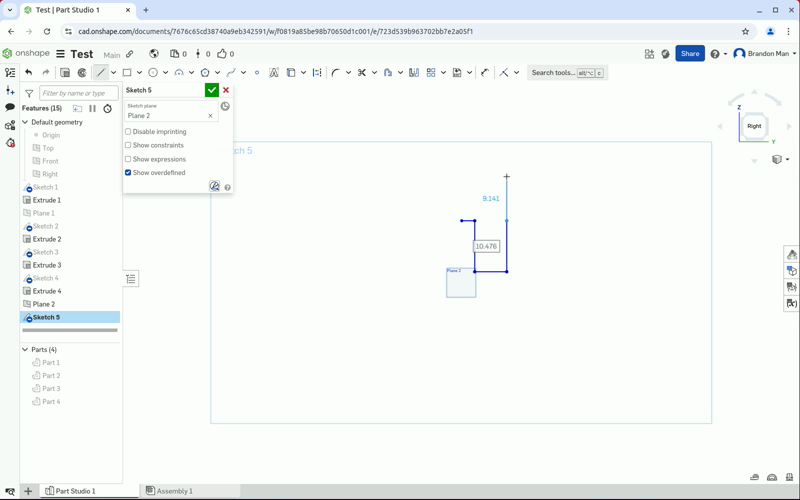
key_down(shift)
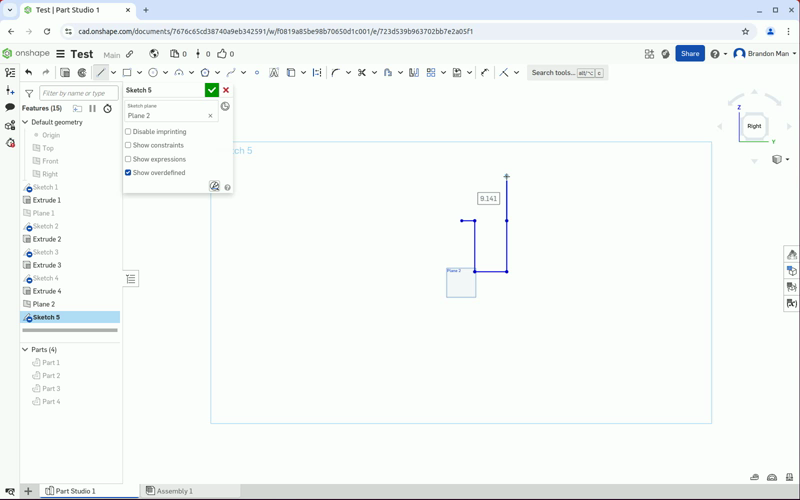
mouse_move(536, 176)
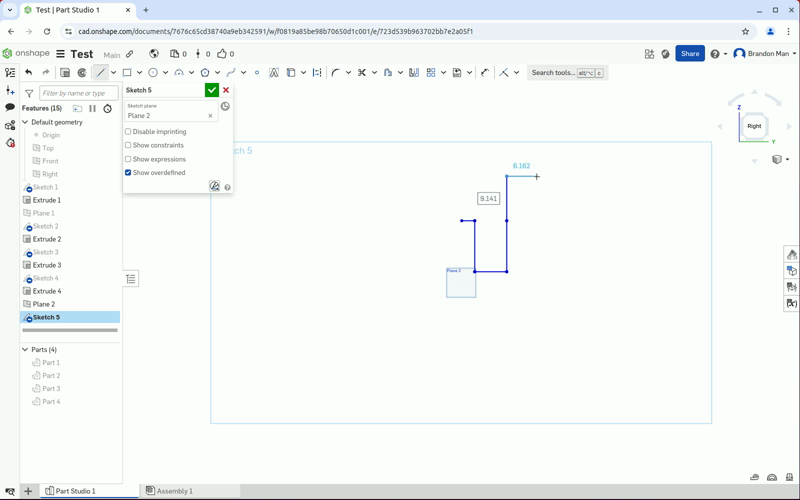
mouse_move(461, 176)
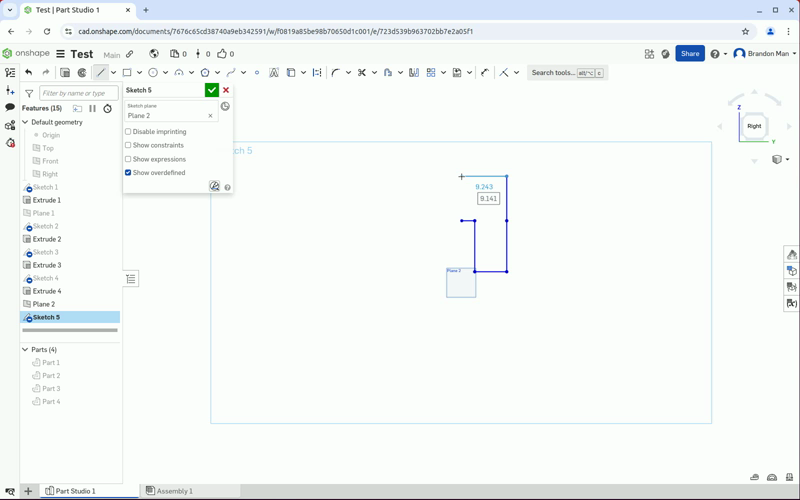
click(461, 176)
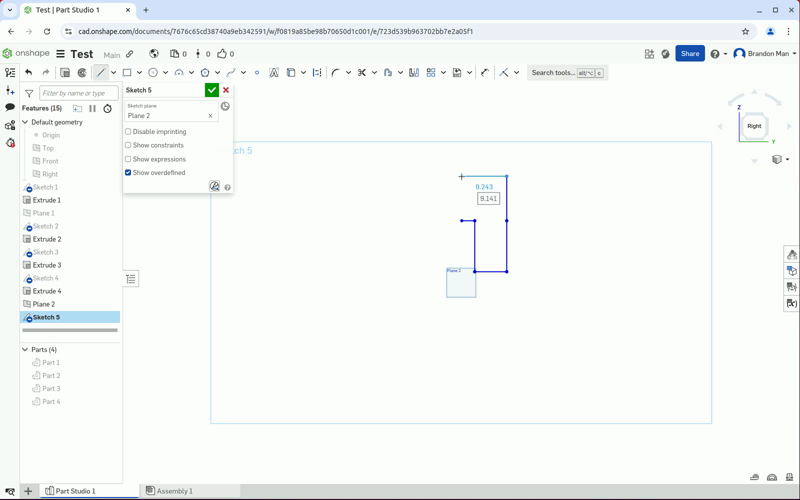
key_up(shift)
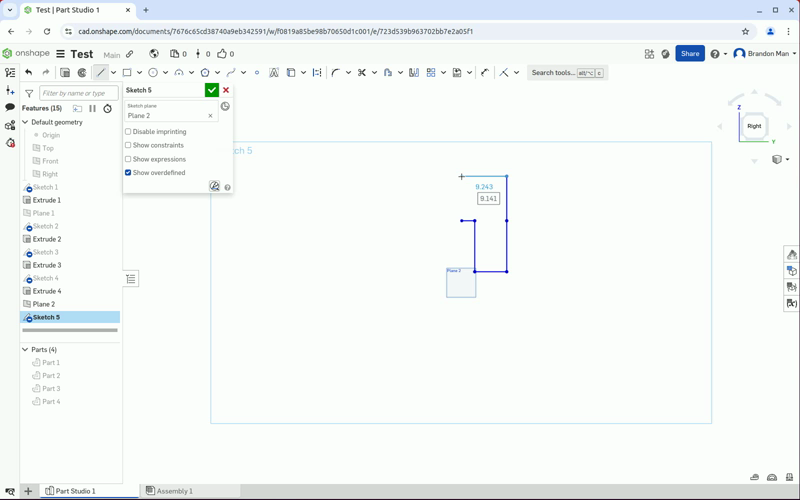
mouse_move(492, 176)
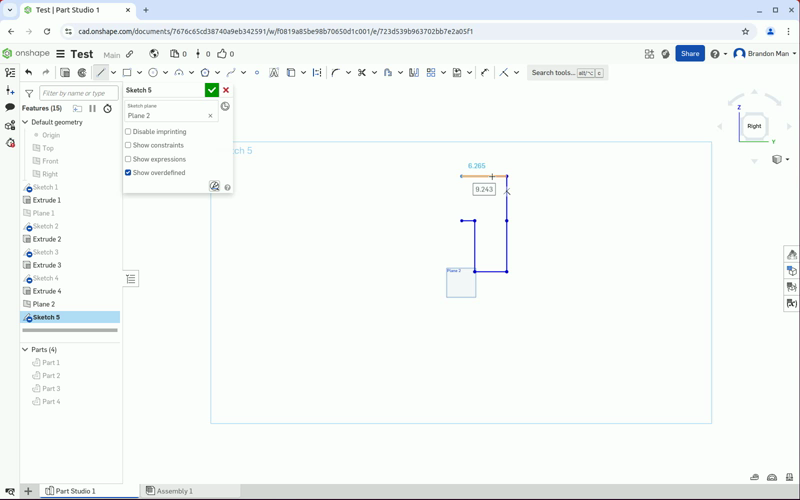
key_down(shift)
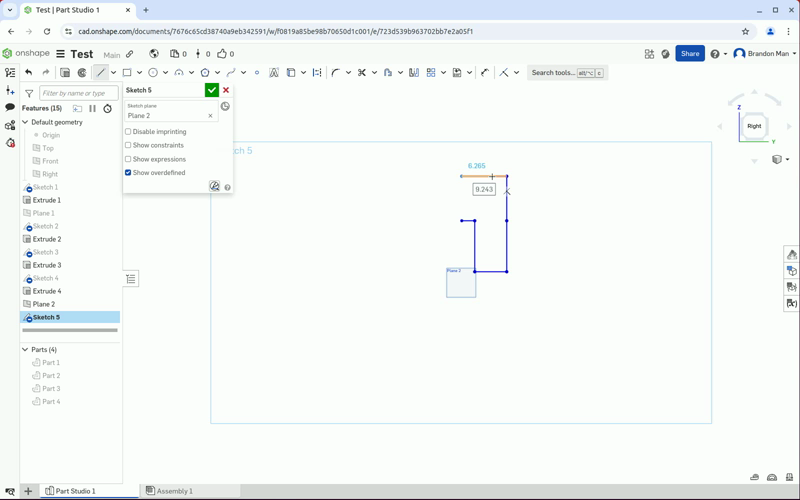
mouse_move(461, 220)
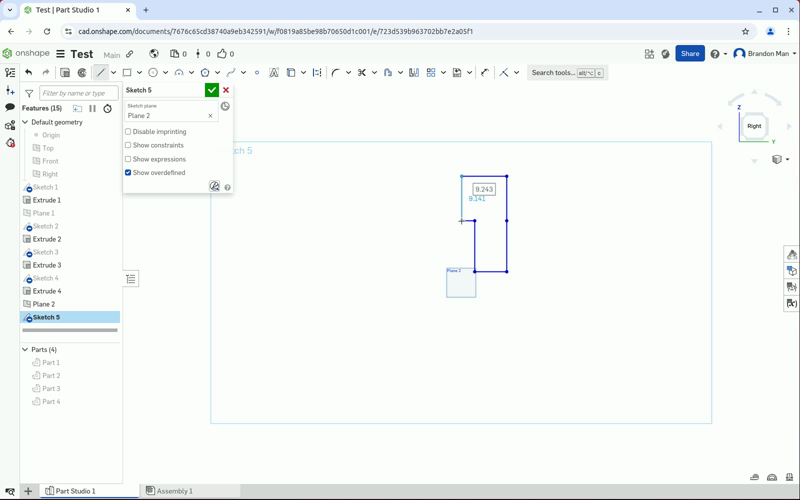
key_up(shift)
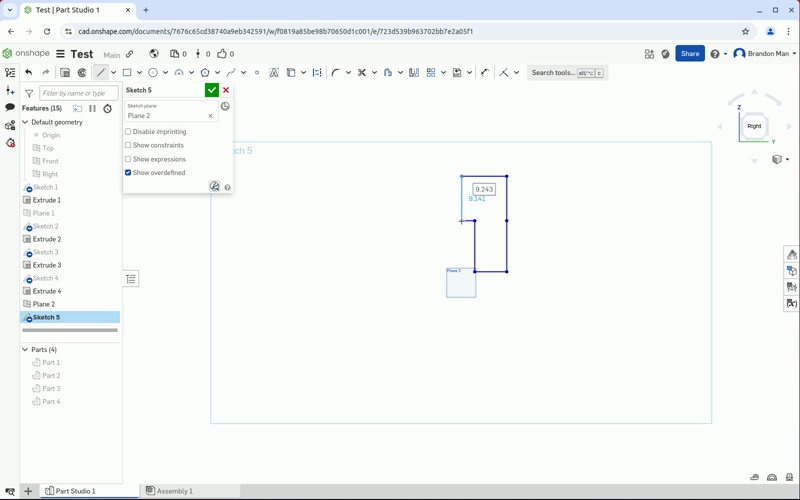
click(461, 220)
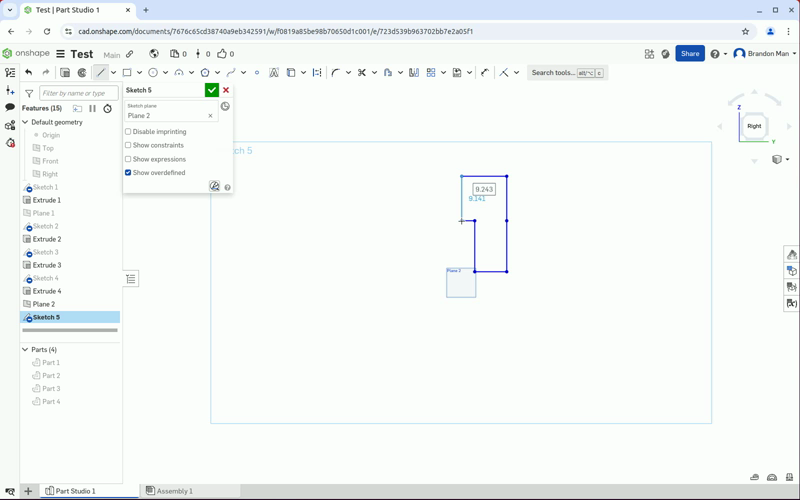
key(esc)
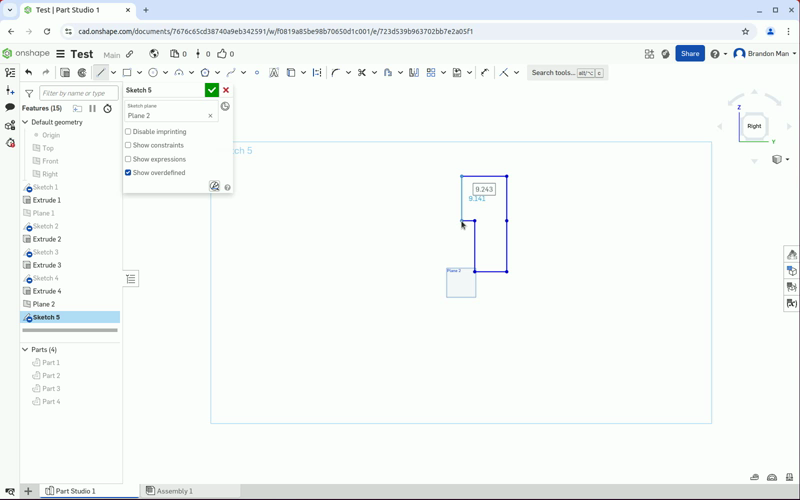
mouse_move(497, 189)
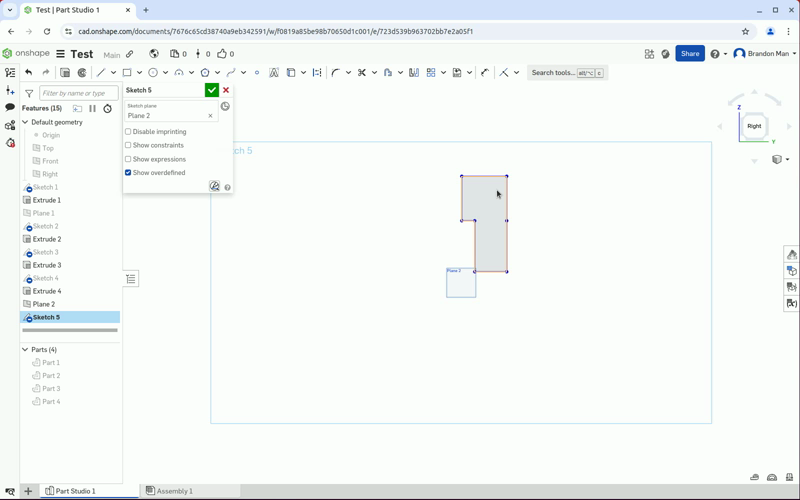
click(497, 189)
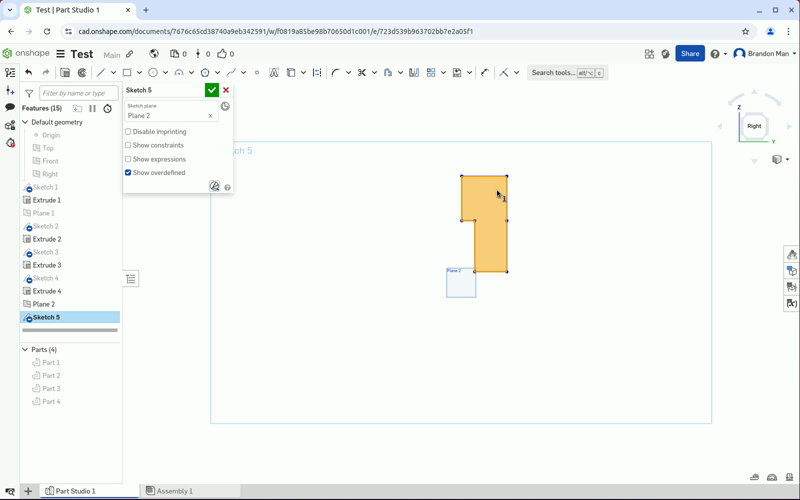
mouse_move(73, 352)
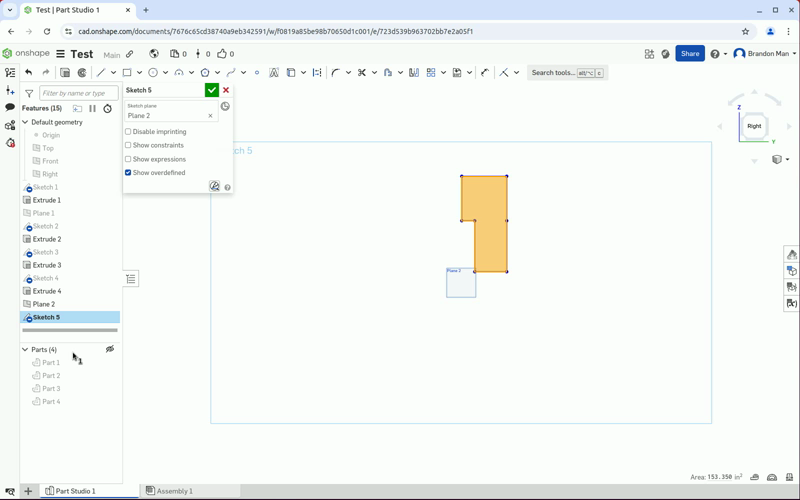
key(shift+y)
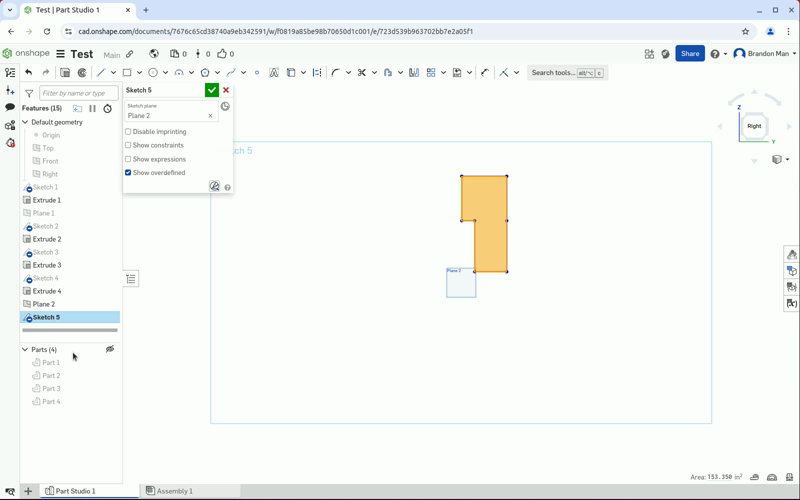
key(shift+e)
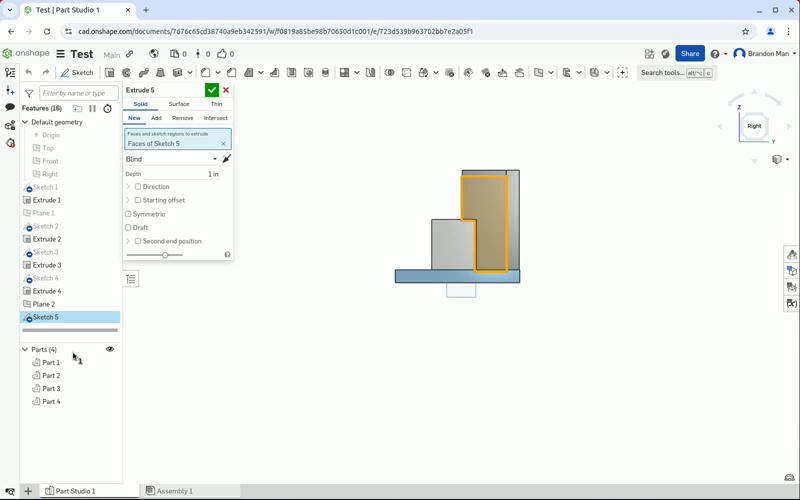
mouse_move(143, 106)
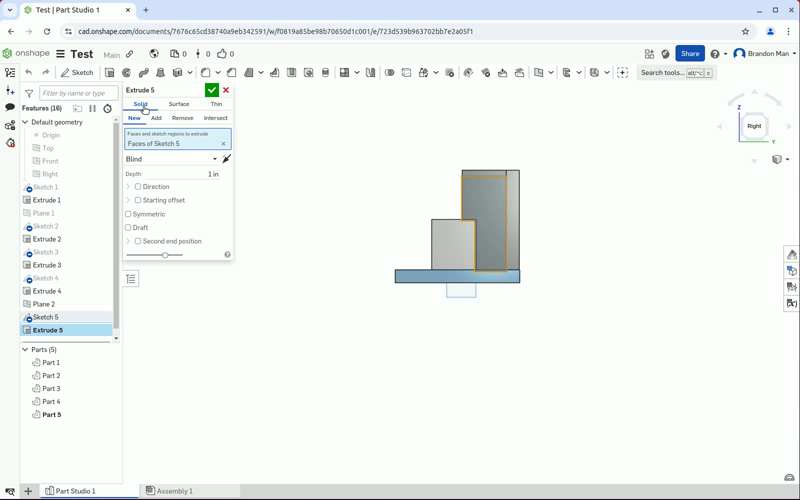
click(143, 106)
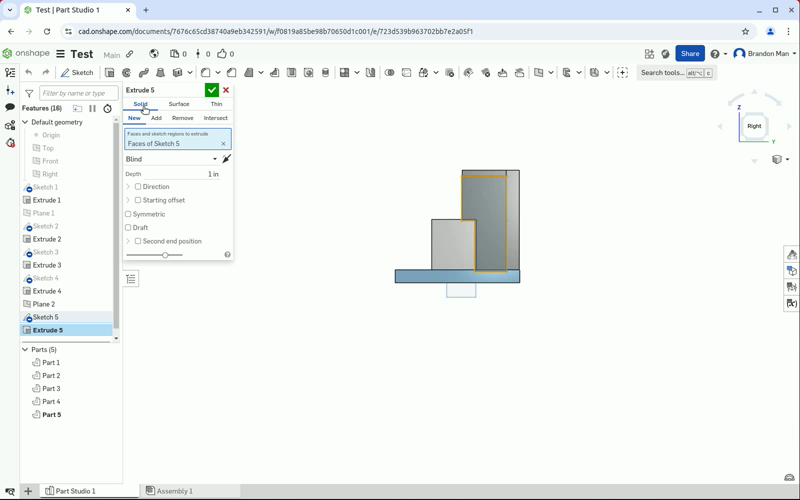
mouse_move(186, 120)
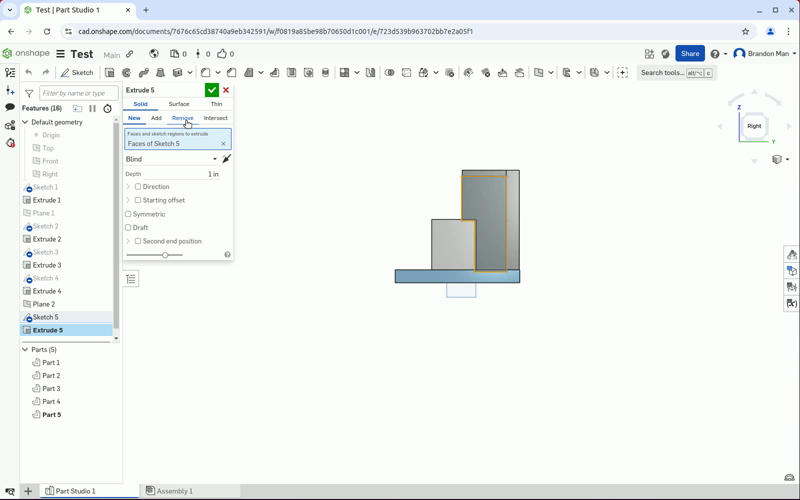
click(186, 120)
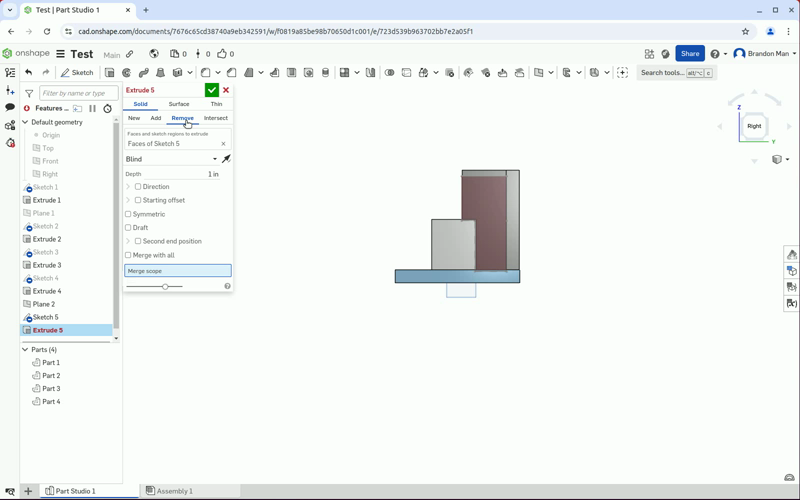
key(tab, 4)
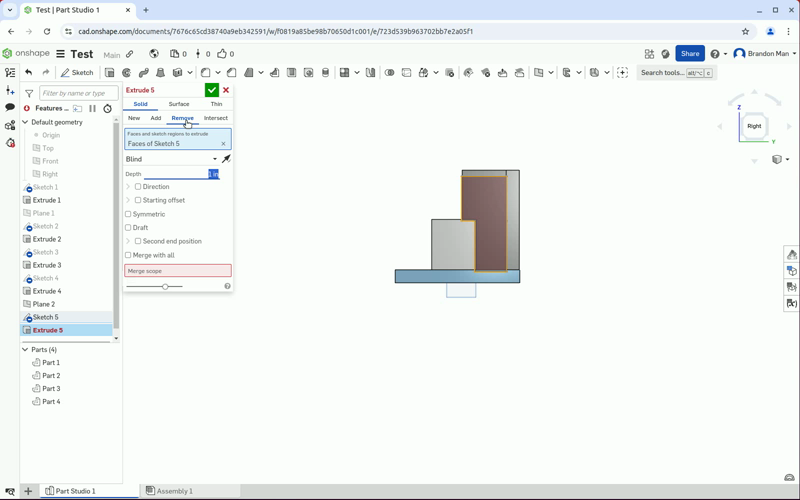
text(2.166)
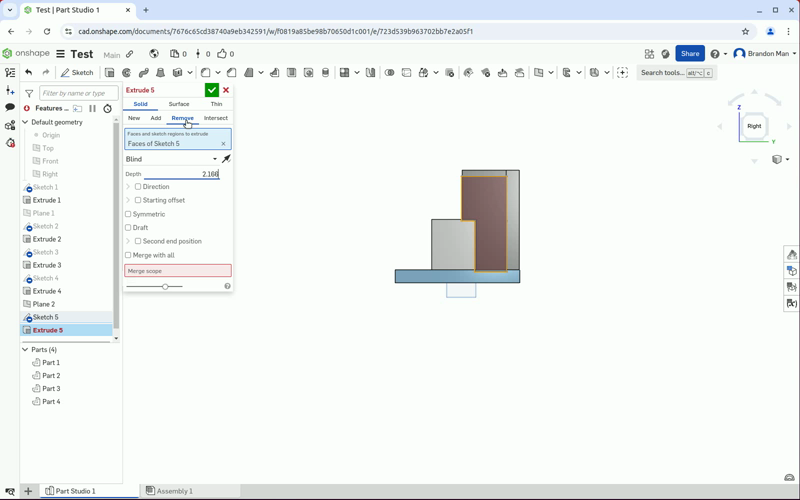
key(tab, 6)
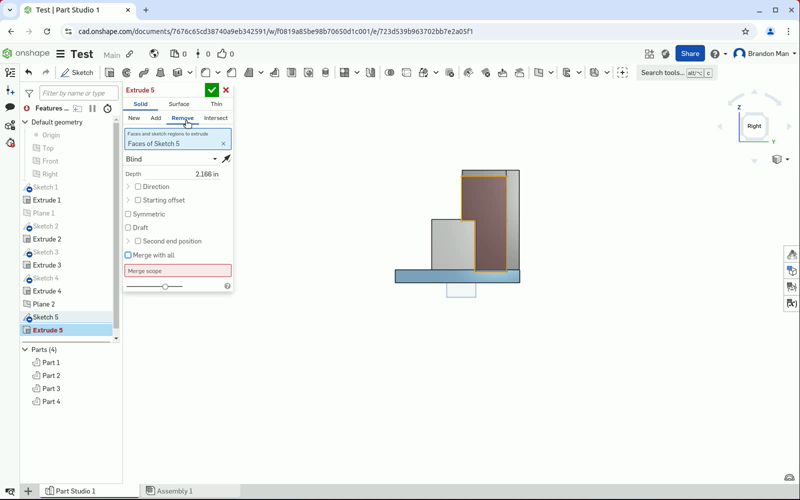
key(space)
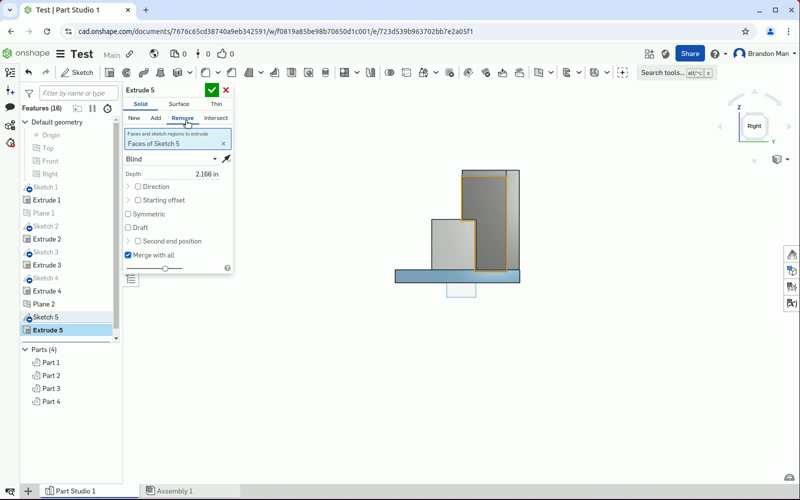
key(enter)
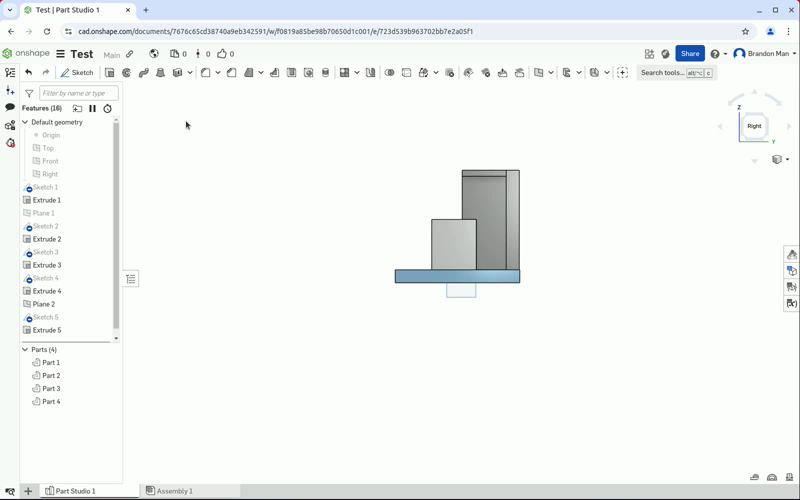
key(shift+h)
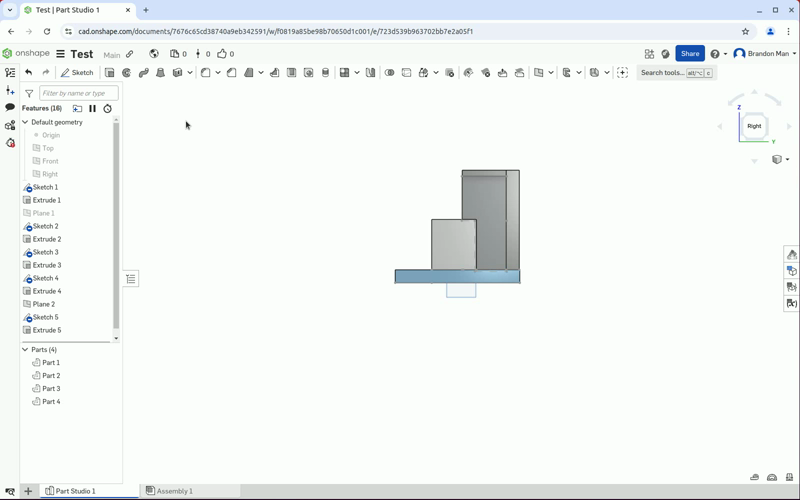
key(shift+h)
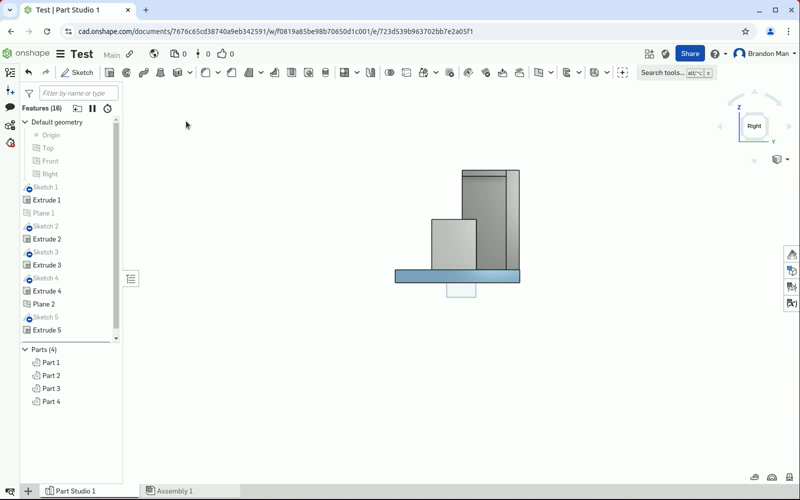
mouse_move(69, 189)
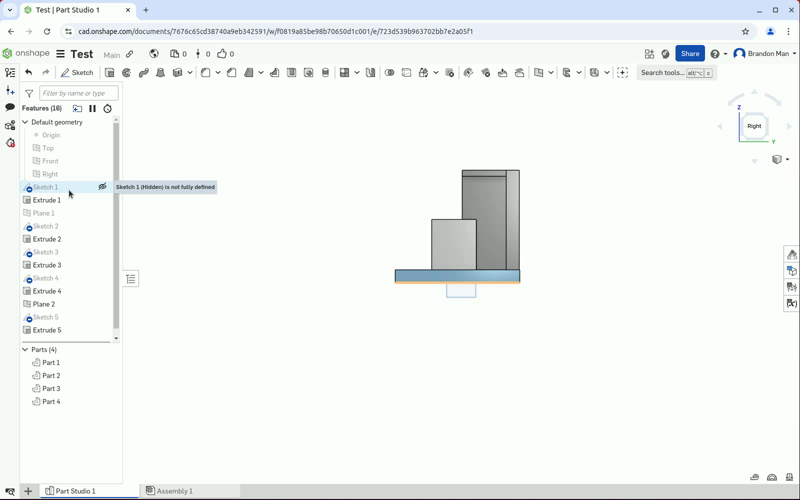
click(69, 189)
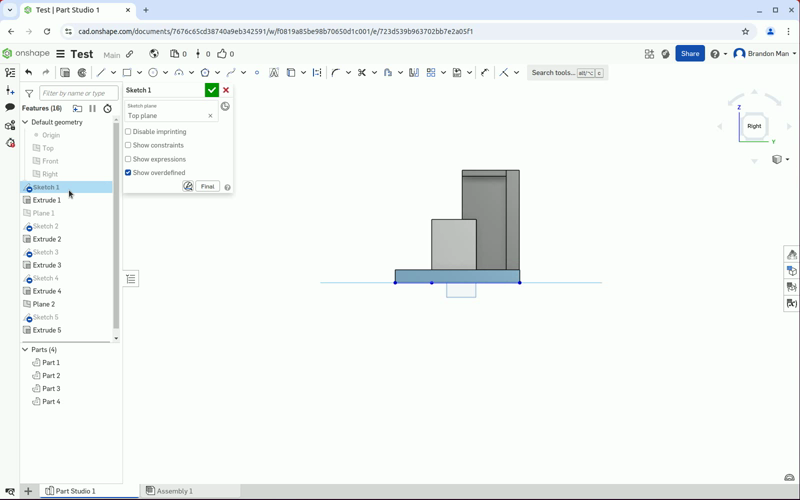
mouse_move(229, 92)
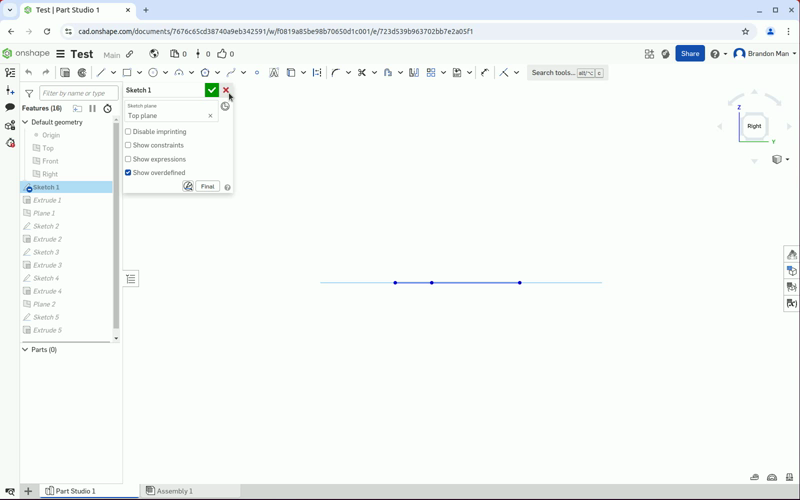
click(229, 92)
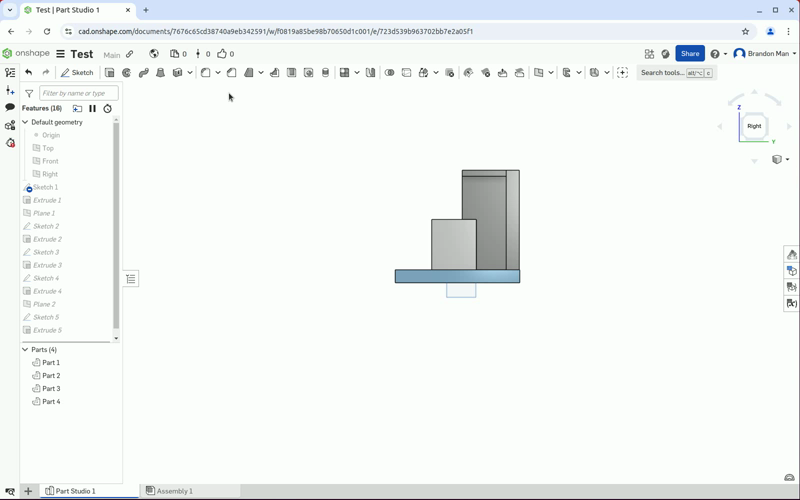
mouse_move(73, 352)
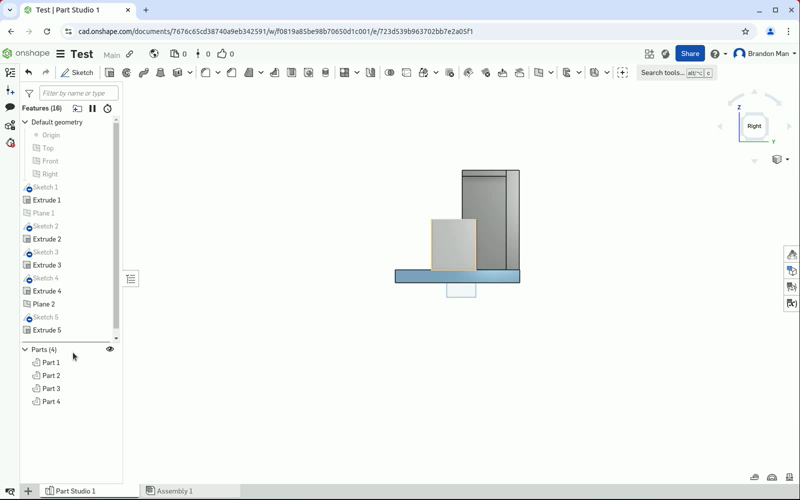
key(y)
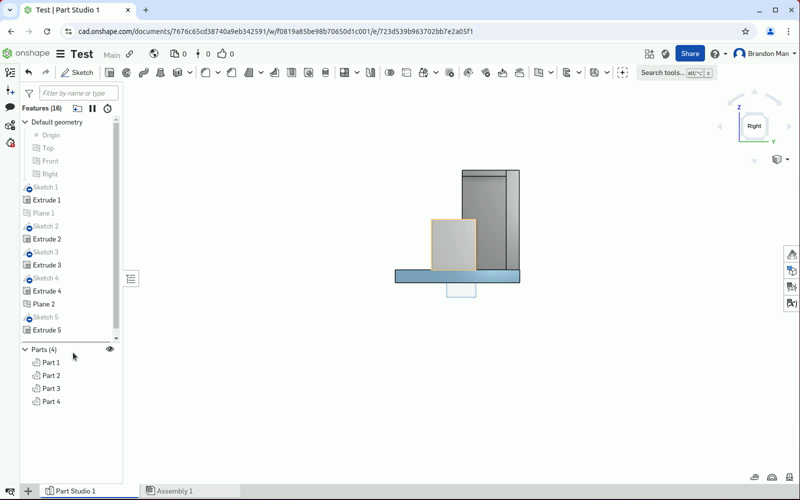
key(shift+p)
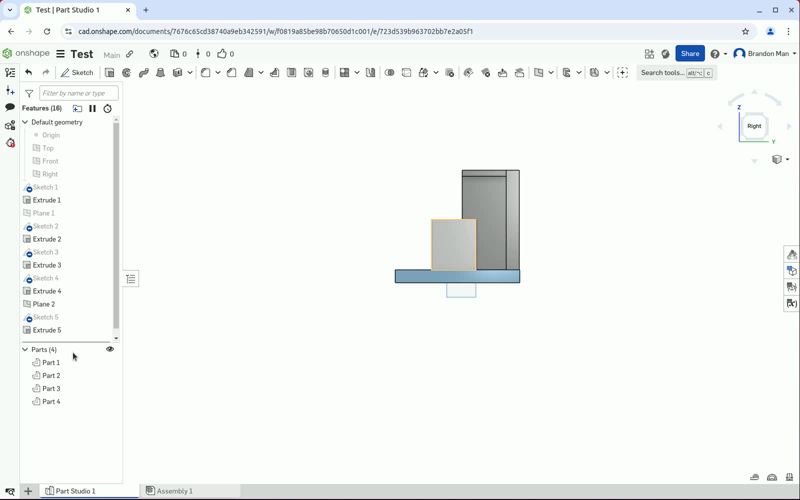
key(space)
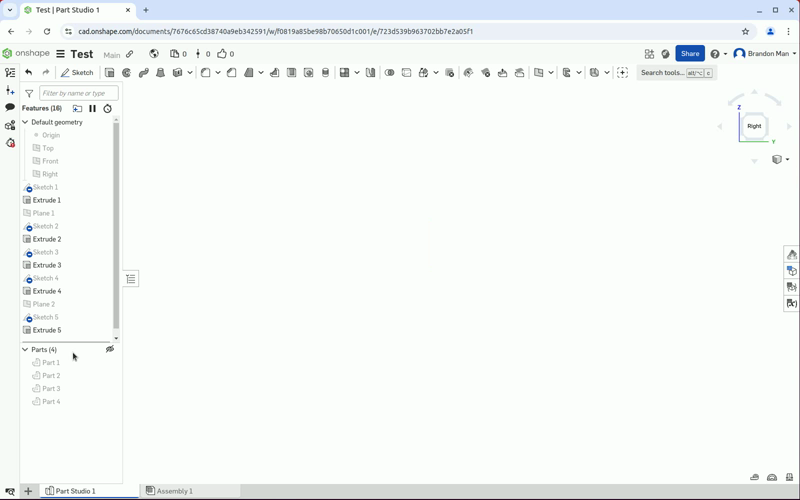
key_down(shift)
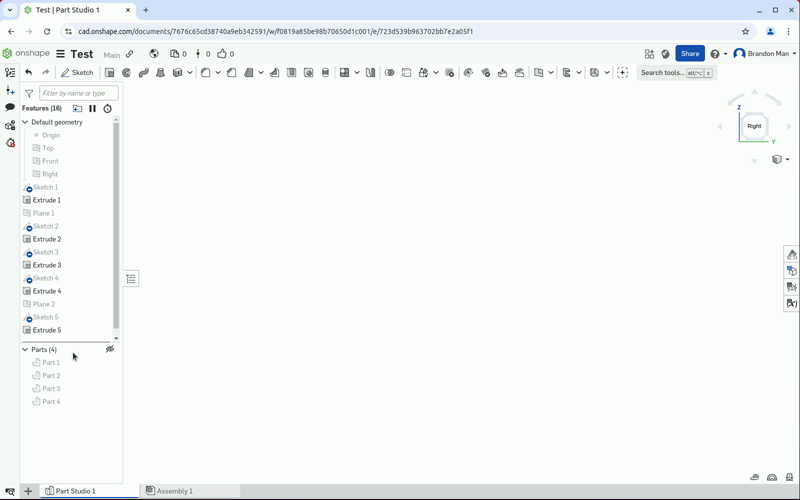
key(right)
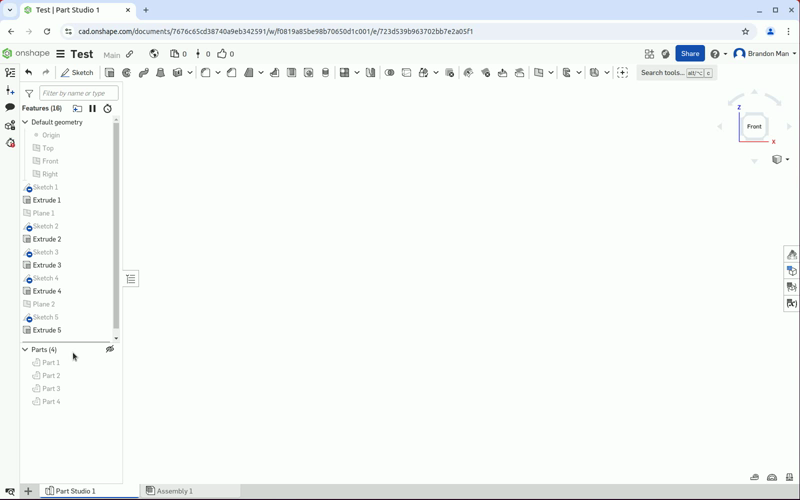
key_up(shift)
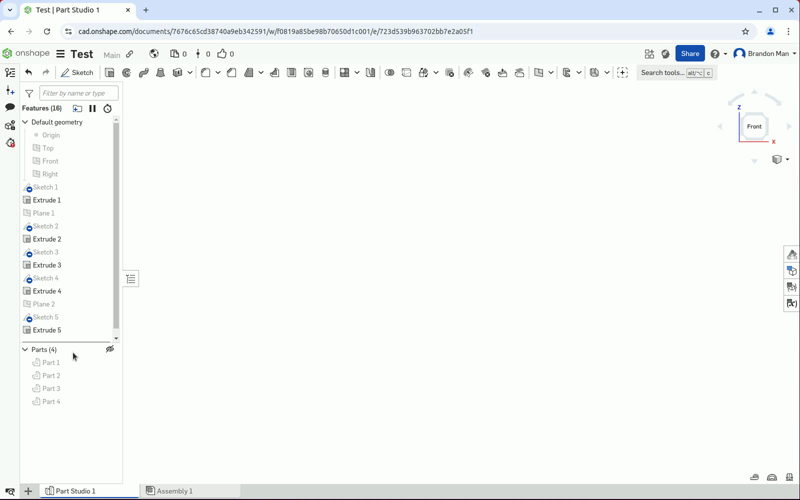
mouse_move(73, 352)
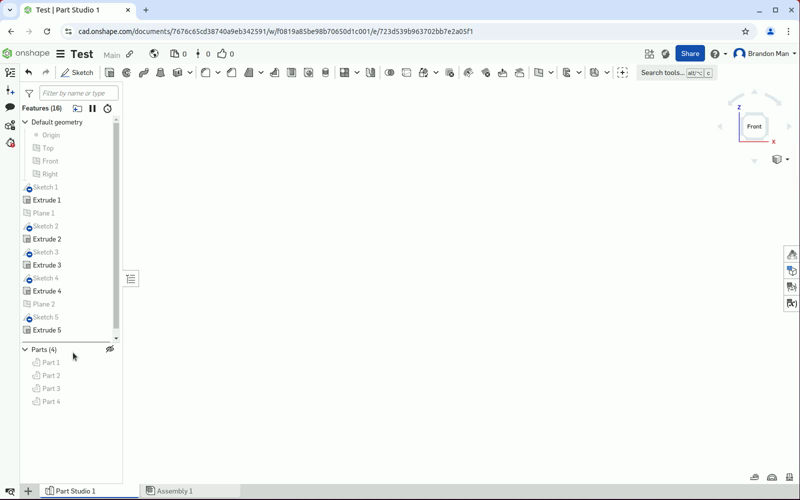
key(shift+y)
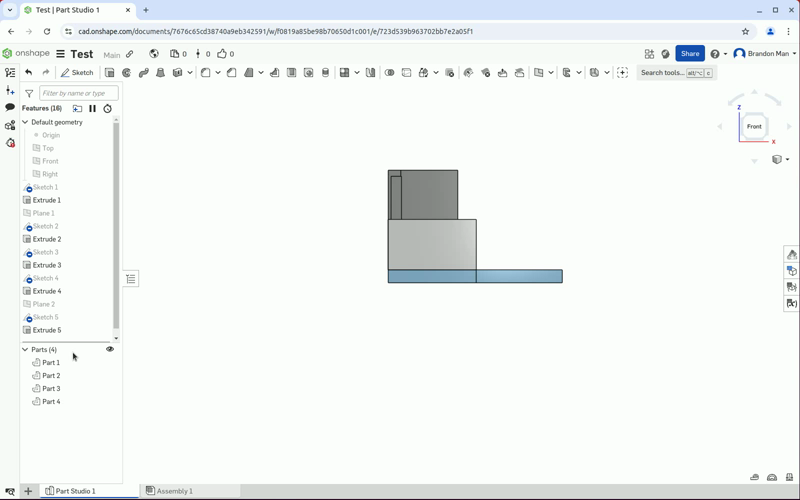
mouse_move(541, 75)
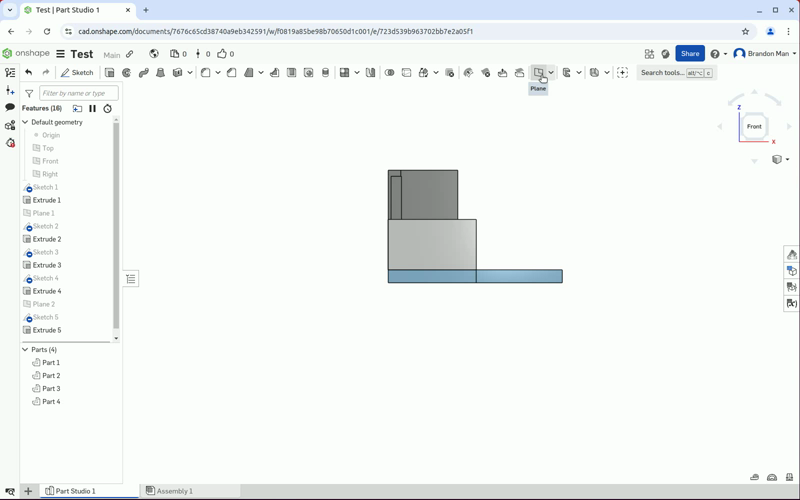
click(541, 75)
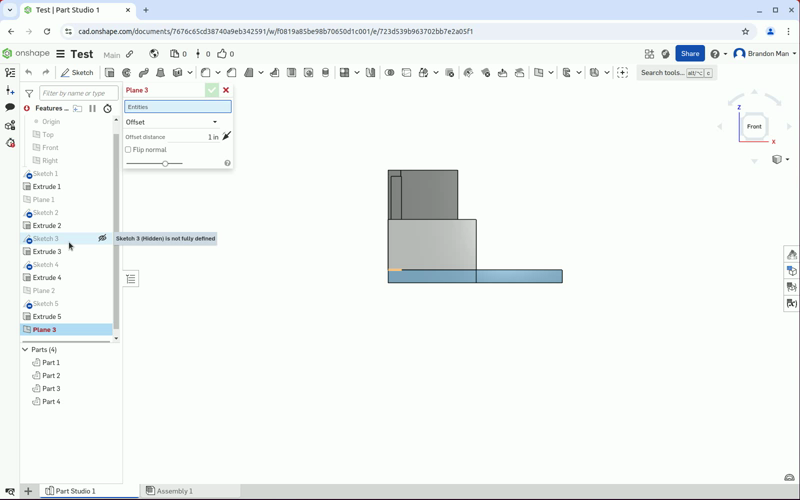
scroll(3)
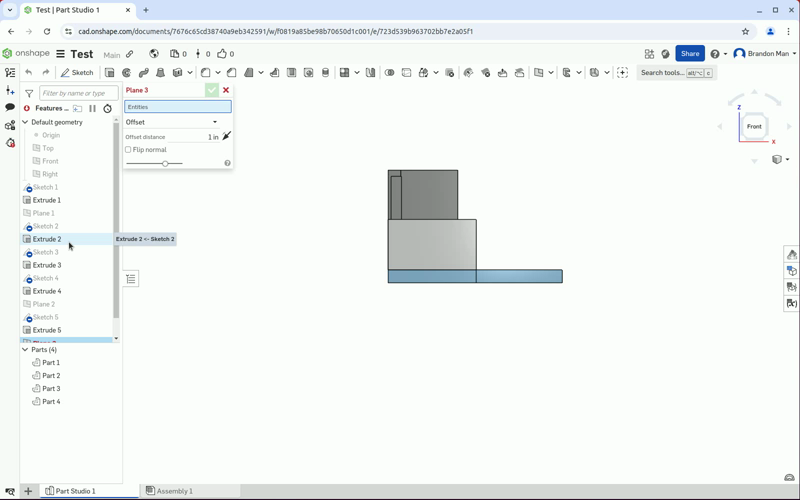
mouse_move(69, 163)
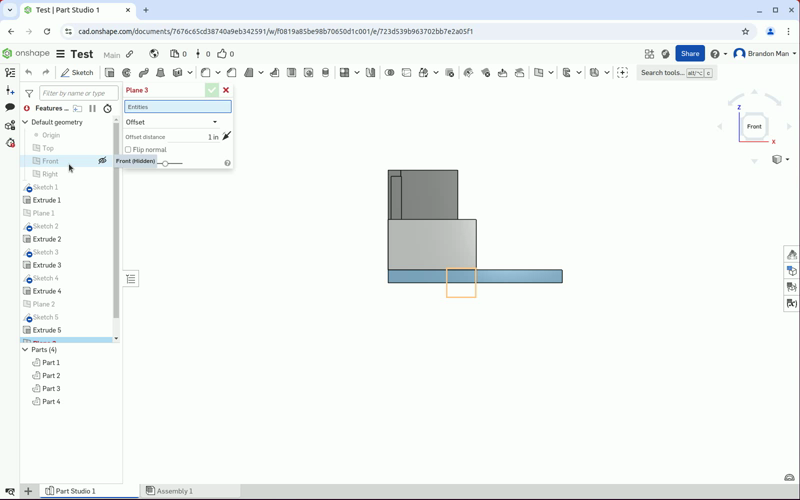
click(69, 163)
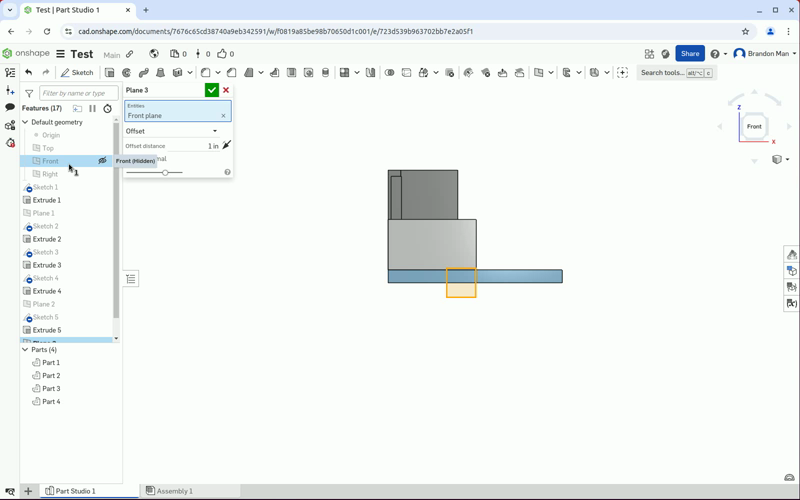
key(tab, 2)
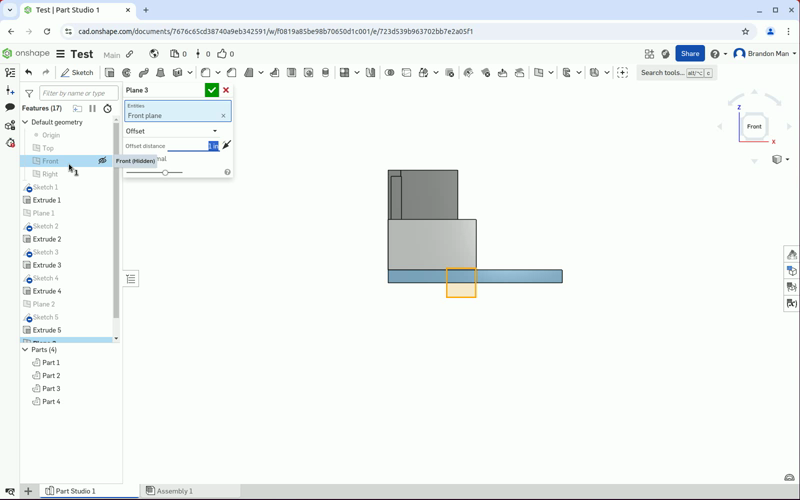
text(9.397)
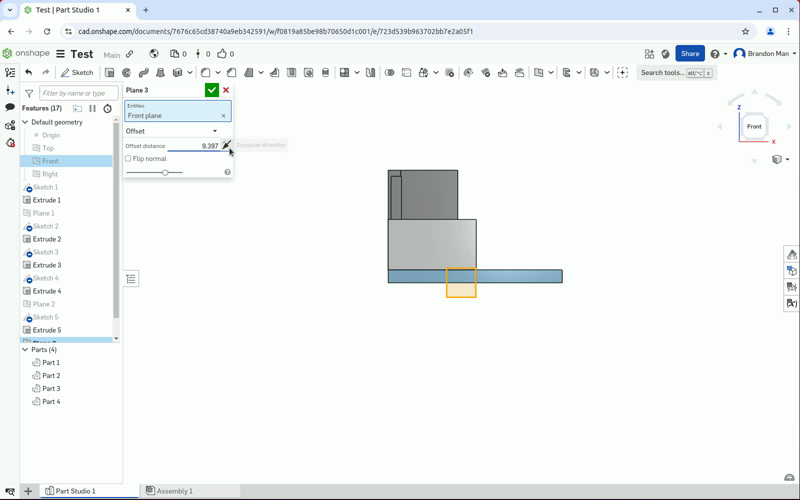
mouse_move(229, 147)
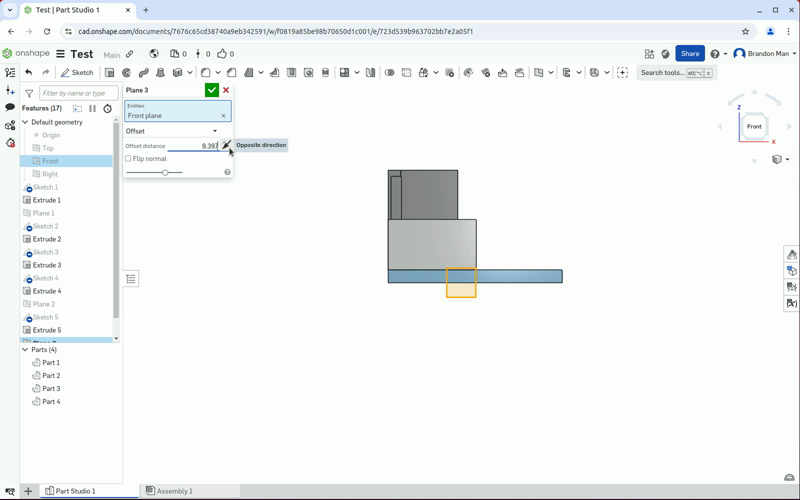
click(229, 147)
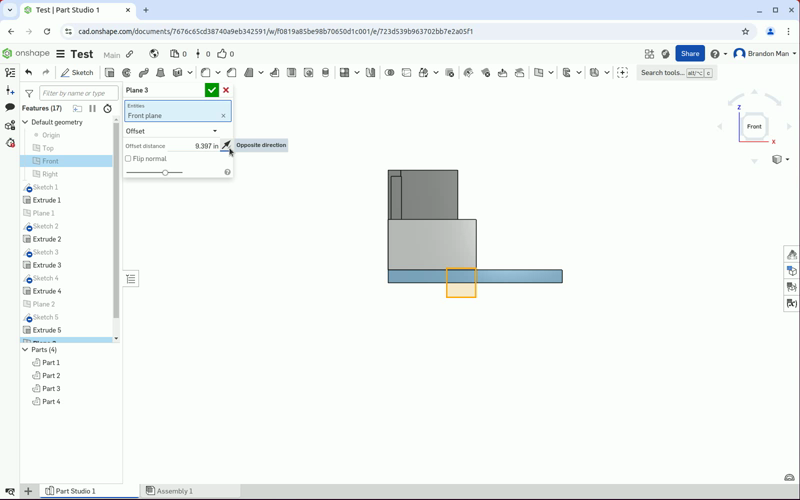
key(enter, 2)
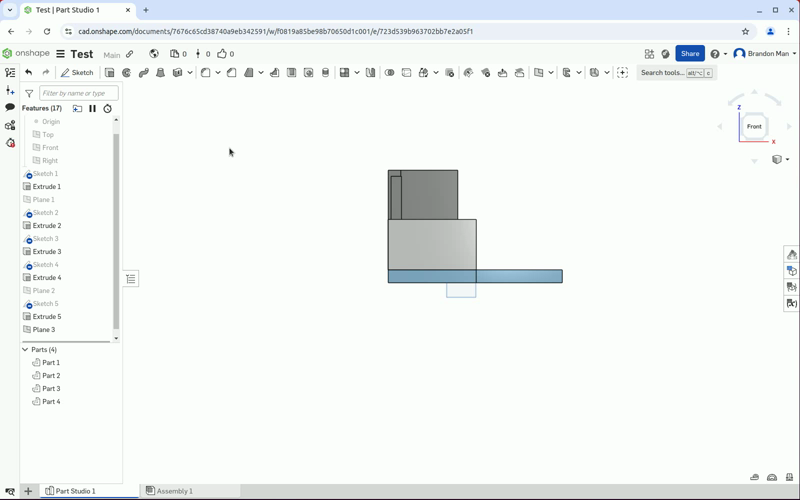
key(shift+s)
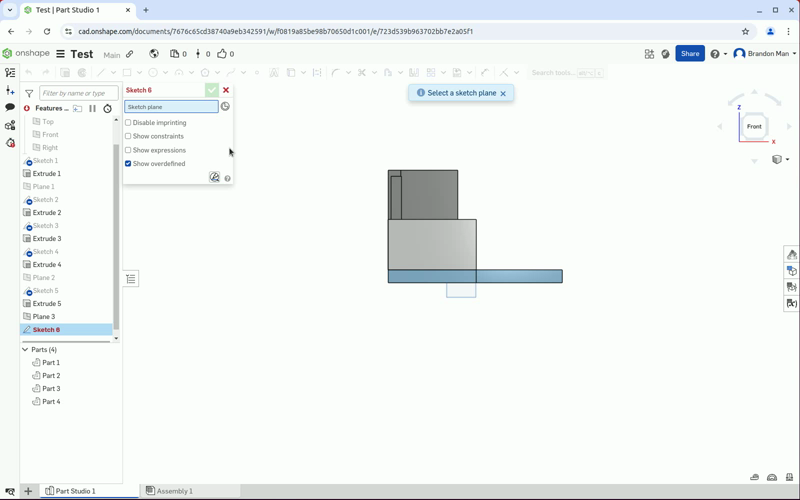
mouse_move(69, 319)
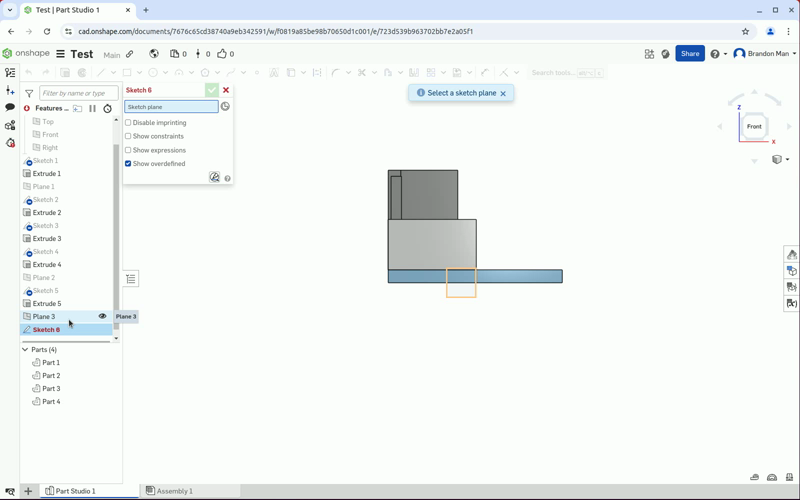
click(69, 319)
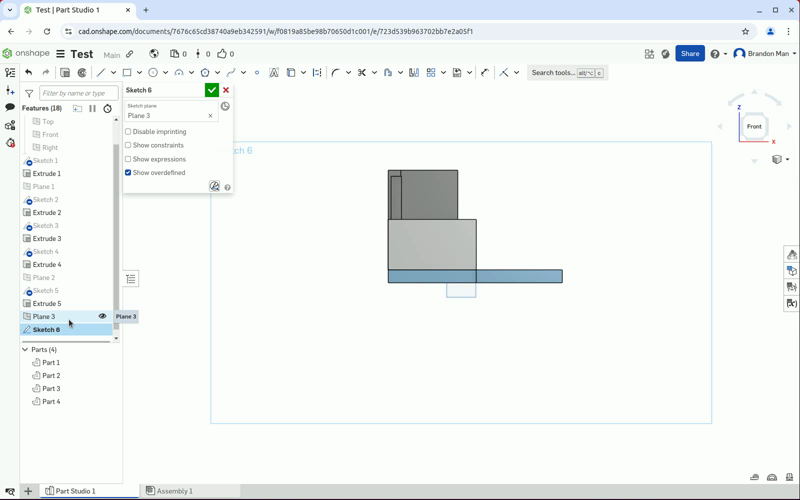
mouse_move(73, 352)
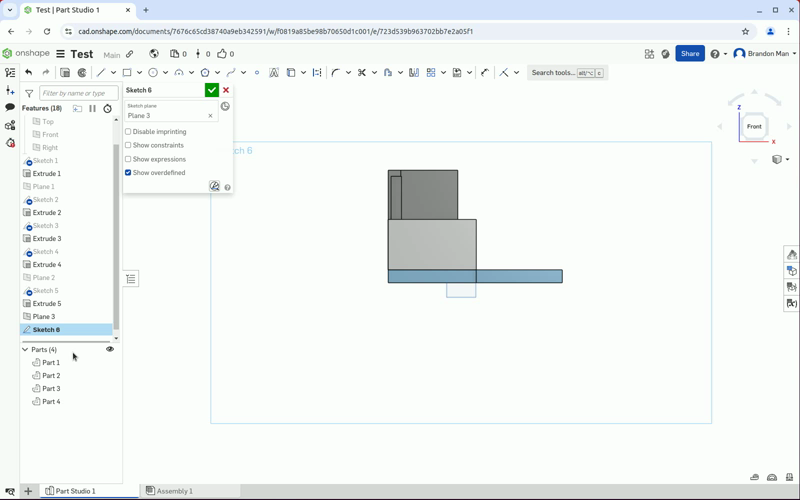
key(y)
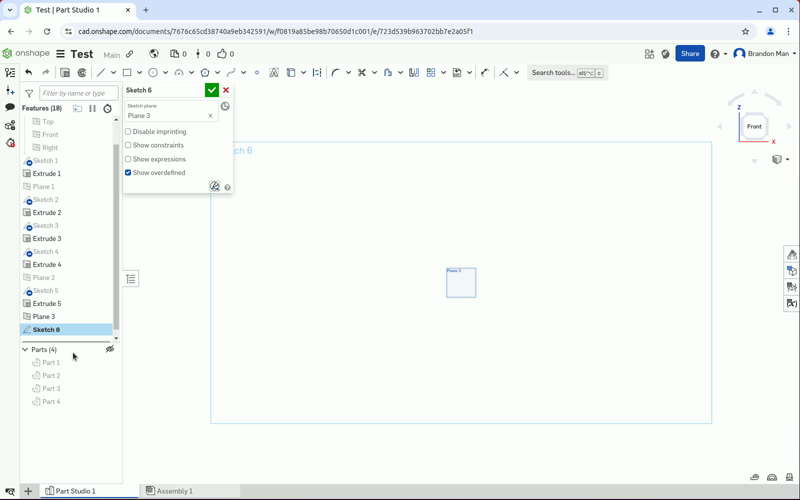
key(l)
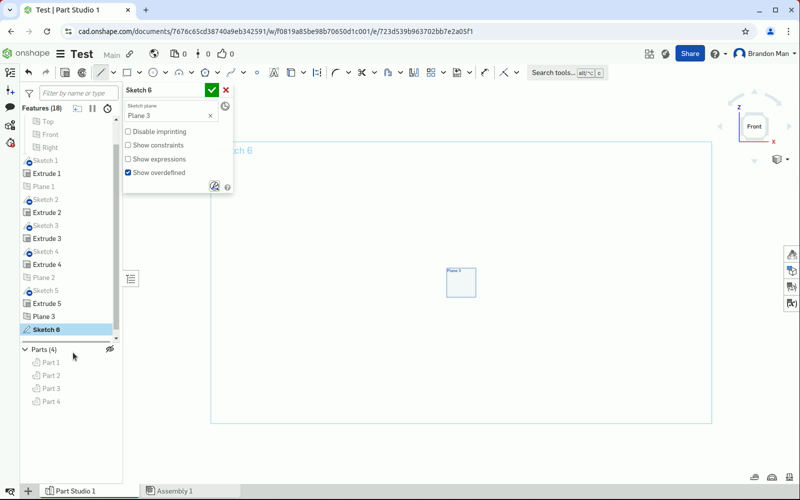
key_down(shift)
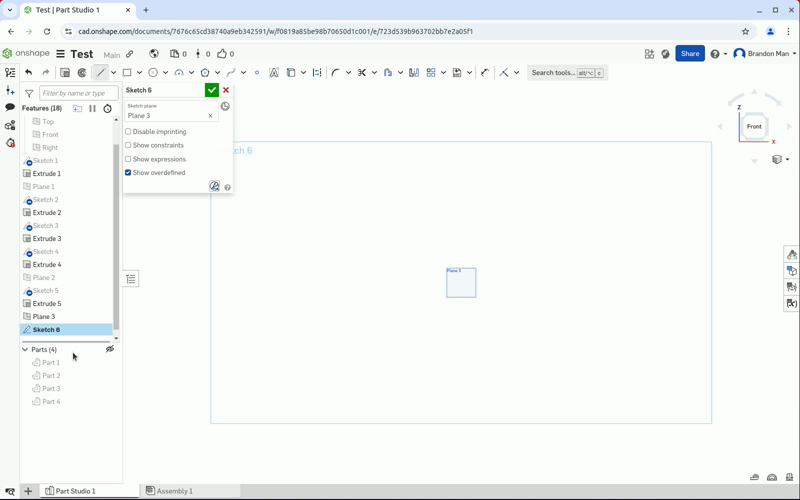
mouse_move(390, 270)
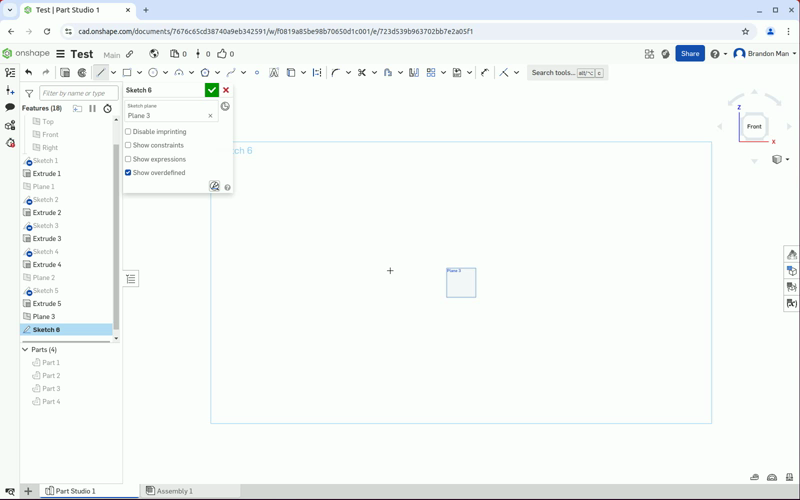
click(390, 270)
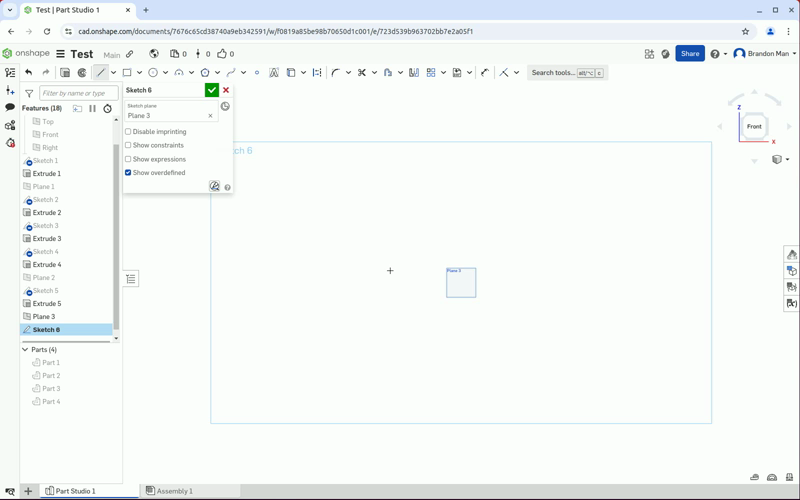
key_up(shift)
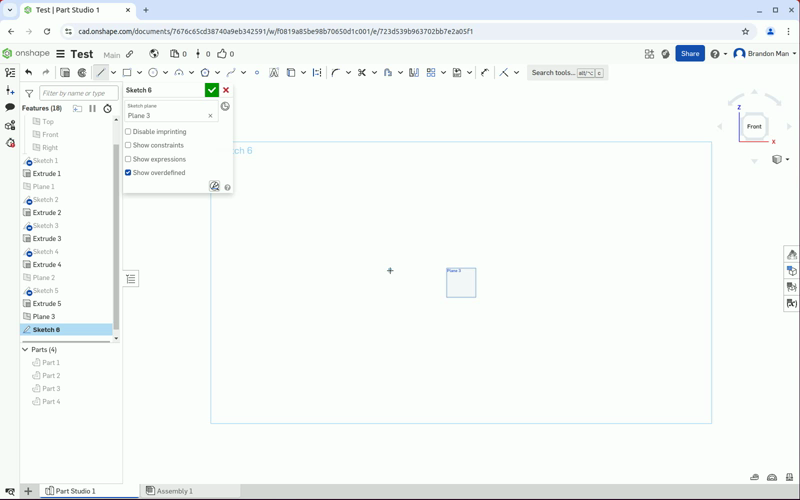
key_down(shift)
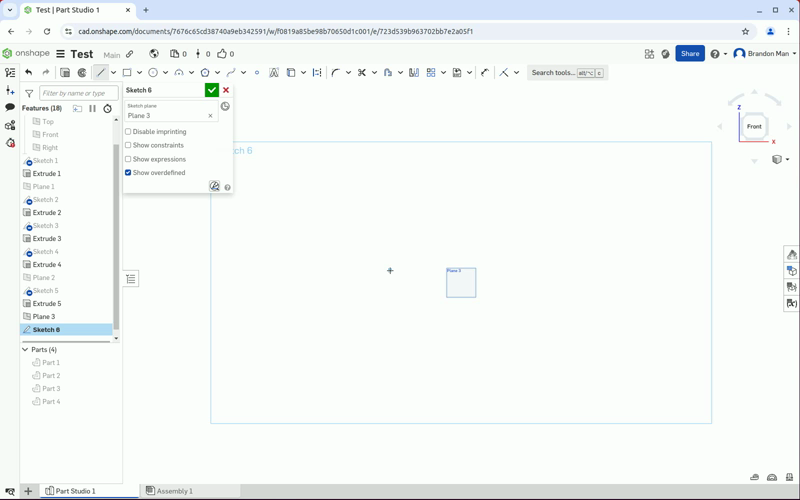
mouse_move(457, 270)
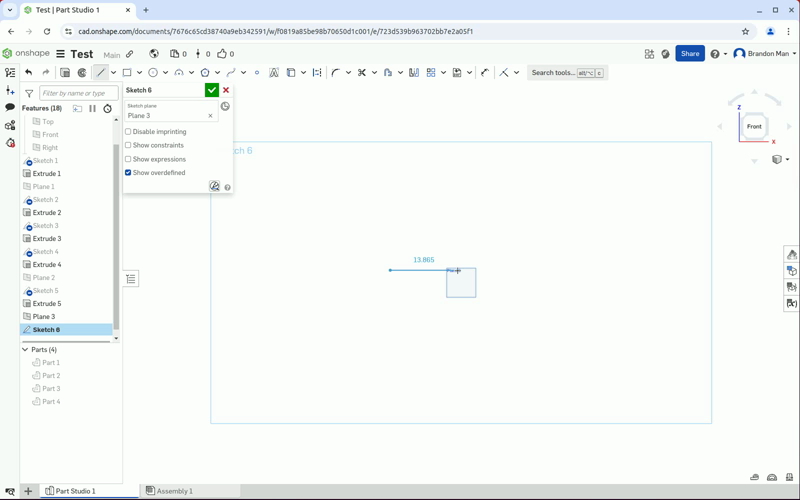
click(457, 270)
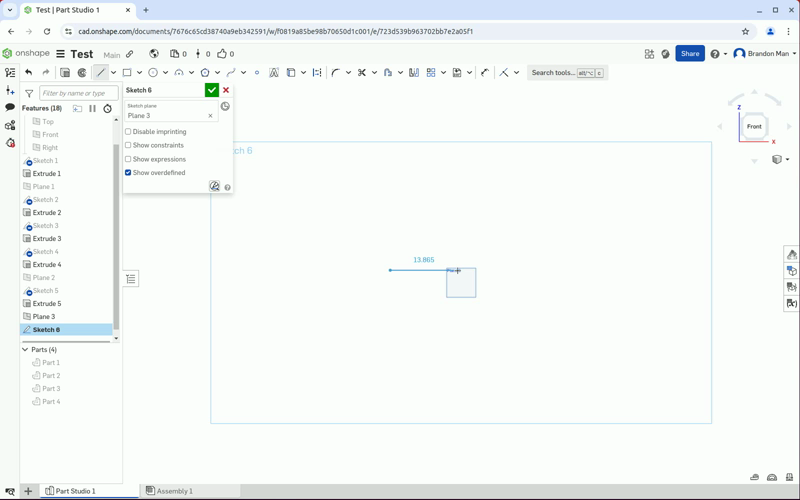
key_up(shift)
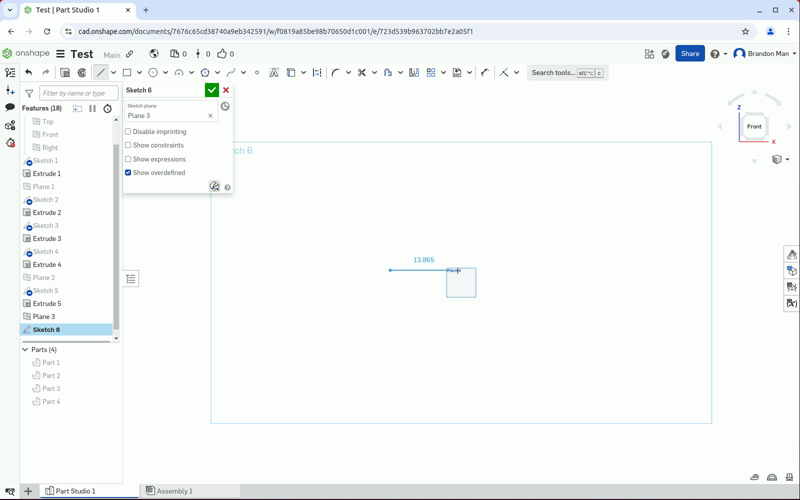
key_down(shift)
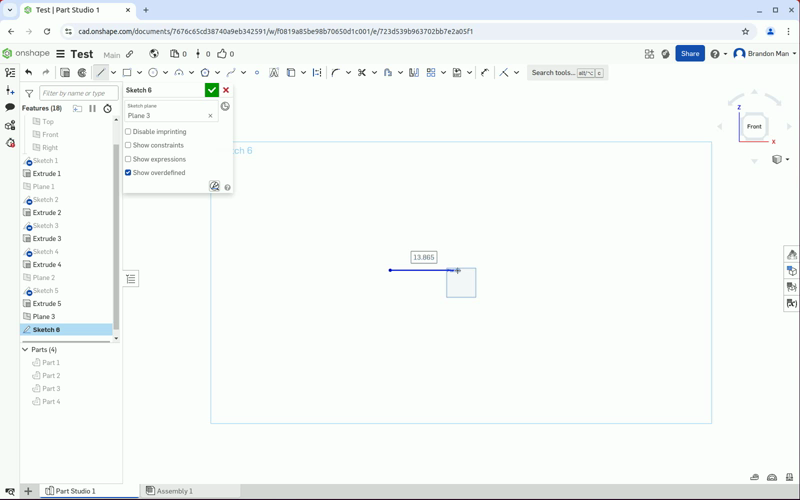
mouse_move(457, 176)
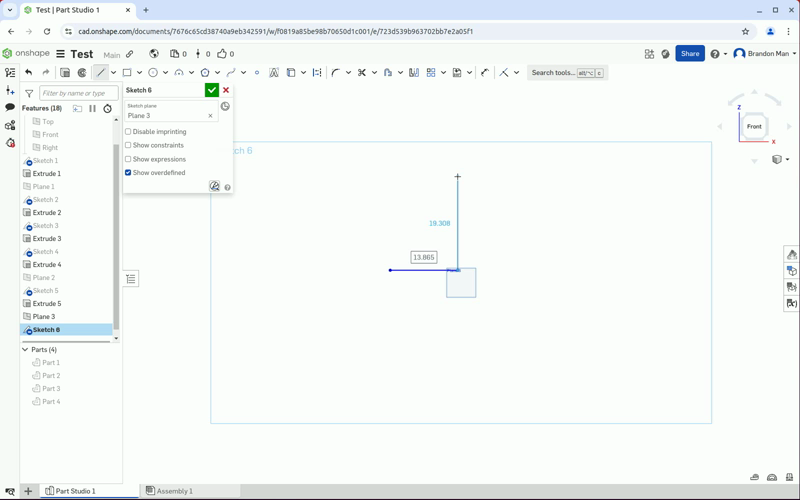
click(457, 176)
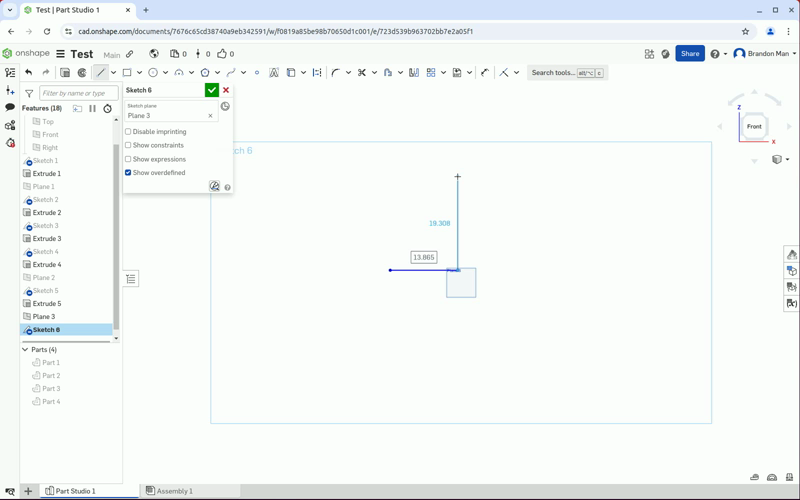
key_up(shift)
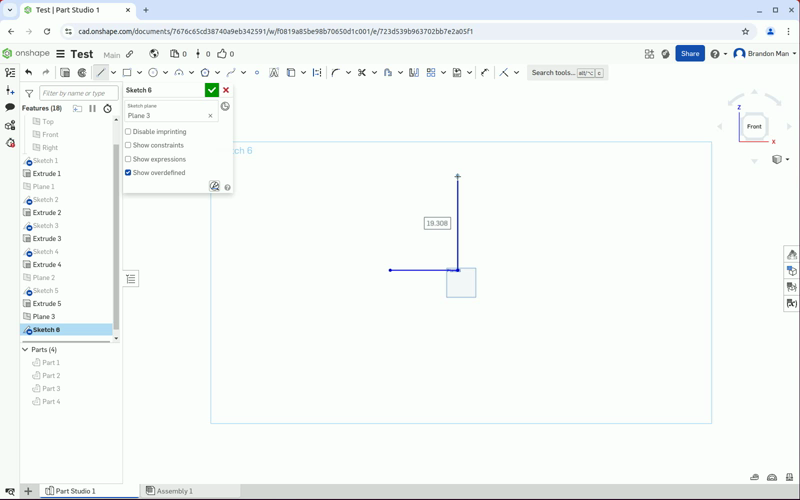
key_down(shift)
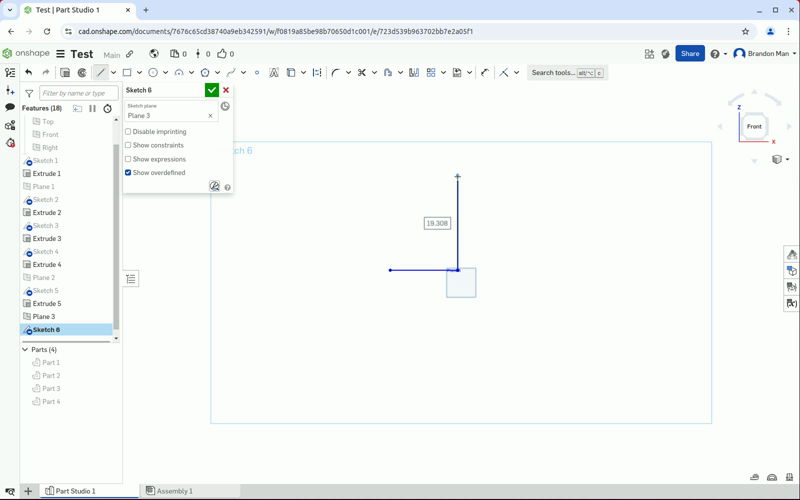
mouse_move(487, 176)
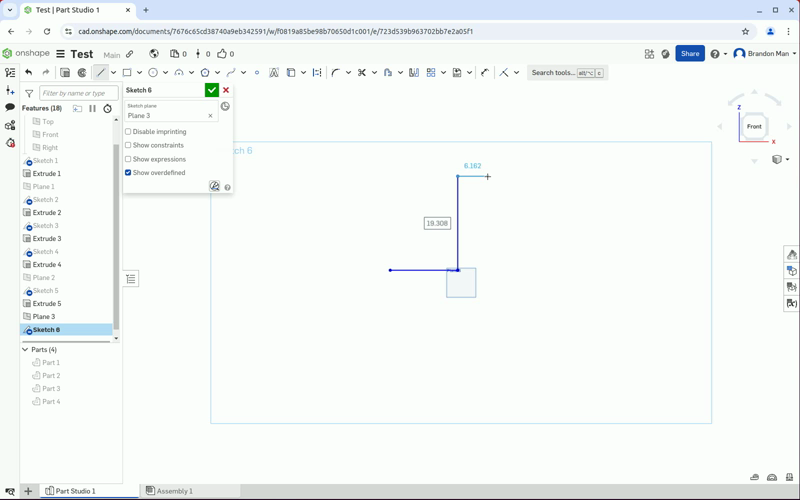
mouse_move(401, 176)
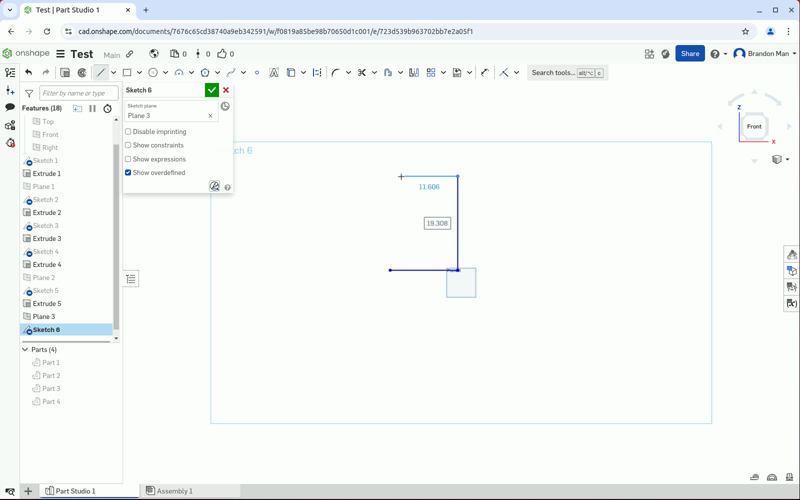
click(401, 176)
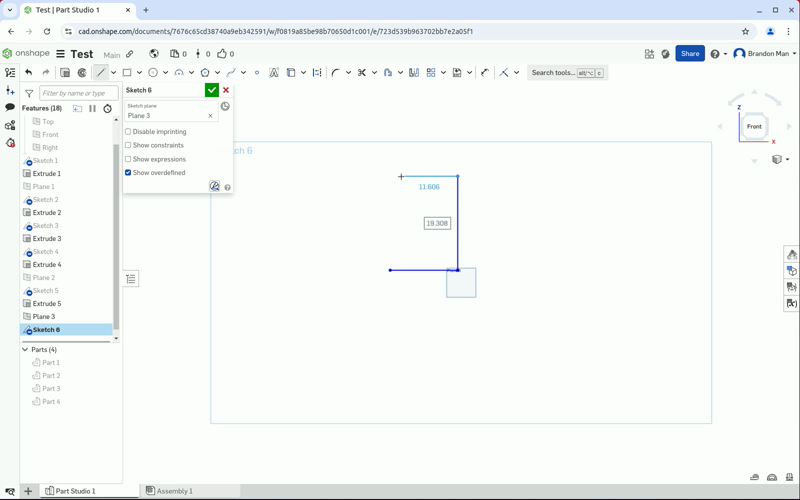
key_up(shift)
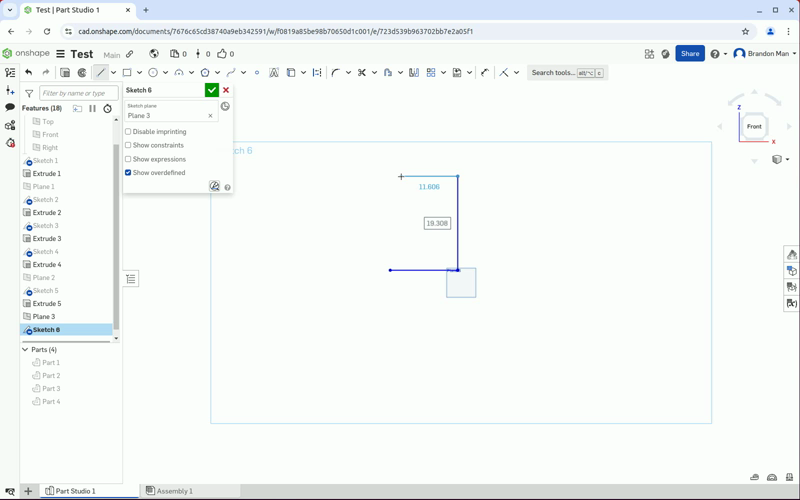
key_down(shift)
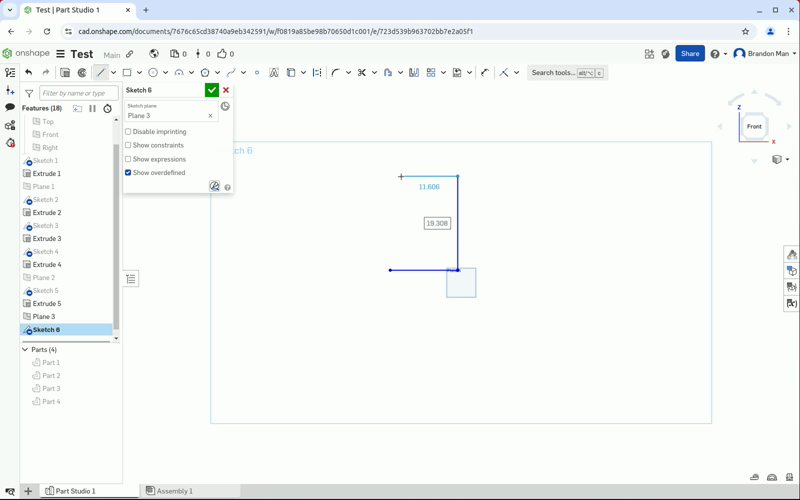
mouse_move(431, 176)
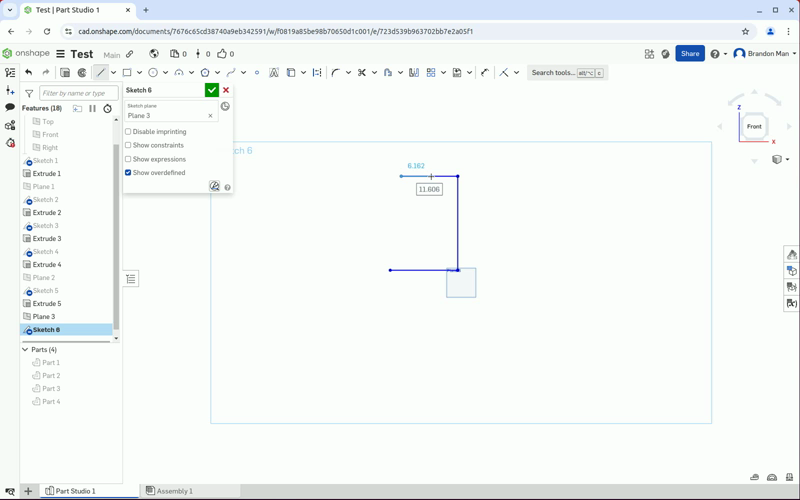
mouse_move(390, 176)
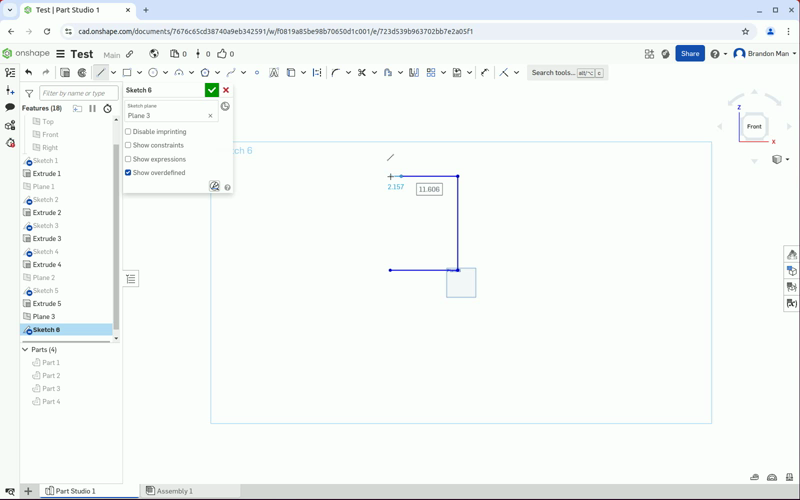
click(390, 176)
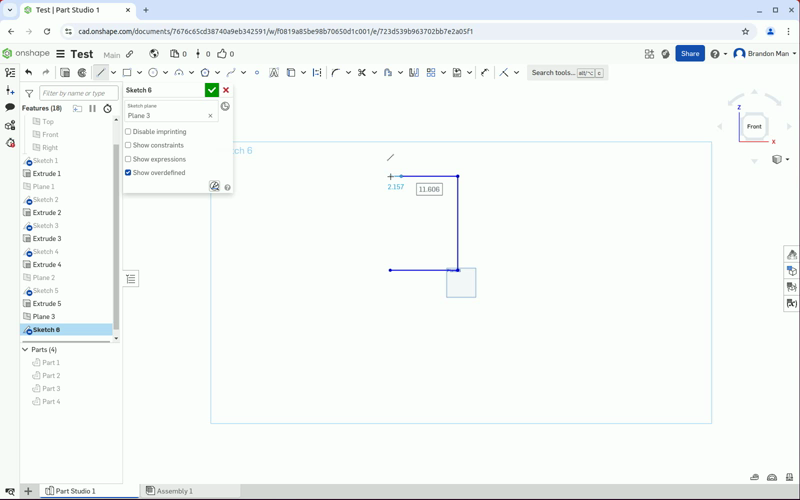
key_up(shift)
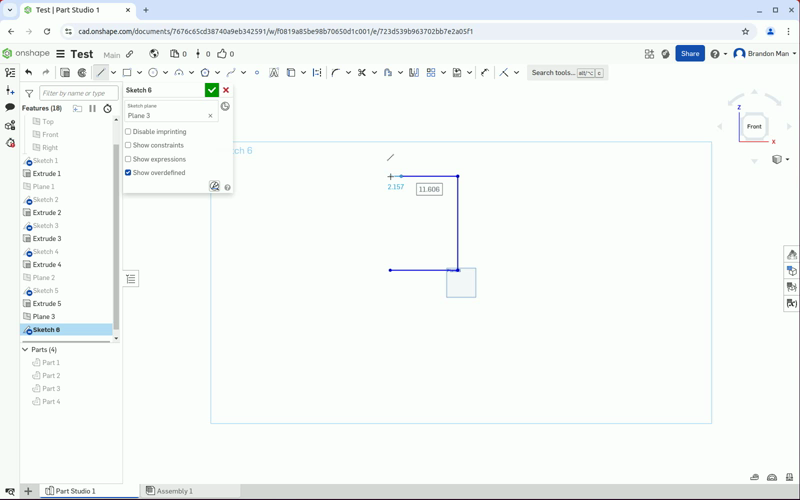
key_down(shift)
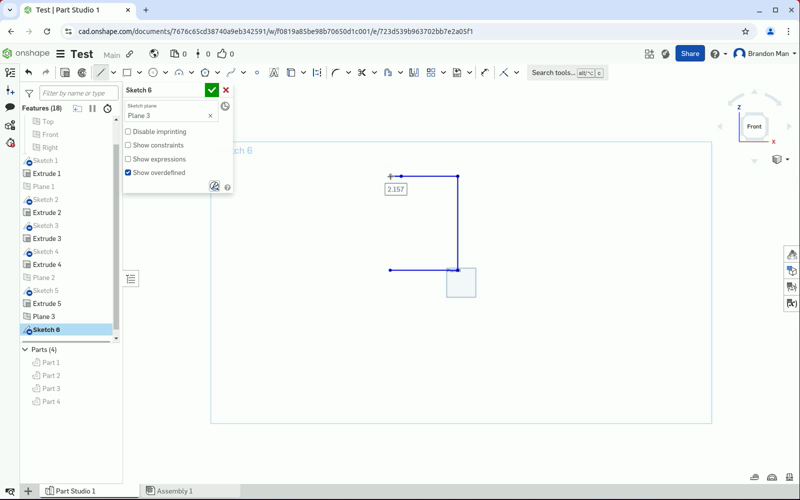
mouse_move(390, 270)
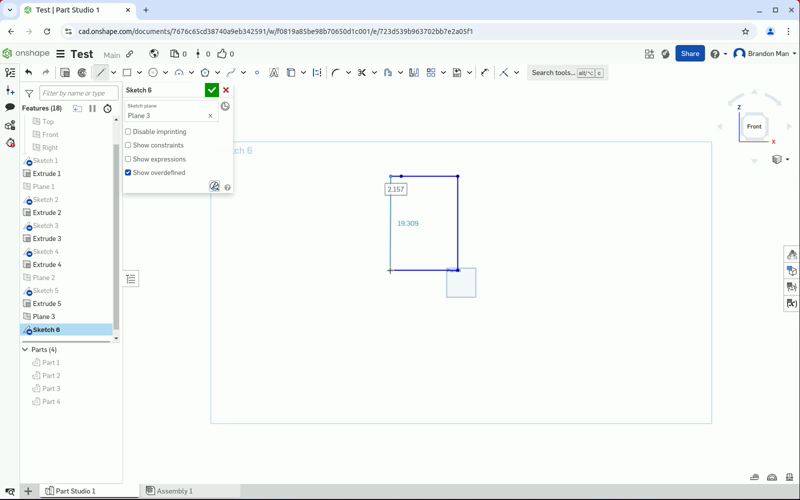
key_up(shift)
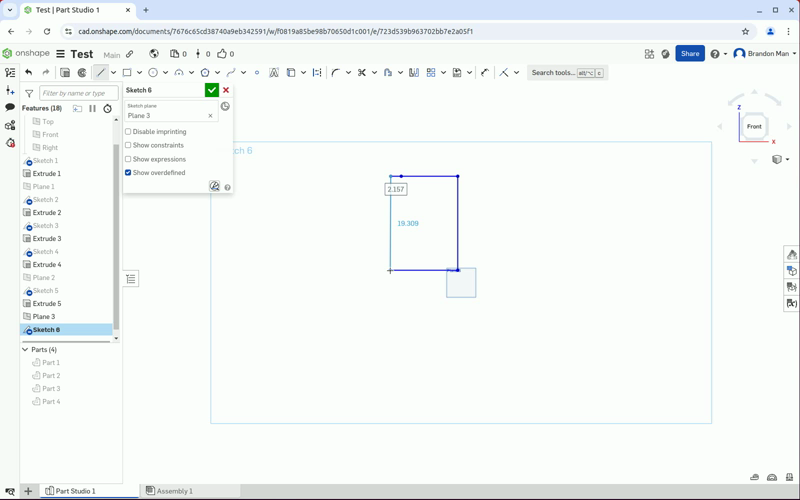
click(390, 270)
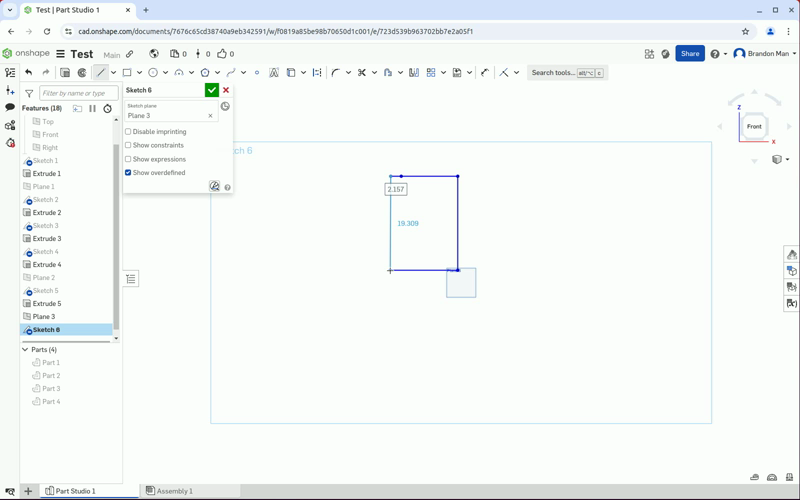
key(esc)
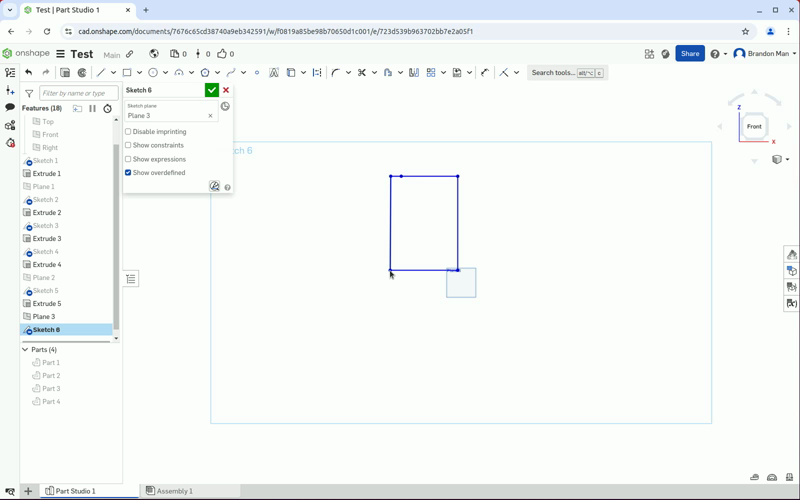
mouse_move(399, 207)
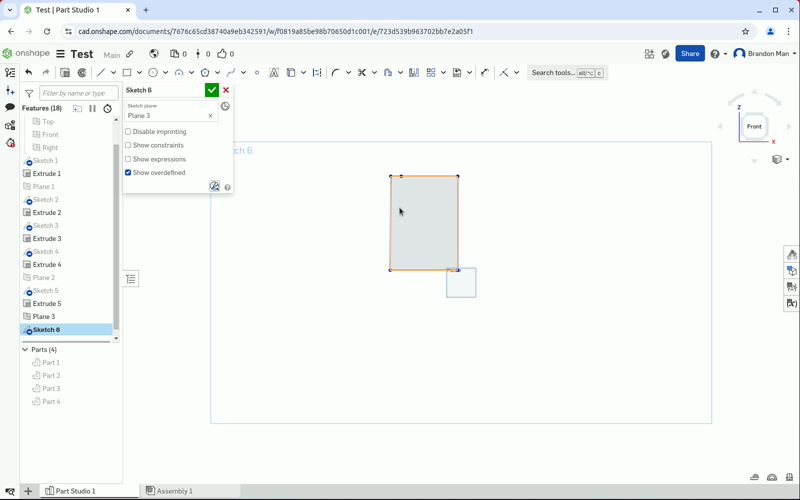
click(399, 207)
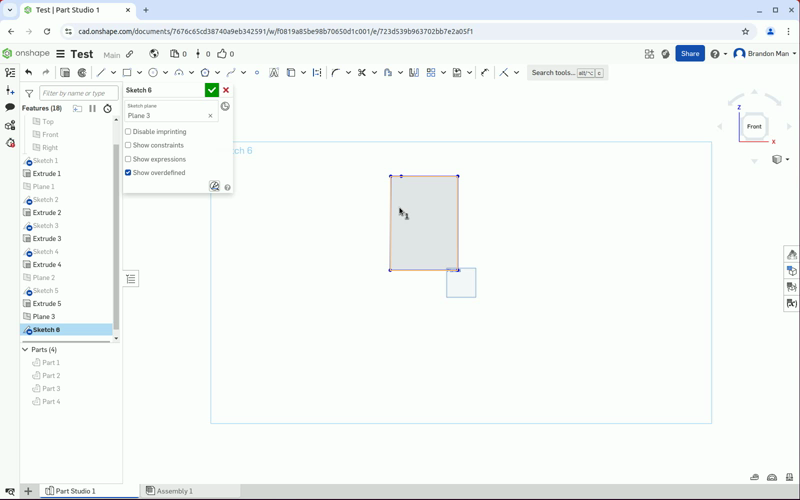
mouse_move(73, 352)
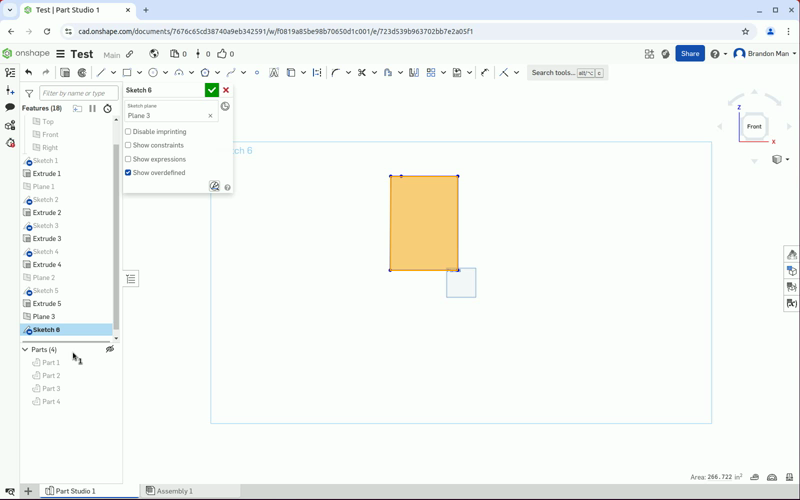
key(shift+y)
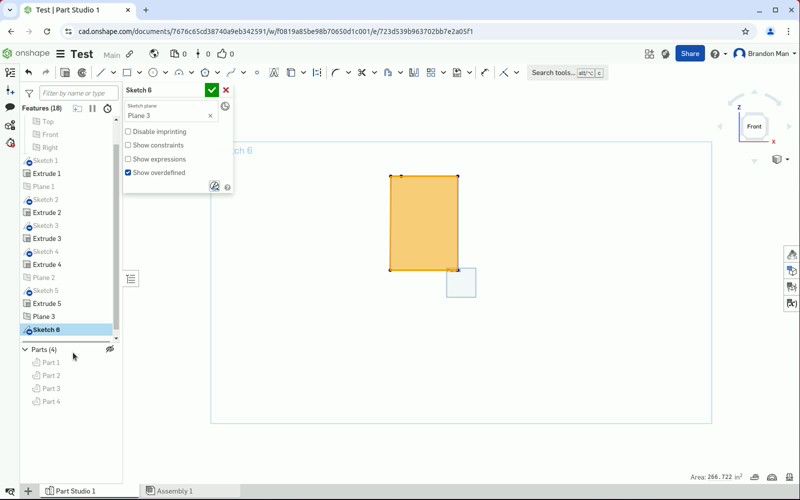
key(shift+e)
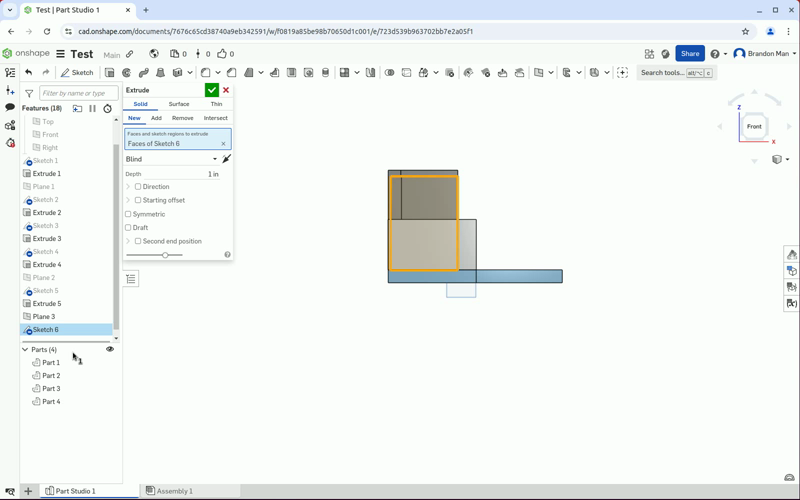
mouse_move(143, 106)
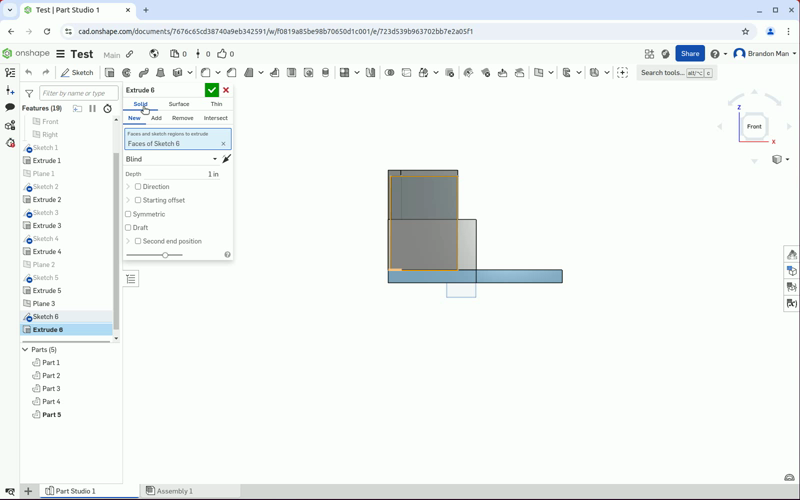
click(143, 106)
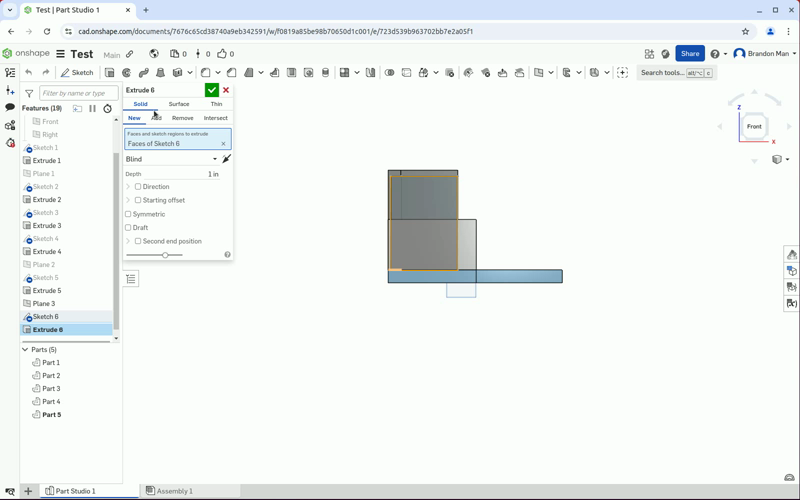
mouse_move(186, 120)
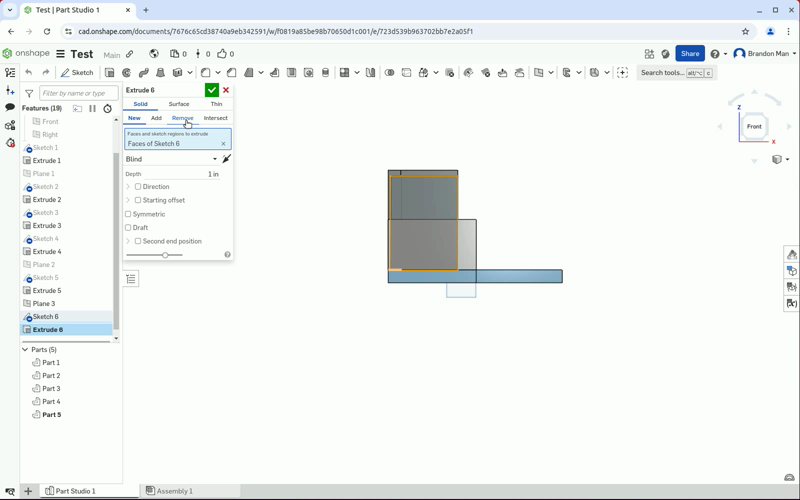
click(186, 120)
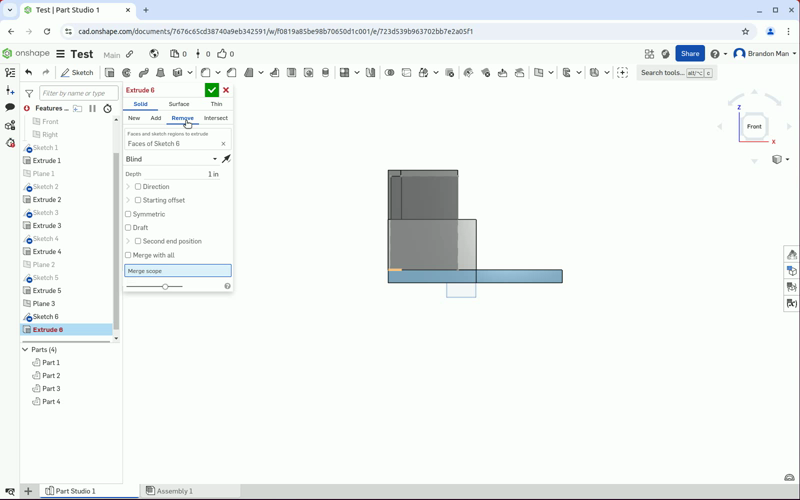
key(tab, 4)
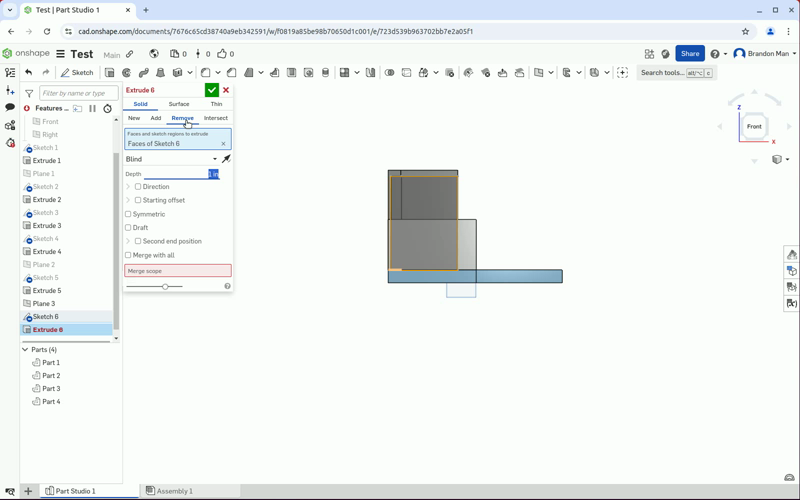
text(2.166)
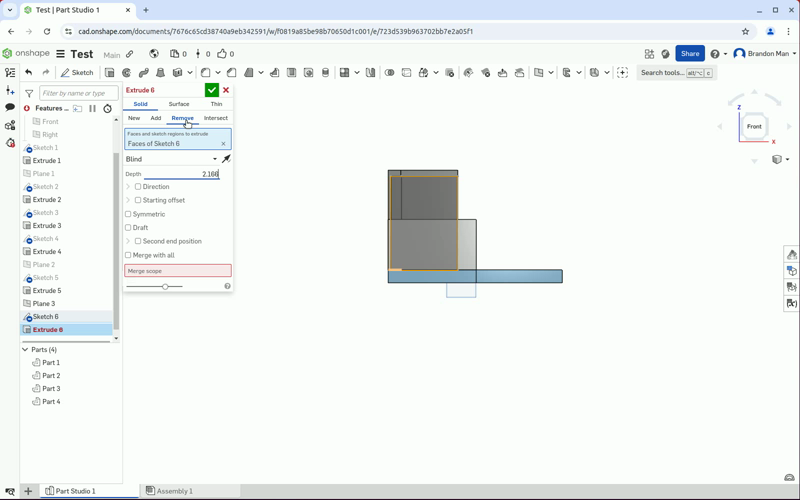
key(tab, 6)
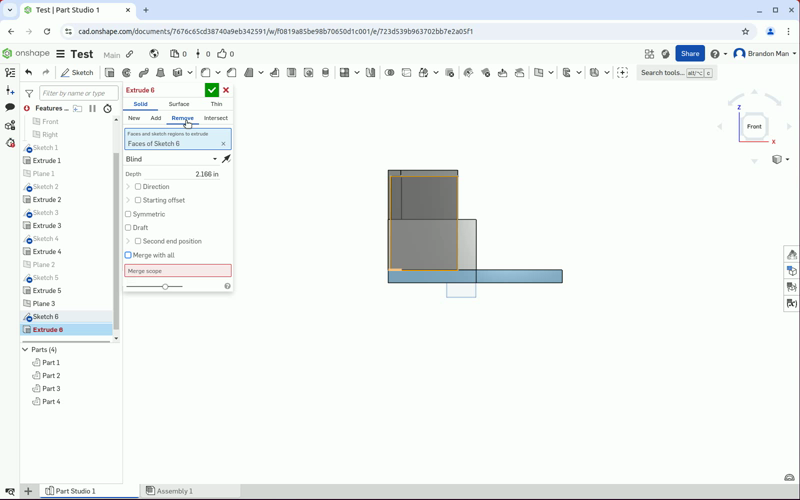
key(space)
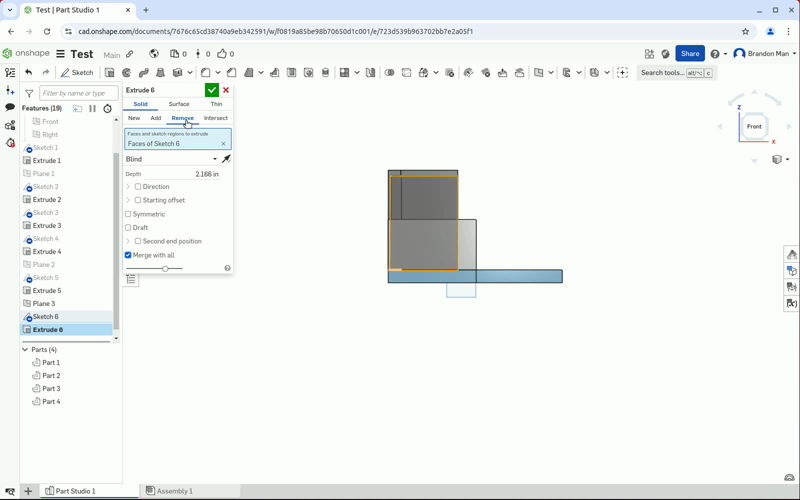
key(enter)
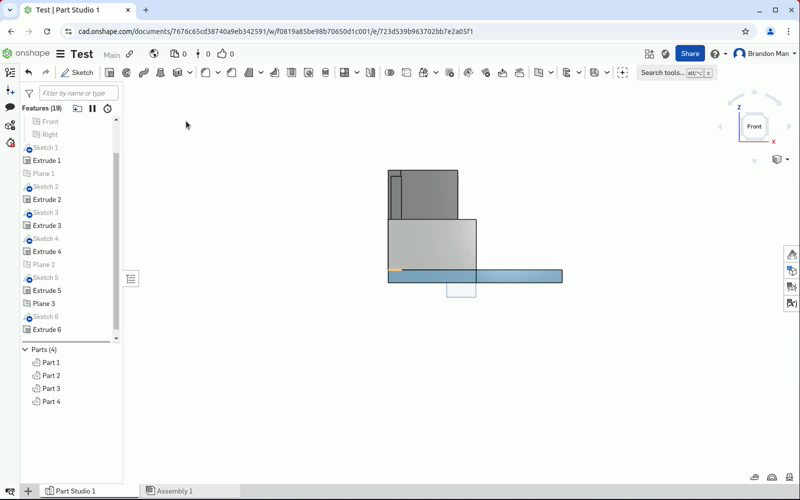
key(shift+h)
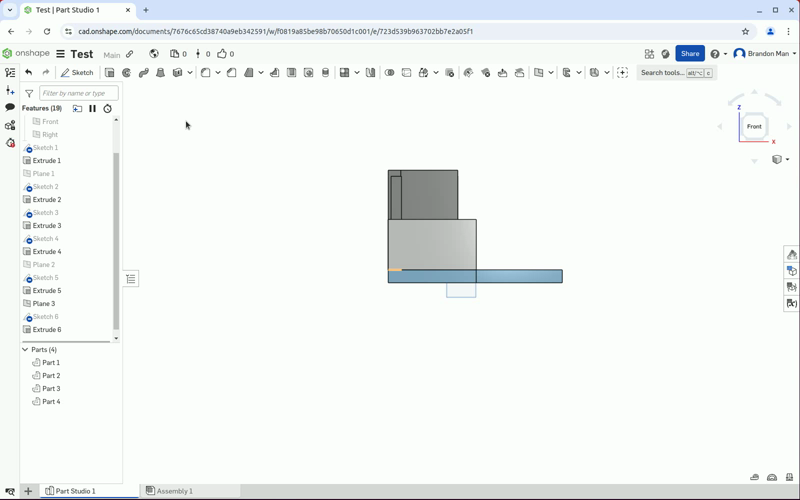
key(shift+h)
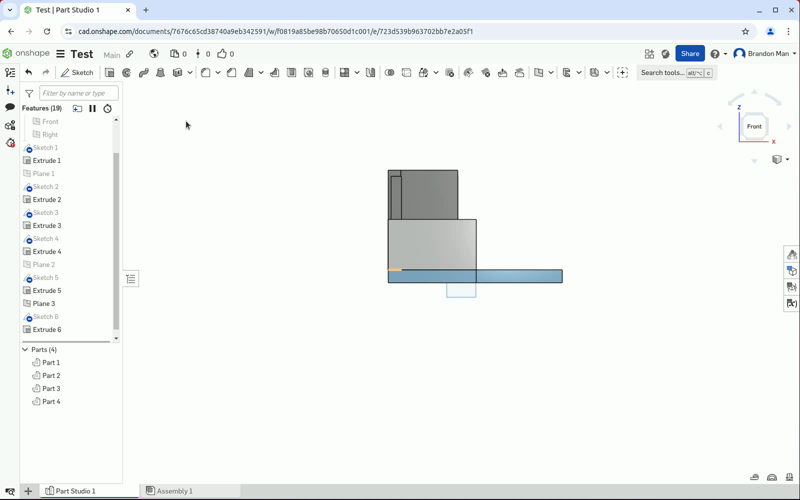
key(shift+7)
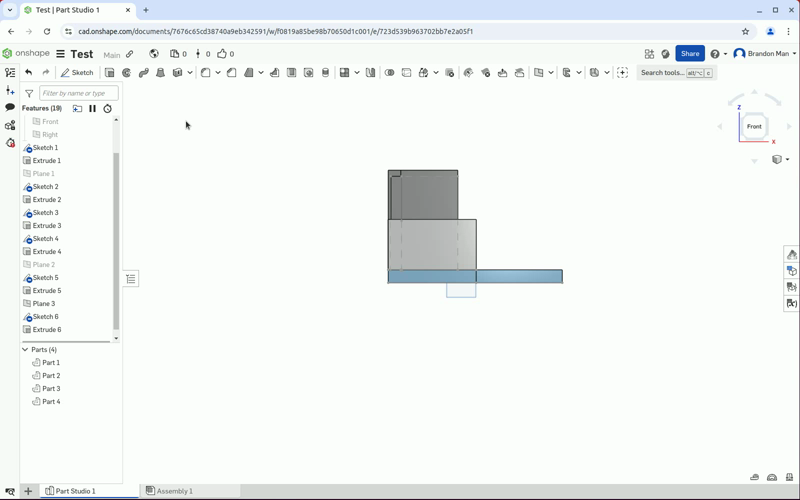
key(left, 2)
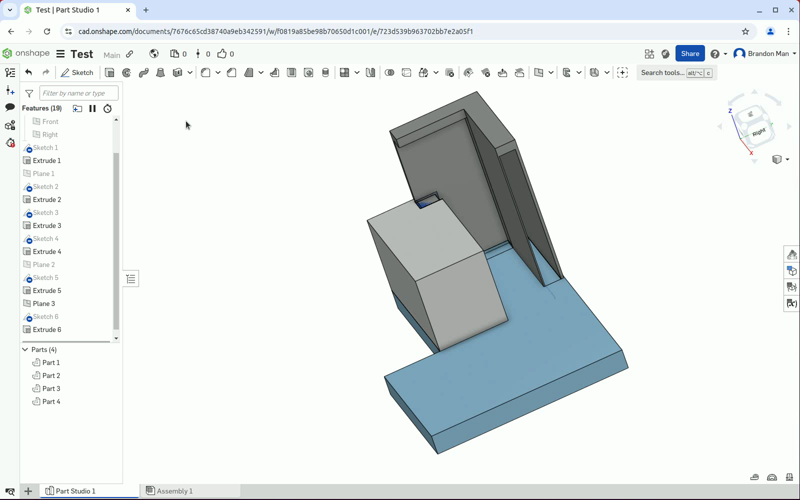
key(down, 2)
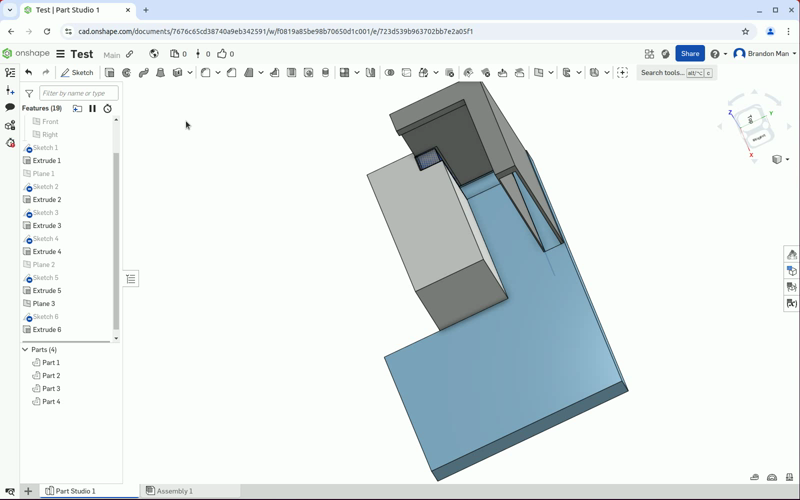
key(up, 2)
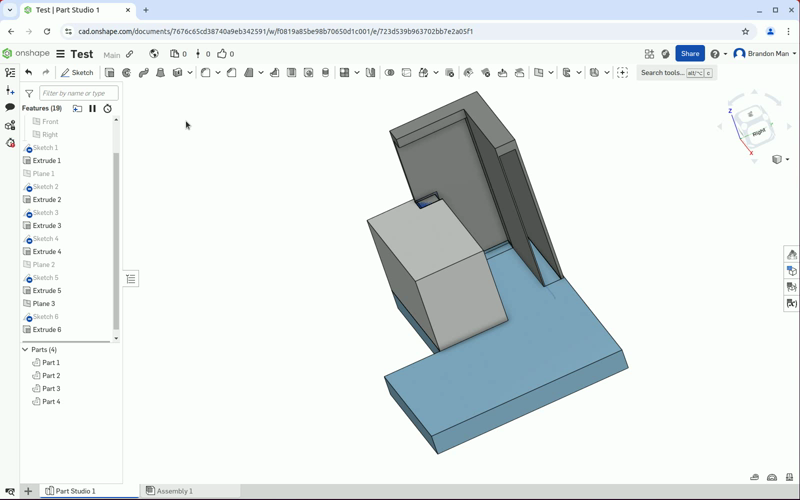
key(right, 2)
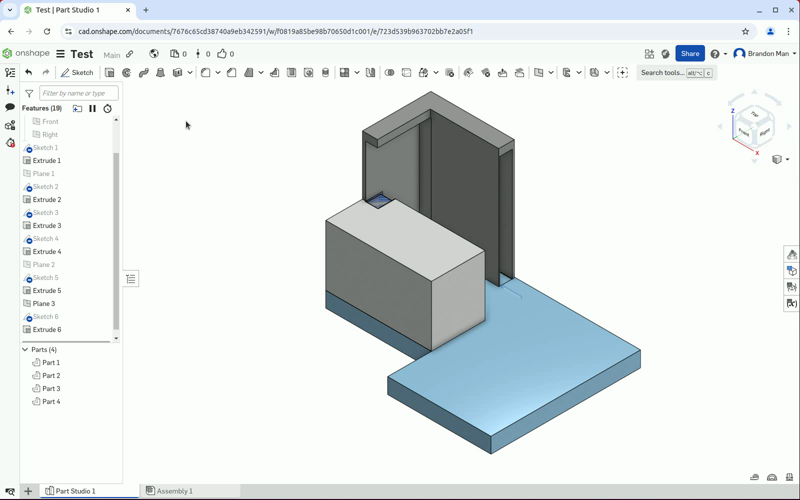
mouse_move(69, 150)
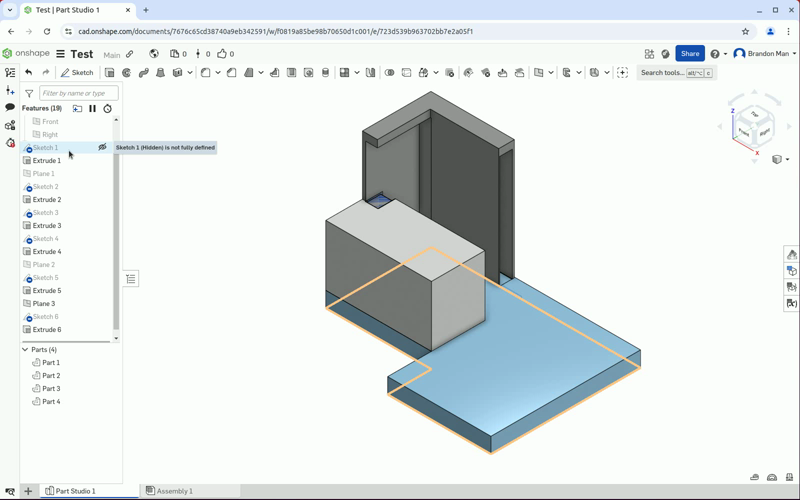
click(69, 150)